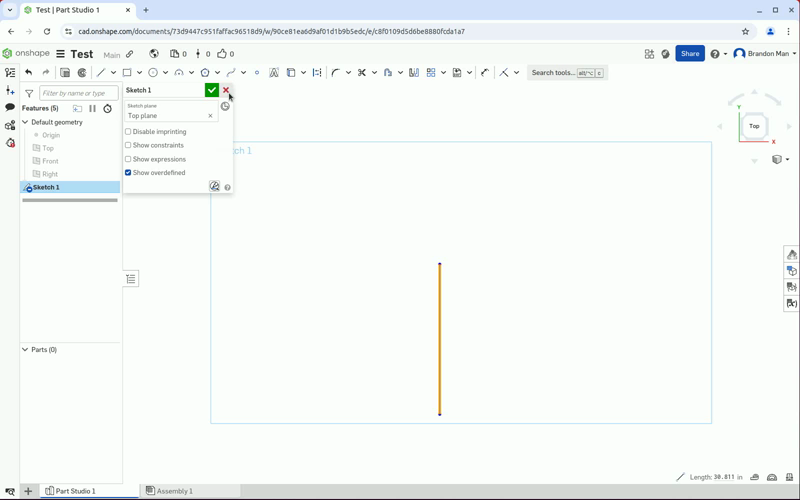
key(shift+h)
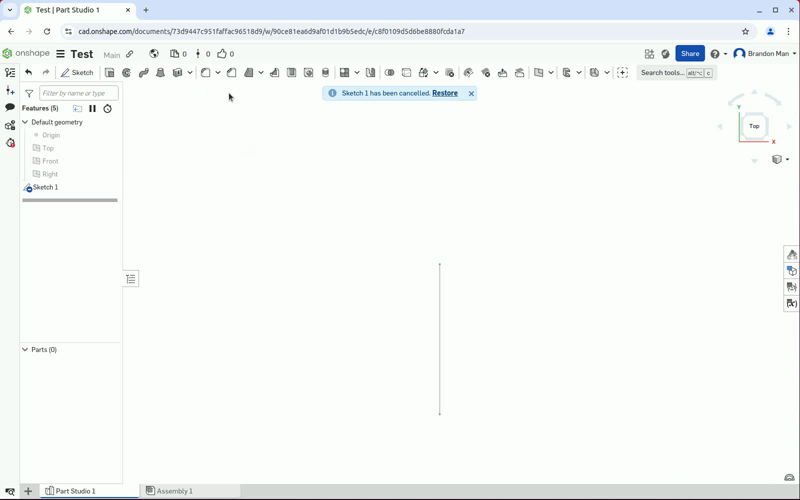
key(shift+s)
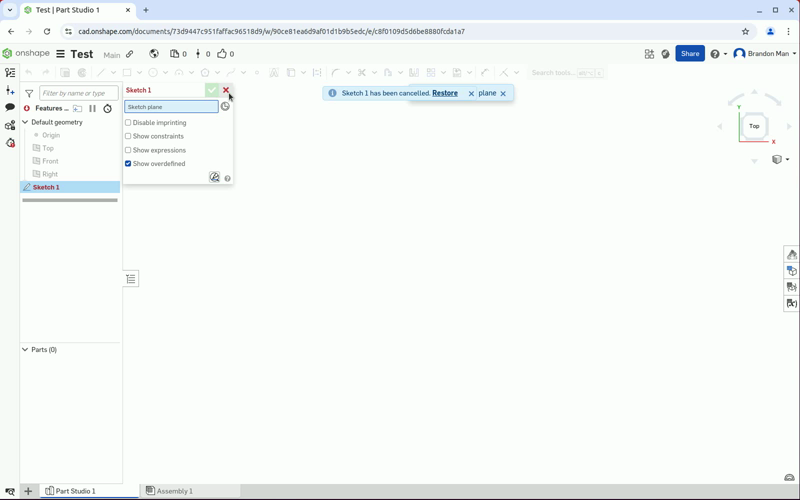
mouse_move(73, 150)
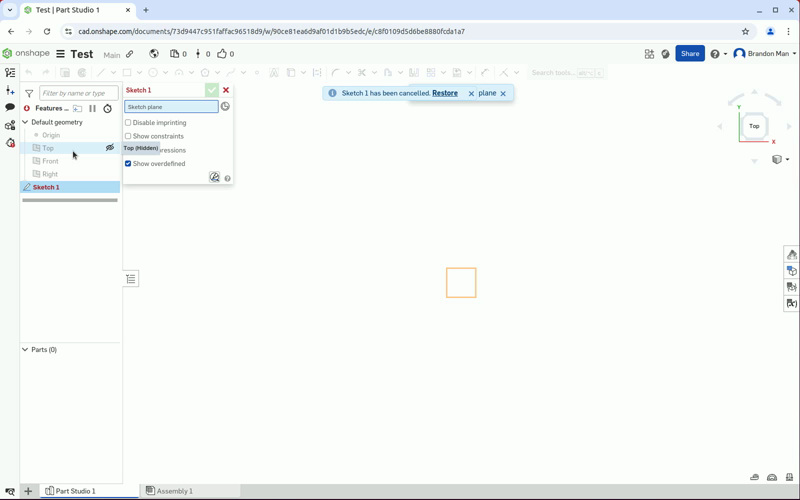
click(73, 150)
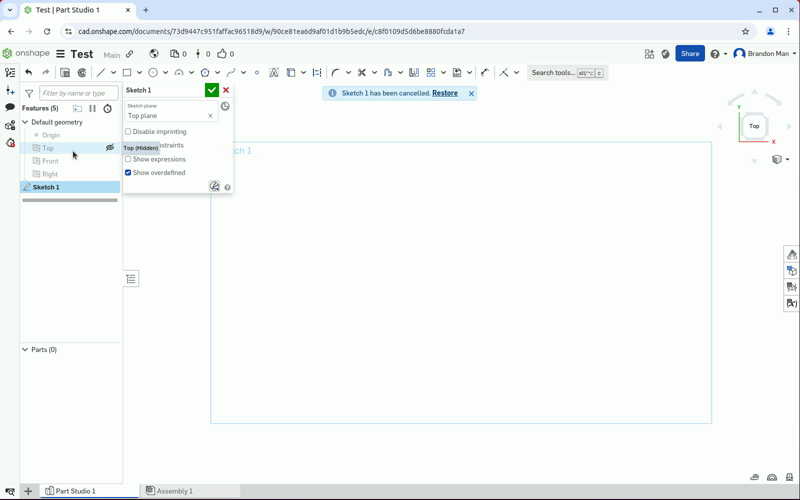
mouse_move(73, 352)
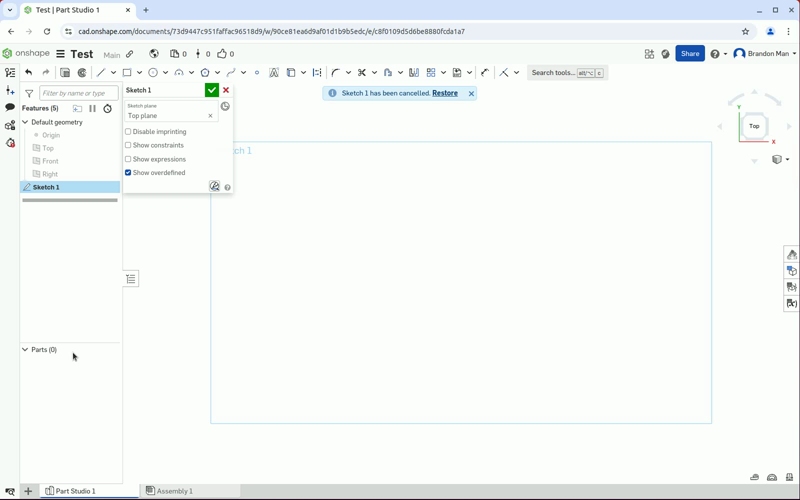
key(y)
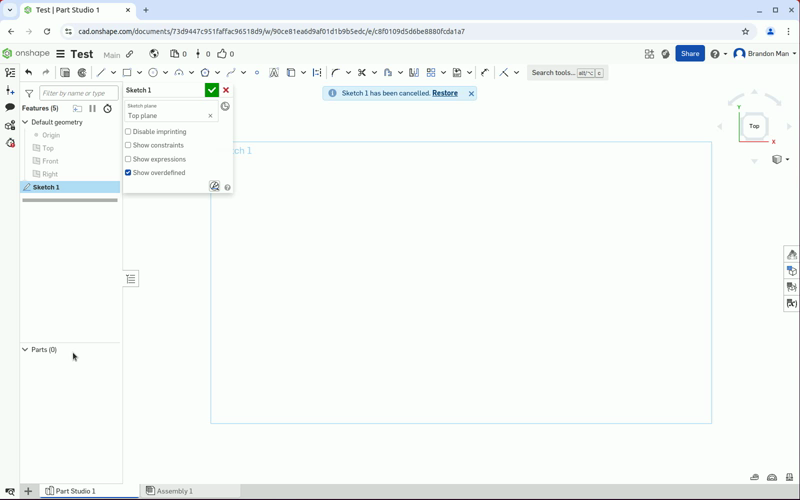
key(l)
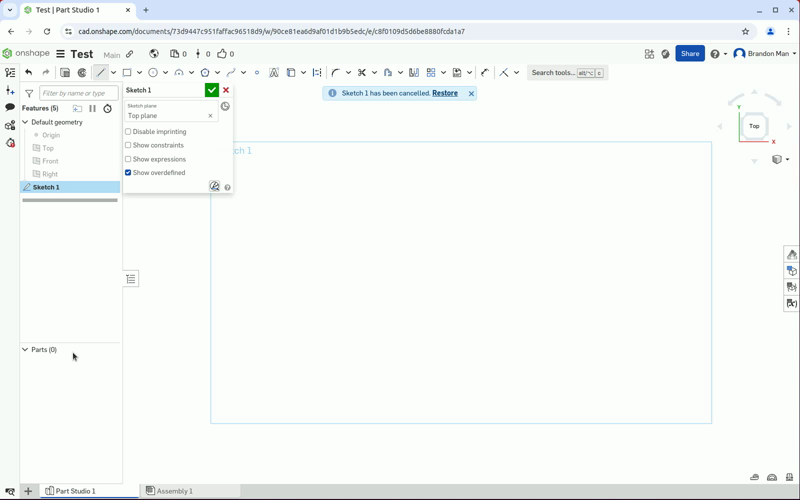
key_down(shift)
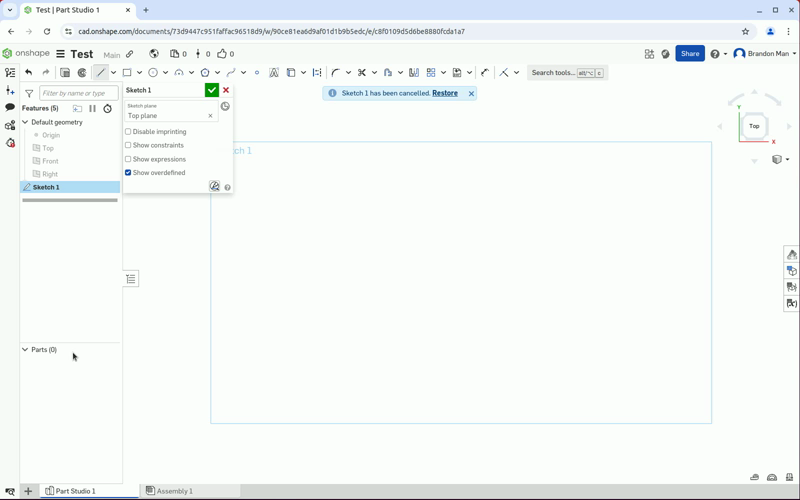
mouse_move(384, 353)
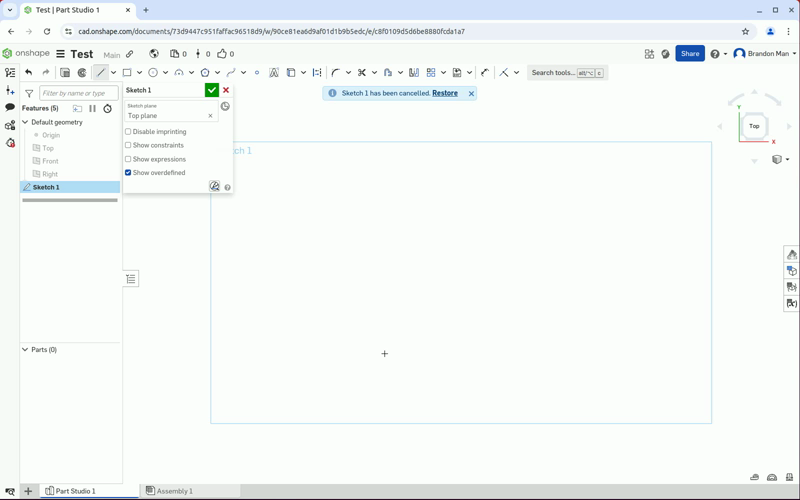
click(384, 353)
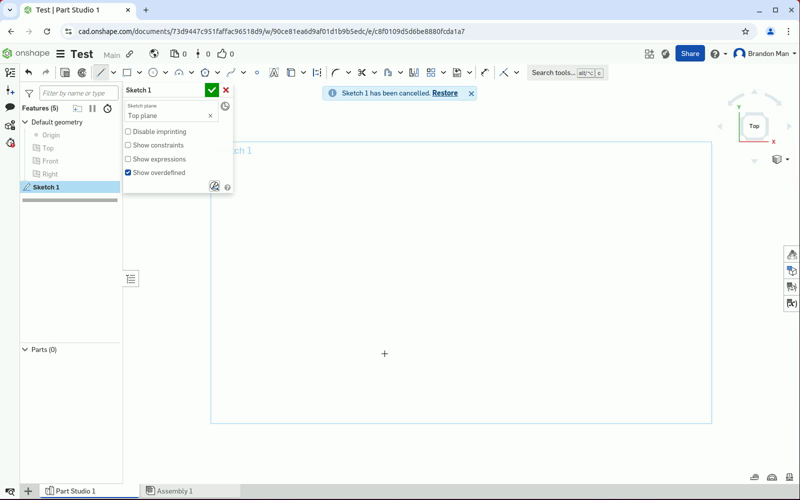
key_up(shift)
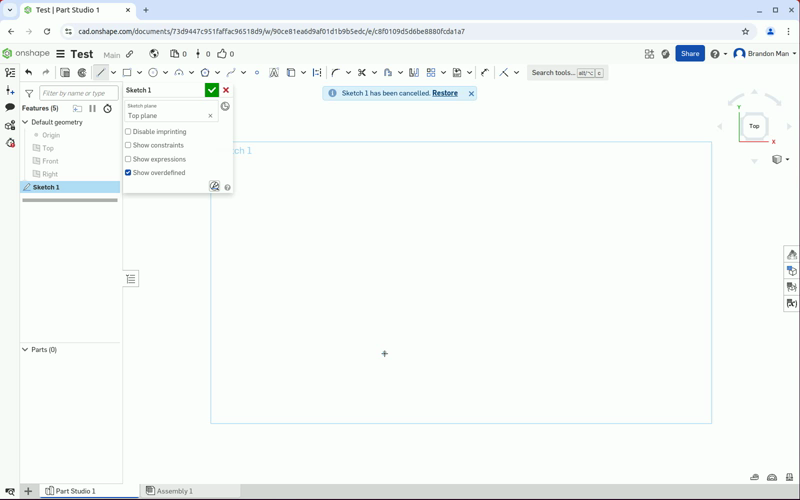
key_down(shift)
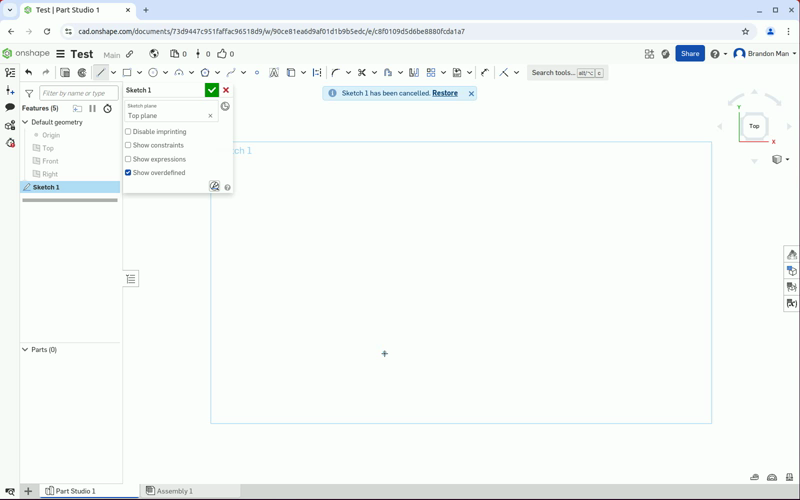
mouse_move(414, 353)
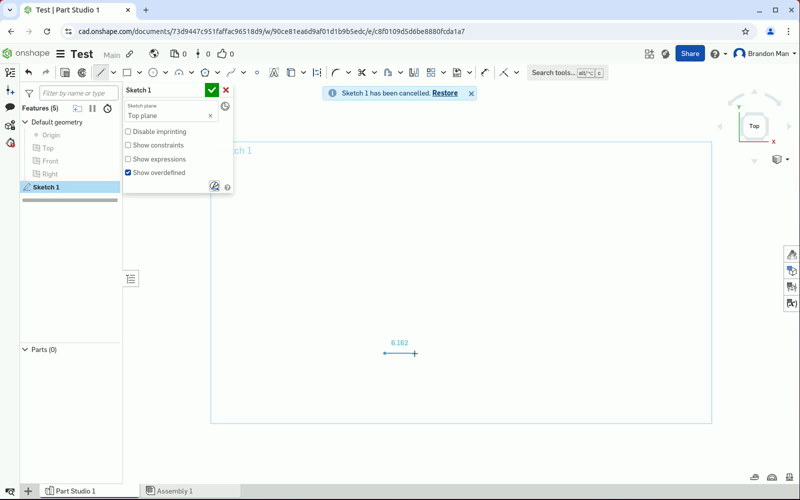
mouse_move(419, 353)
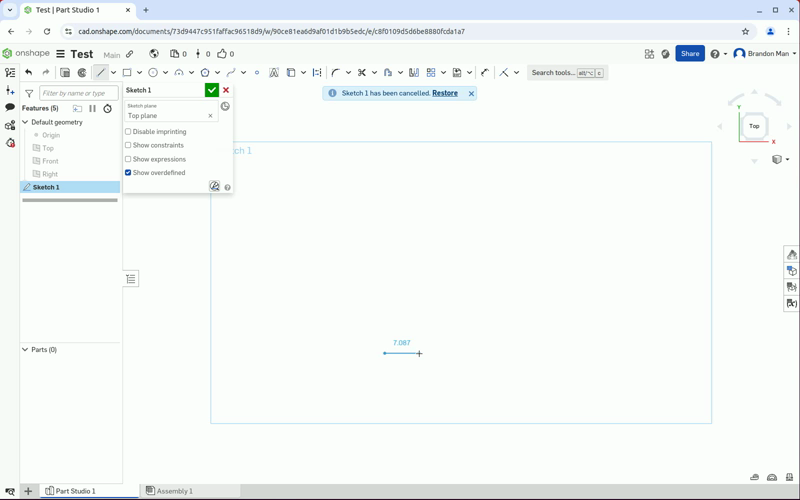
click(419, 353)
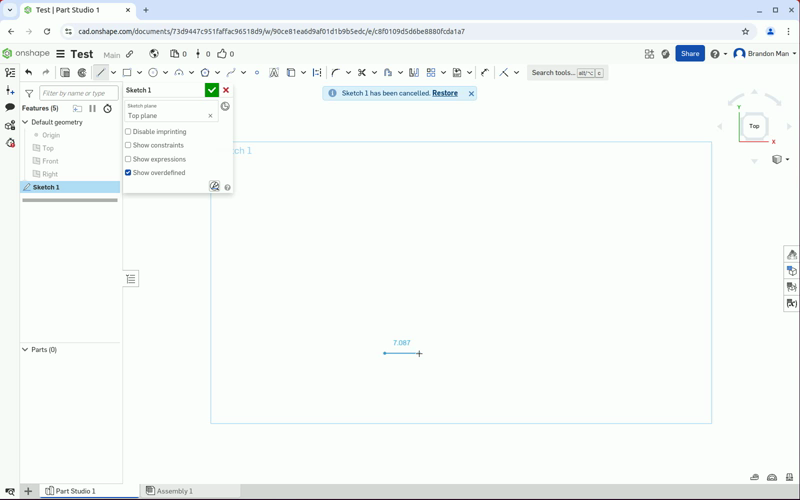
key_up(shift)
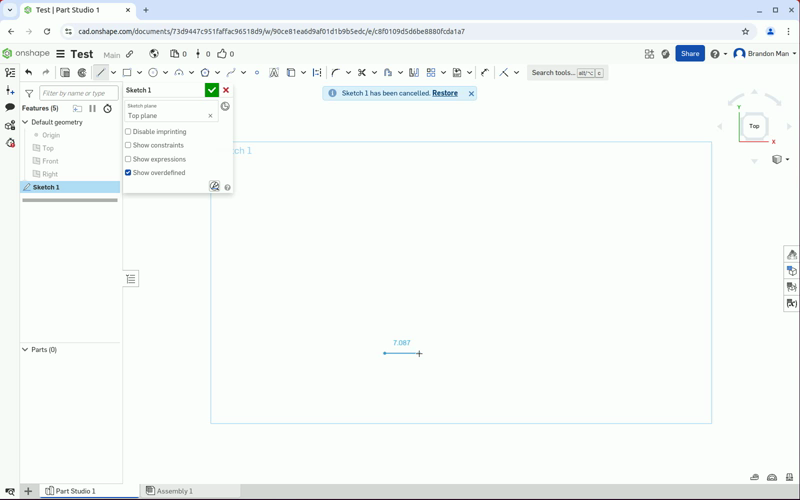
key(esc)
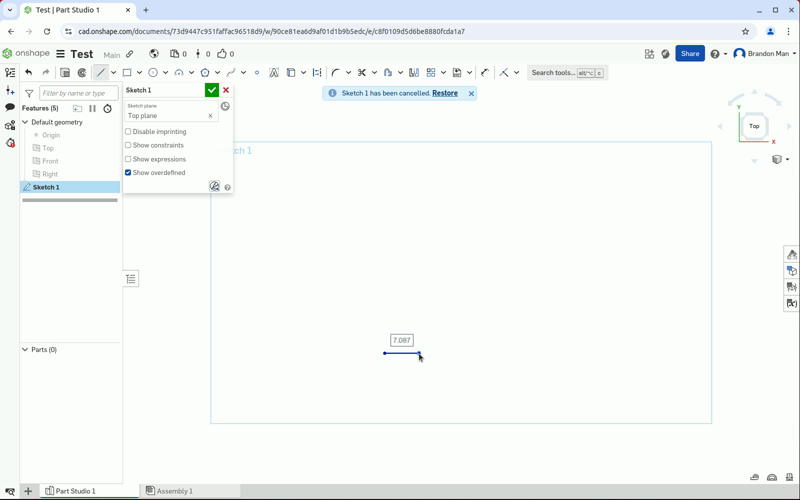
key(a)
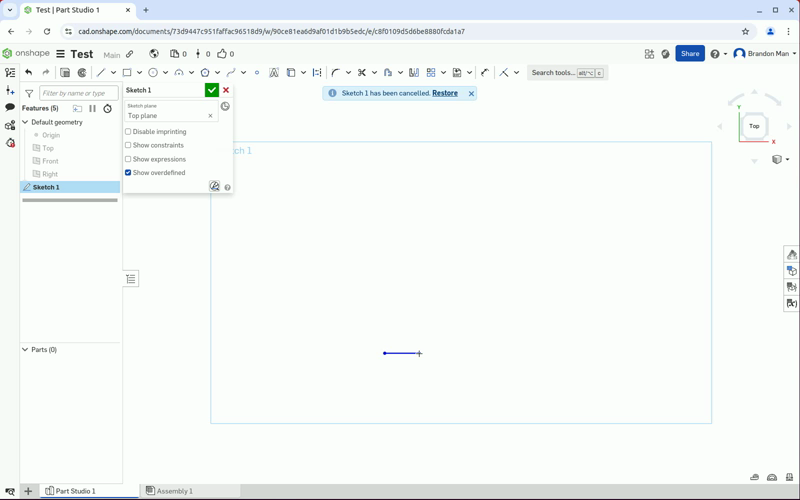
mouse_move(419, 353)
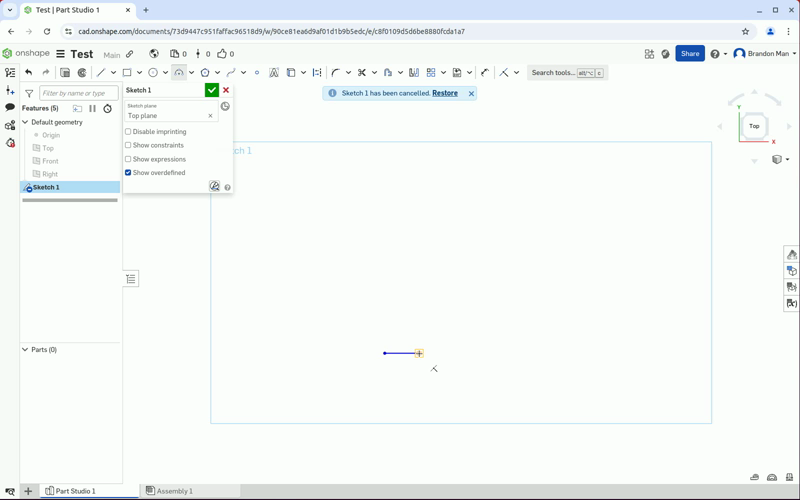
click(419, 353)
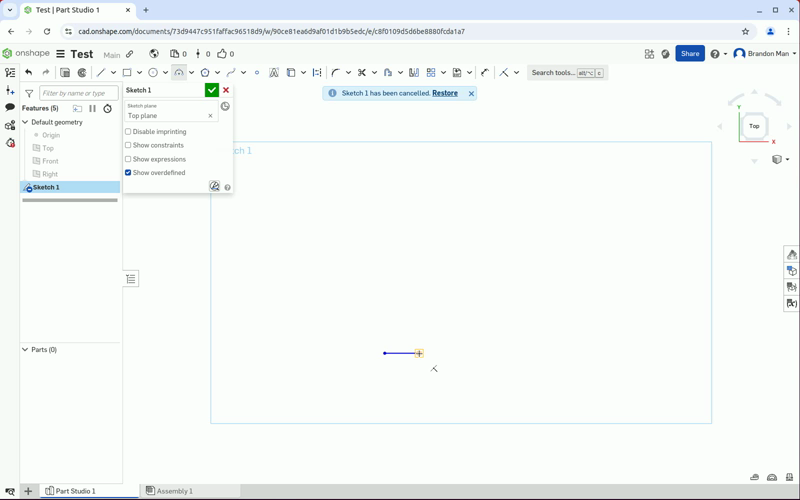
key_down(shift)
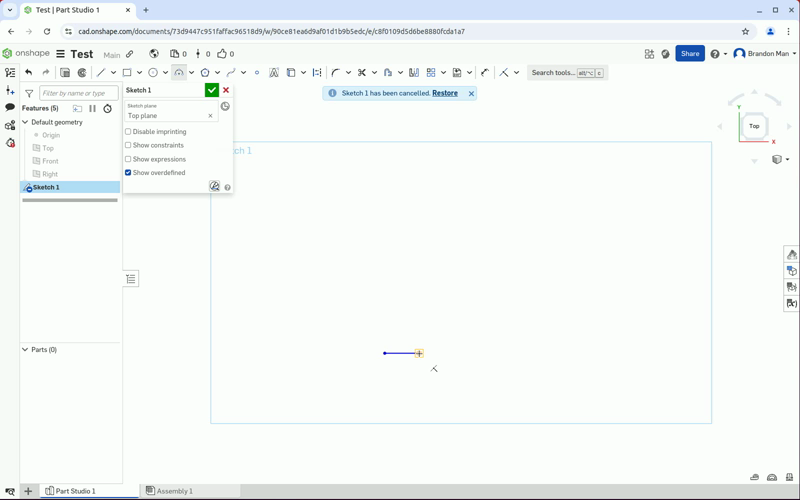
mouse_move(452, 343)
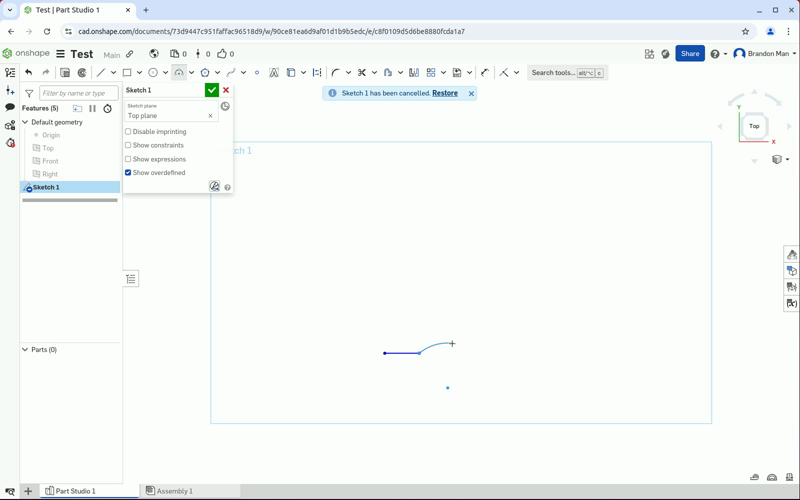
click(452, 343)
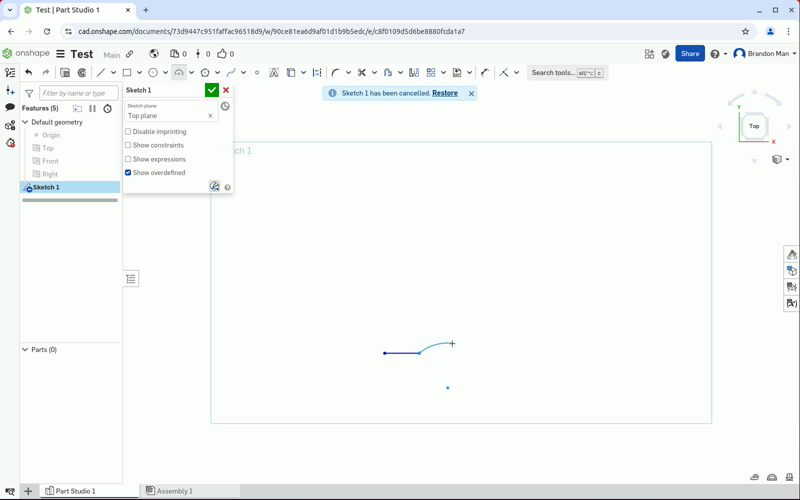
mouse_move(434, 345)
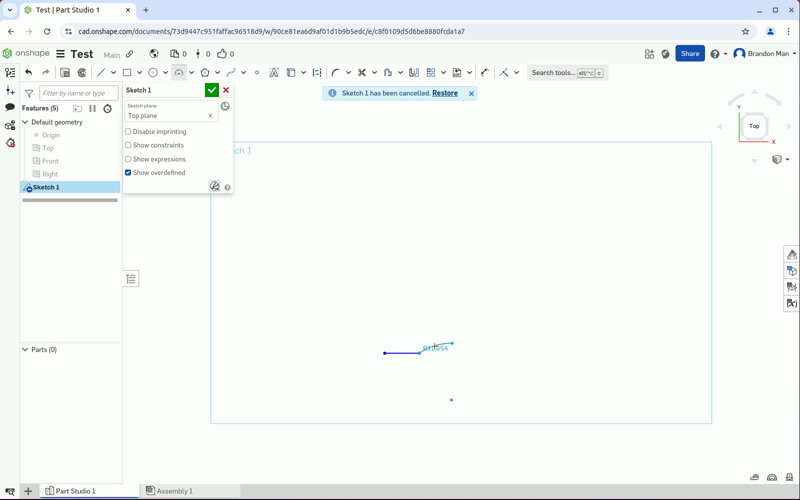
click(434, 345)
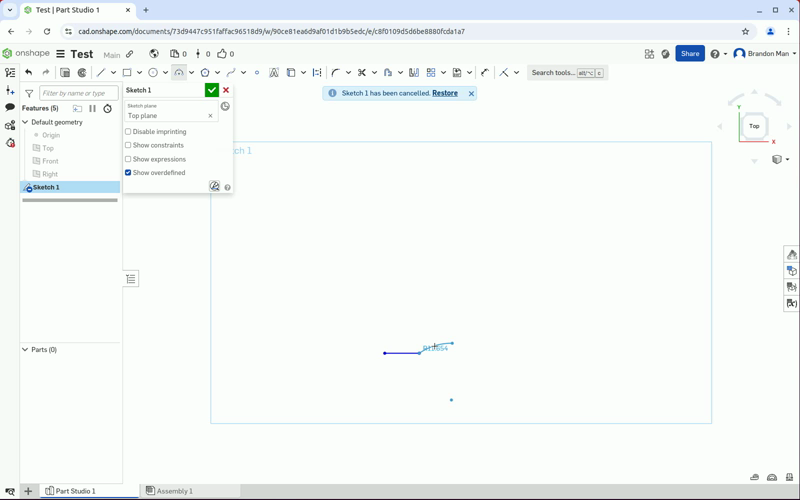
key_up(shift)
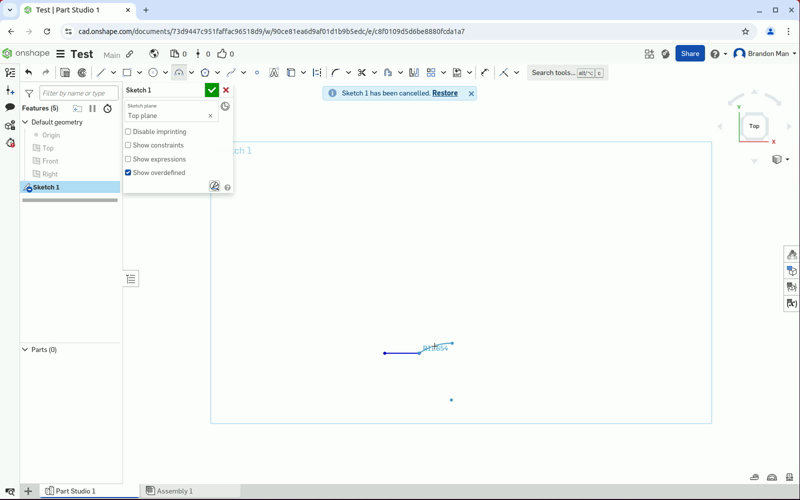
key(esc)
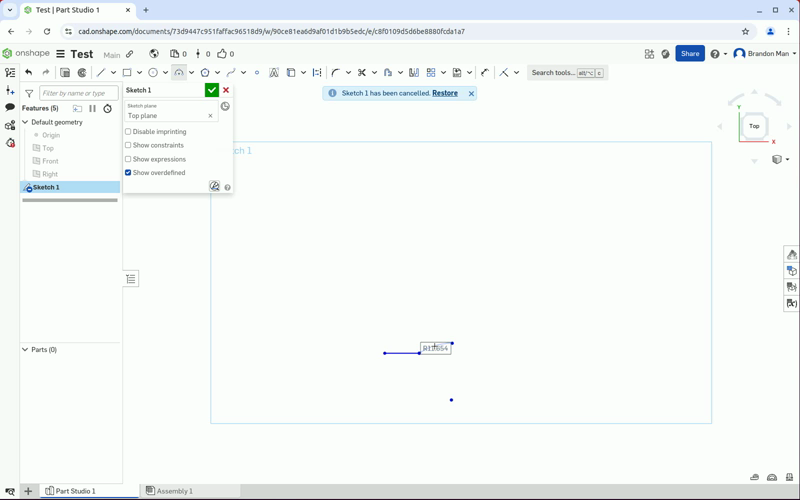
key(l)
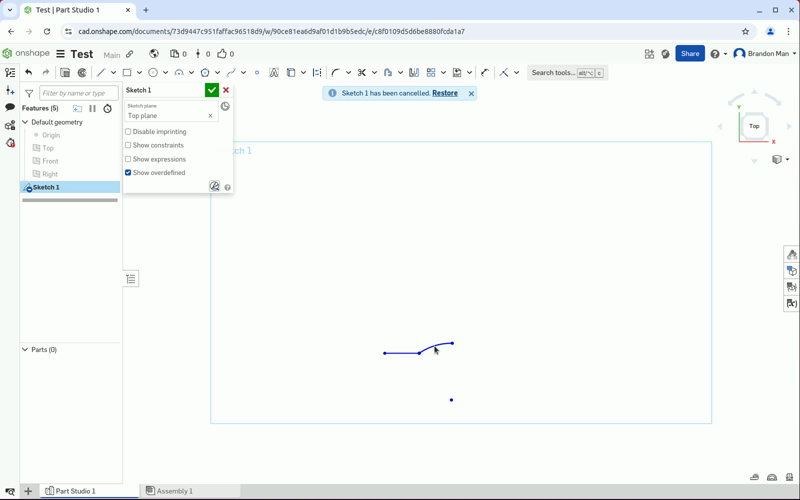
mouse_move(452, 343)
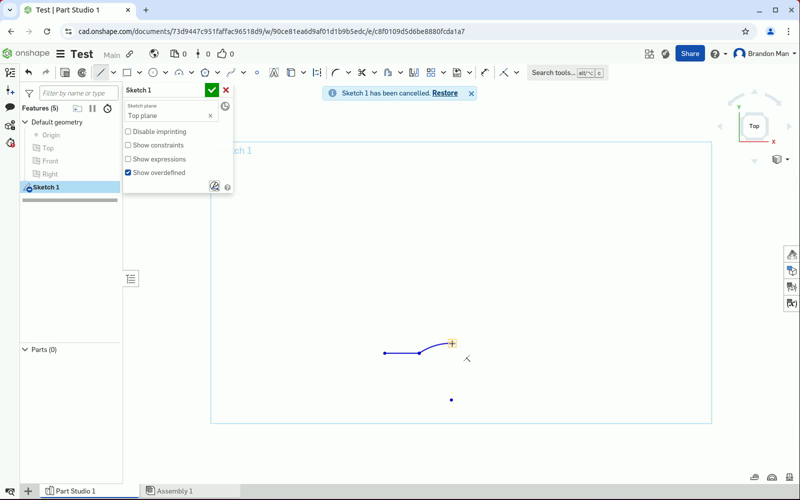
click(452, 343)
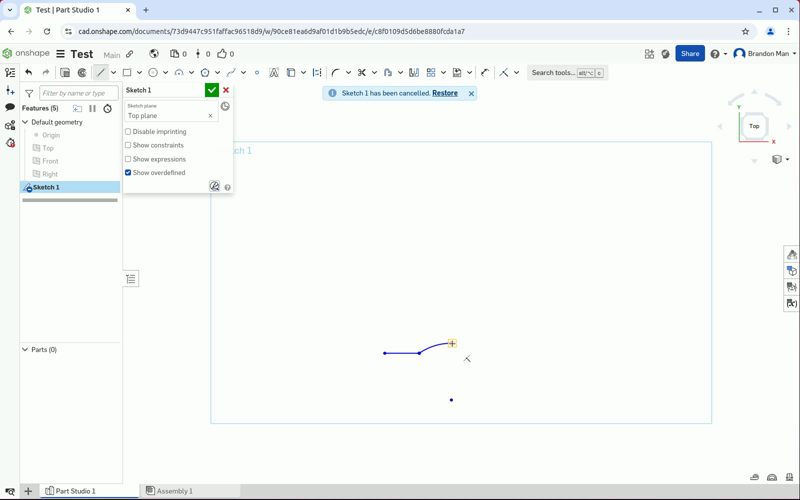
key_down(shift)
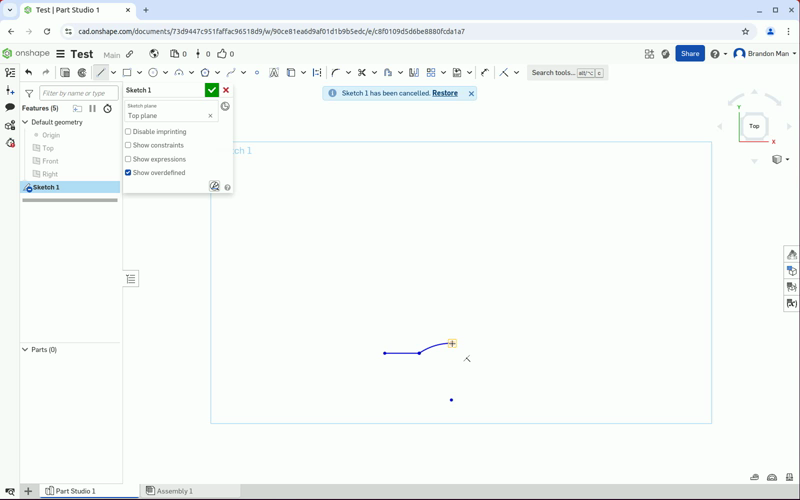
mouse_move(482, 343)
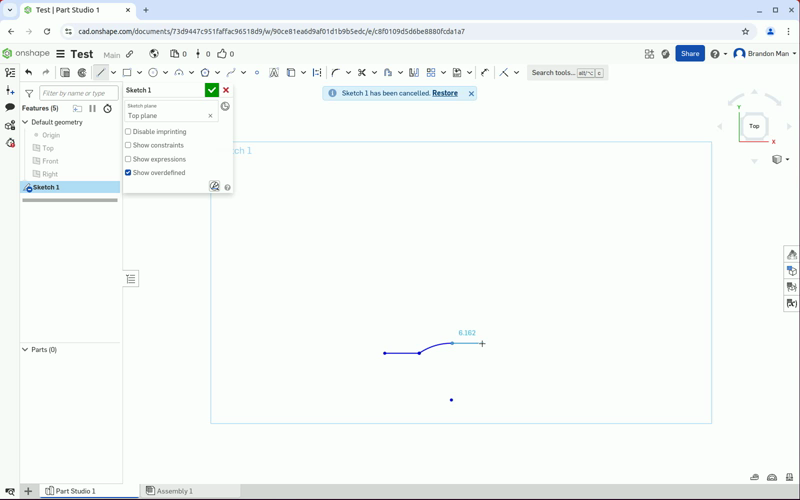
mouse_move(394, 343)
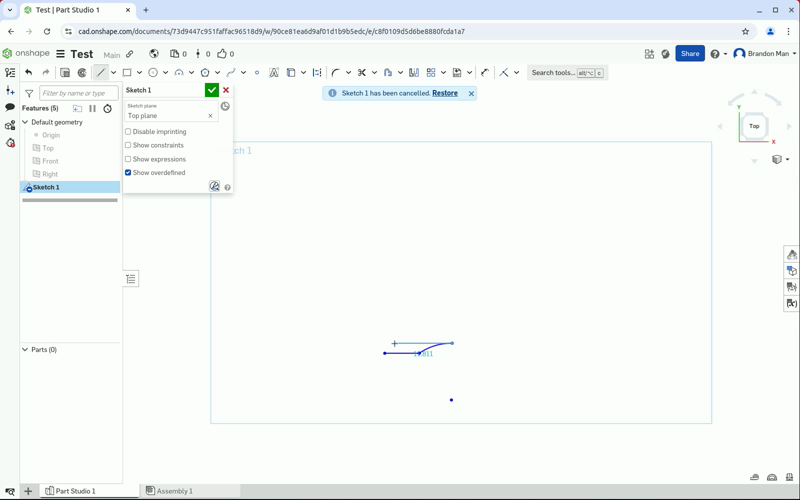
click(394, 343)
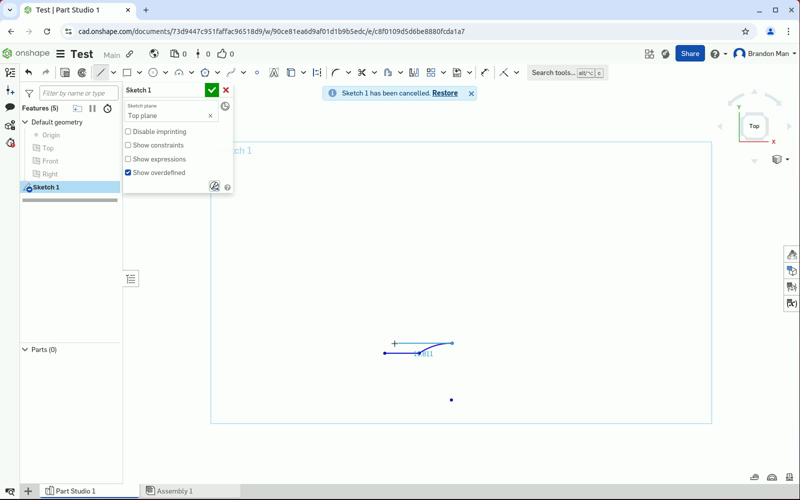
key_up(shift)
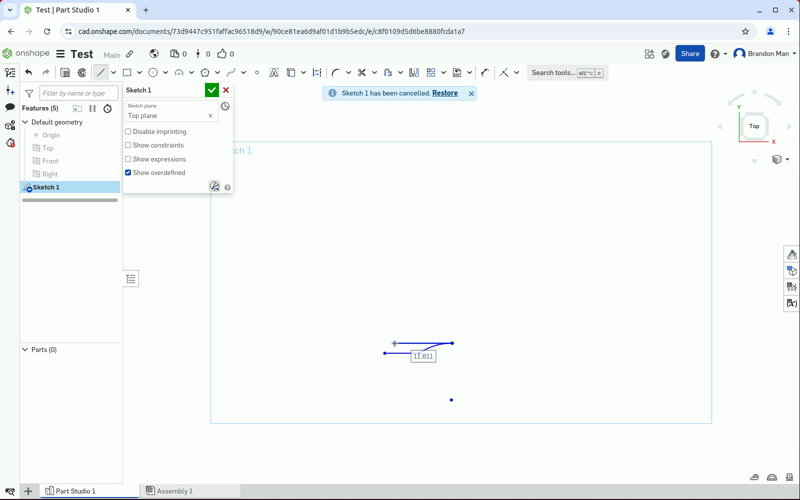
key_down(shift)
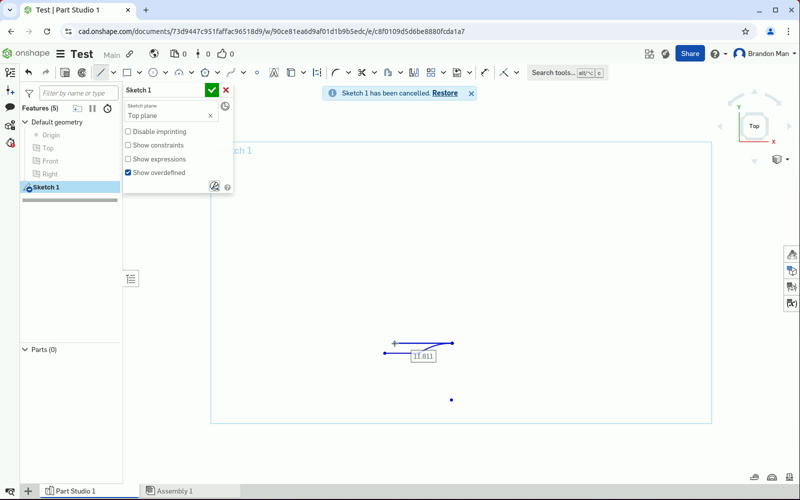
mouse_move(394, 283)
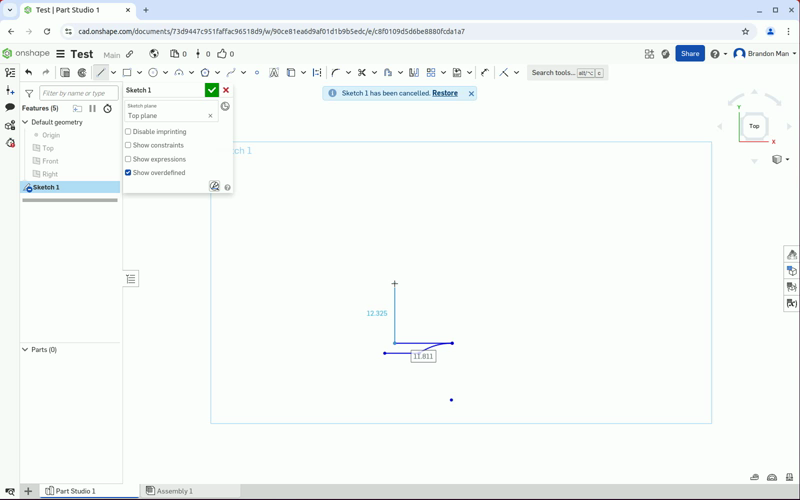
click(394, 283)
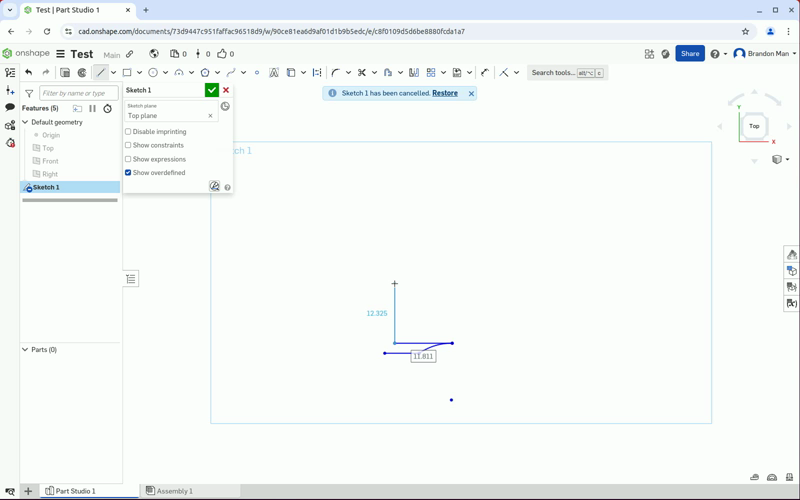
key_up(shift)
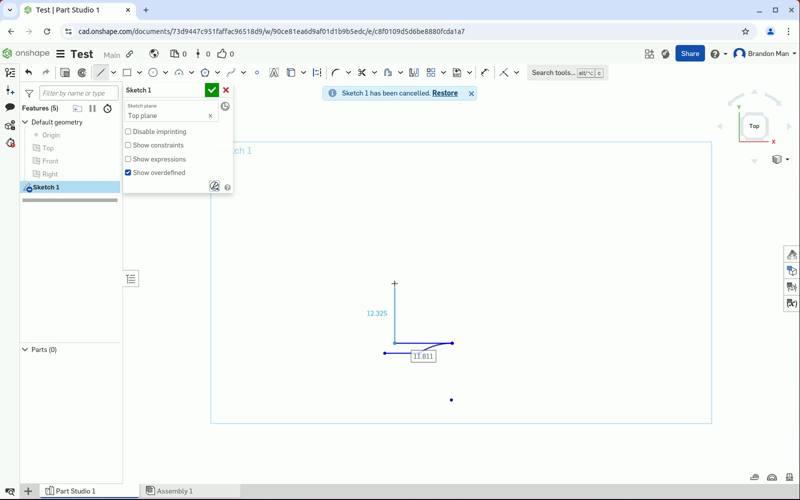
key_down(shift)
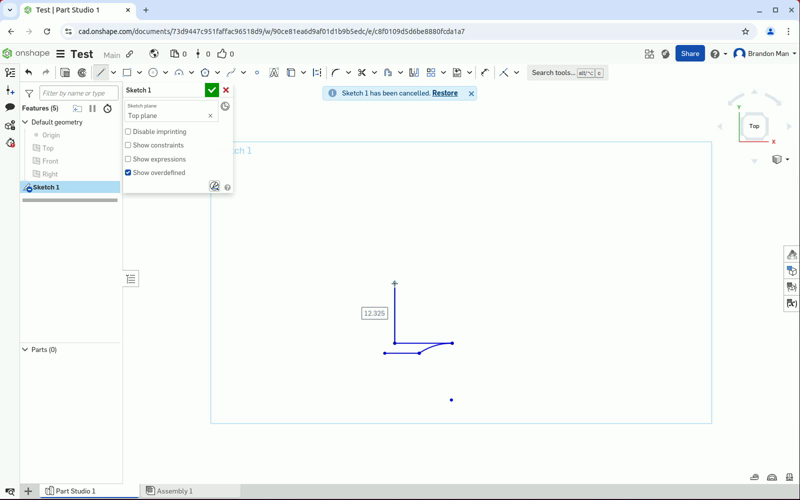
mouse_move(460, 283)
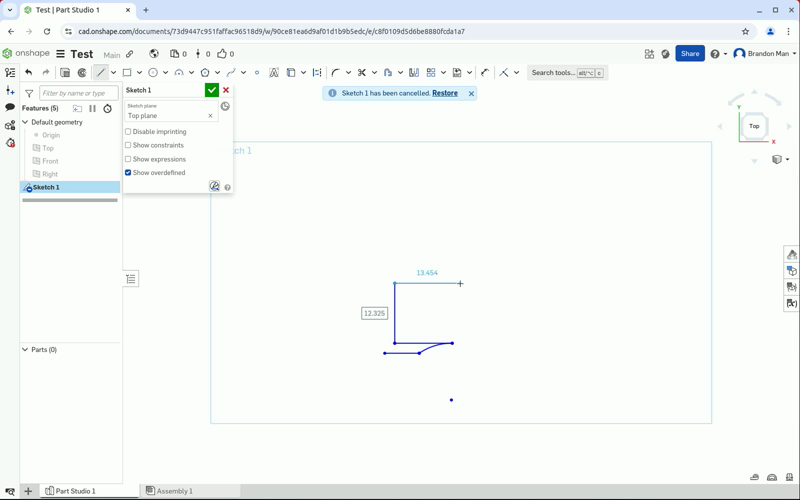
click(460, 283)
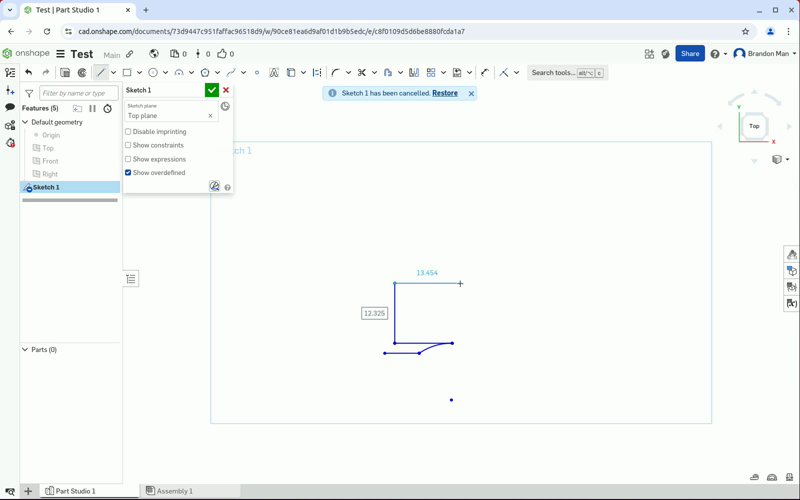
key_up(shift)
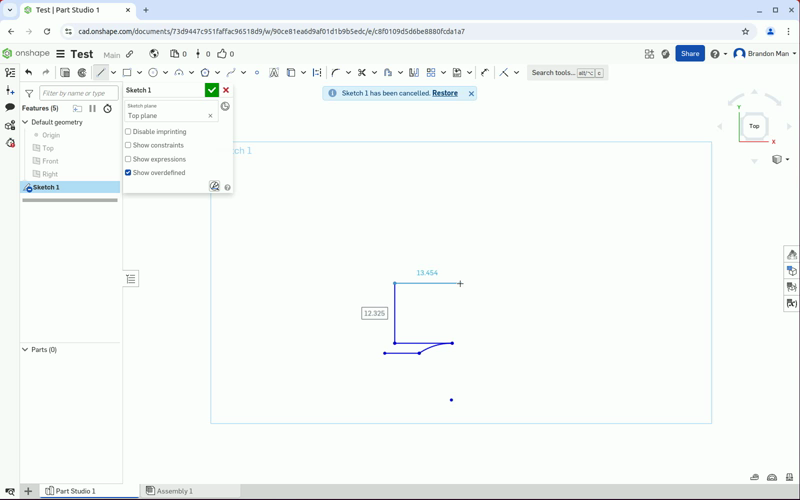
key_down(shift)
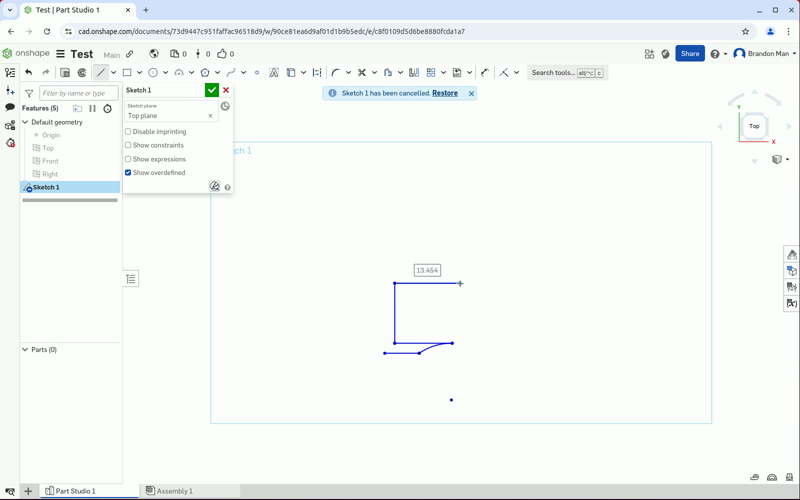
mouse_move(490, 283)
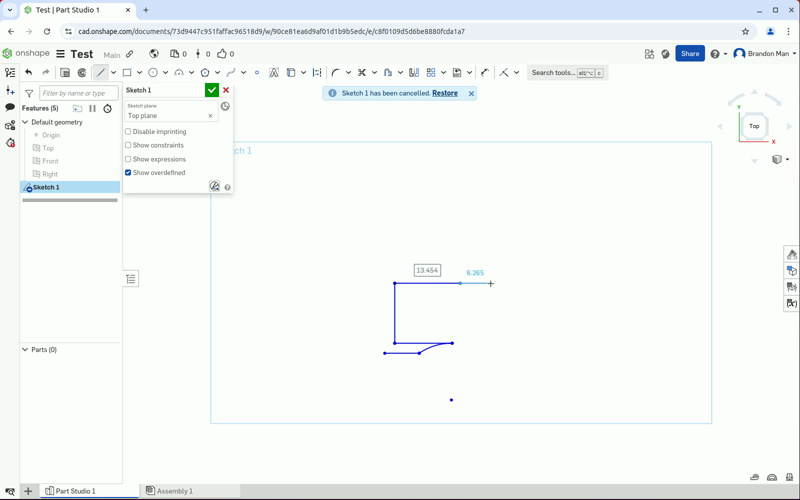
mouse_move(460, 273)
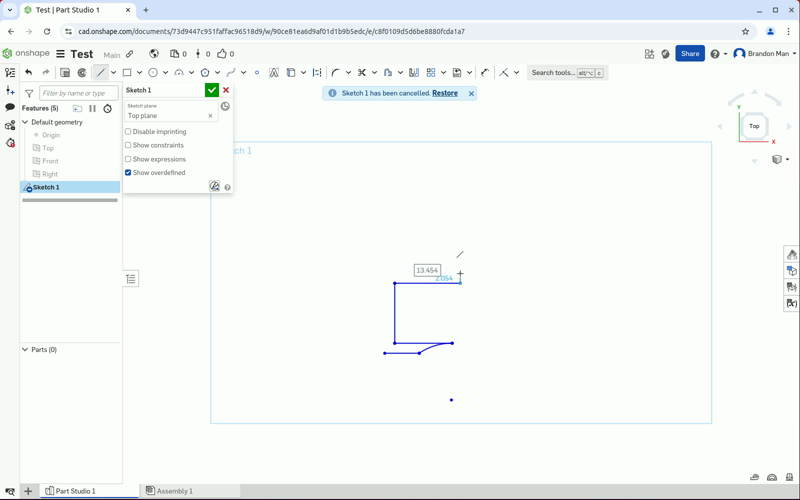
click(460, 273)
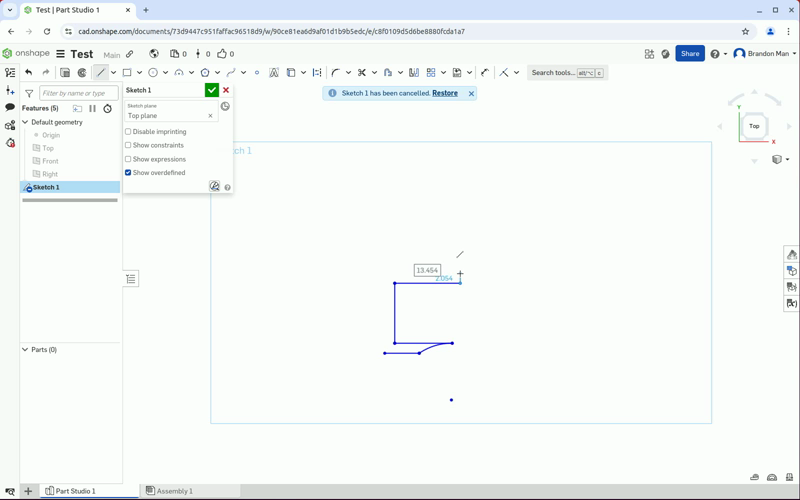
key_up(shift)
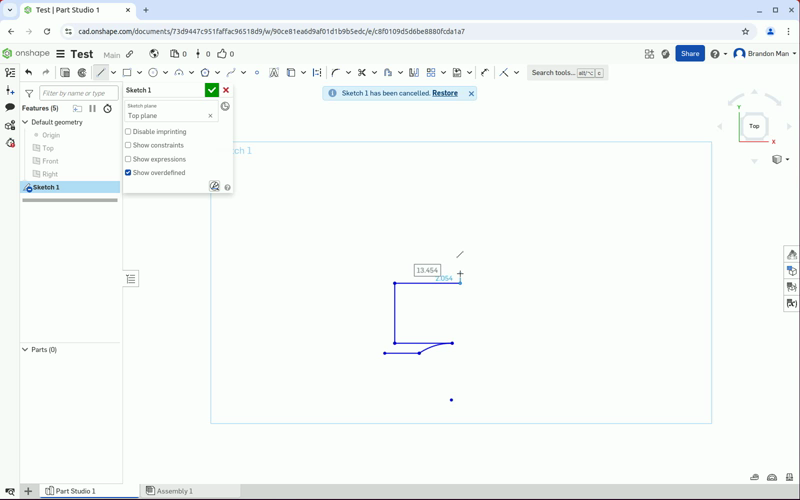
key_down(shift)
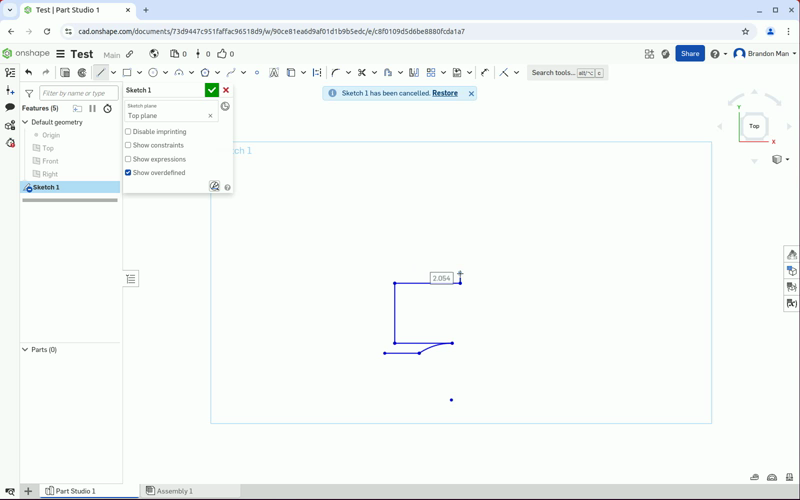
mouse_move(384, 273)
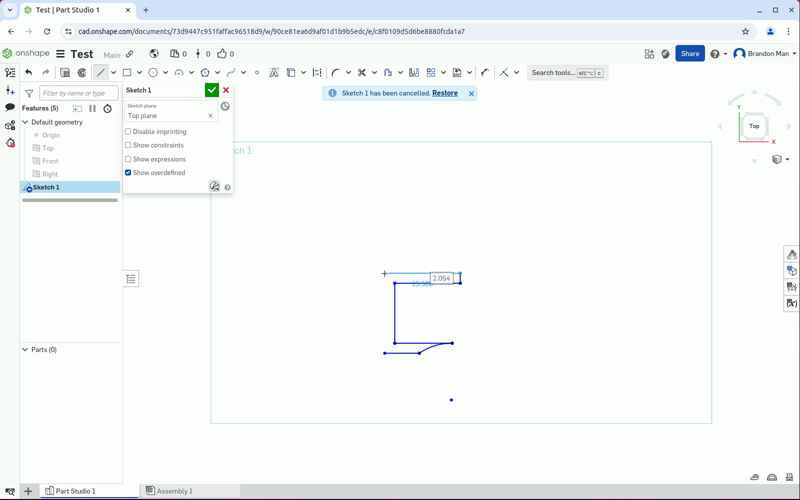
click(384, 273)
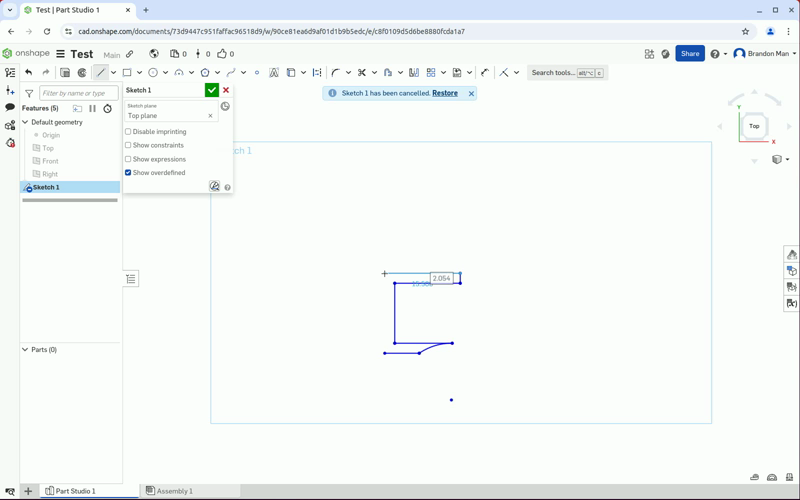
key_up(shift)
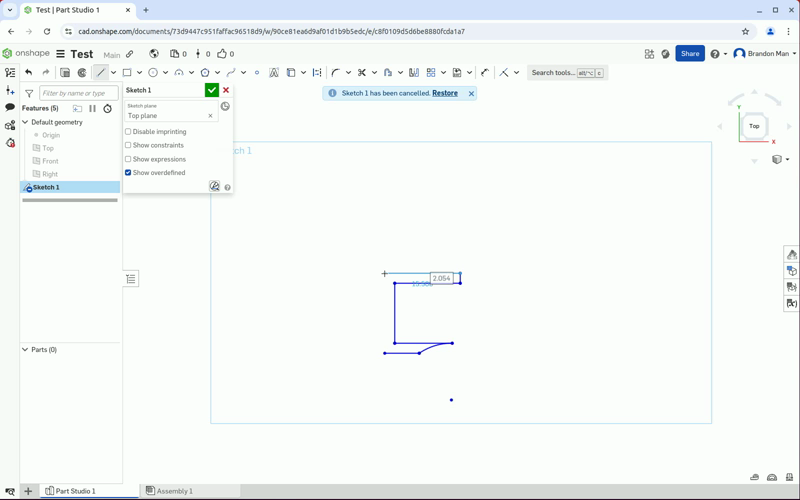
key_down(shift)
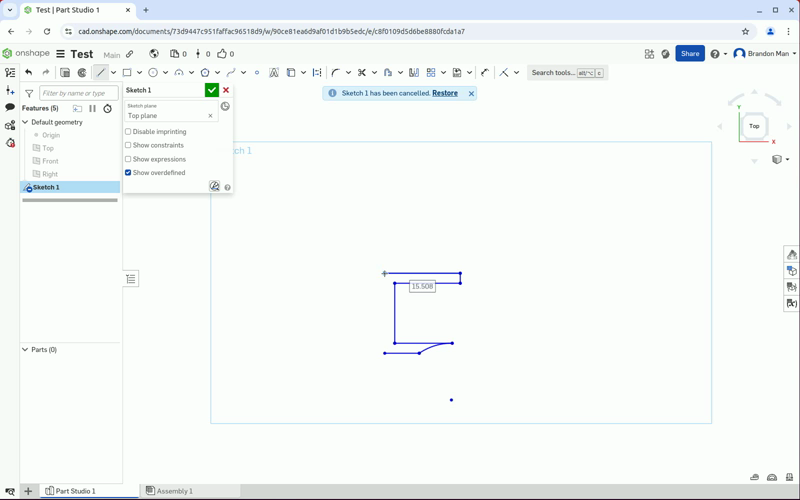
mouse_move(384, 353)
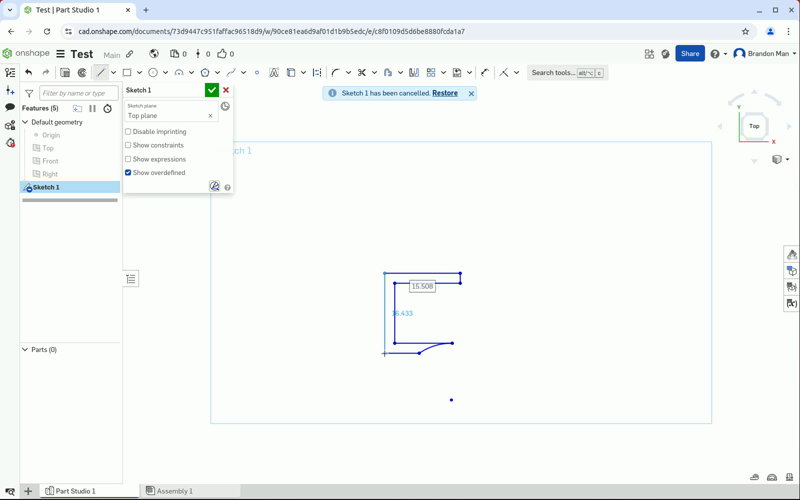
key_up(shift)
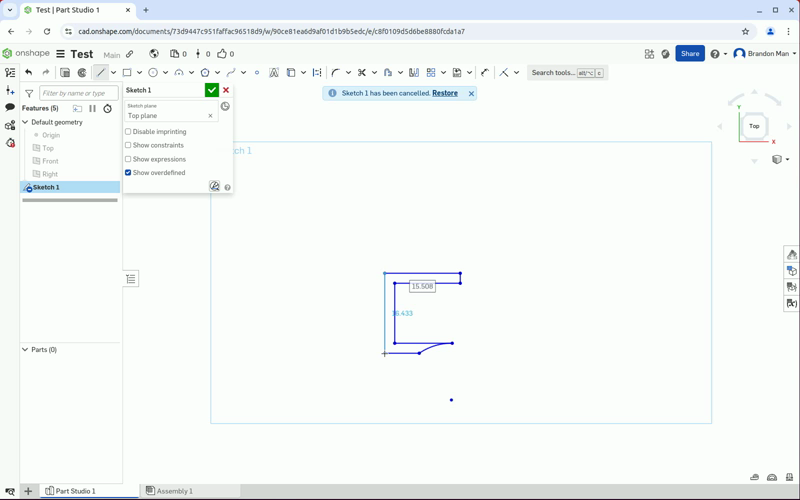
click(384, 353)
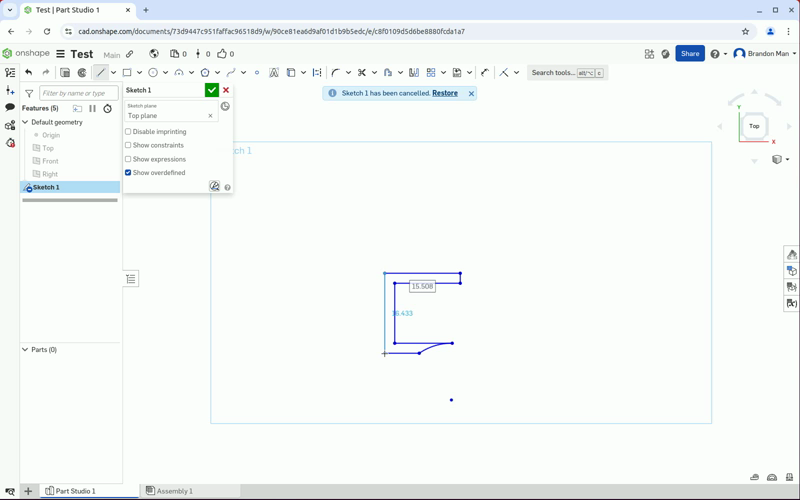
key(esc)
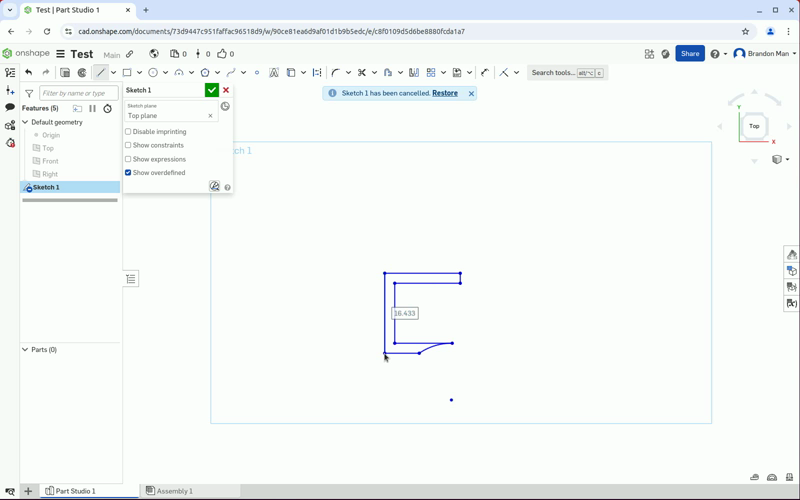
mouse_move(427, 276)
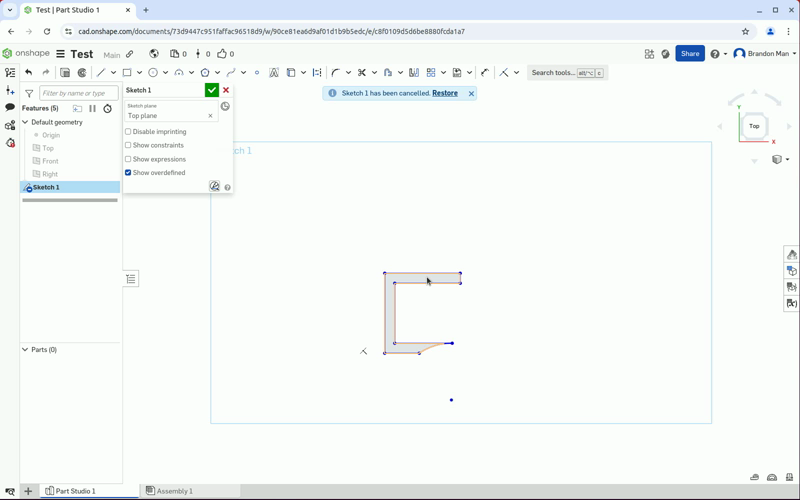
click(427, 276)
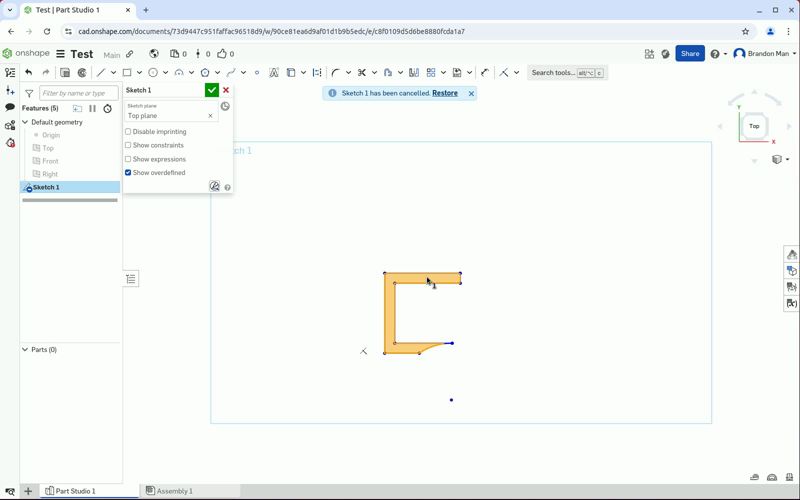
mouse_move(73, 352)
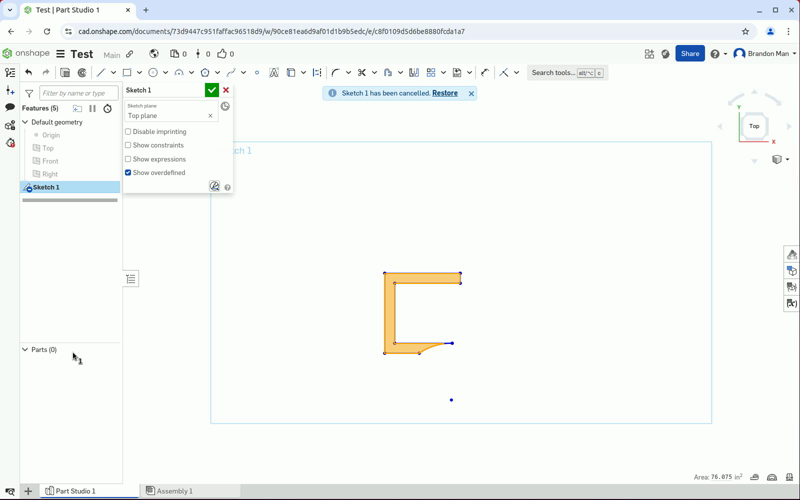
key(shift+y)
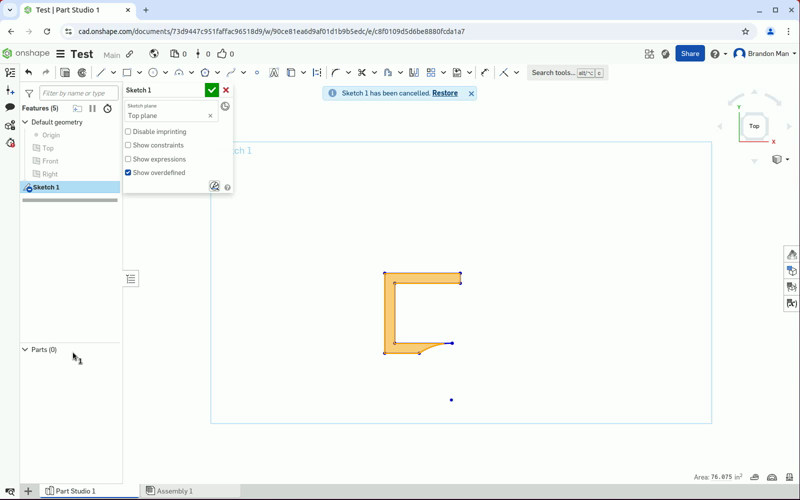
key(shift+e)
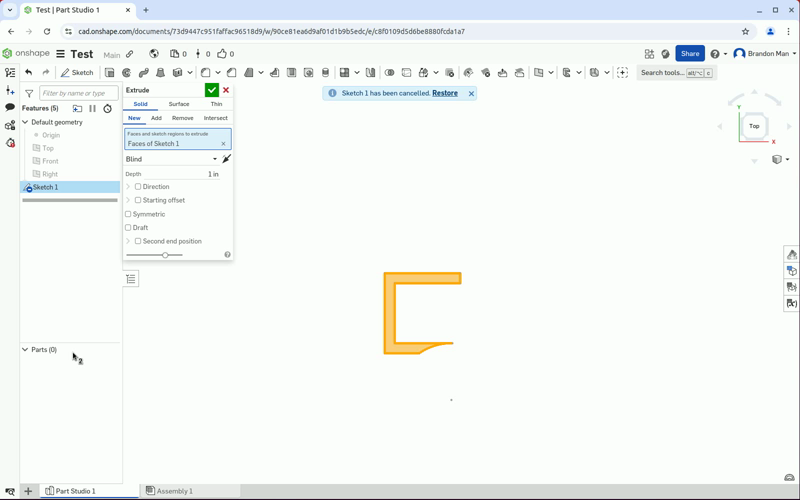
mouse_move(143, 106)
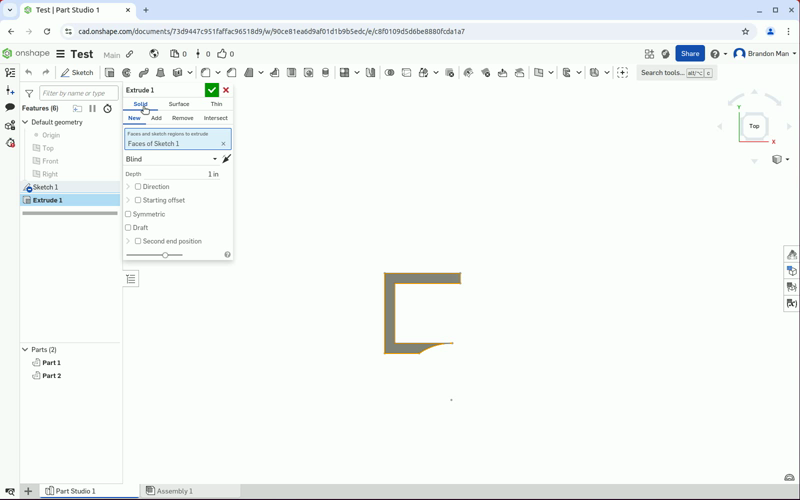
click(143, 106)
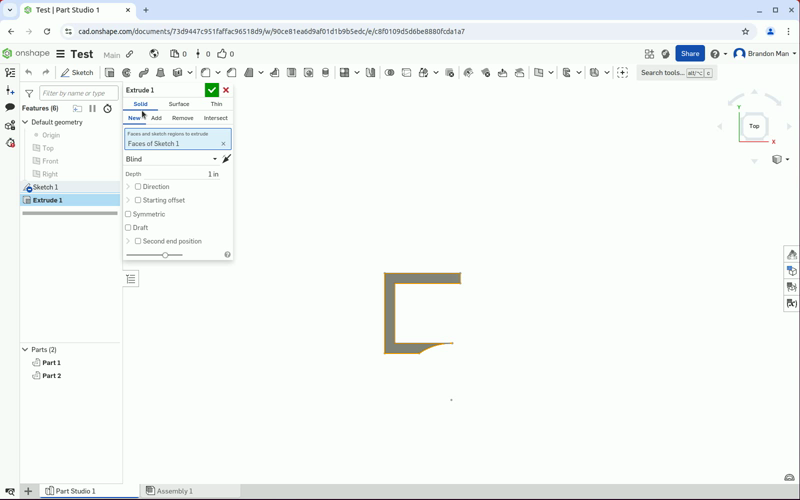
mouse_move(137, 120)
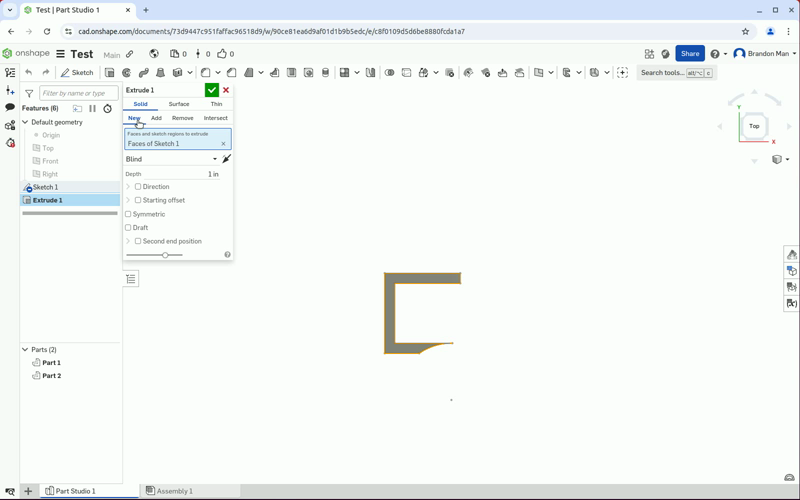
click(137, 120)
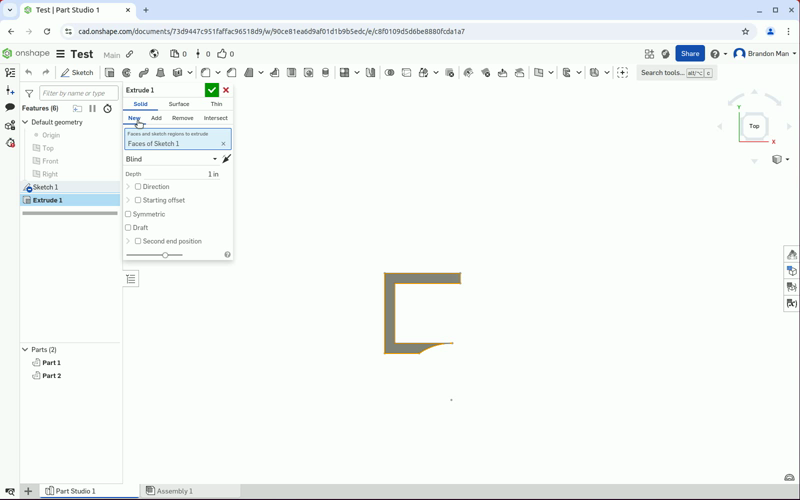
key(tab, 4)
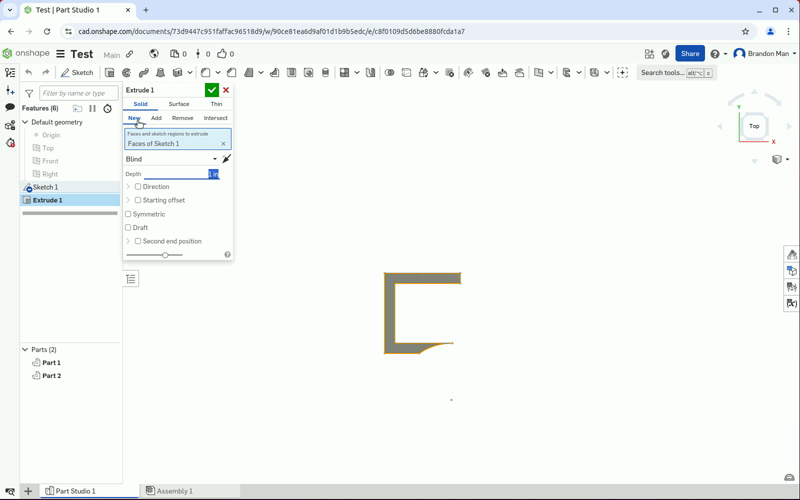
text(13.48)
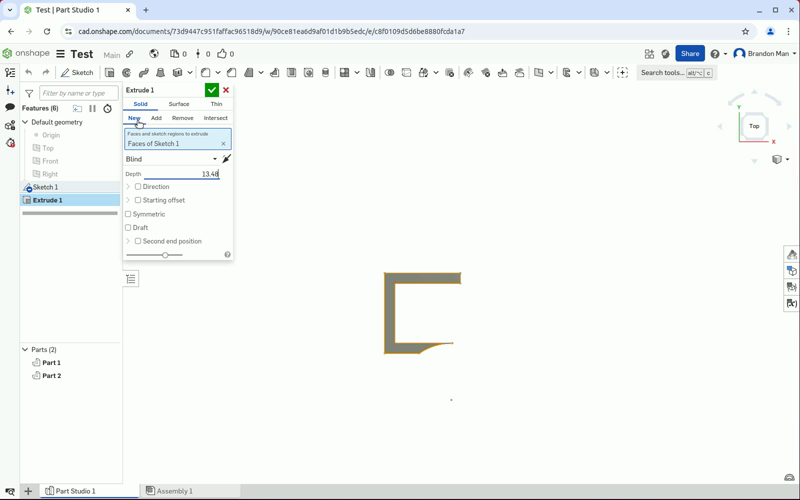
key(enter)
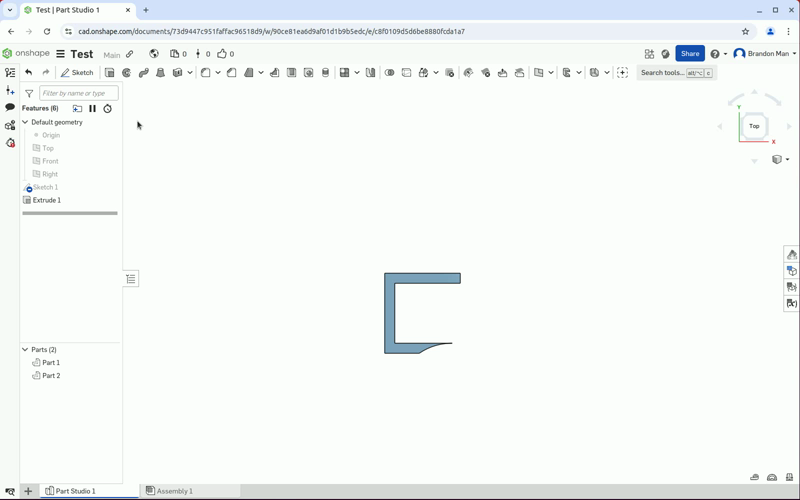
key(shift+h)
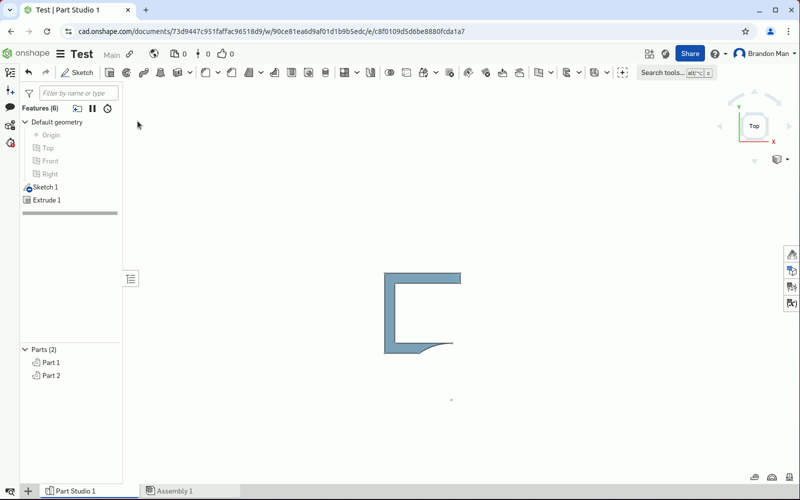
key(shift+h)
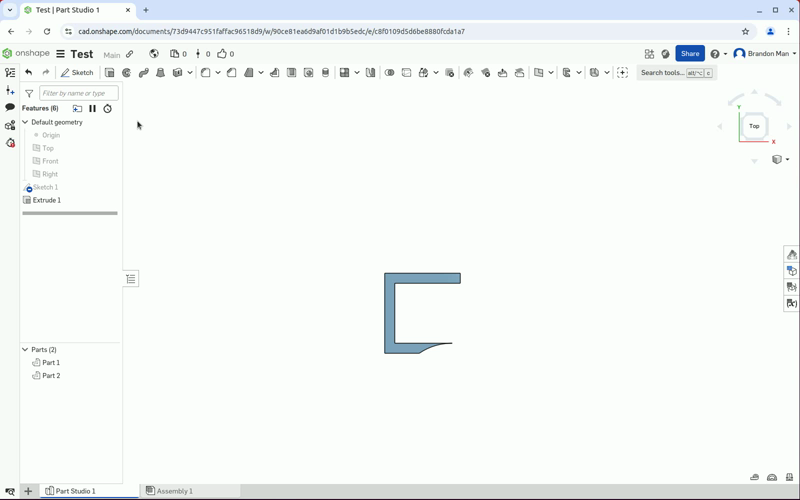
mouse_move(73, 189)
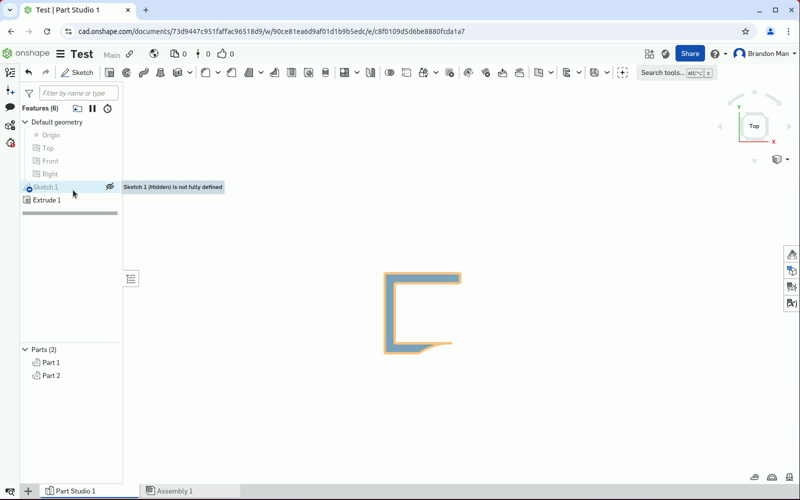
click(73, 189)
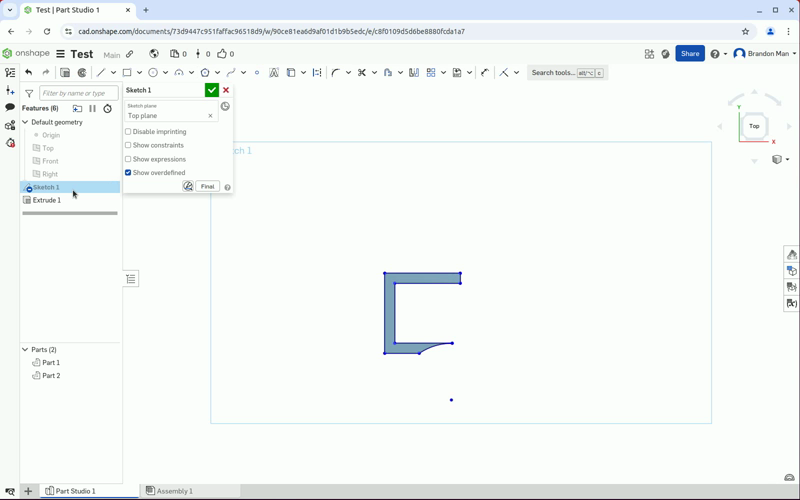
mouse_move(229, 92)
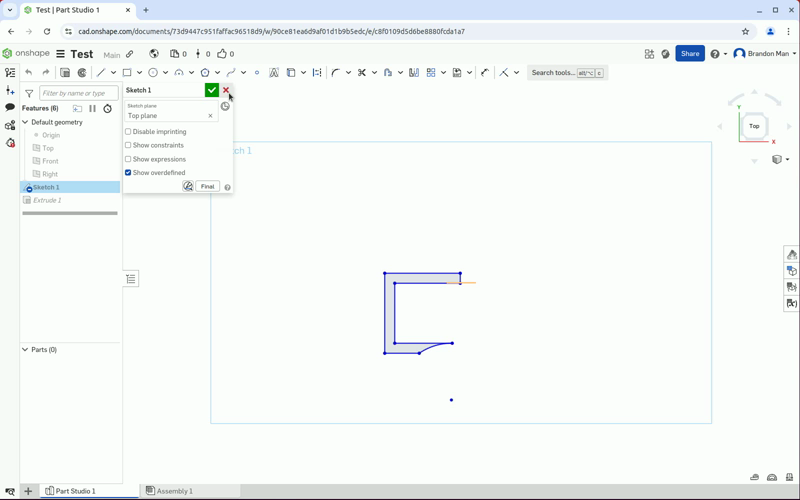
click(229, 92)
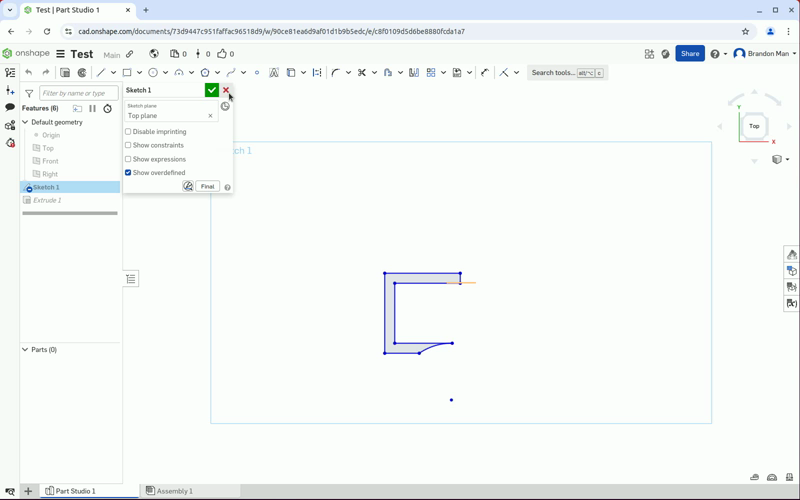
key(shift+s)
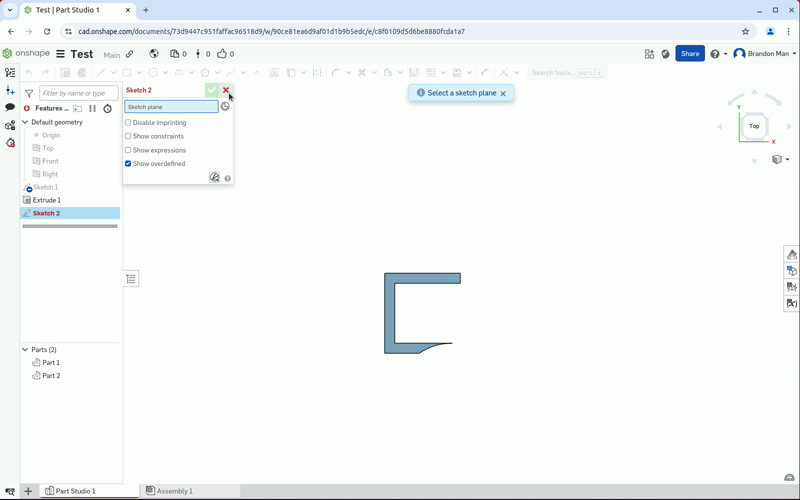
mouse_move(73, 150)
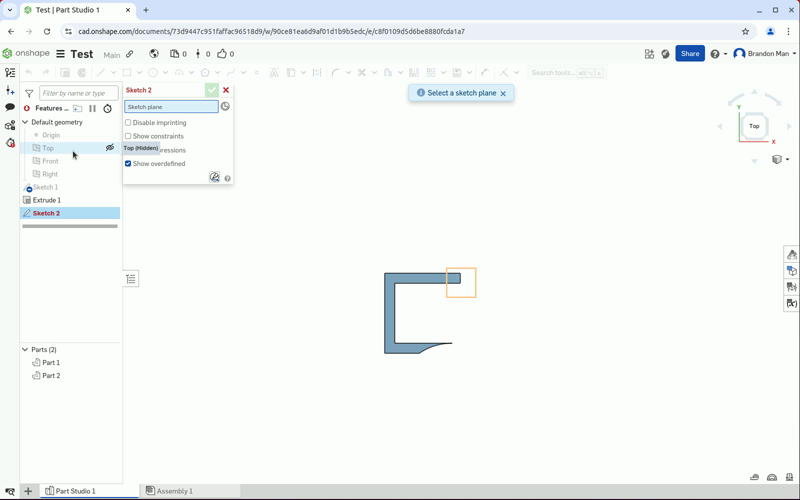
click(73, 150)
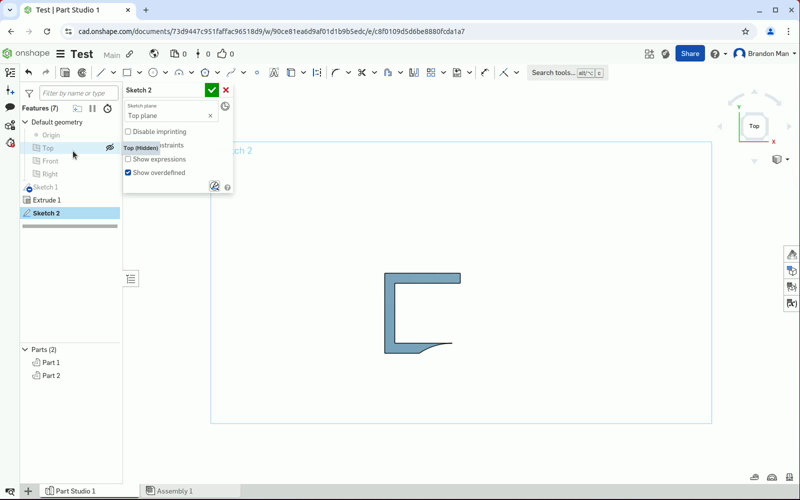
mouse_move(73, 352)
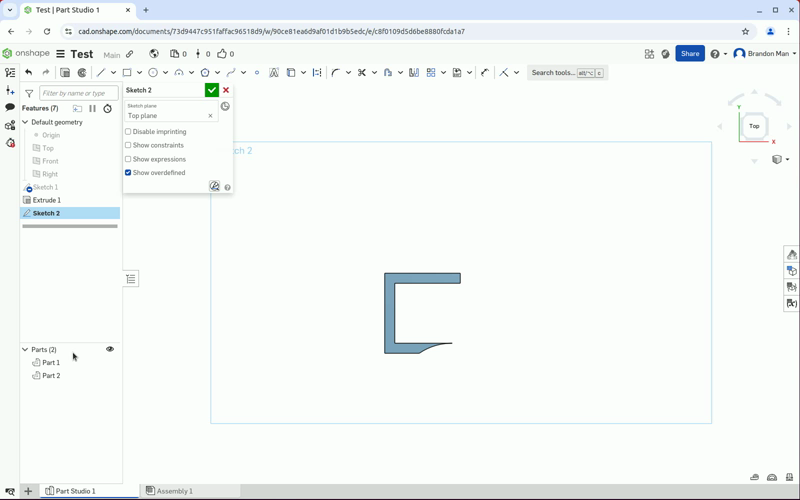
key(y)
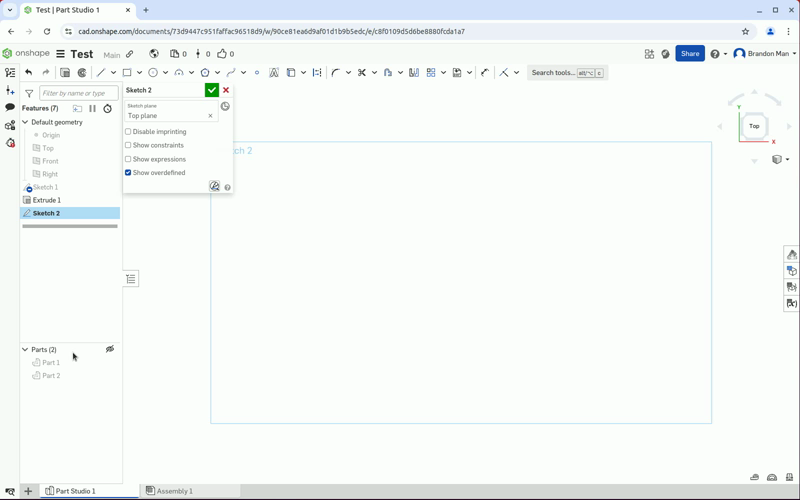
key(l)
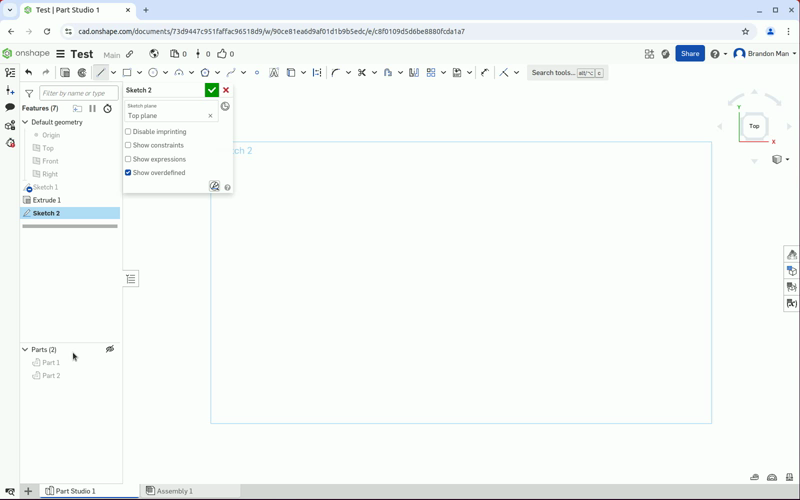
key_down(shift)
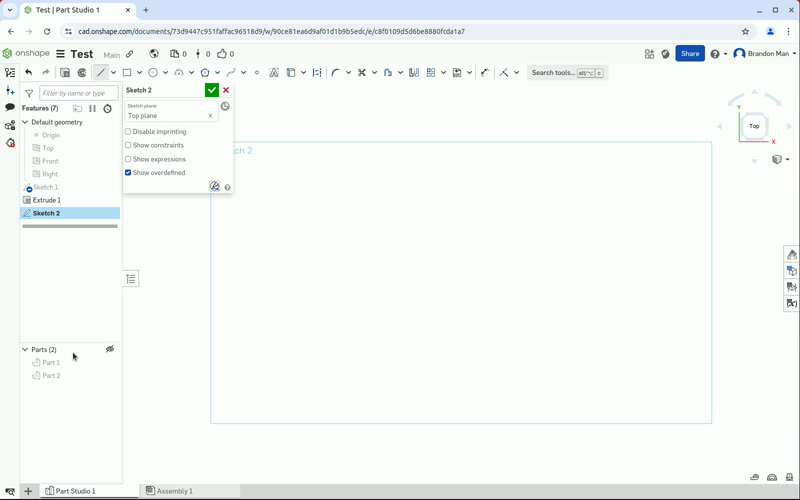
mouse_move(419, 353)
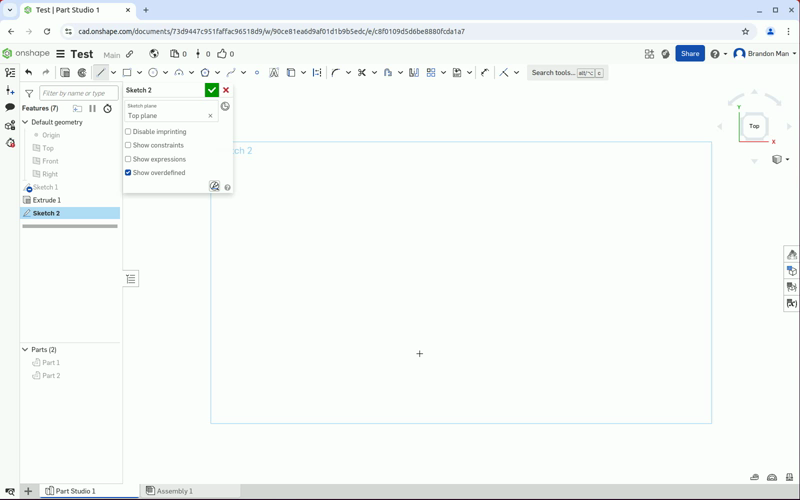
click(419, 353)
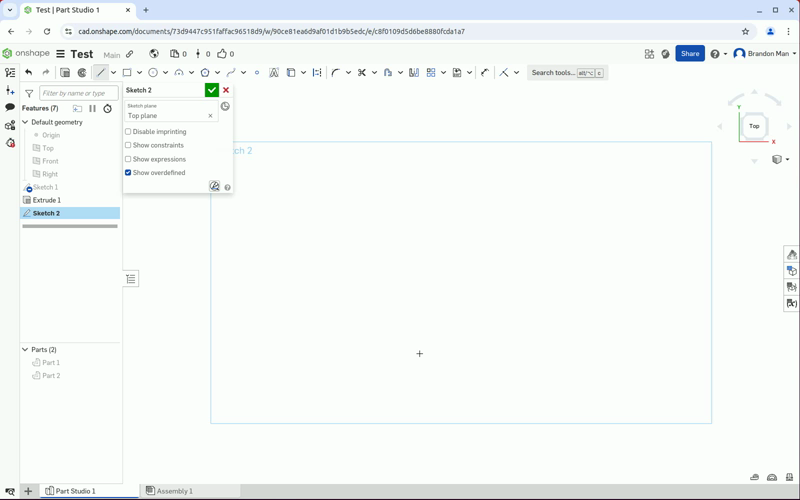
key_up(shift)
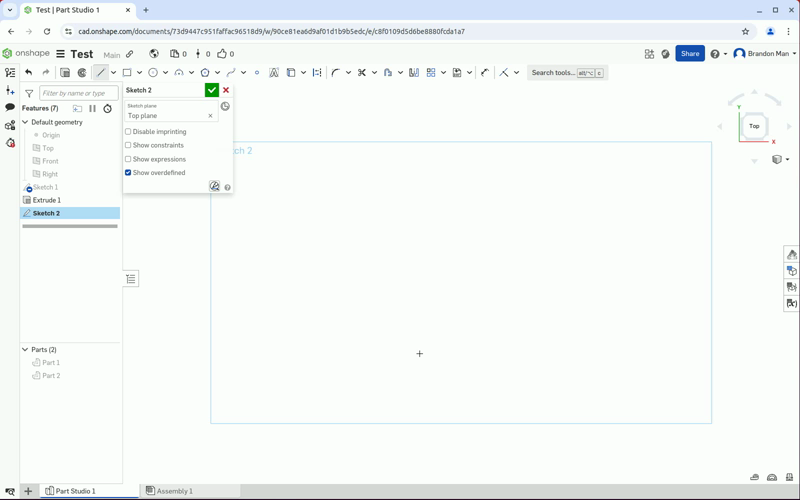
key_down(shift)
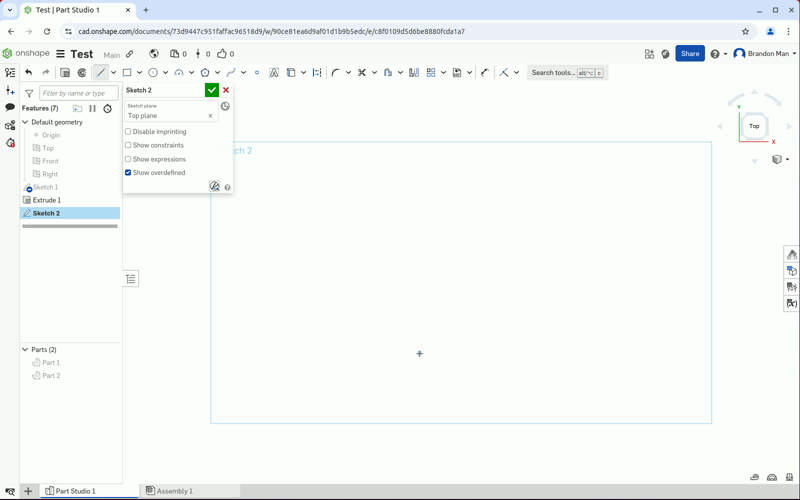
mouse_move(449, 353)
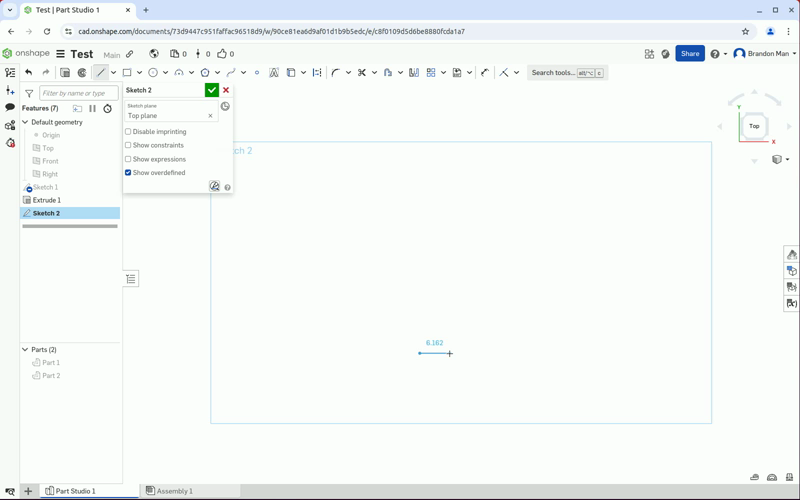
mouse_move(452, 353)
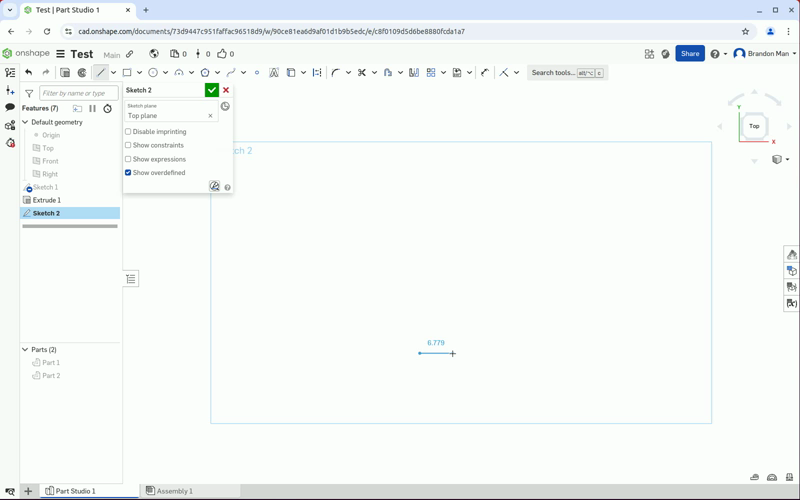
click(452, 353)
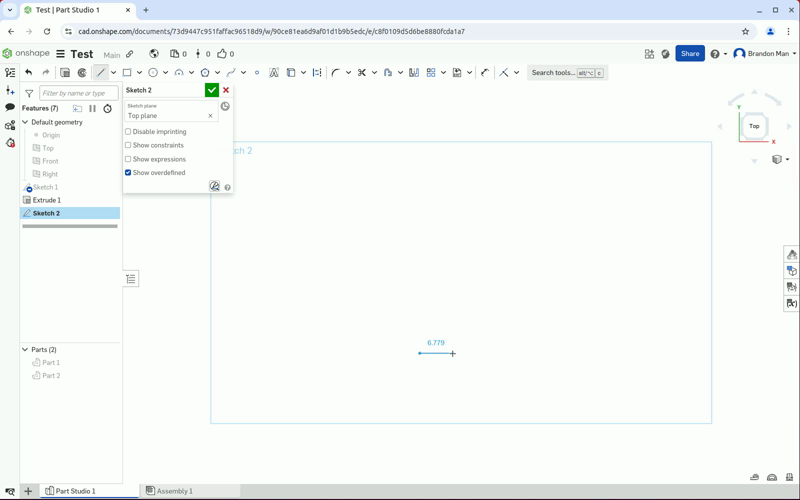
key_up(shift)
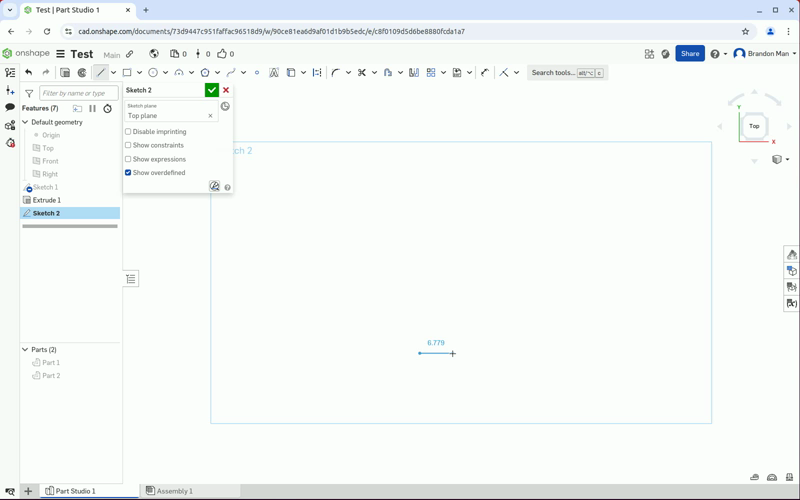
key_down(shift)
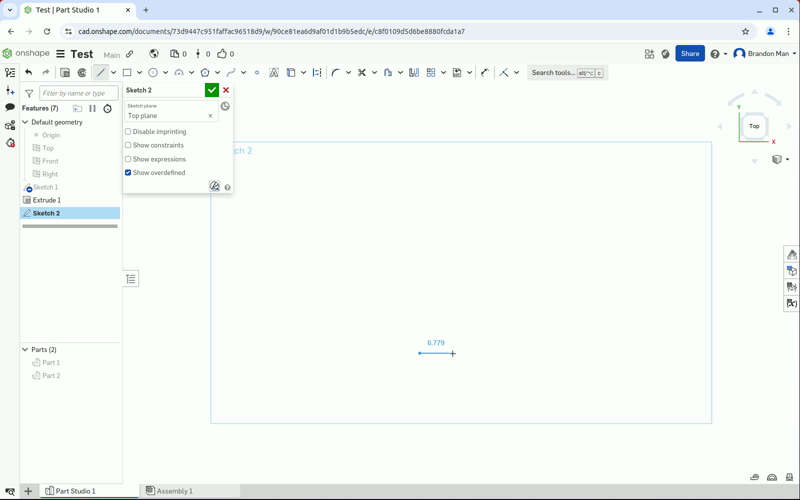
mouse_move(482, 353)
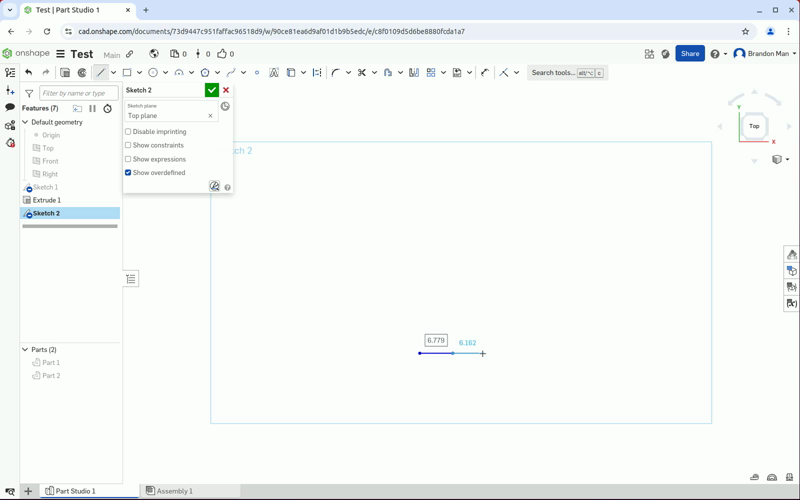
mouse_move(486, 353)
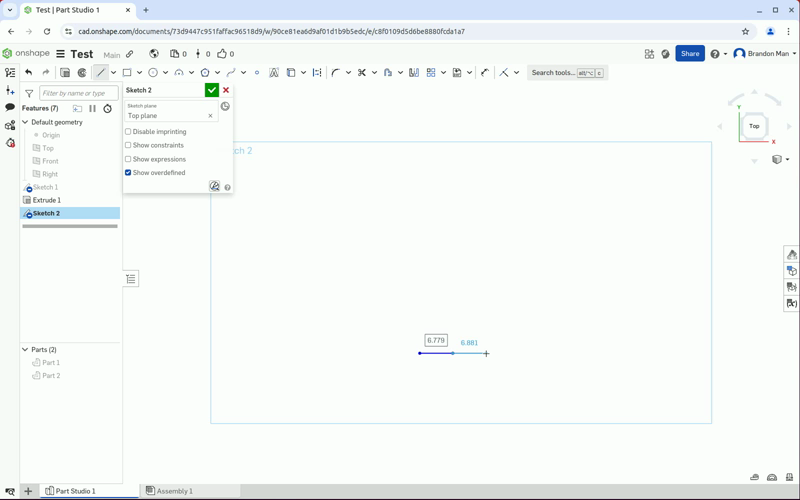
click(486, 353)
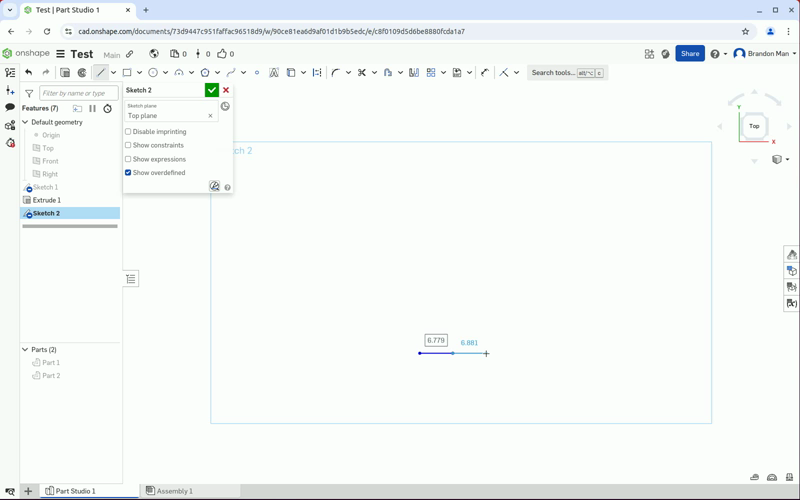
key_up(shift)
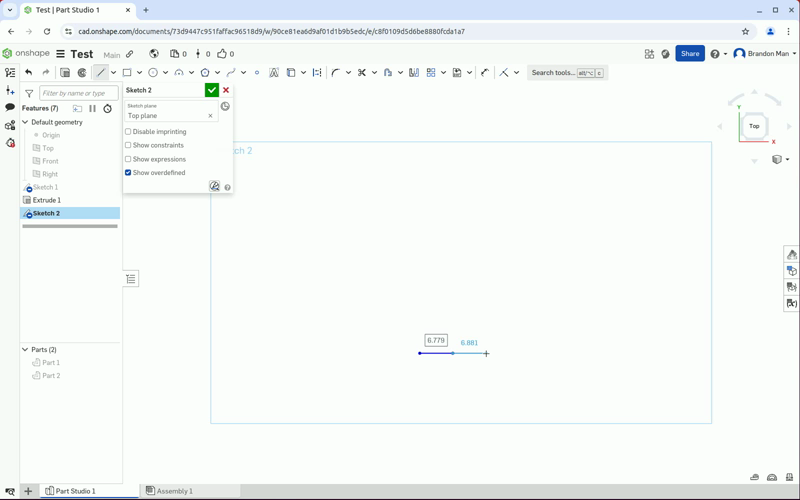
key(esc)
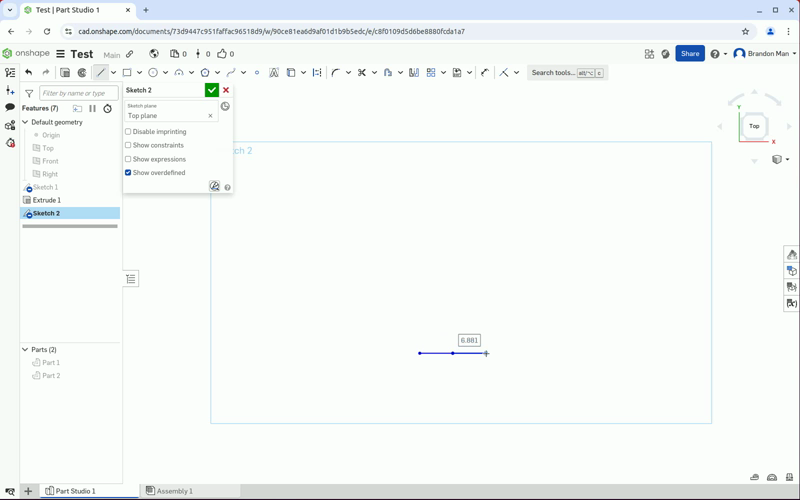
key(a)
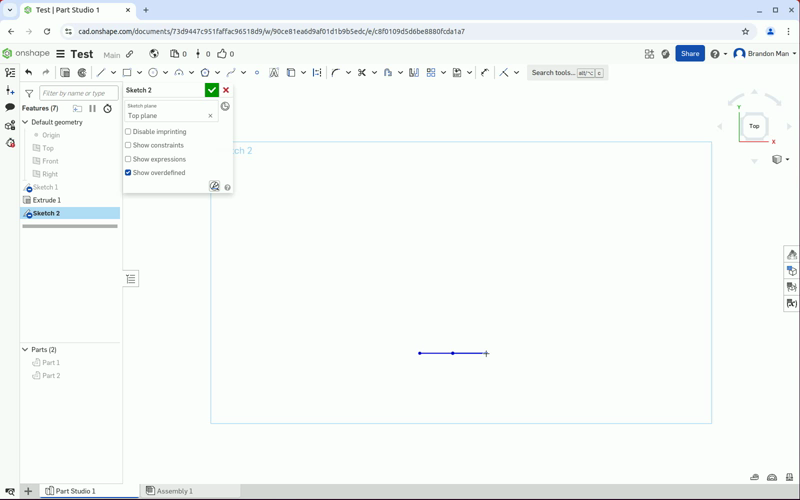
mouse_move(486, 353)
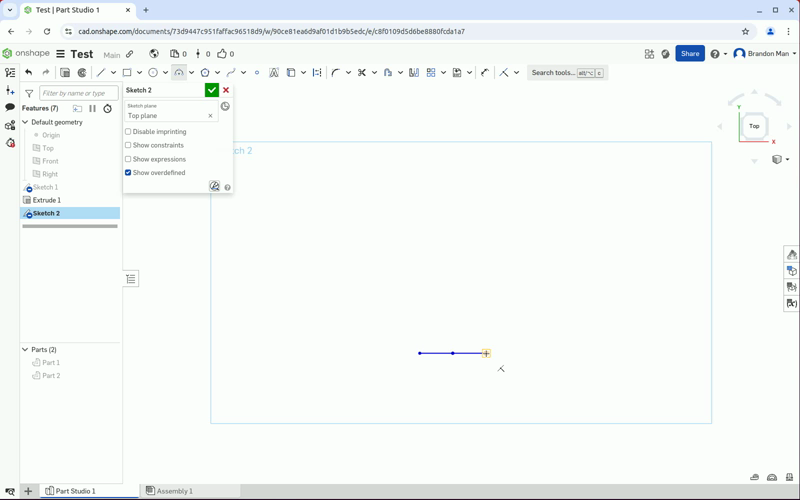
click(486, 353)
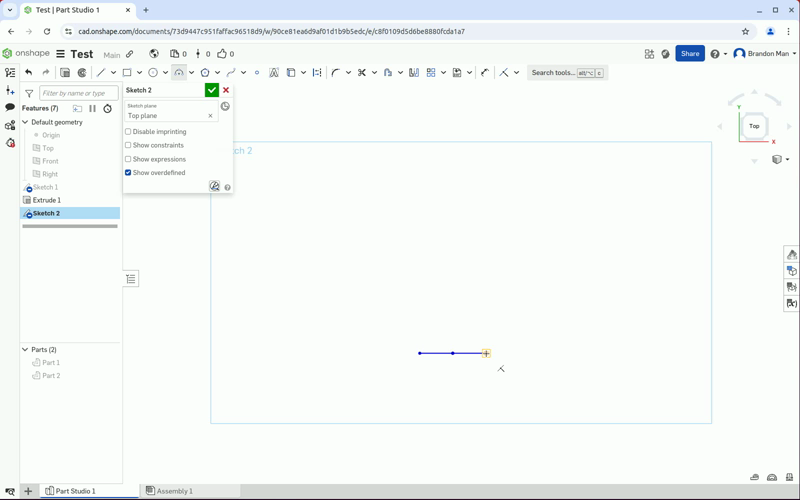
mouse_move(419, 353)
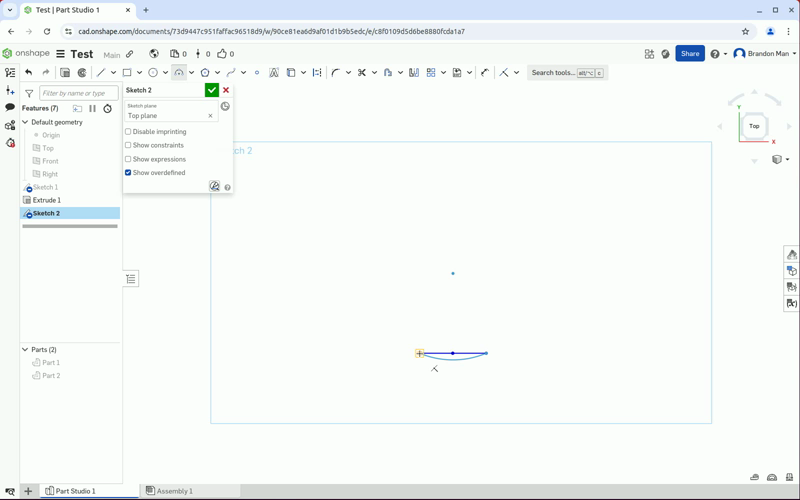
click(419, 353)
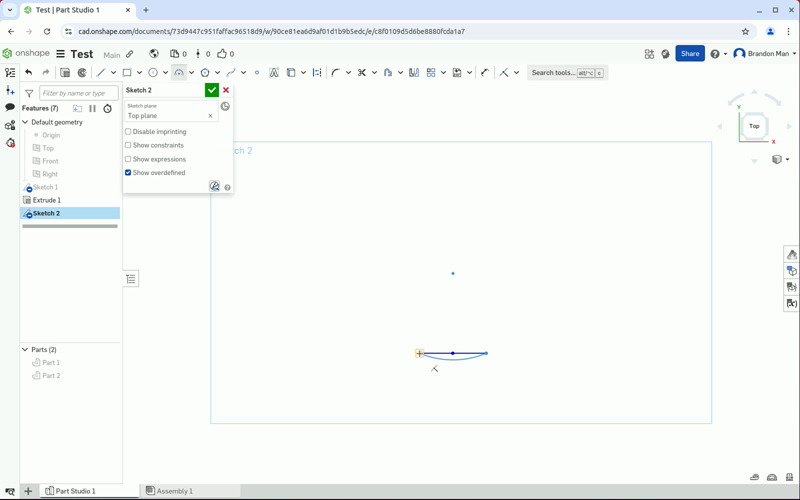
key_down(shift)
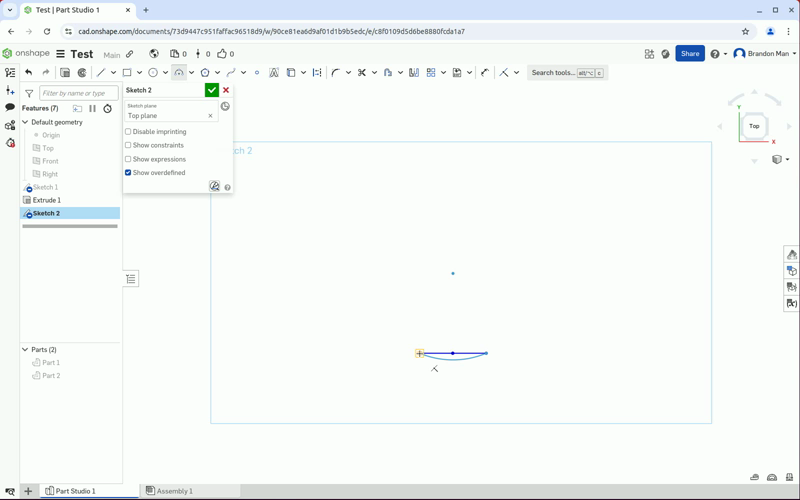
mouse_move(453, 343)
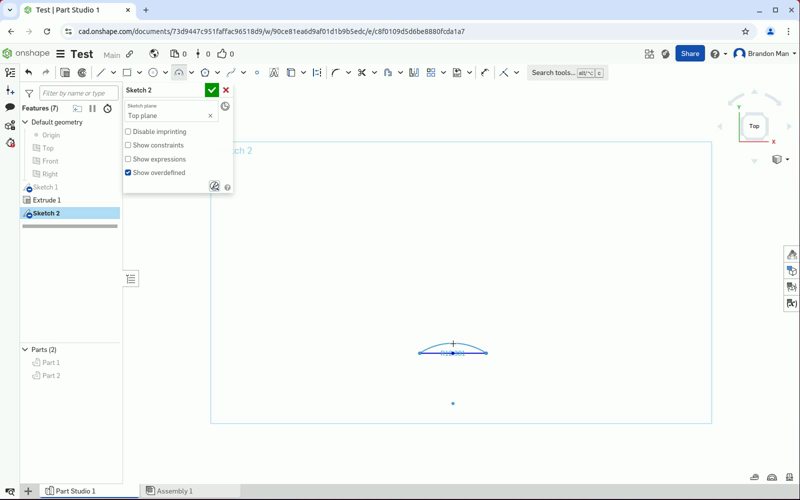
click(453, 343)
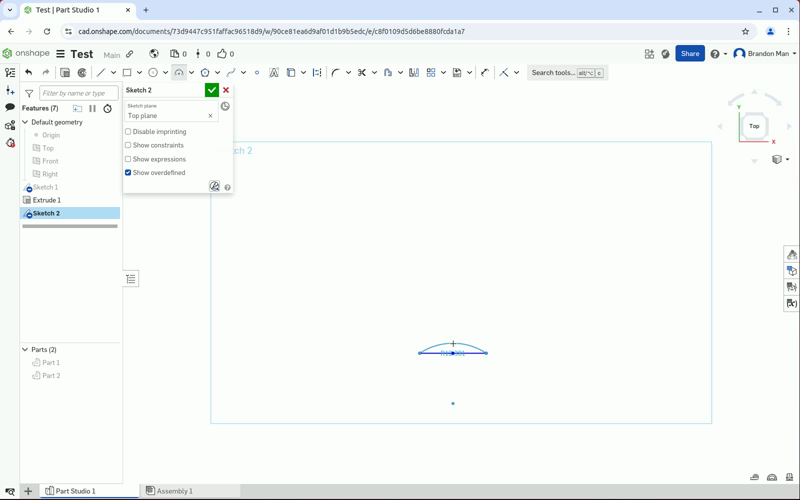
key_up(shift)
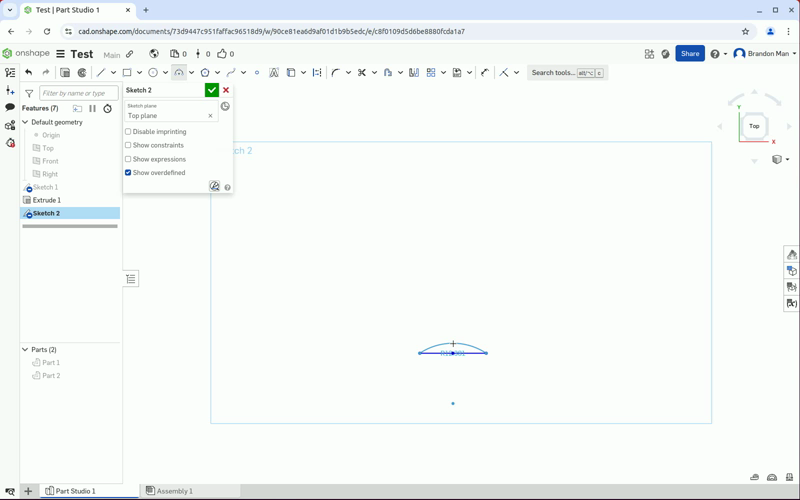
key(esc)
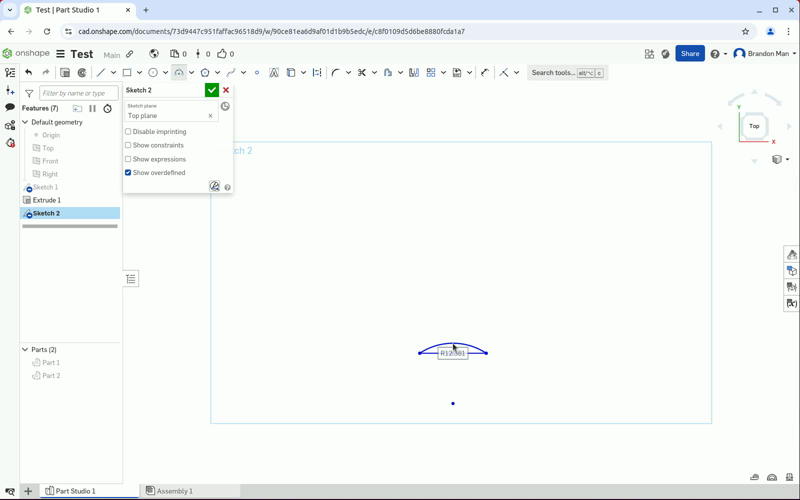
mouse_move(468, 348)
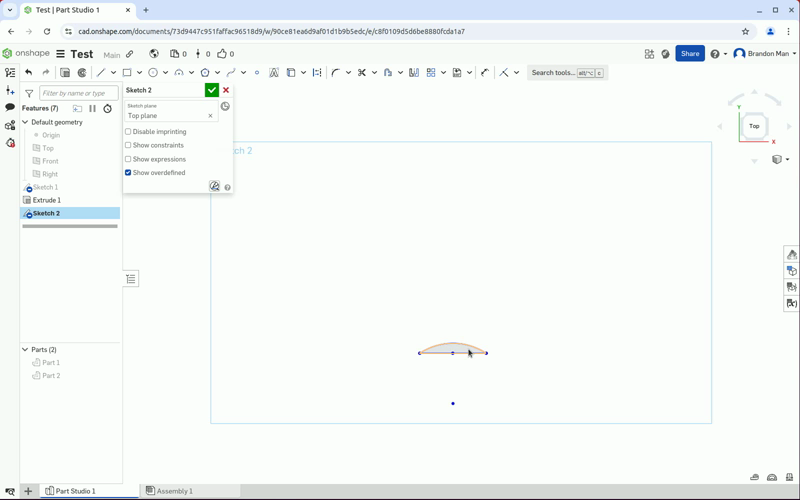
scroll(6)
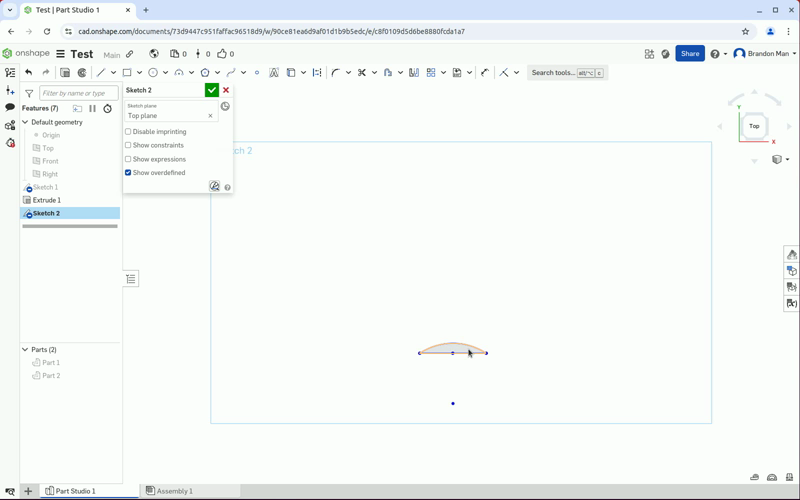
scroll(6)
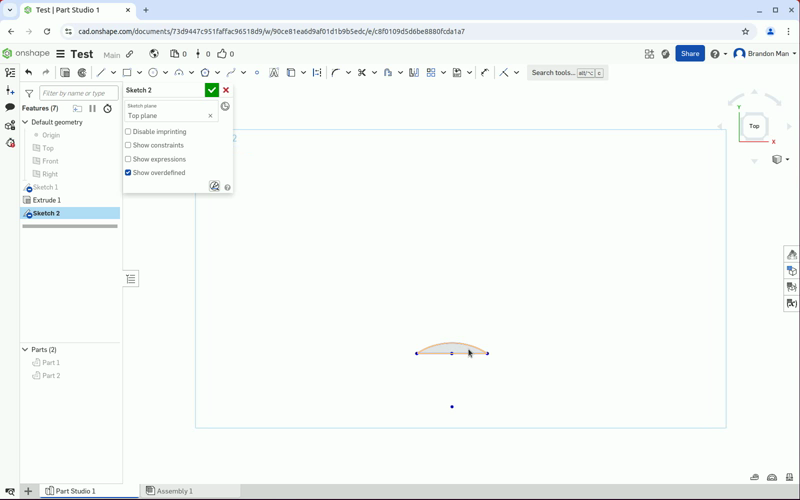
scroll(6)
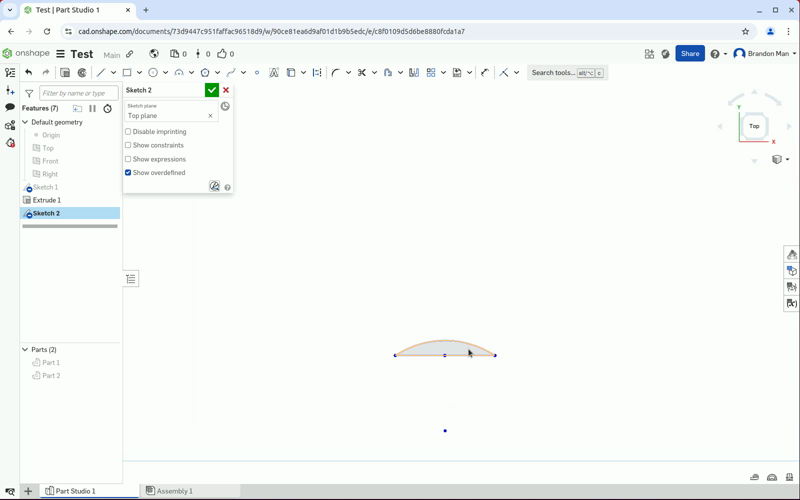
scroll(6)
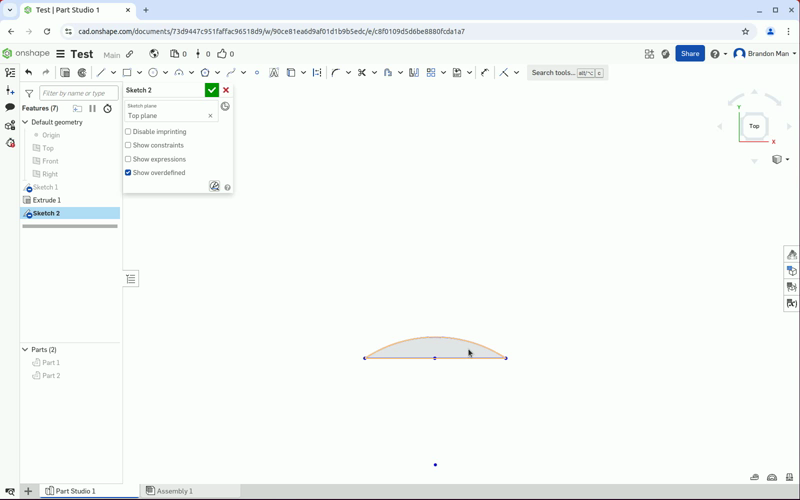
scroll(6)
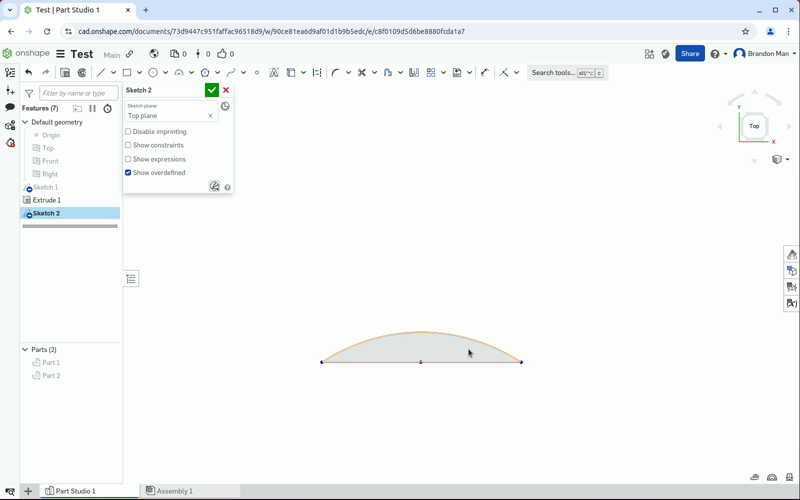
scroll(6)
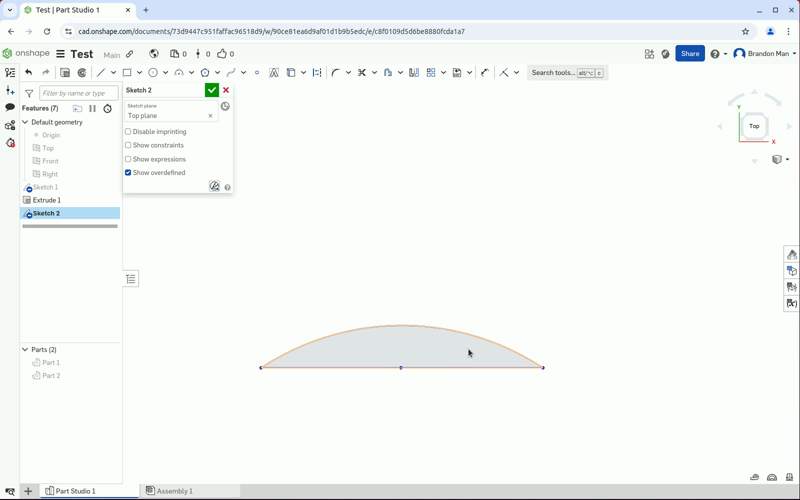
scroll(6)
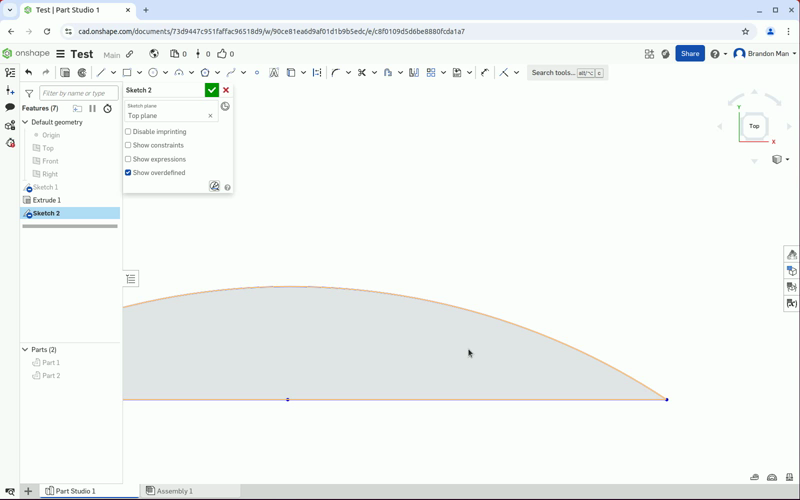
click(468, 348)
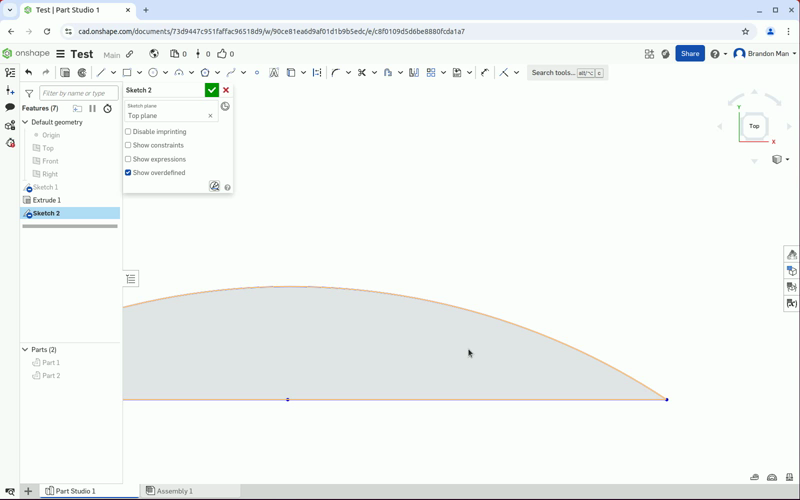
scroll(-6)
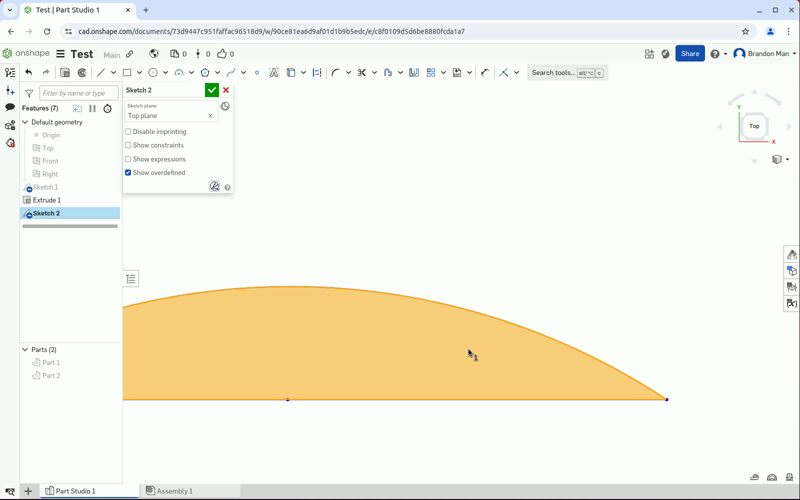
scroll(-6)
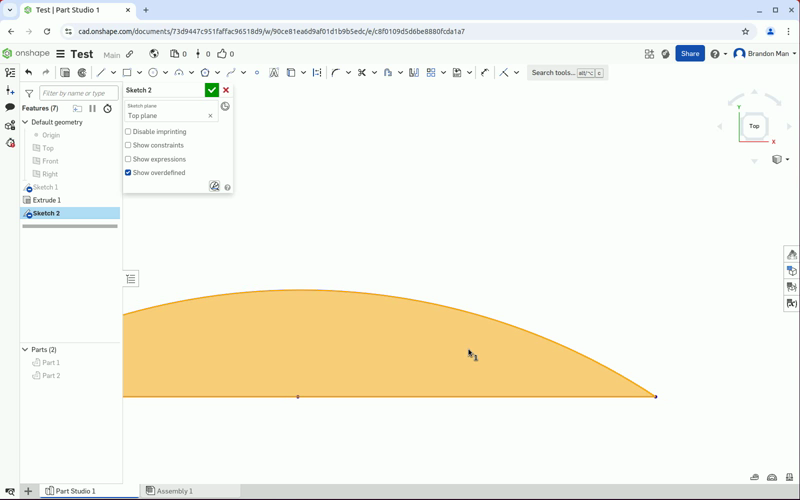
scroll(-6)
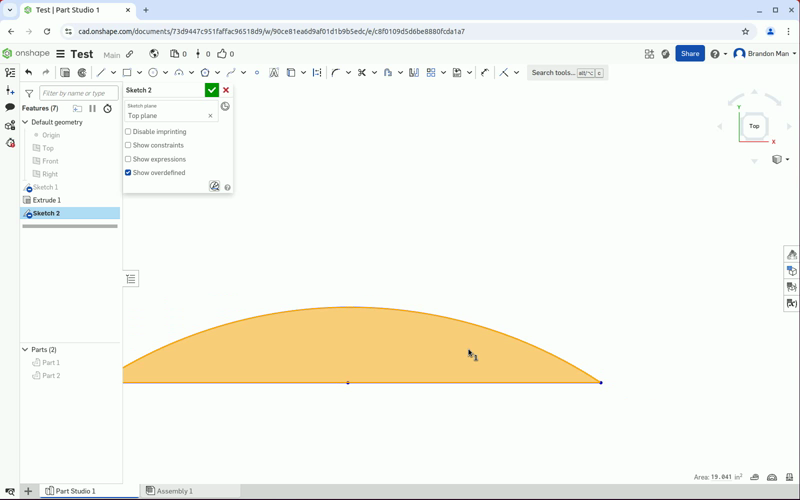
scroll(-6)
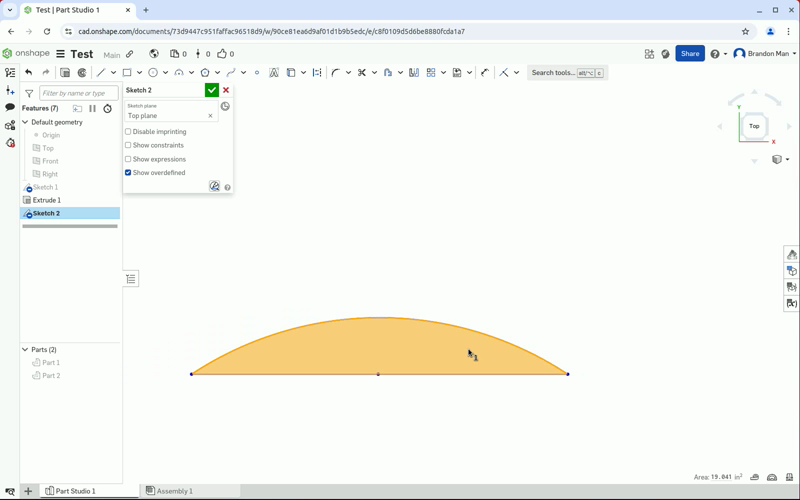
scroll(-6)
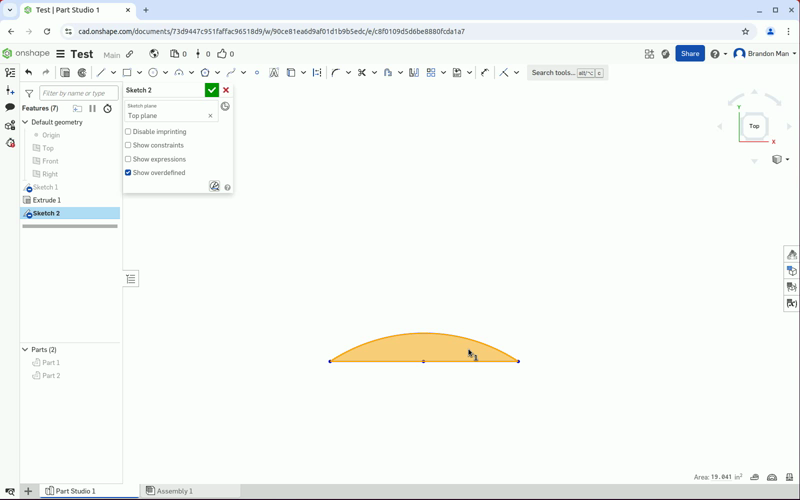
scroll(-6)
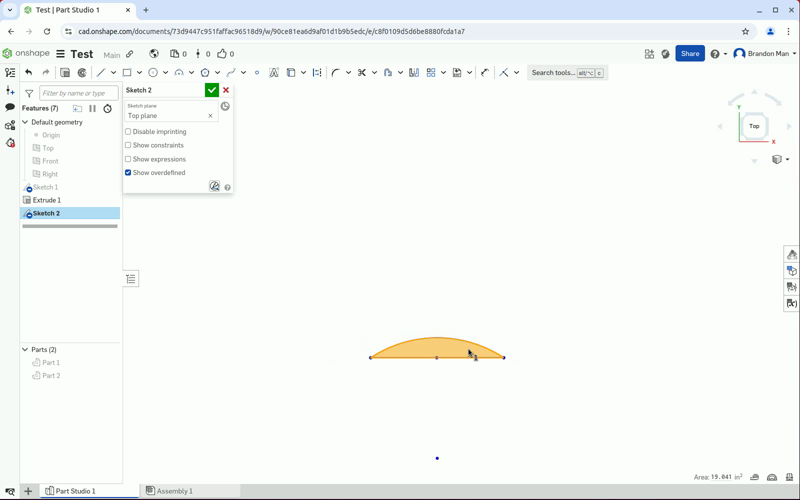
scroll(-6)
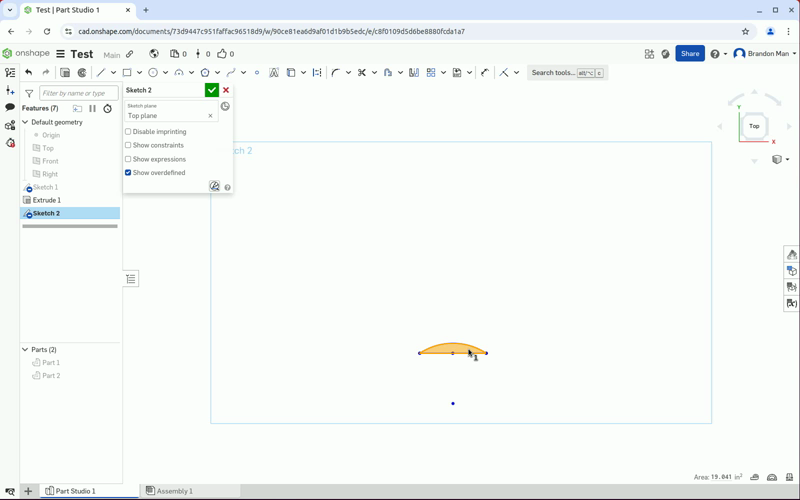
mouse_move(73, 352)
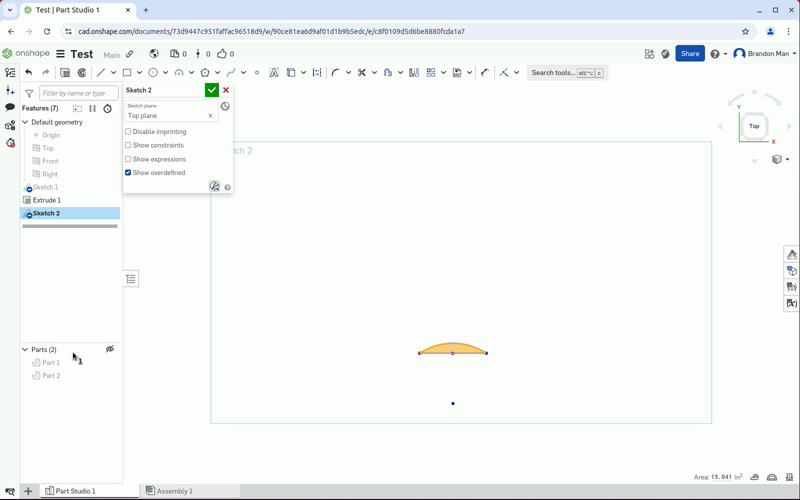
key(shift+y)
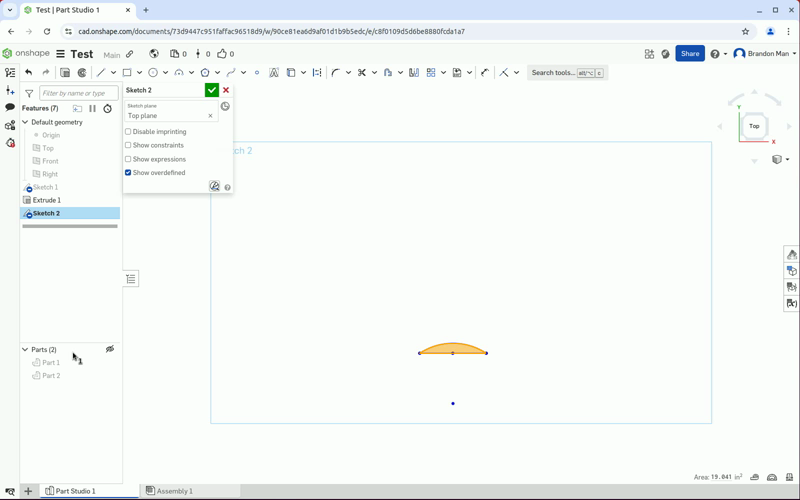
key(shift+e)
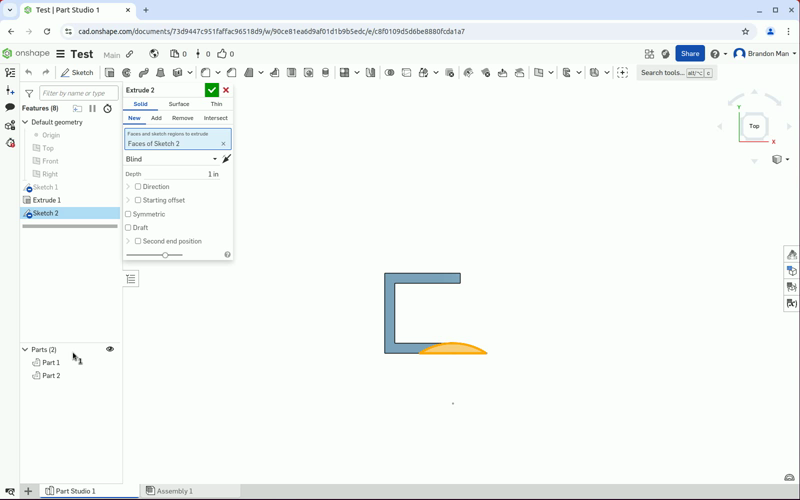
mouse_move(143, 106)
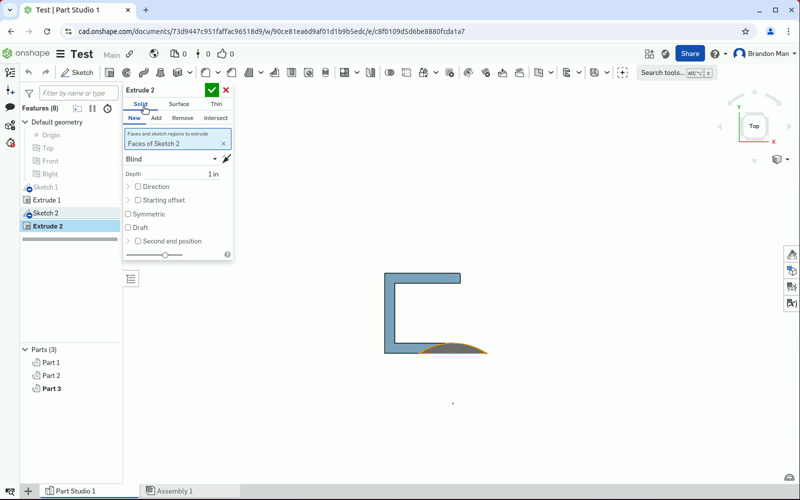
click(143, 106)
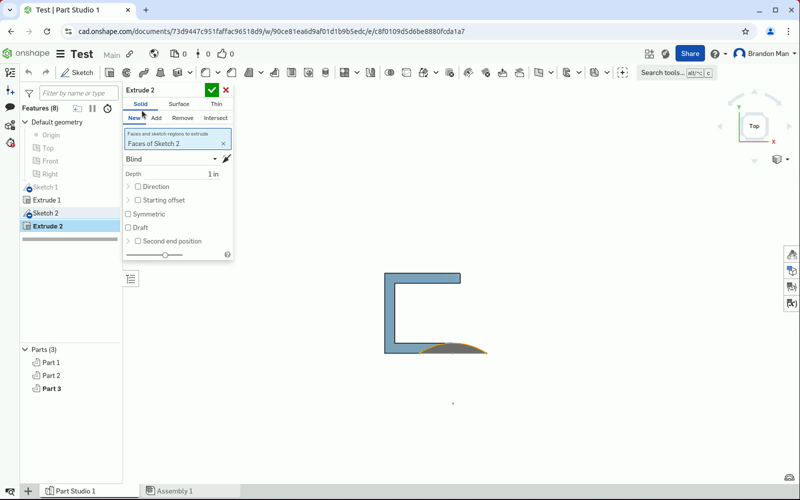
mouse_move(137, 120)
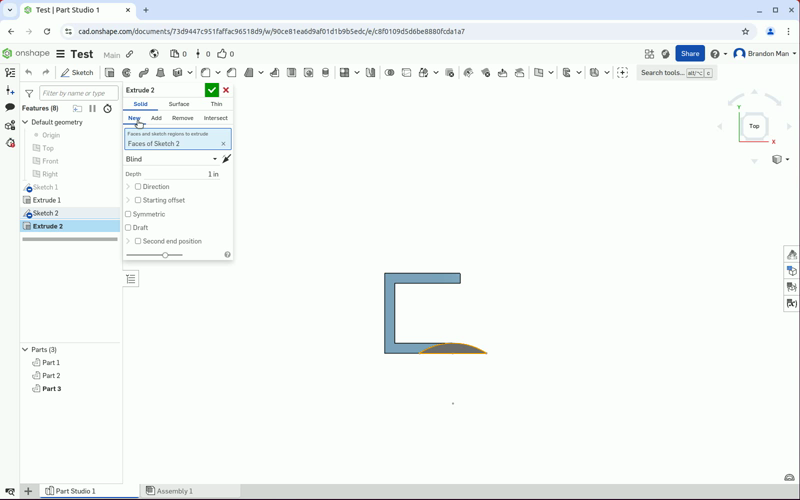
click(137, 120)
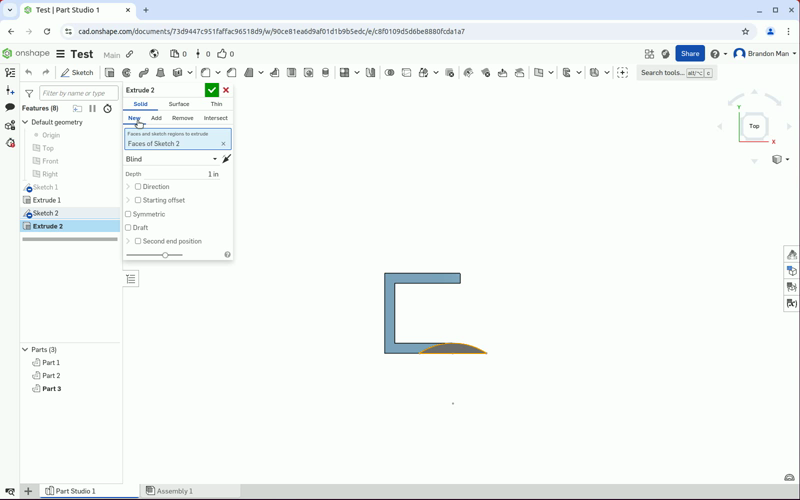
key(tab, 4)
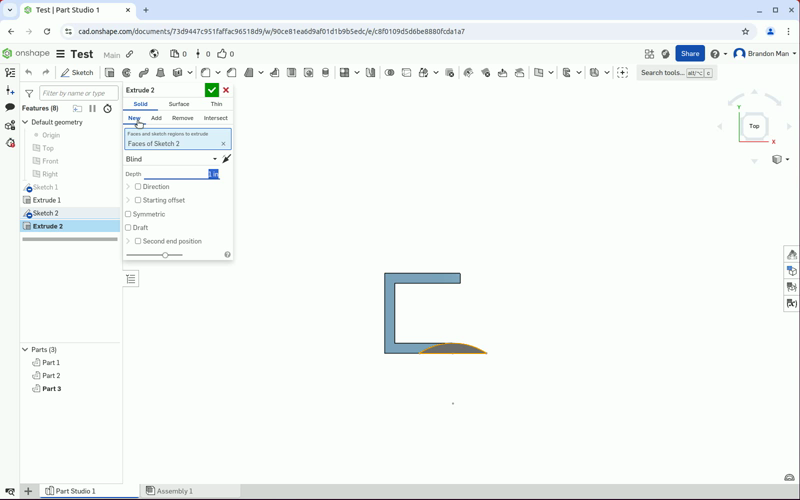
text(13.48)
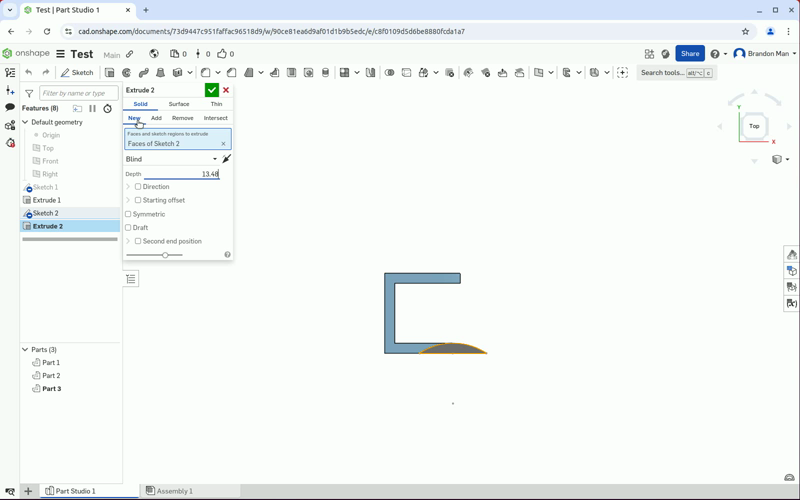
key(enter)
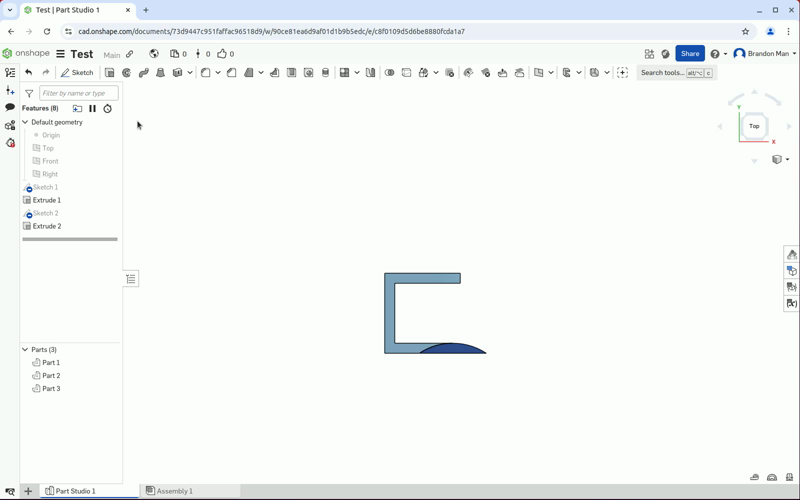
key(shift+h)
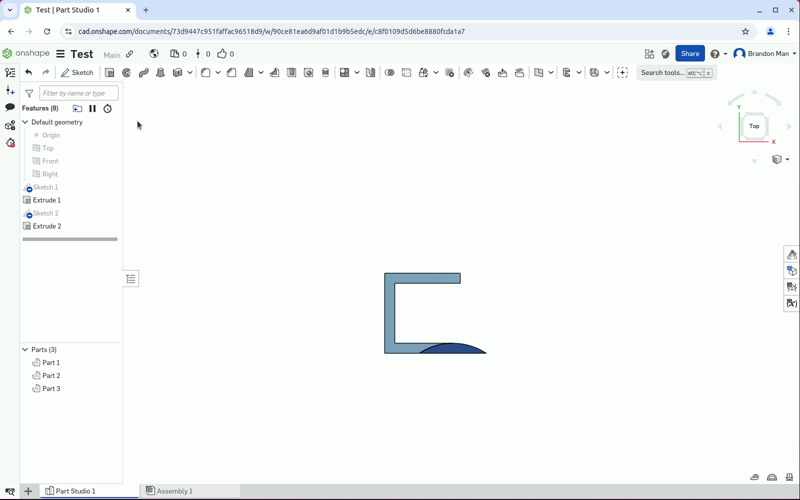
key(shift+h)
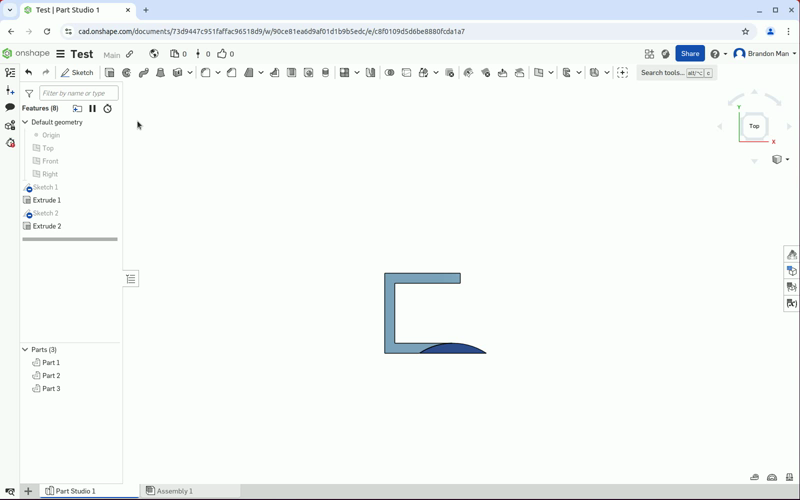
mouse_move(73, 189)
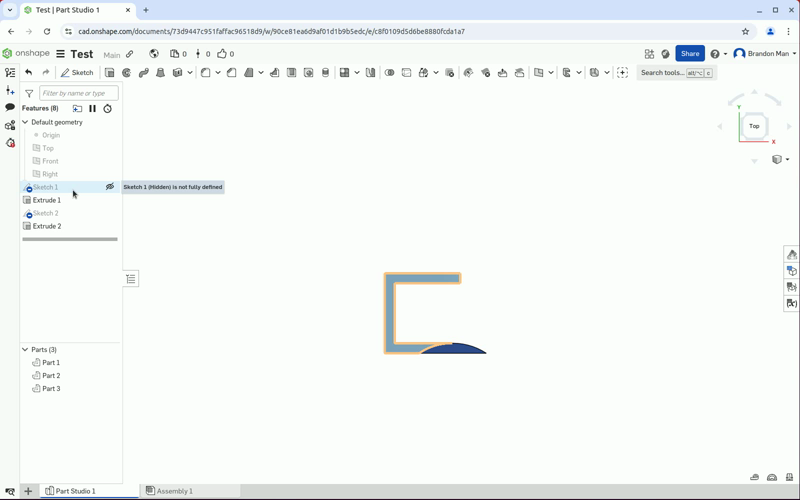
click(73, 189)
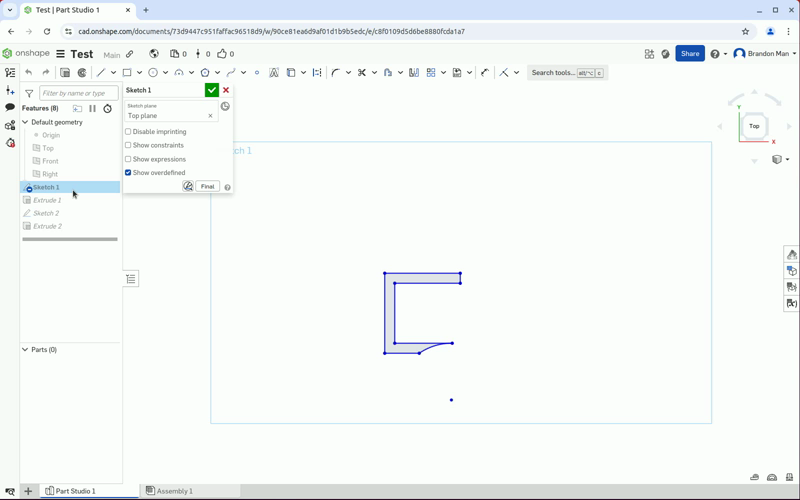
mouse_move(229, 92)
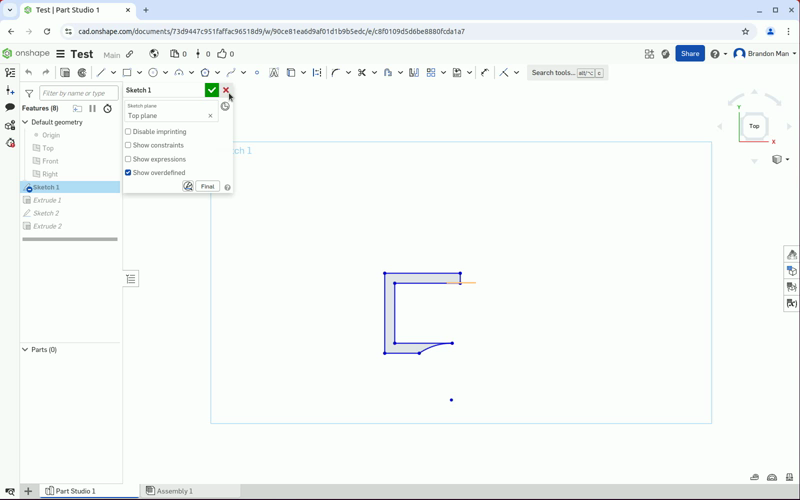
click(229, 92)
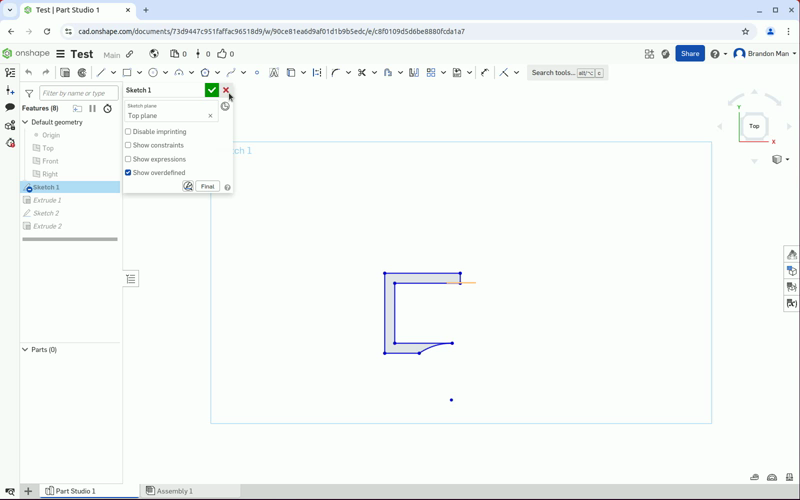
key(shift+s)
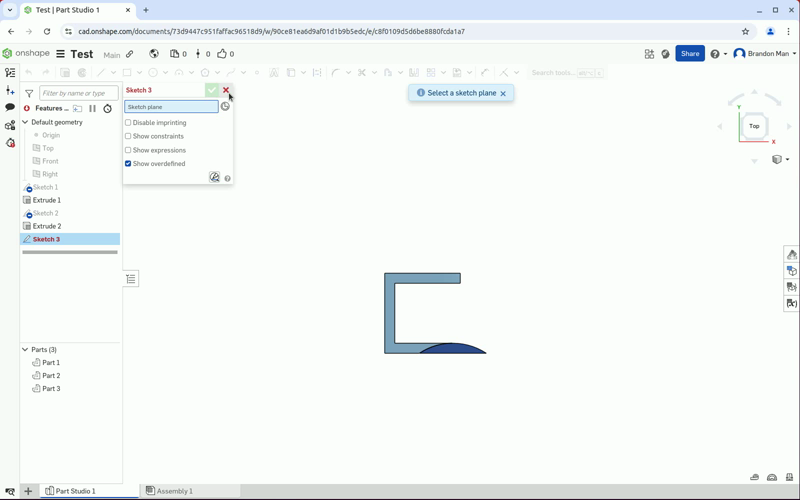
mouse_move(73, 150)
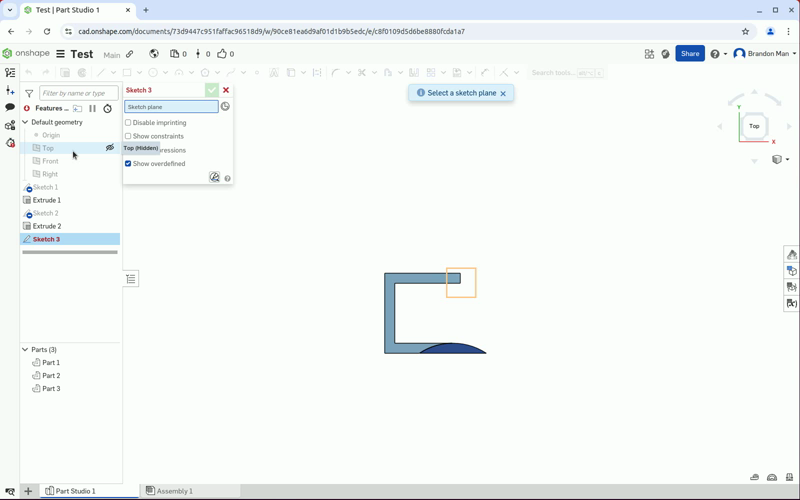
click(73, 150)
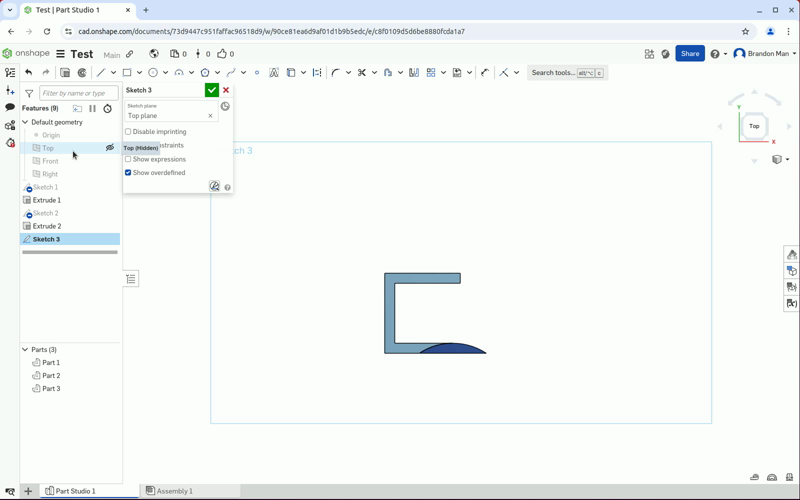
mouse_move(73, 352)
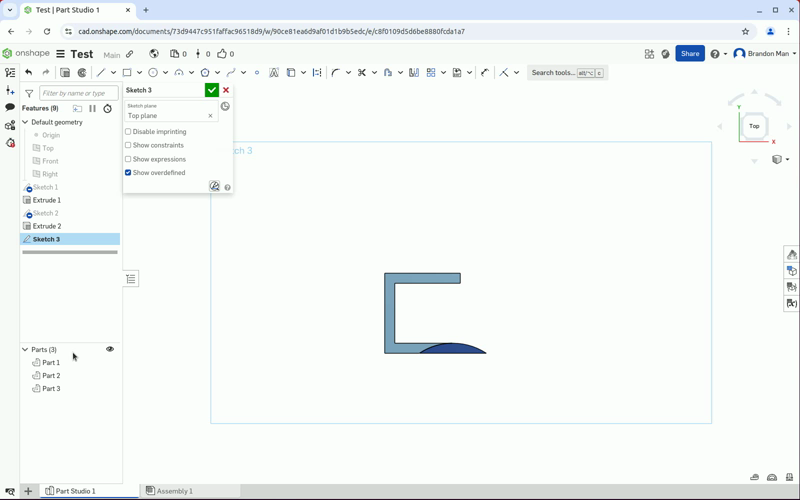
key(y)
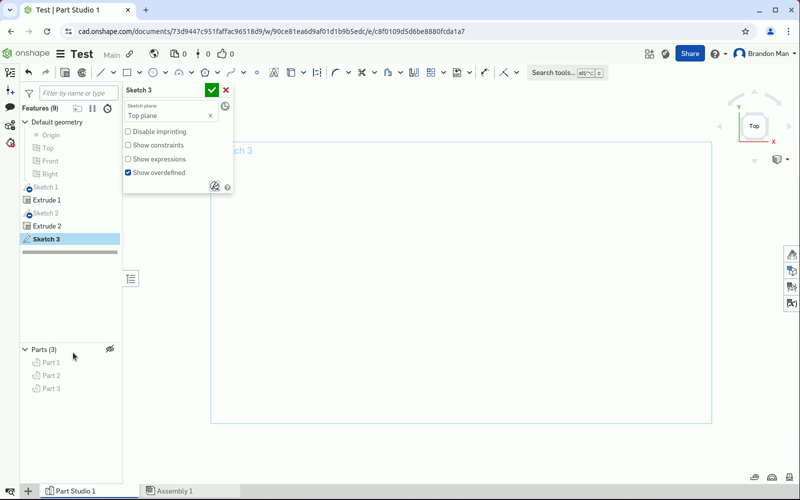
key(a)
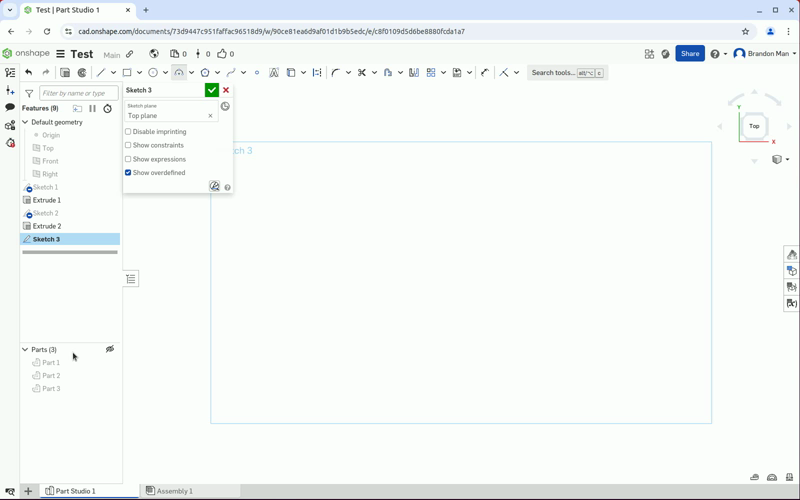
key_down(shift)
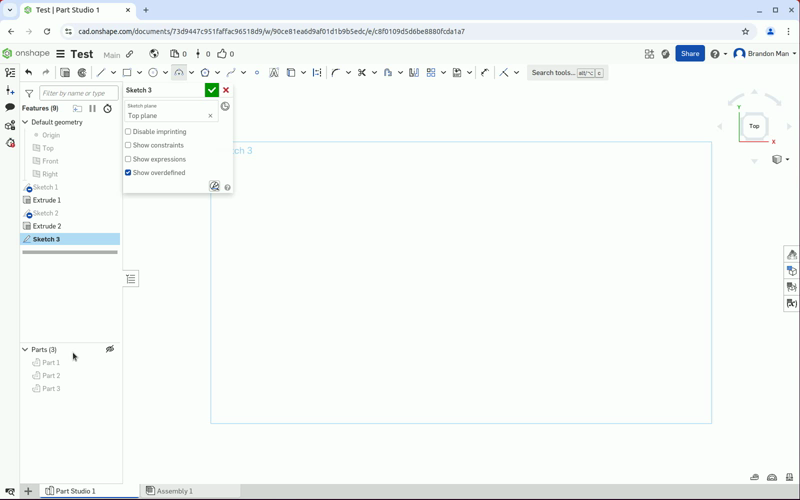
mouse_move(452, 342)
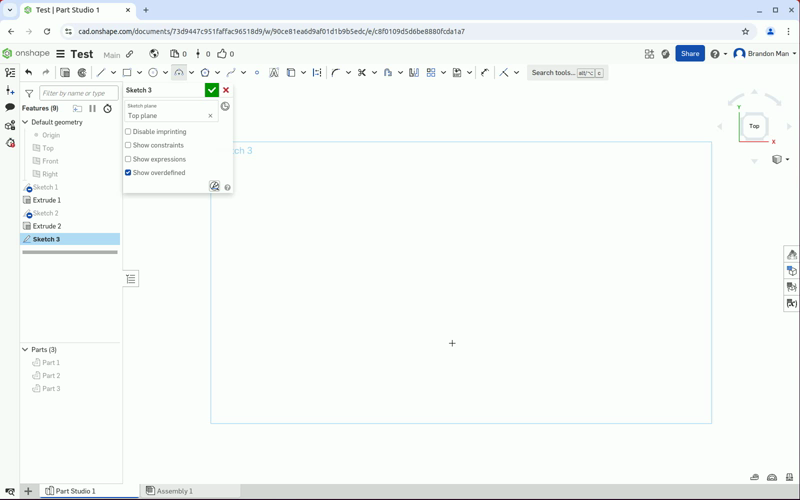
click(452, 342)
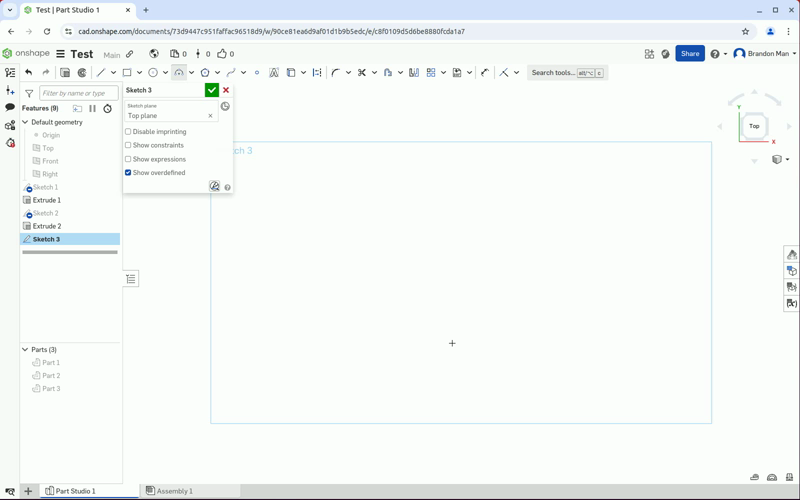
key_up(shift)
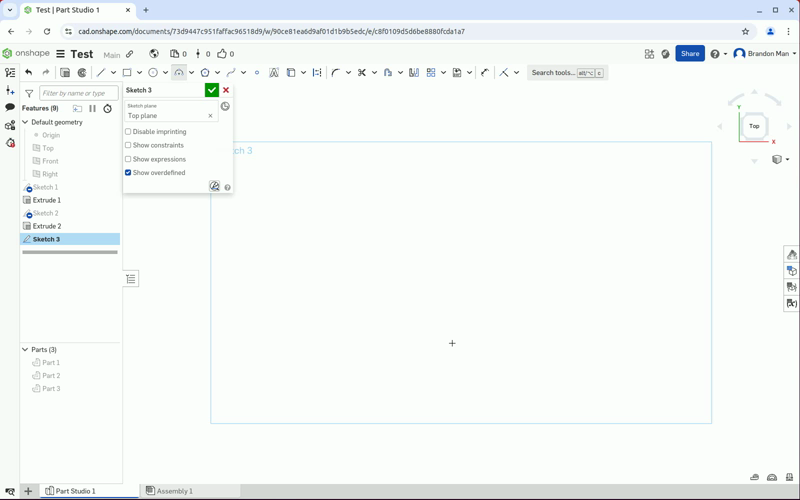
key_down(shift)
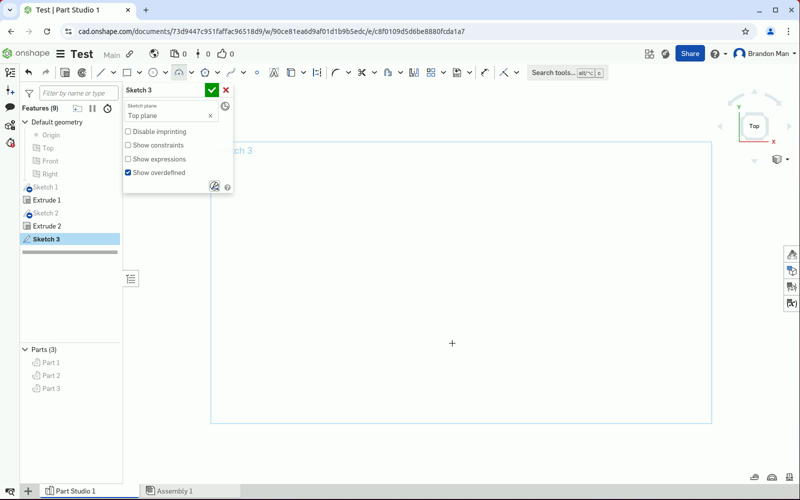
mouse_move(485, 352)
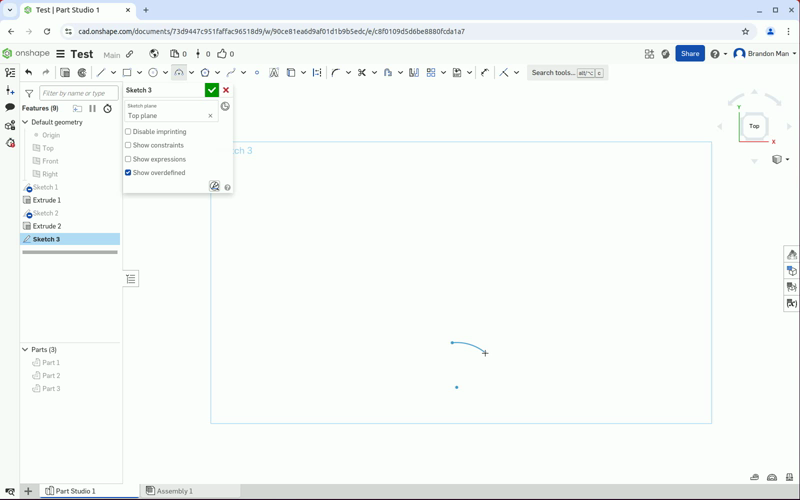
click(485, 352)
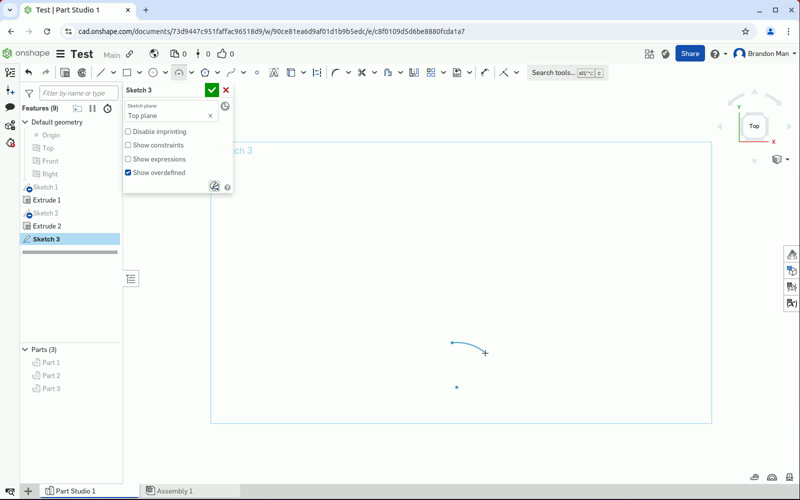
mouse_move(469, 345)
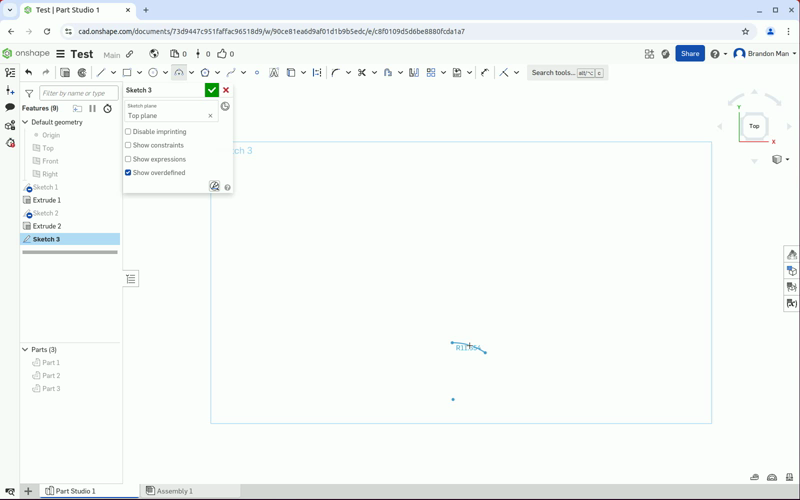
click(469, 345)
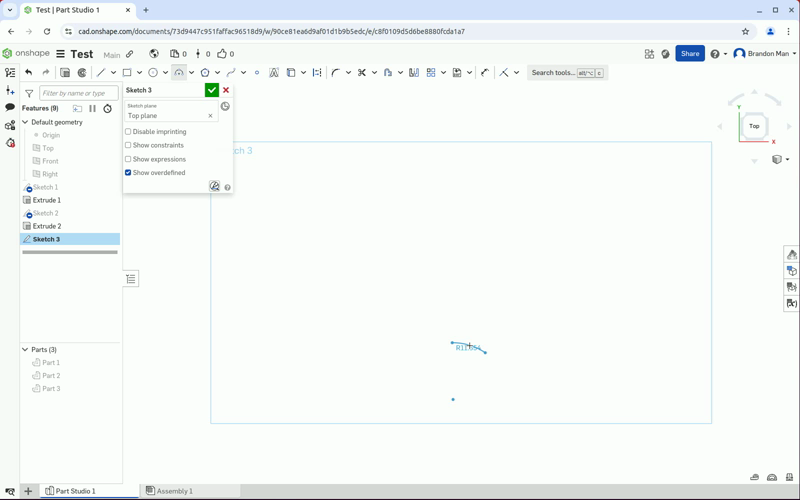
key_up(shift)
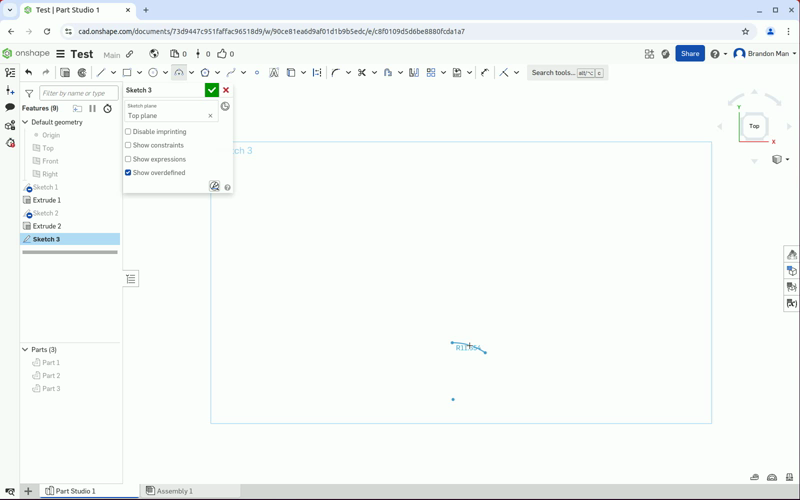
key(esc)
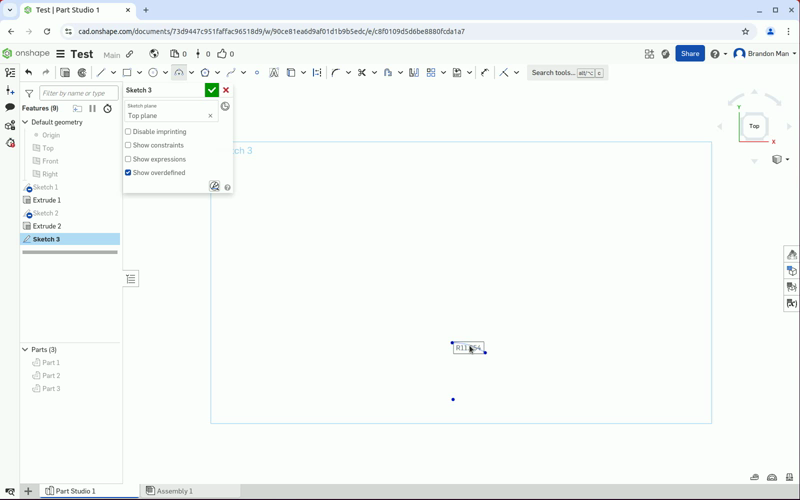
key(l)
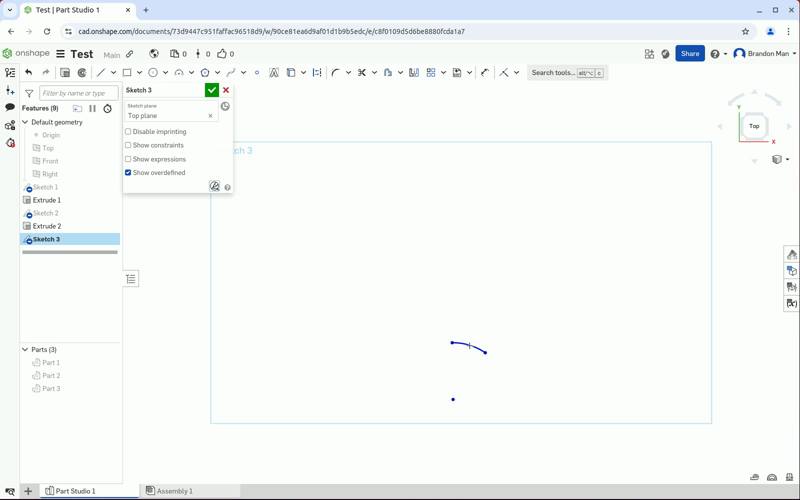
mouse_move(485, 352)
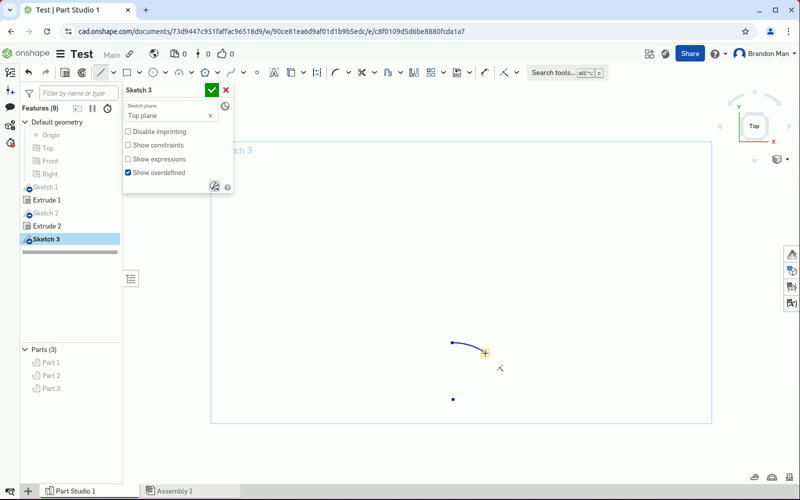
click(485, 352)
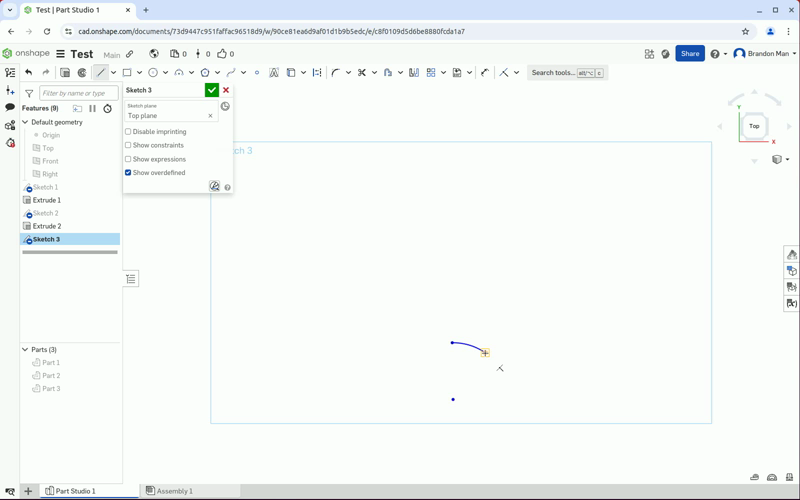
key_down(shift)
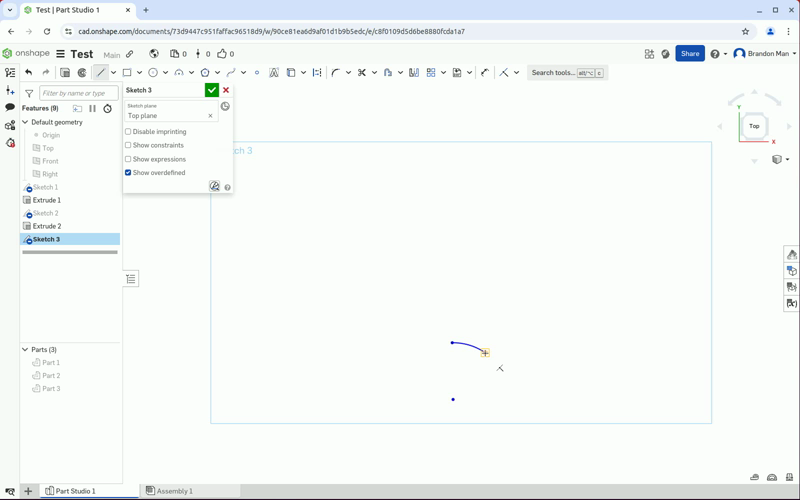
mouse_move(515, 352)
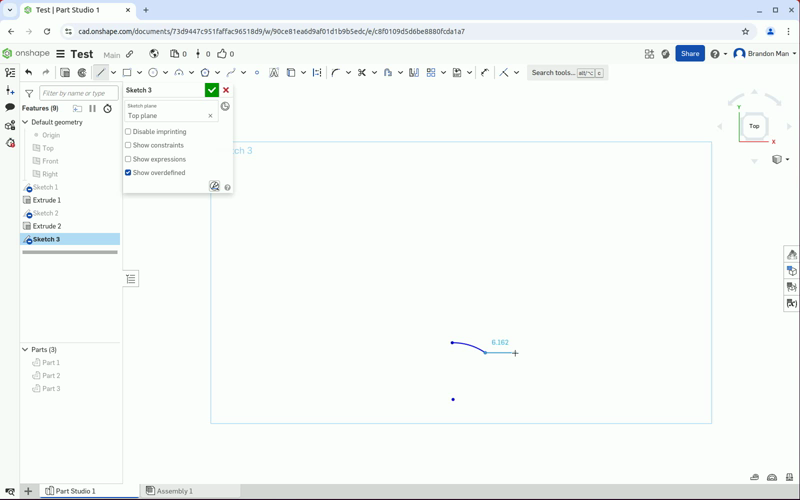
mouse_move(510, 352)
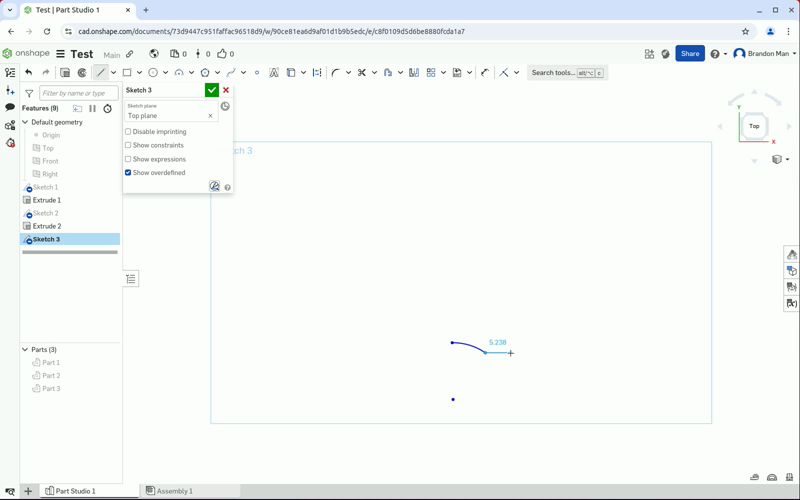
click(510, 352)
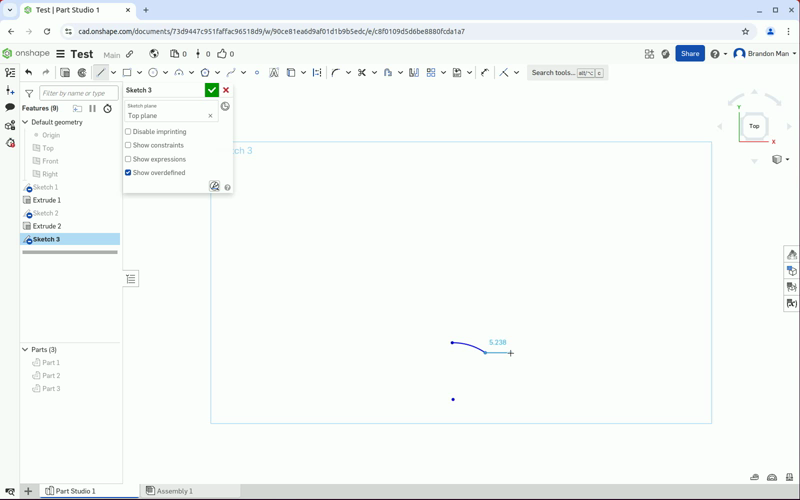
key_up(shift)
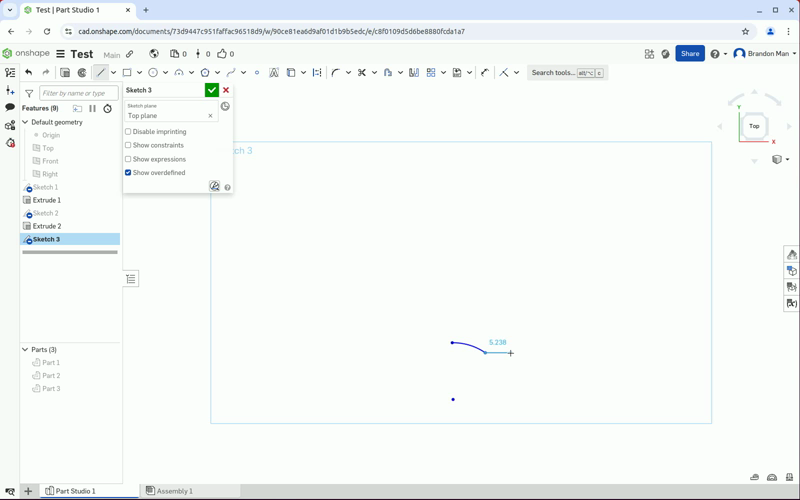
key_down(shift)
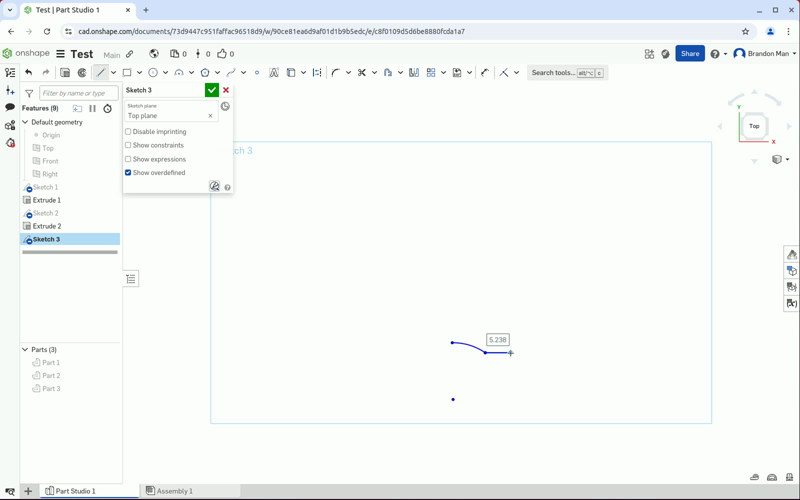
mouse_move(540, 352)
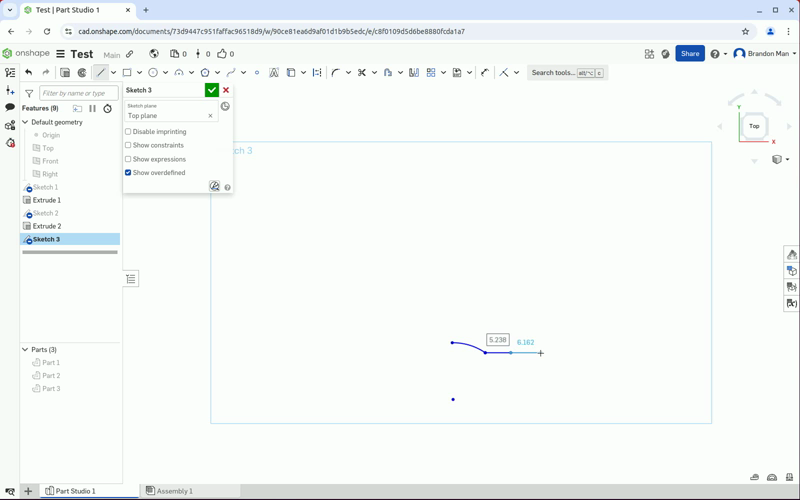
mouse_move(510, 342)
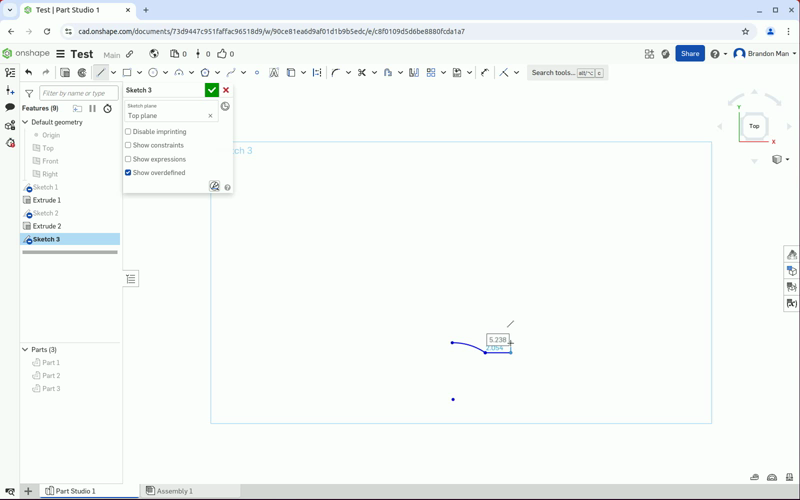
click(510, 342)
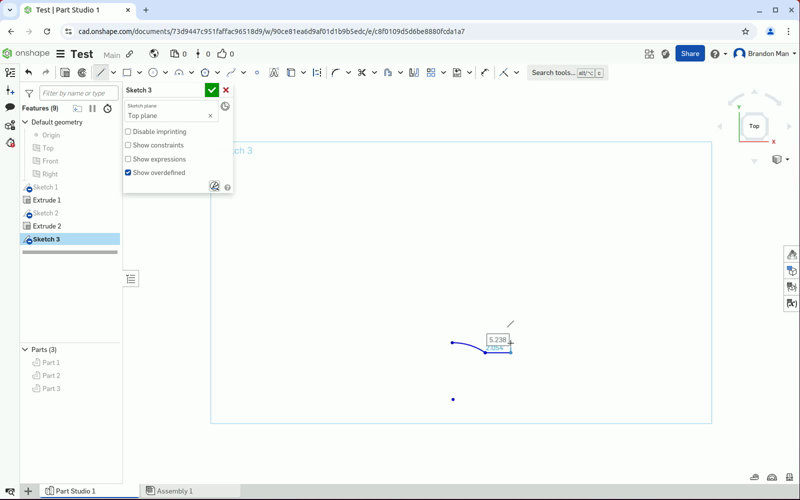
key_up(shift)
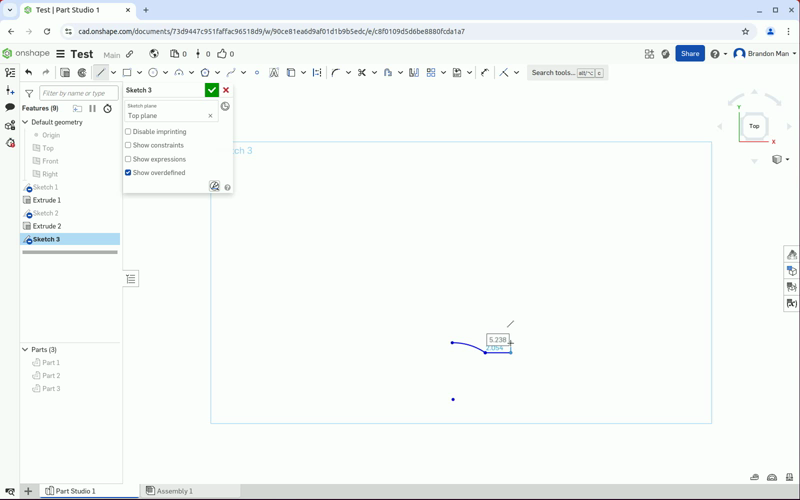
mouse_move(540, 342)
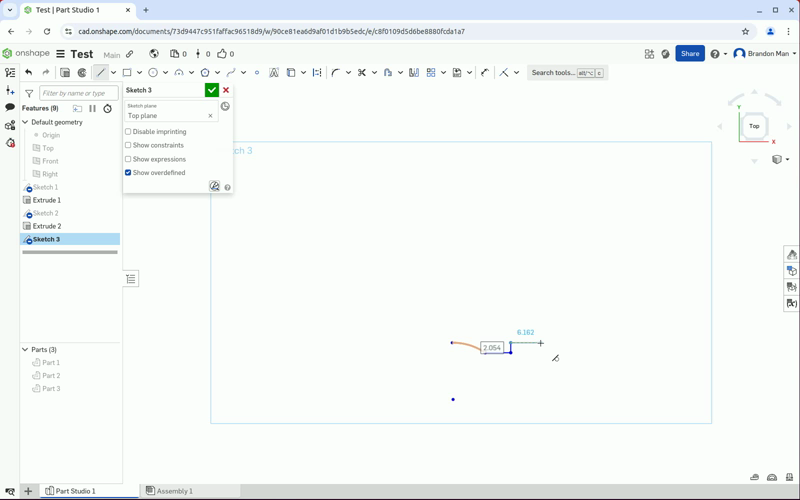
key_down(shift)
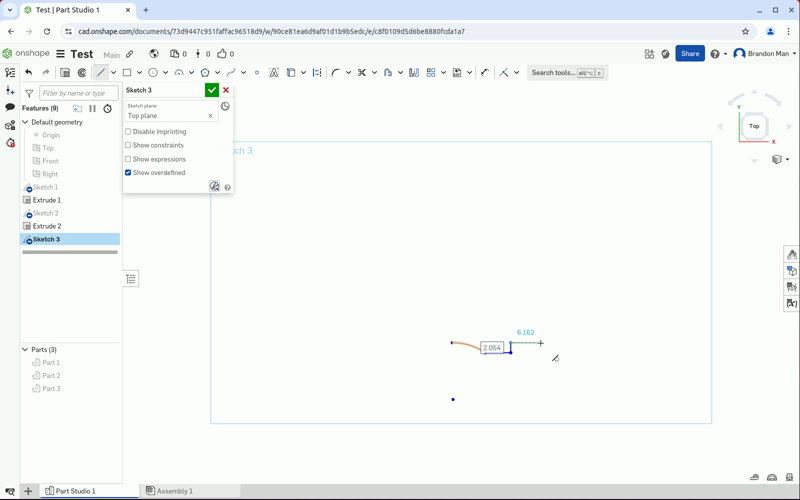
mouse_move(452, 342)
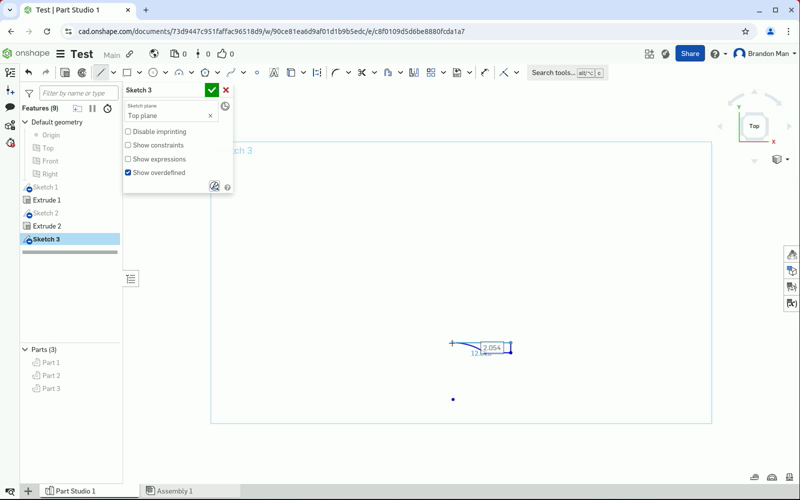
key_up(shift)
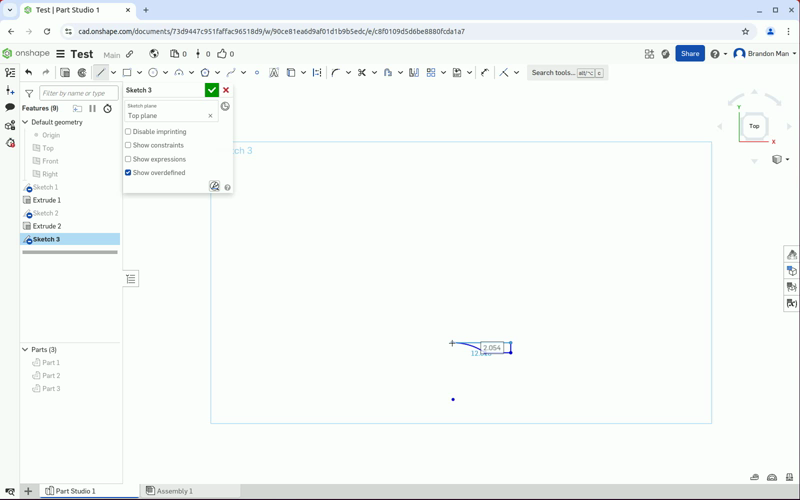
click(452, 342)
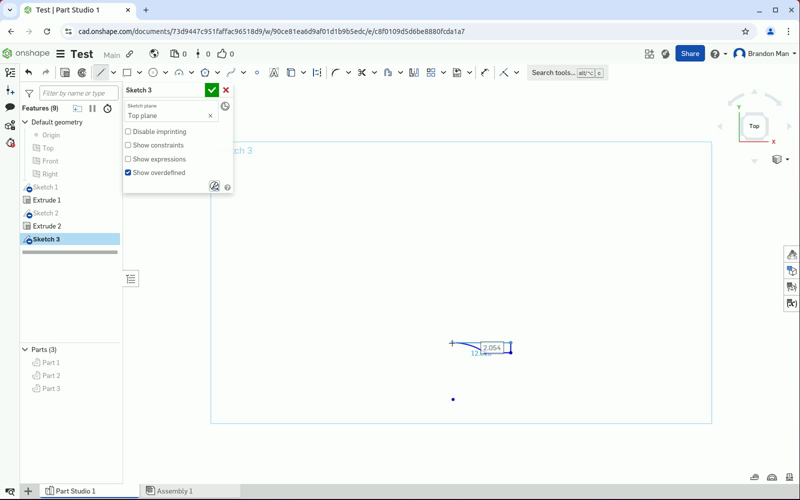
key(esc)
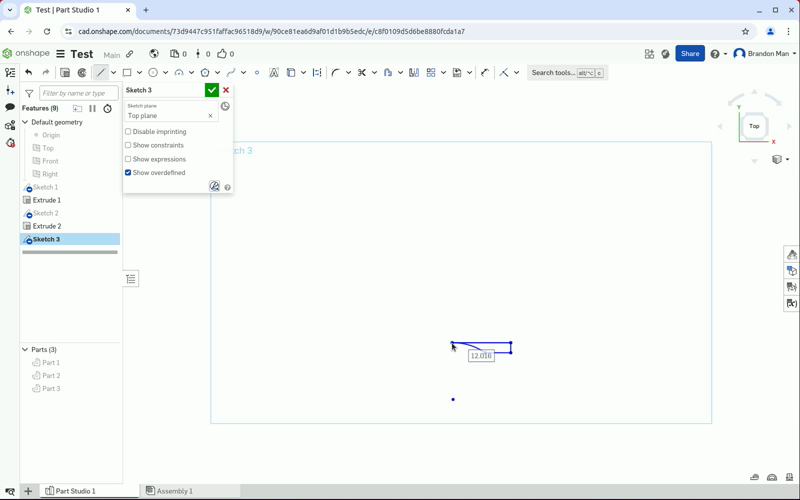
mouse_move(481, 347)
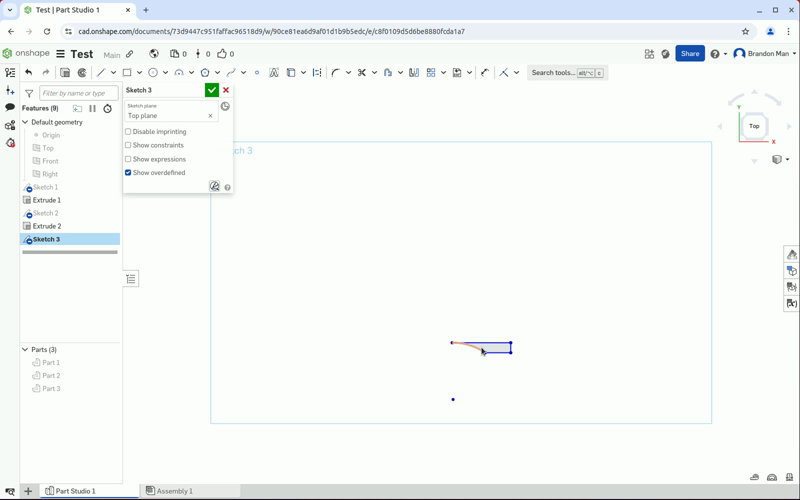
scroll(6)
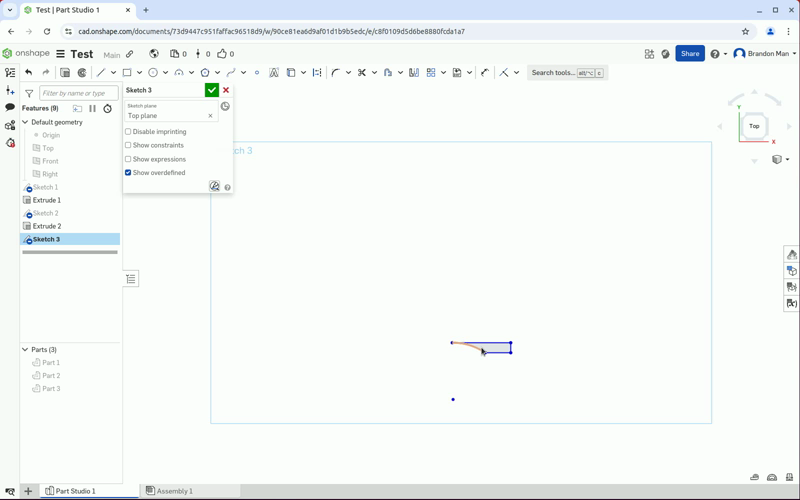
scroll(6)
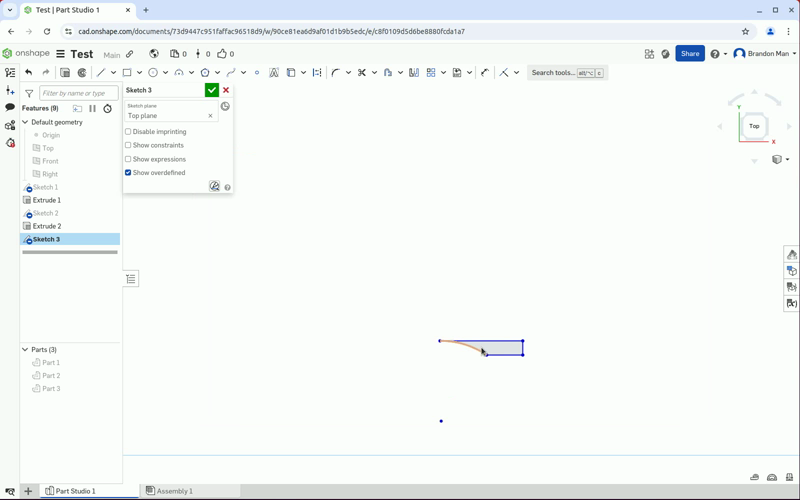
scroll(6)
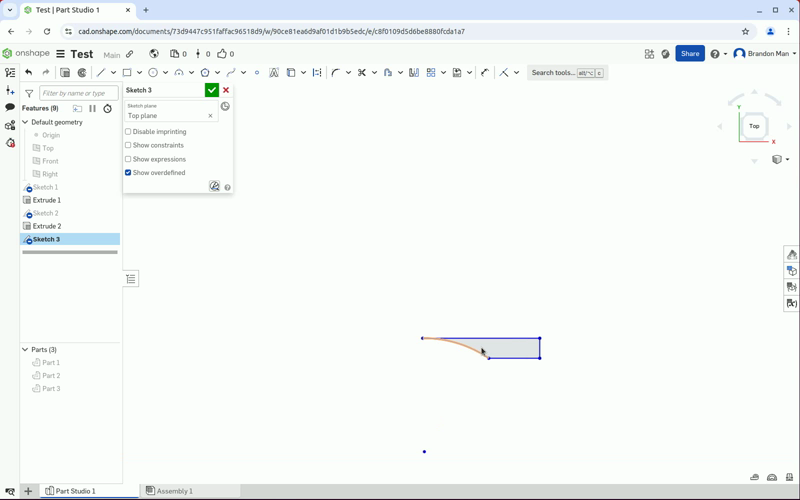
scroll(6)
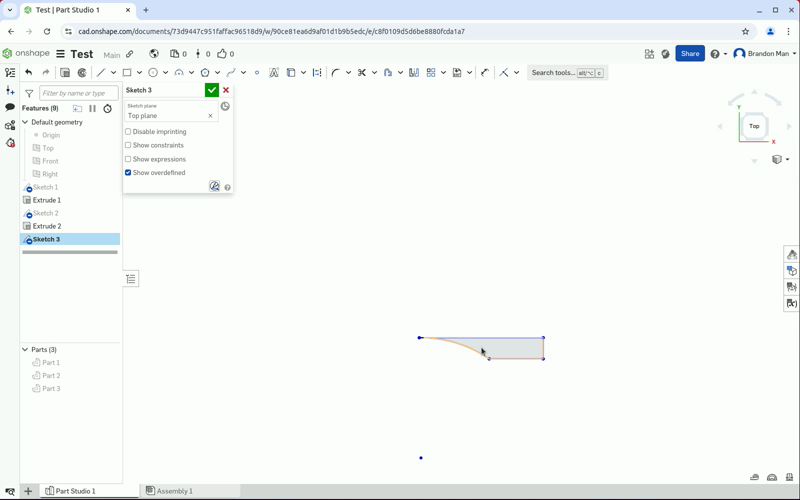
scroll(6)
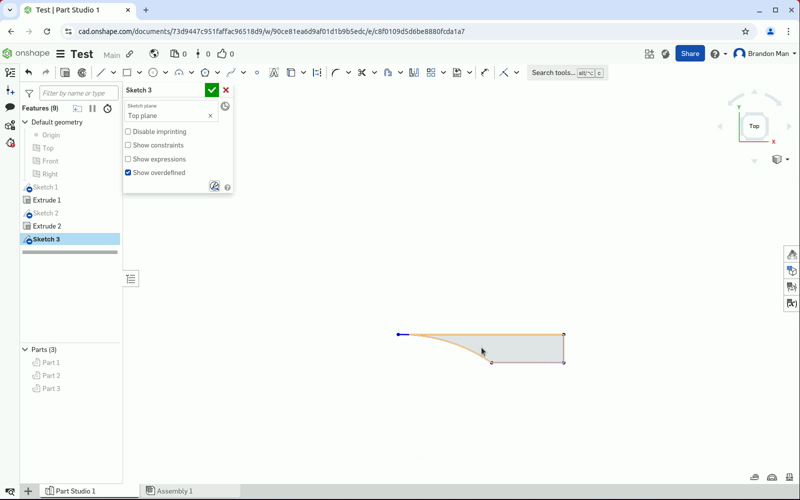
scroll(6)
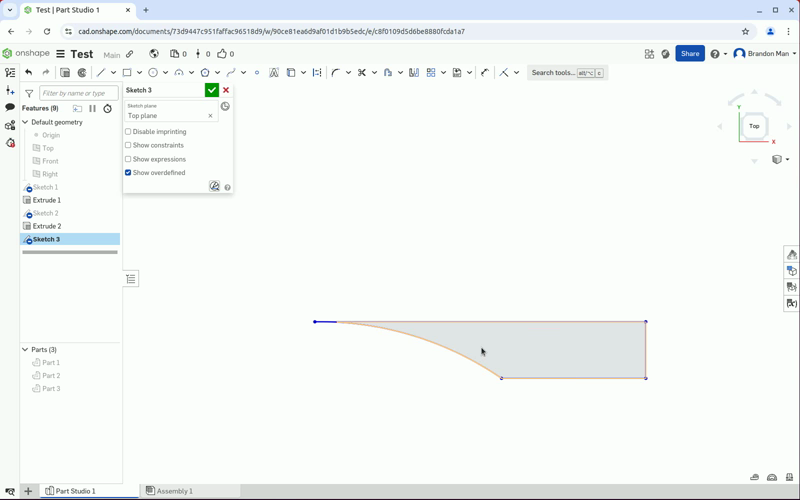
scroll(6)
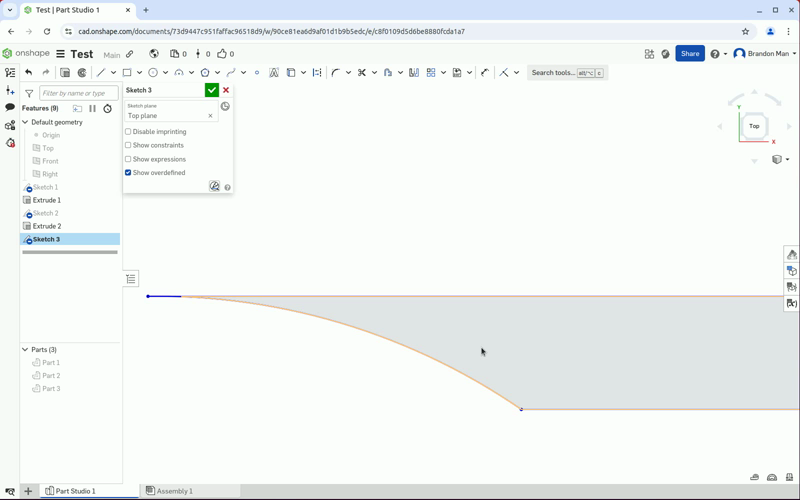
click(481, 347)
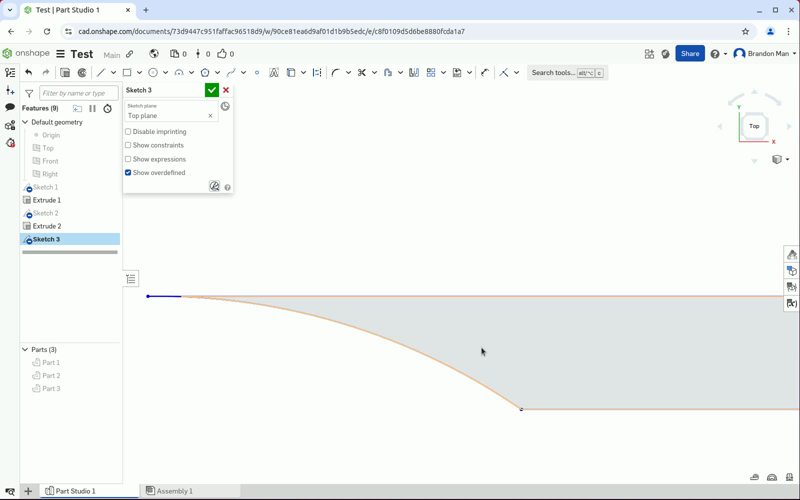
scroll(-6)
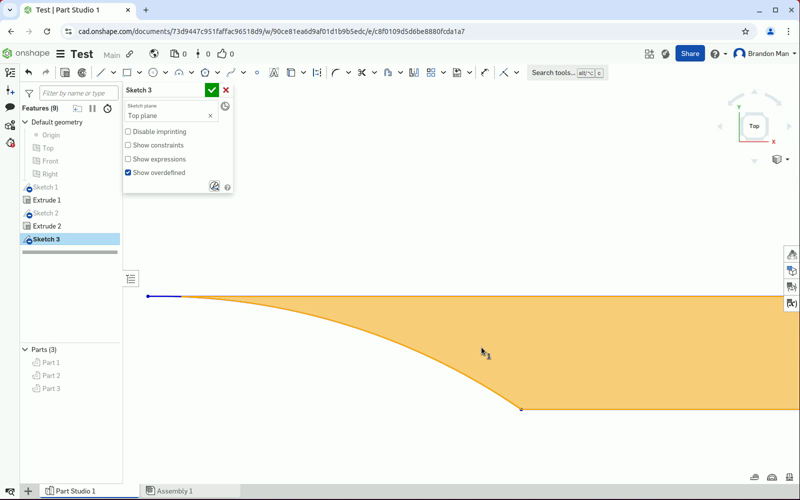
scroll(-6)
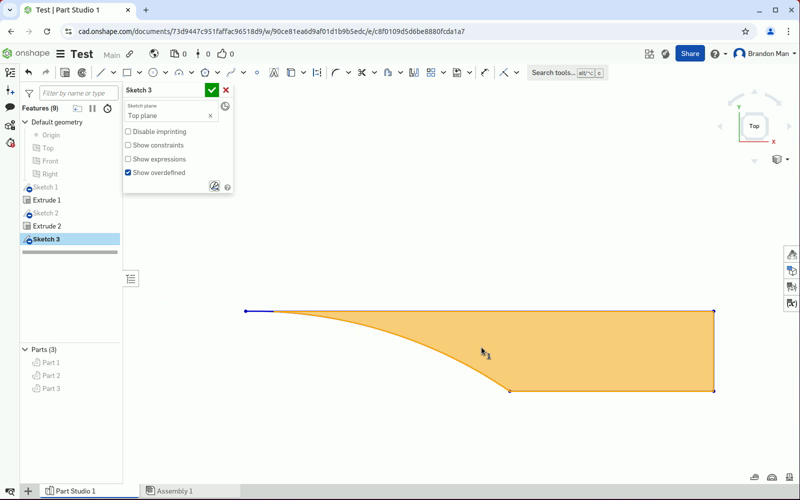
scroll(-6)
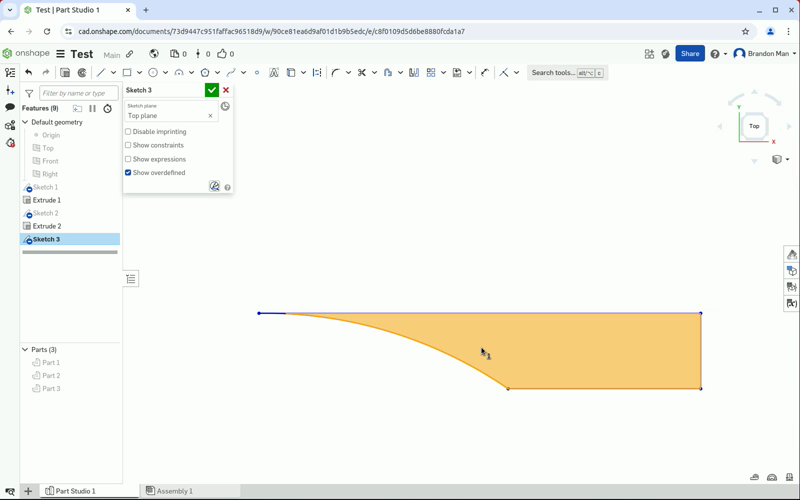
scroll(-6)
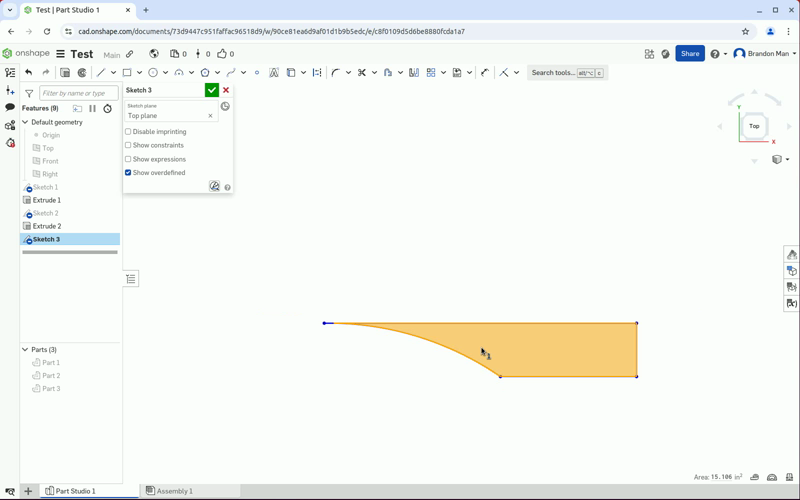
scroll(-6)
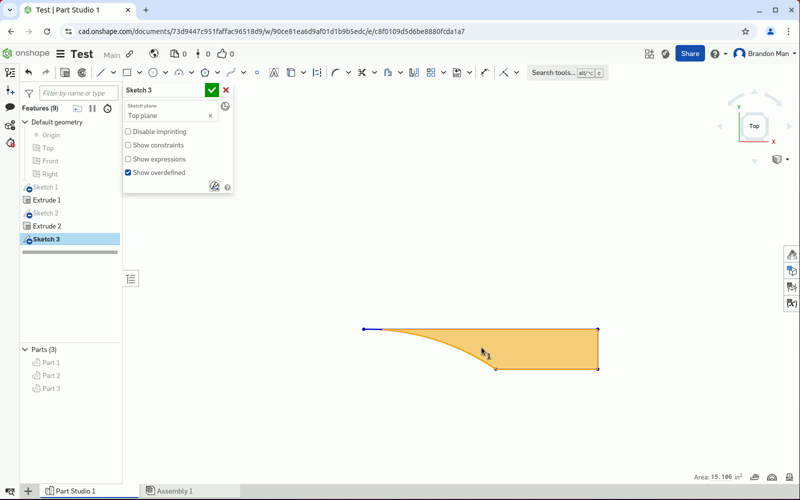
scroll(-6)
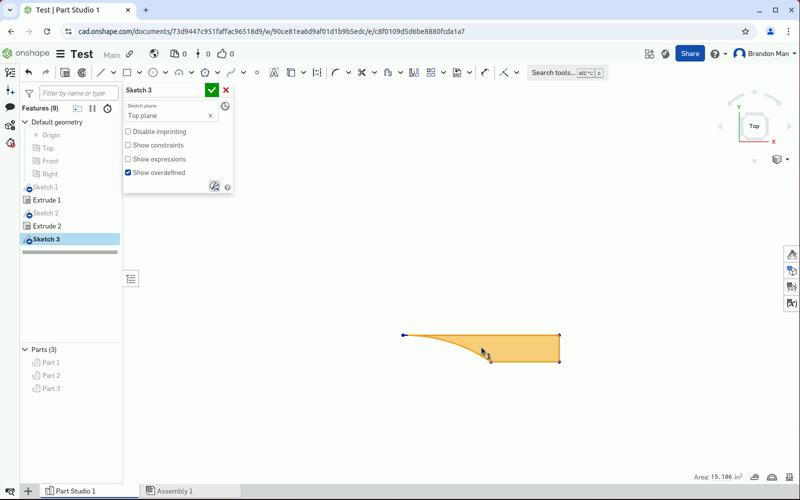
scroll(-6)
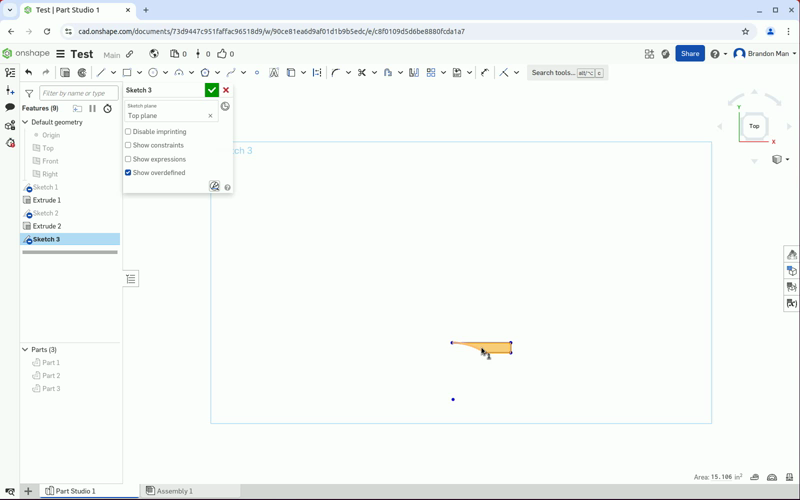
mouse_move(73, 352)
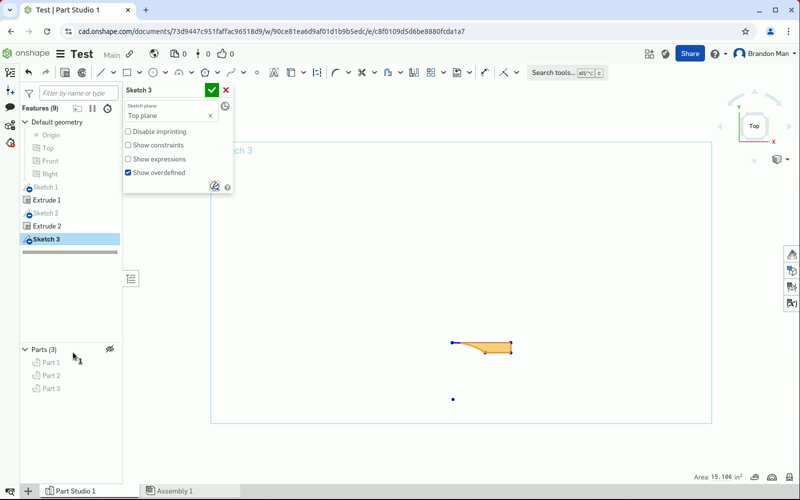
key(shift+y)
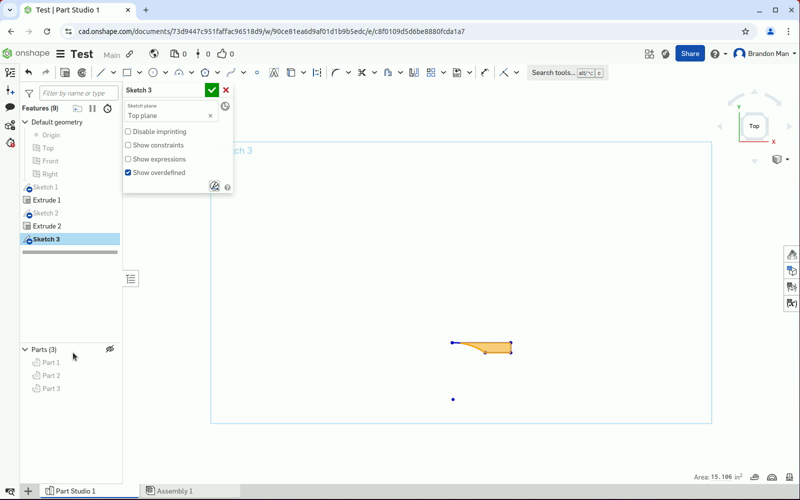
key(shift+e)
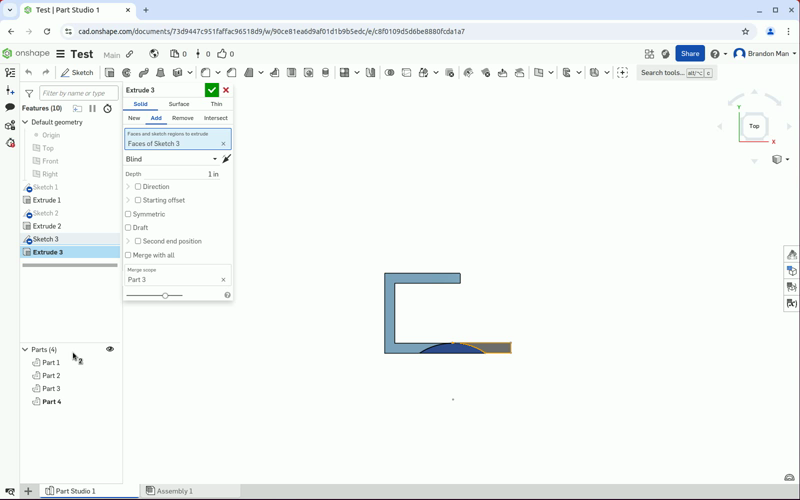
mouse_move(143, 106)
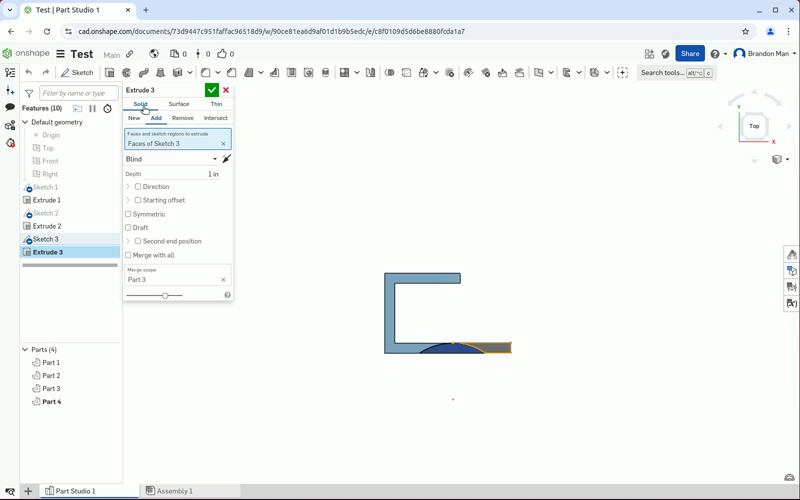
click(143, 106)
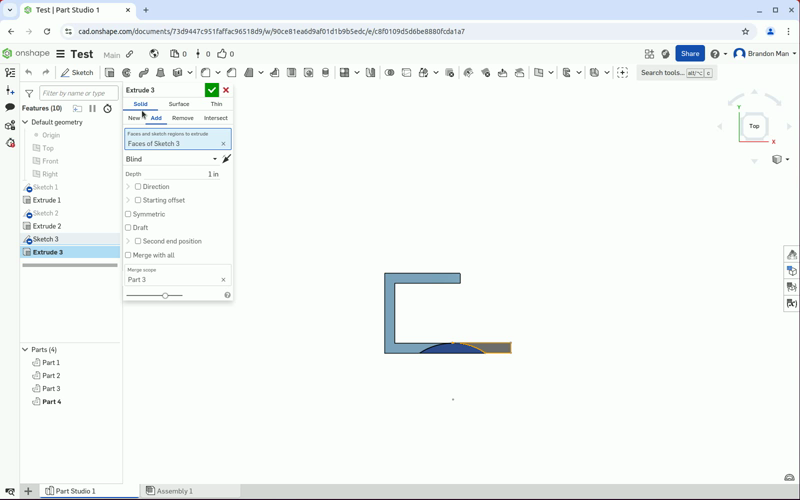
mouse_move(137, 120)
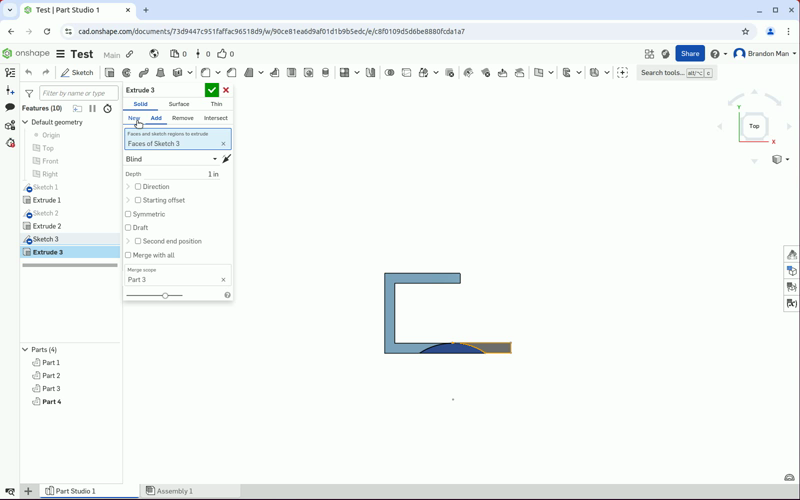
click(137, 120)
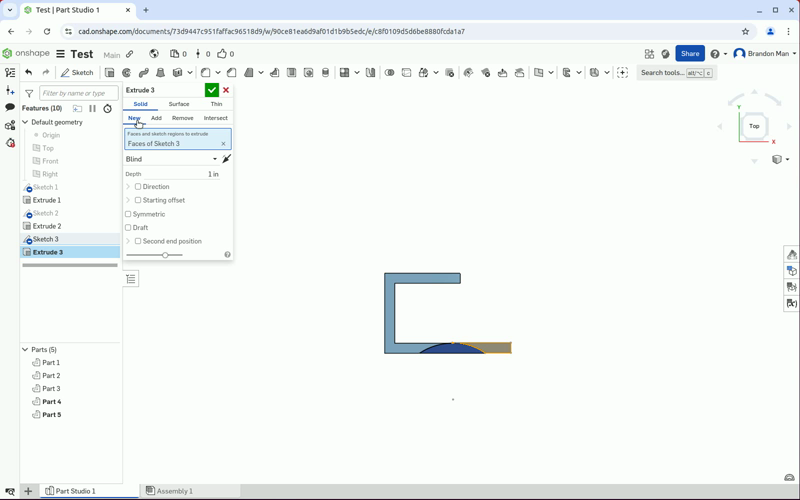
key(tab, 4)
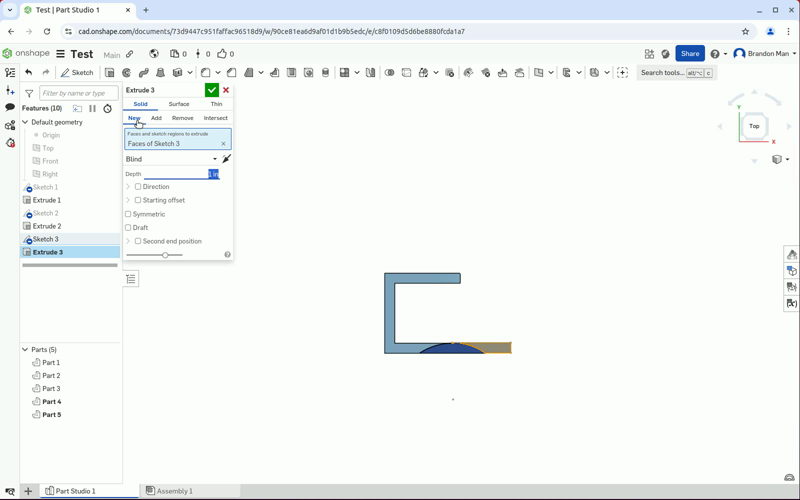
text(13.48)
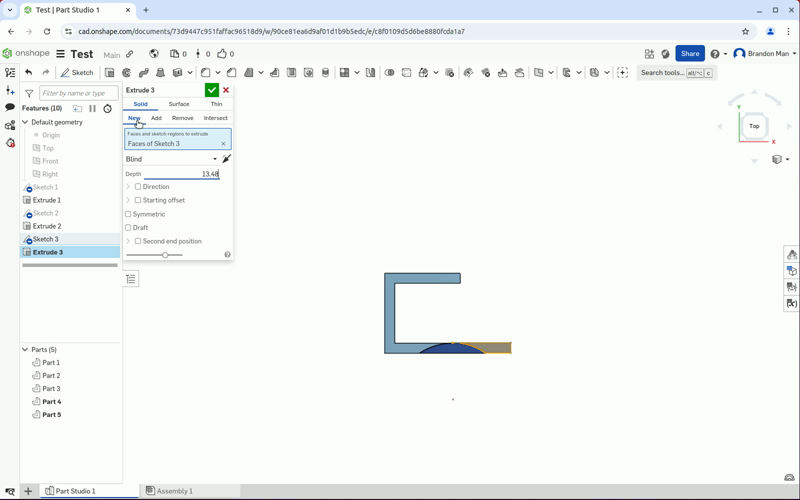
key(enter)
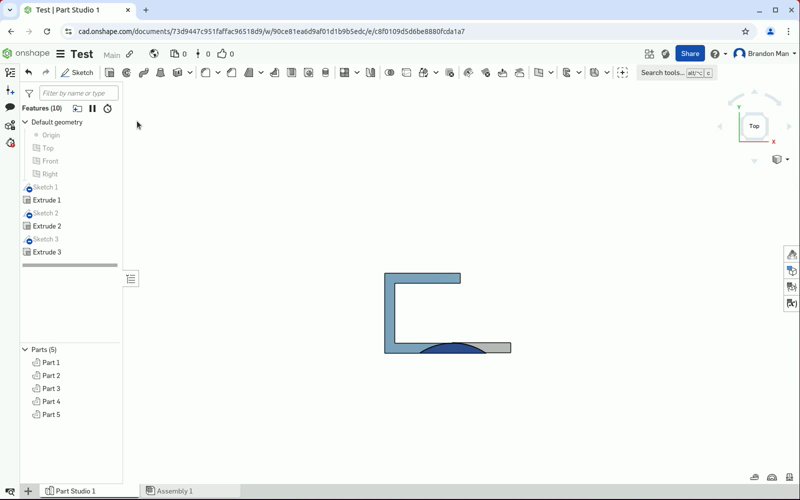
key(shift+h)
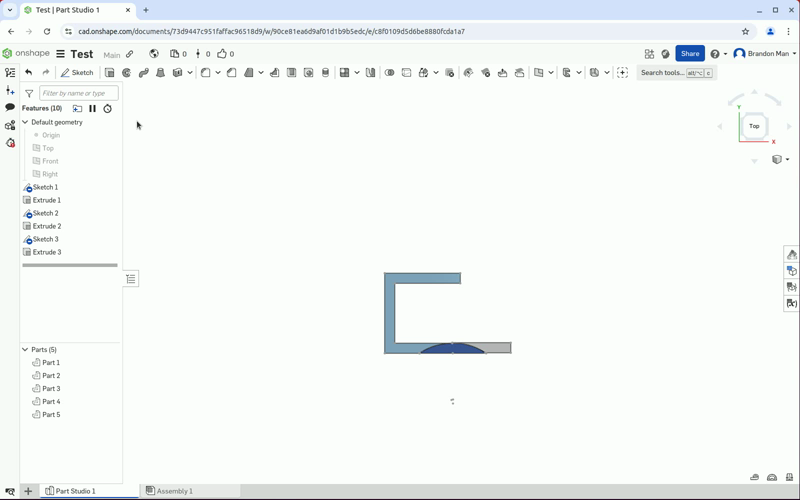
key(shift+h)
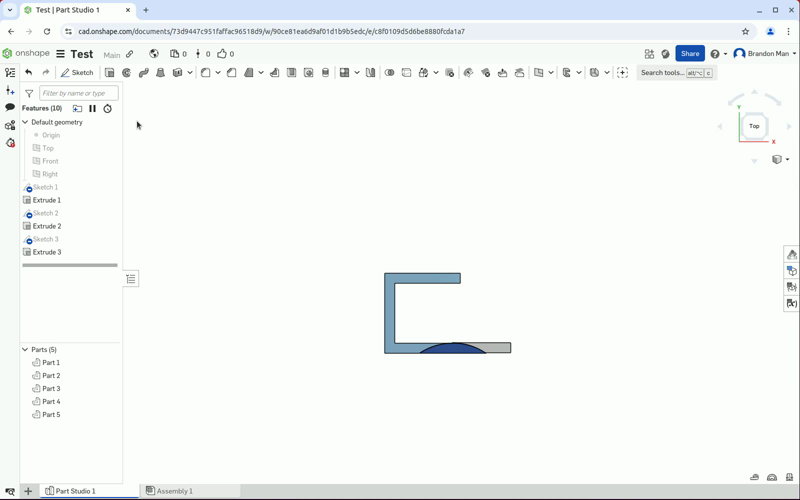
mouse_move(73, 189)
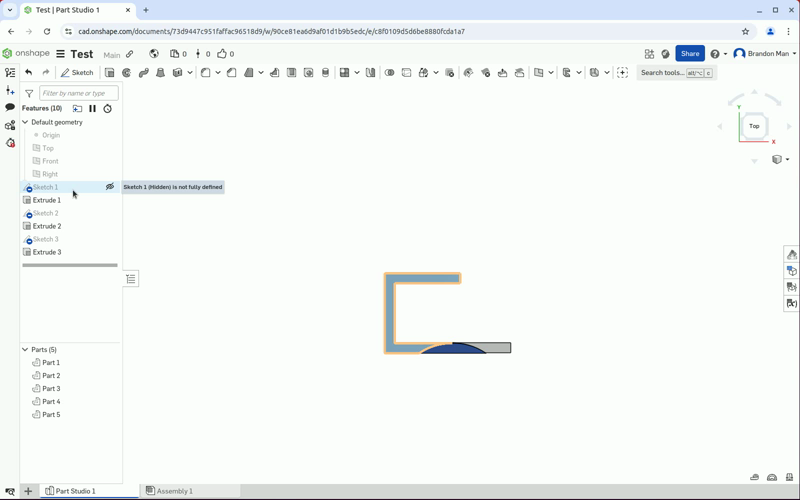
click(73, 189)
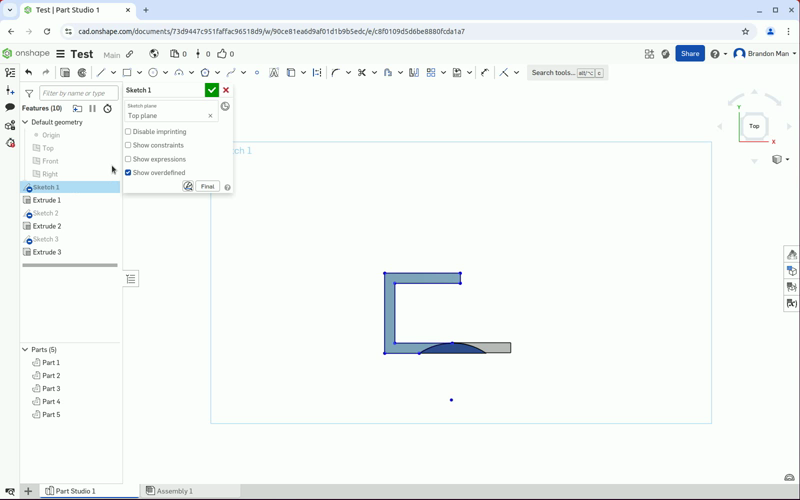
mouse_move(229, 92)
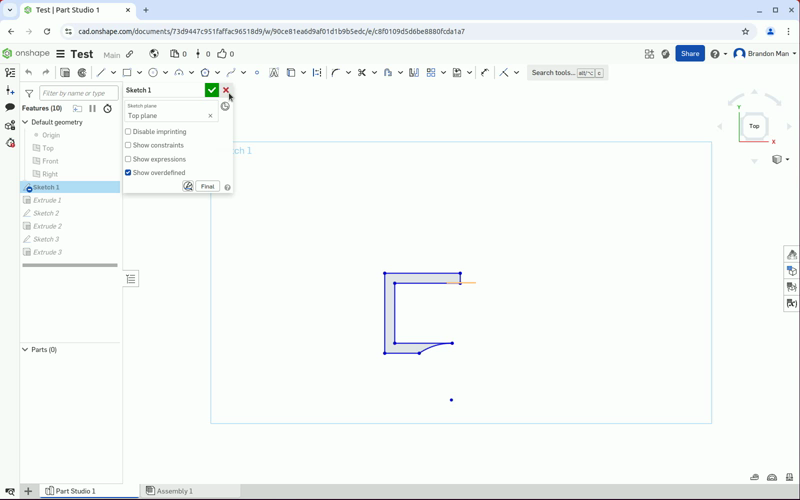
click(229, 92)
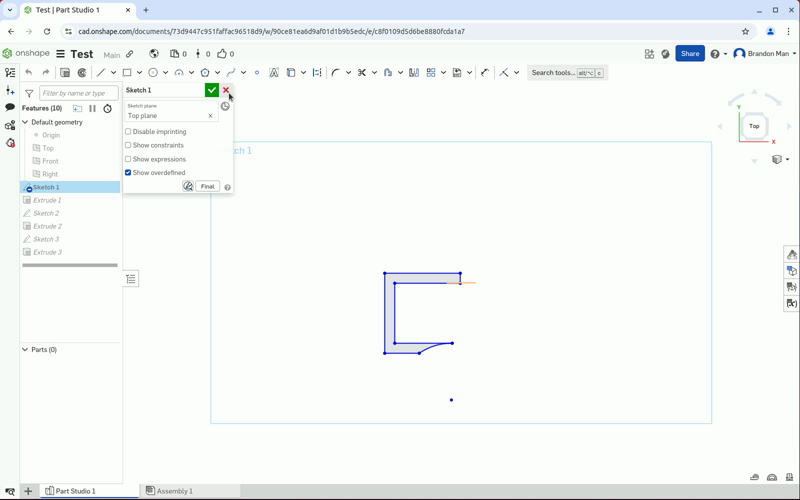
key(shift+s)
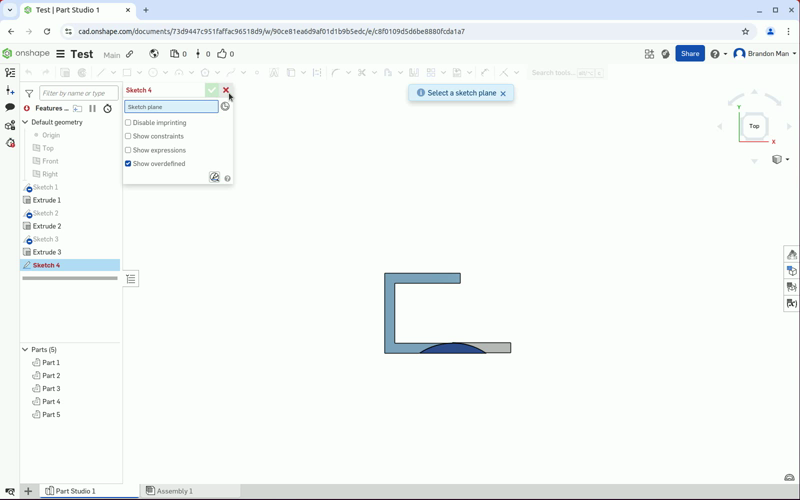
mouse_move(73, 150)
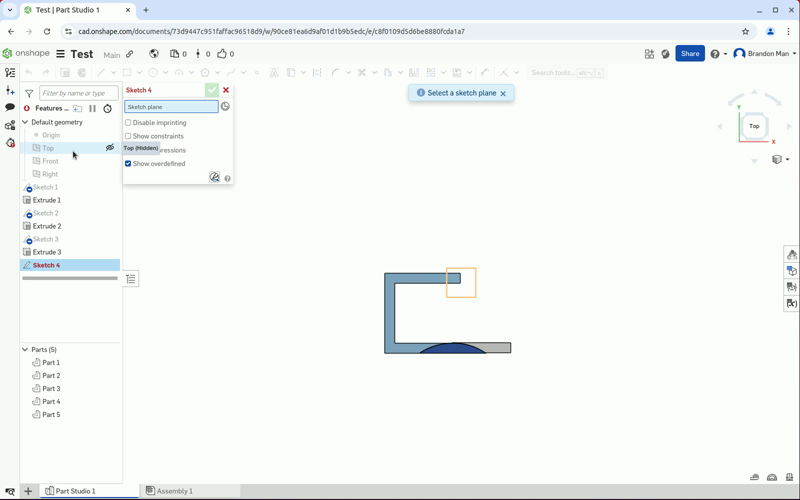
click(73, 150)
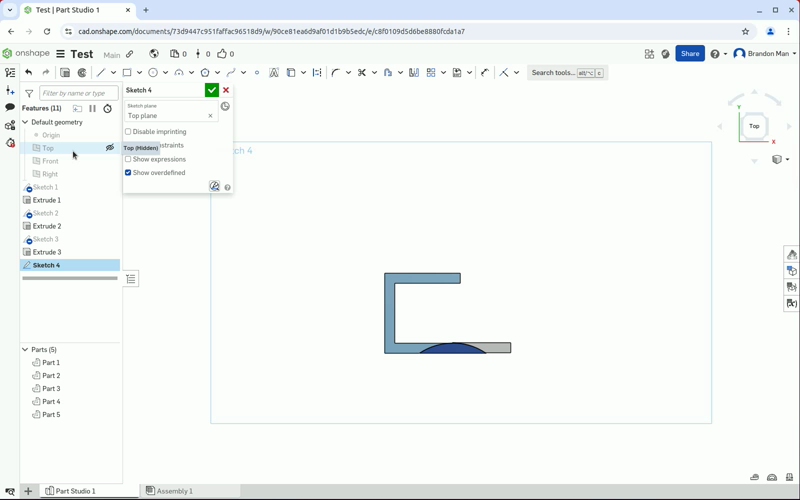
mouse_move(73, 352)
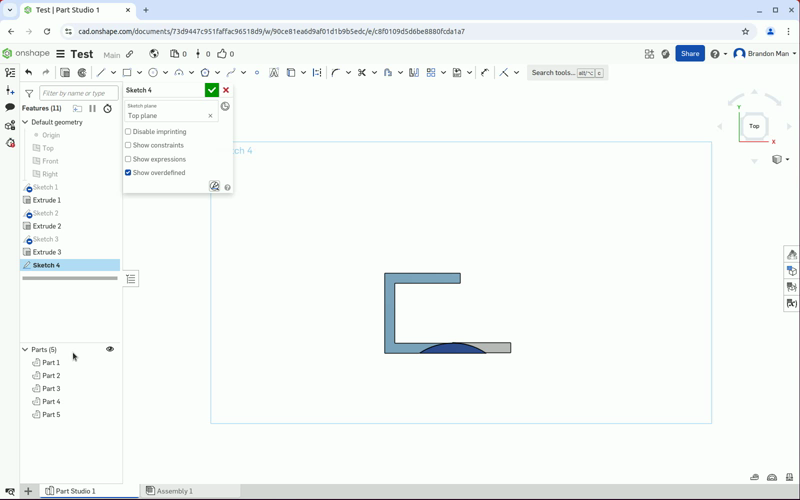
key(y)
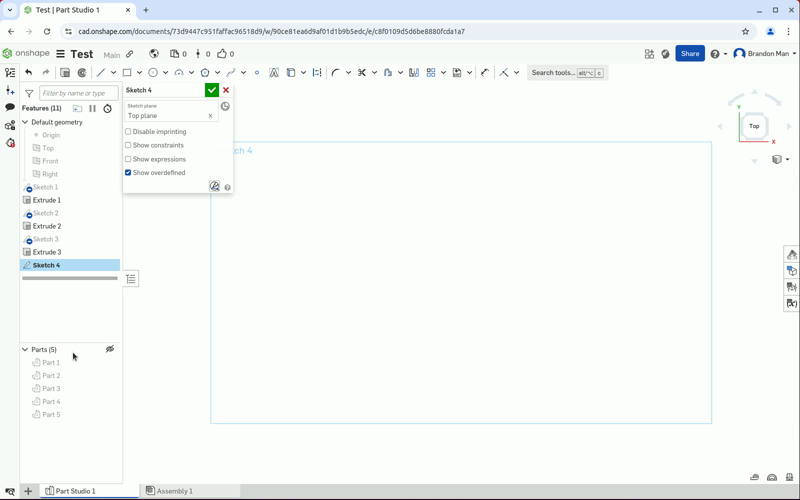
key(l)
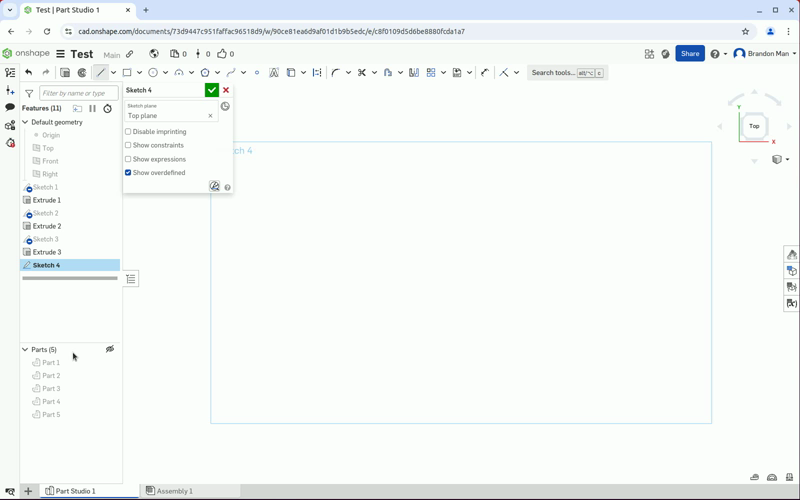
key_down(shift)
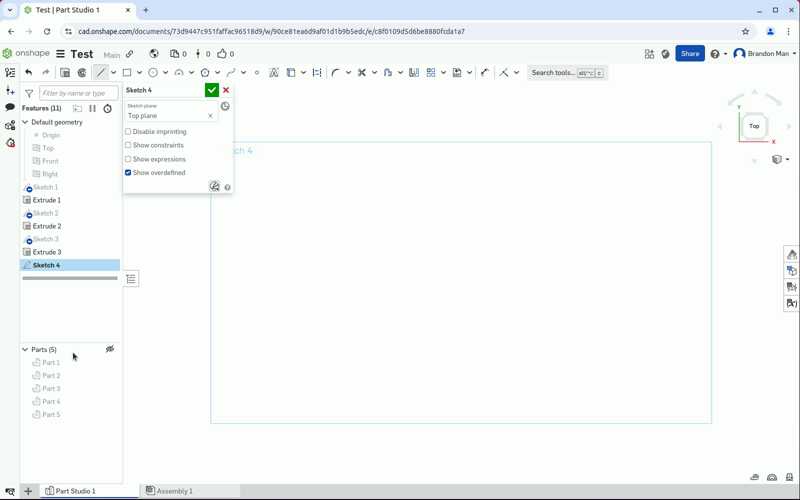
mouse_move(452, 386)
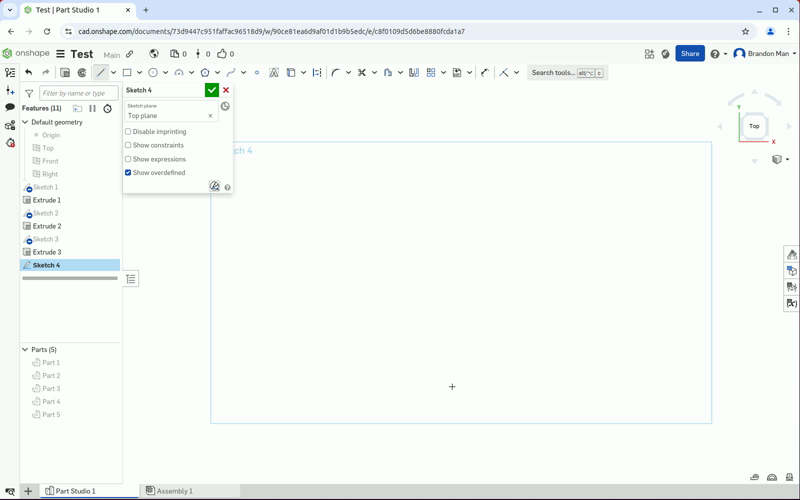
click(452, 386)
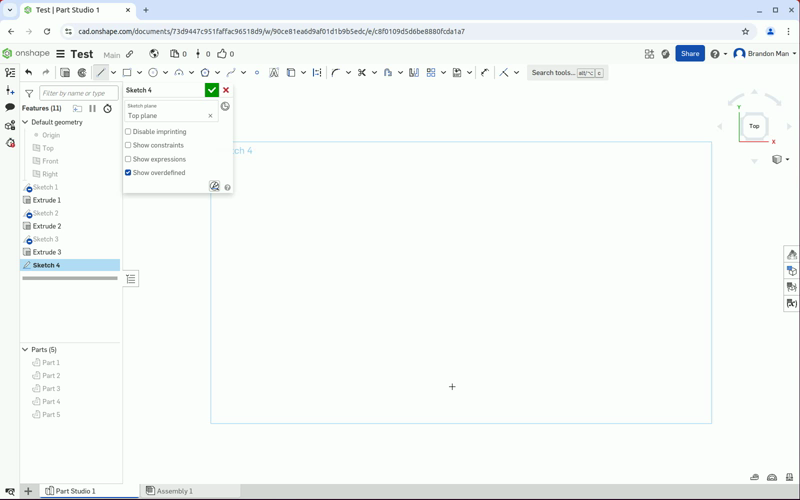
key_up(shift)
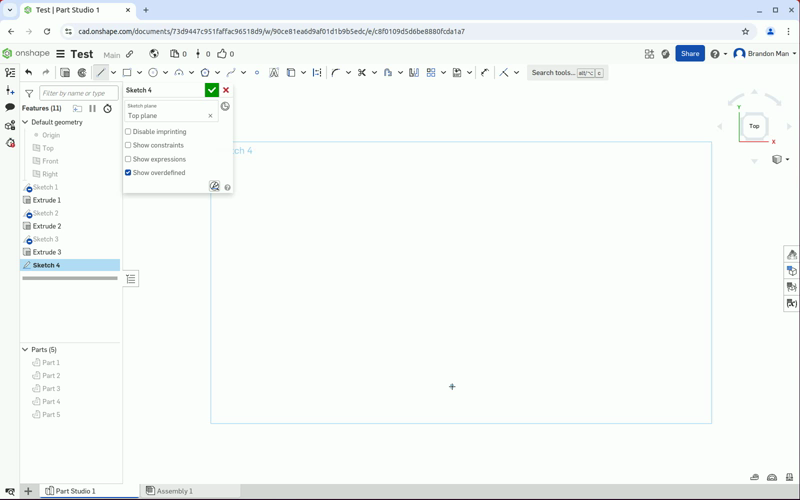
key_down(shift)
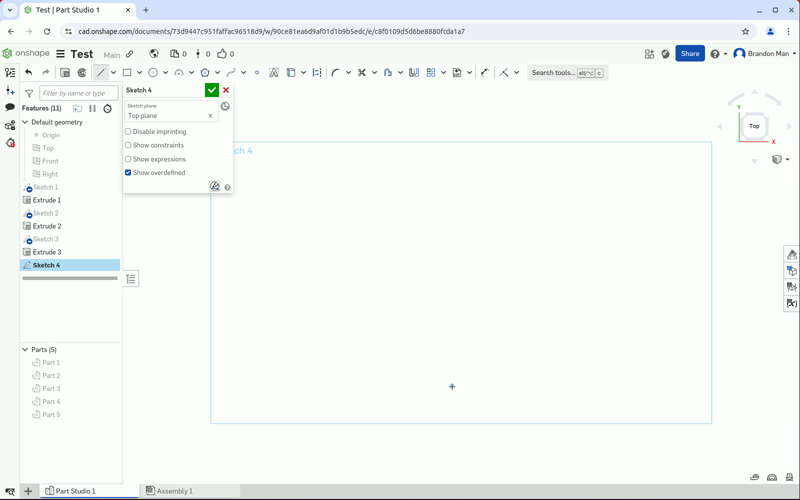
mouse_move(482, 386)
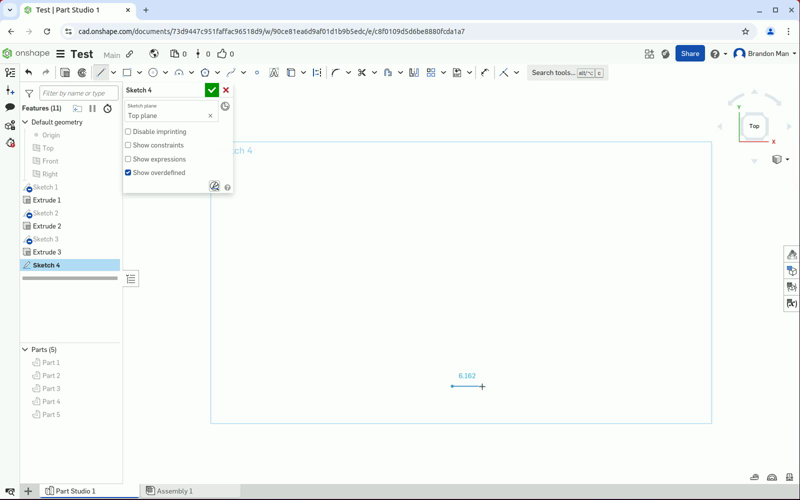
mouse_move(471, 393)
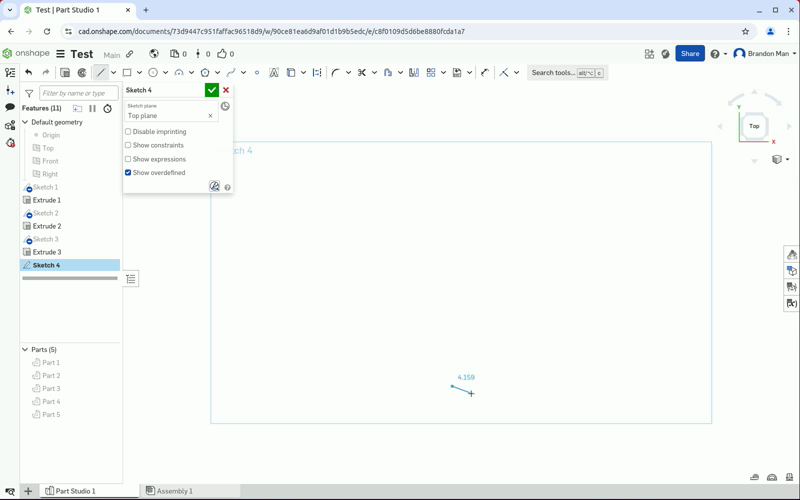
click(471, 393)
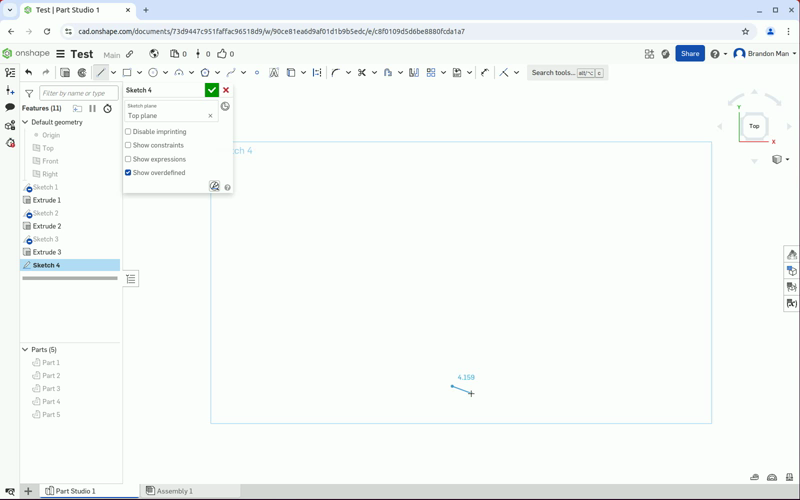
key_up(shift)
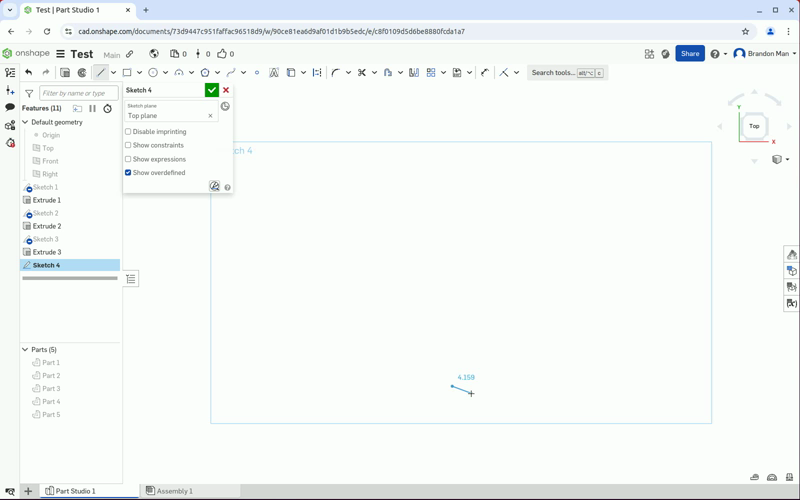
key(esc)
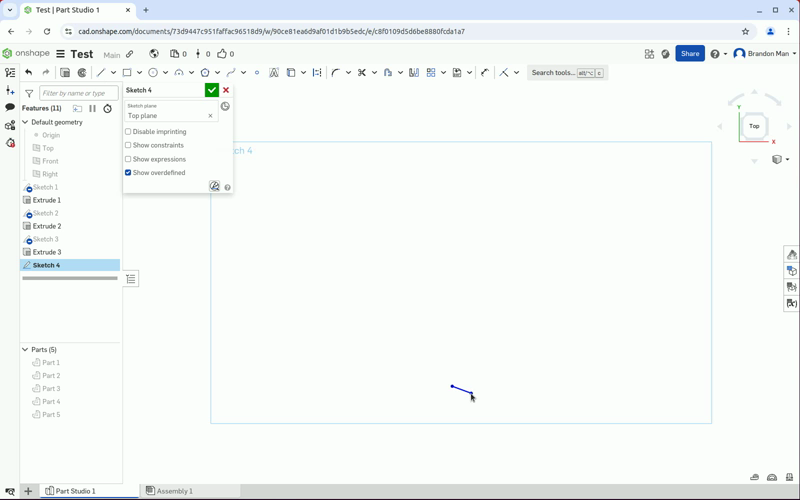
key(a)
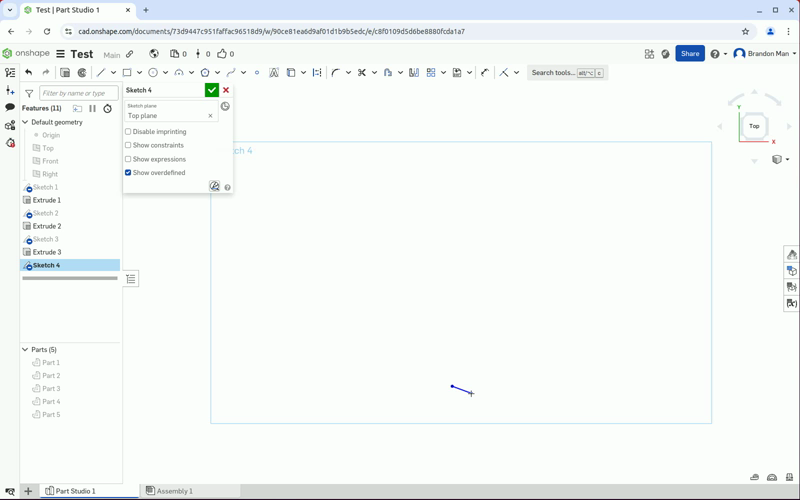
mouse_move(471, 393)
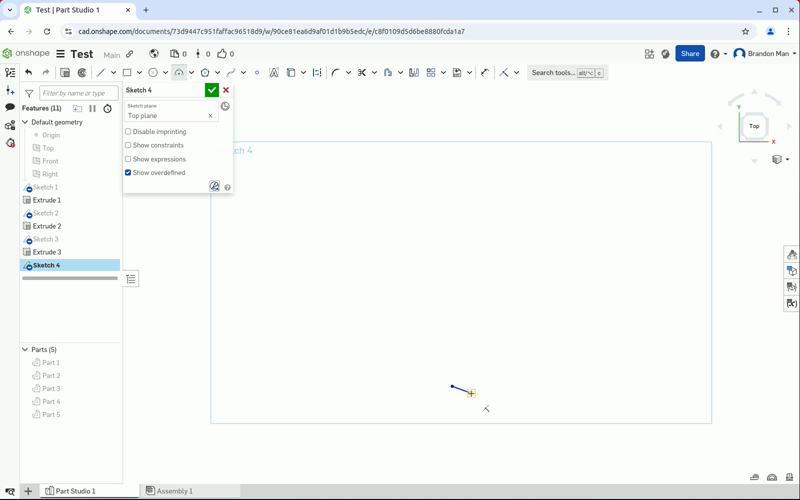
click(471, 393)
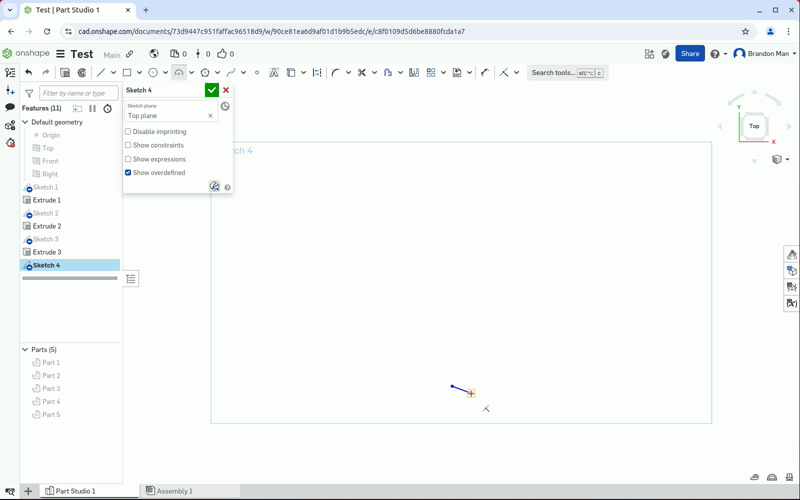
key_down(shift)
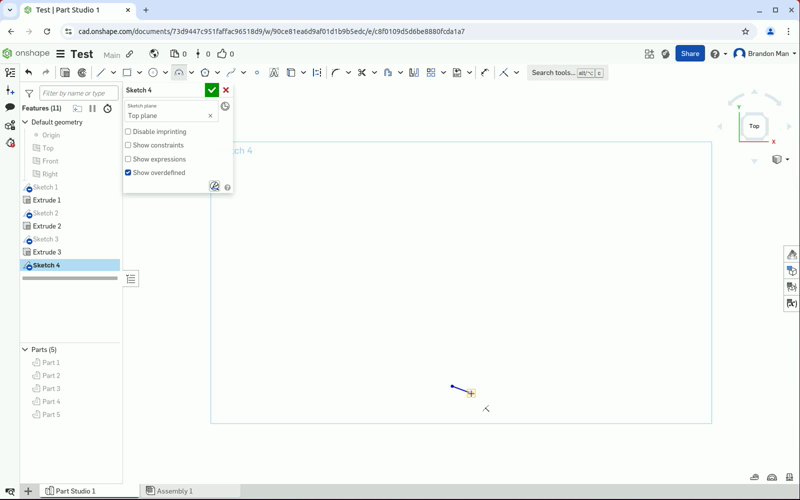
mouse_move(502, 369)
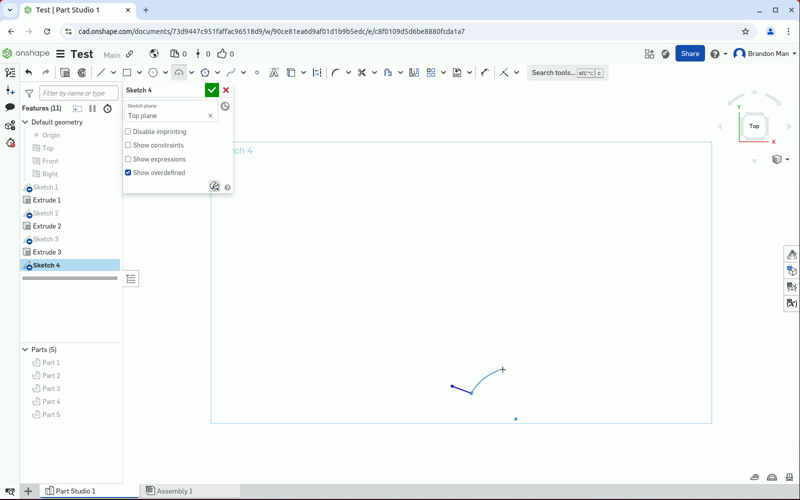
click(502, 369)
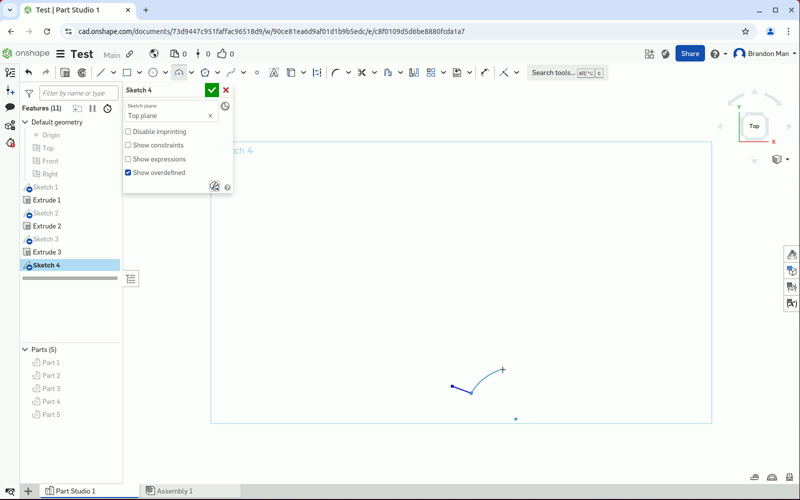
mouse_move(489, 383)
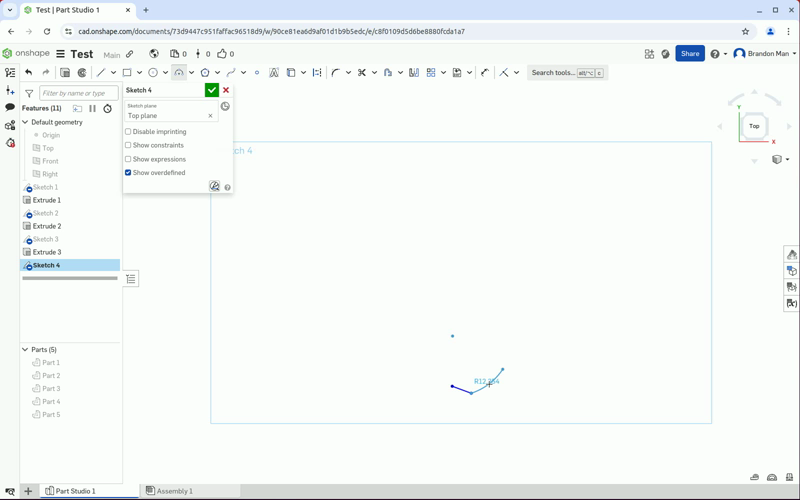
click(489, 383)
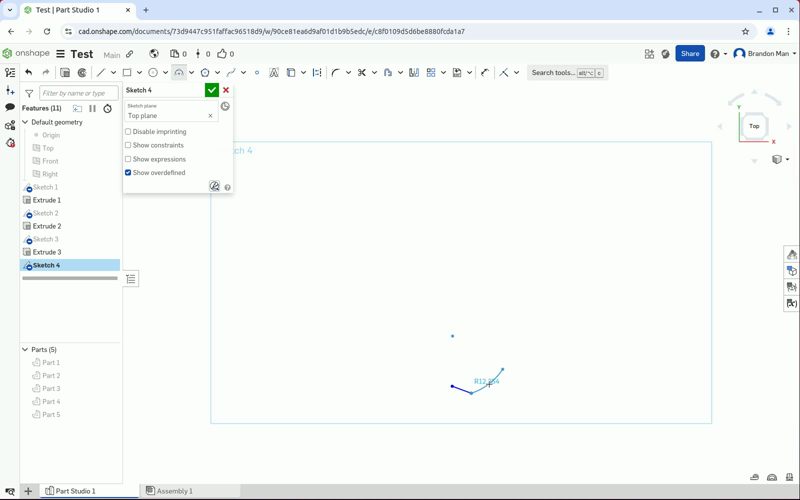
key_up(shift)
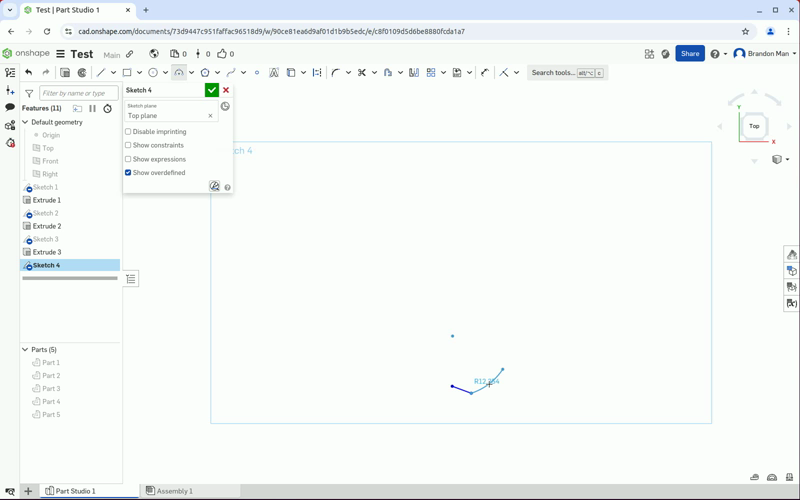
mouse_move(502, 369)
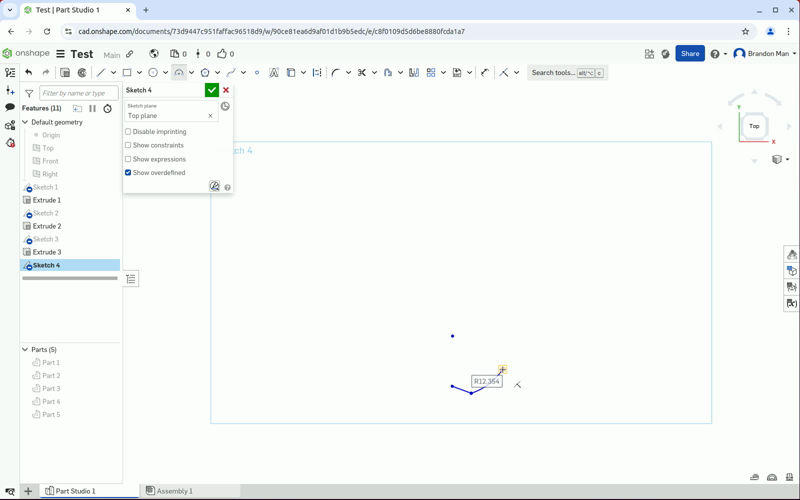
click(502, 369)
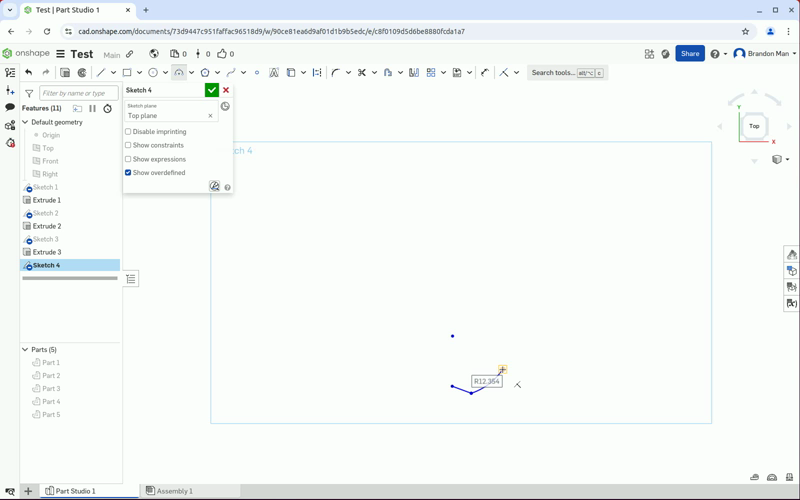
key_down(shift)
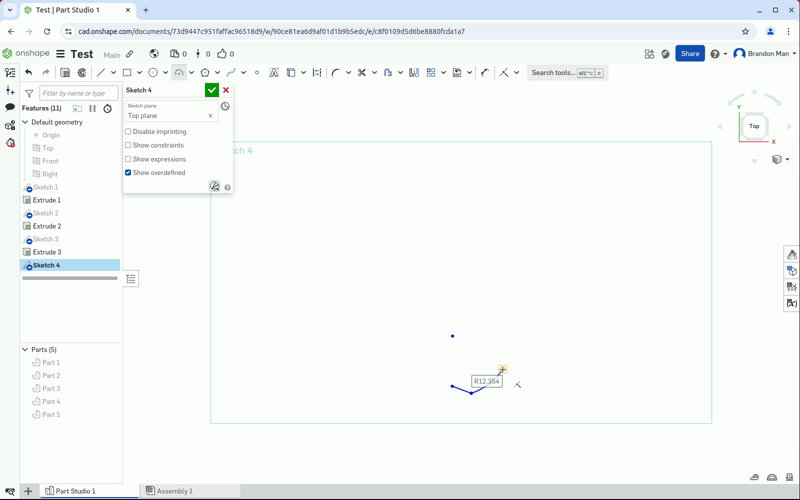
mouse_move(485, 353)
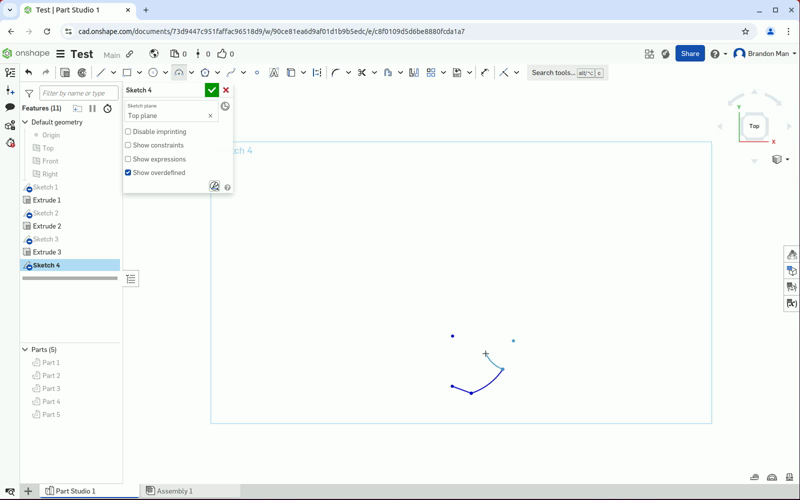
click(485, 353)
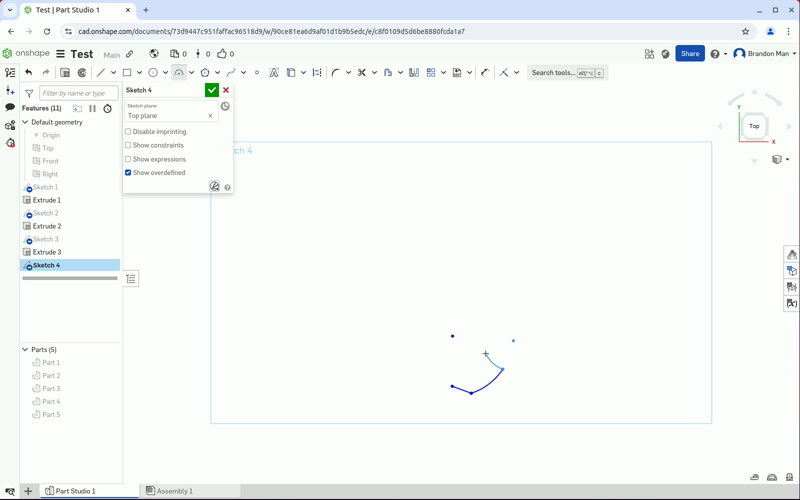
mouse_move(494, 360)
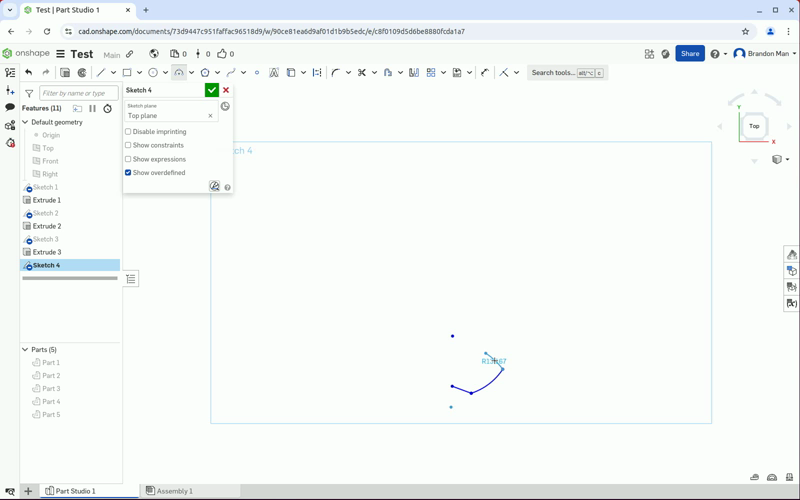
click(494, 360)
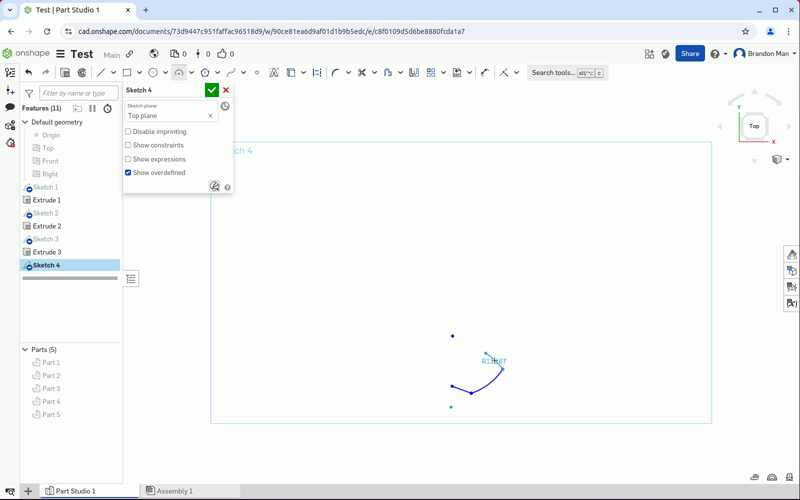
key_up(shift)
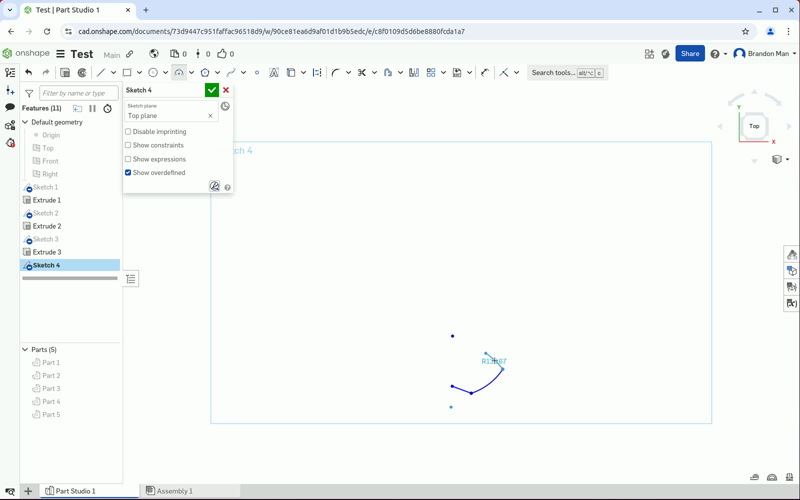
key(esc)
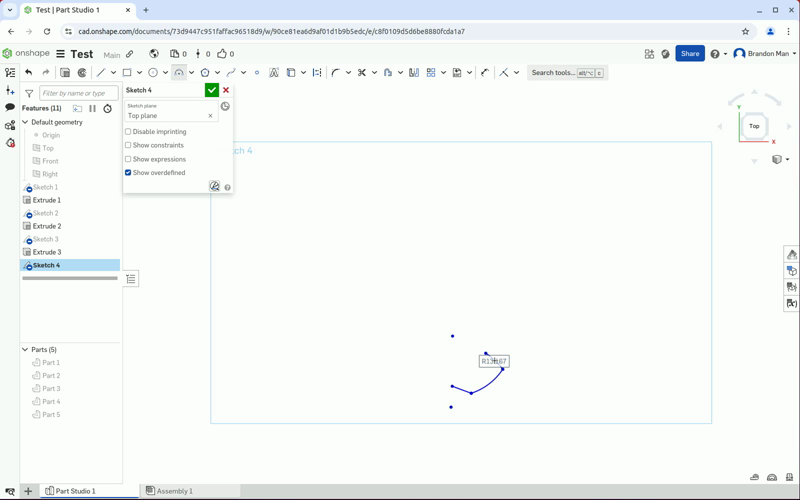
key(l)
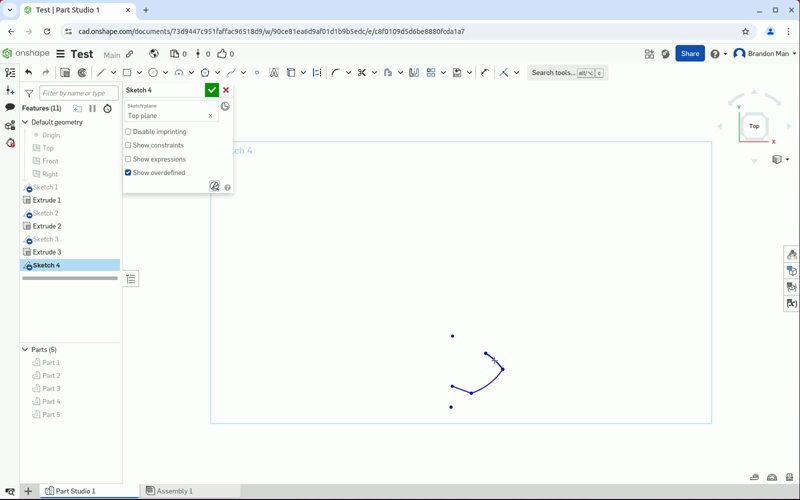
mouse_move(485, 353)
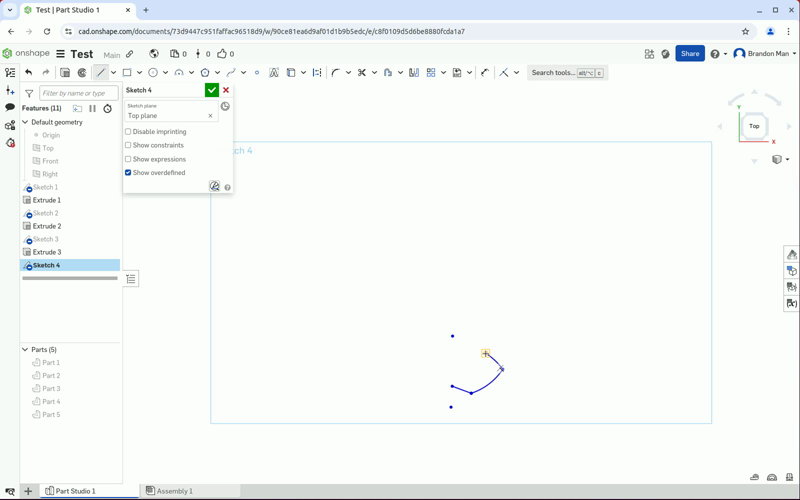
click(485, 353)
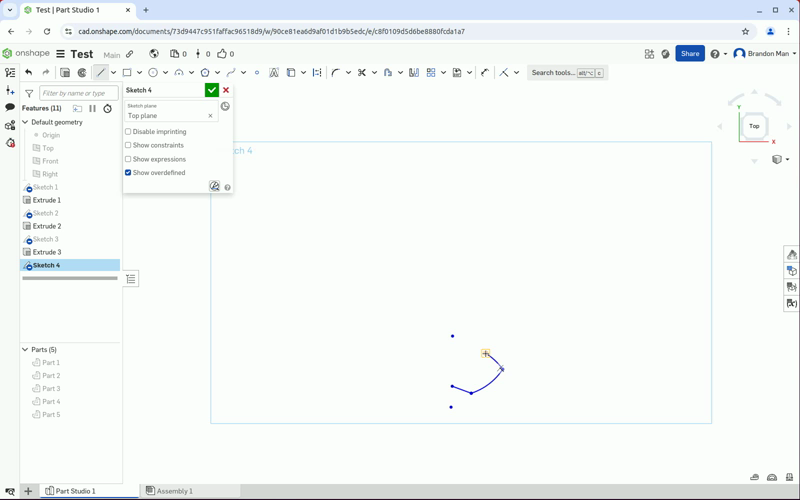
key_down(shift)
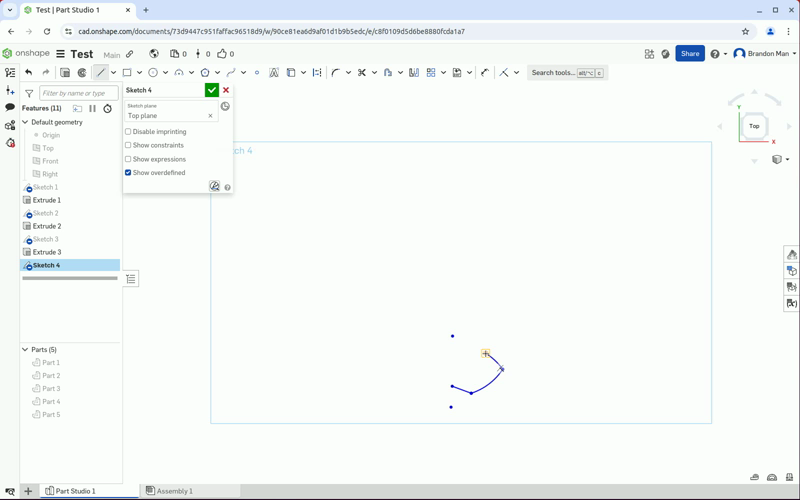
mouse_move(515, 353)
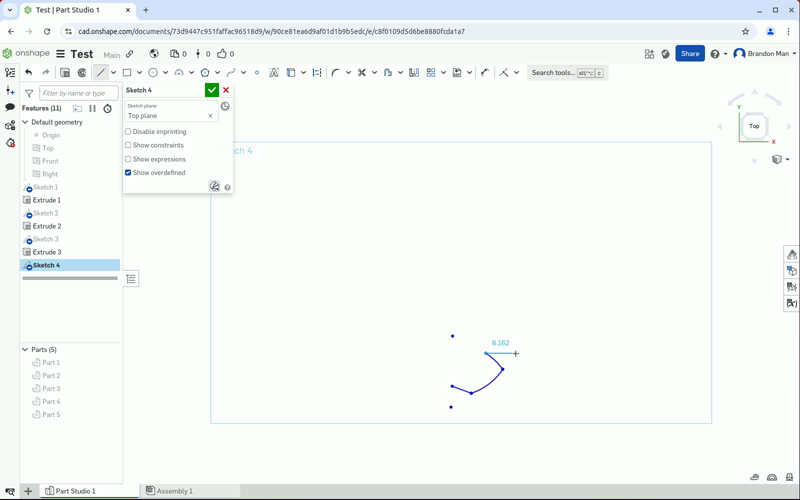
mouse_move(452, 353)
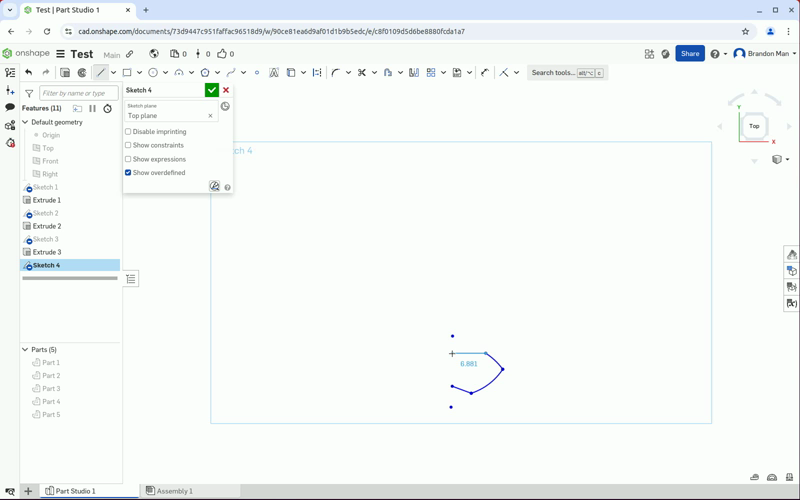
click(452, 353)
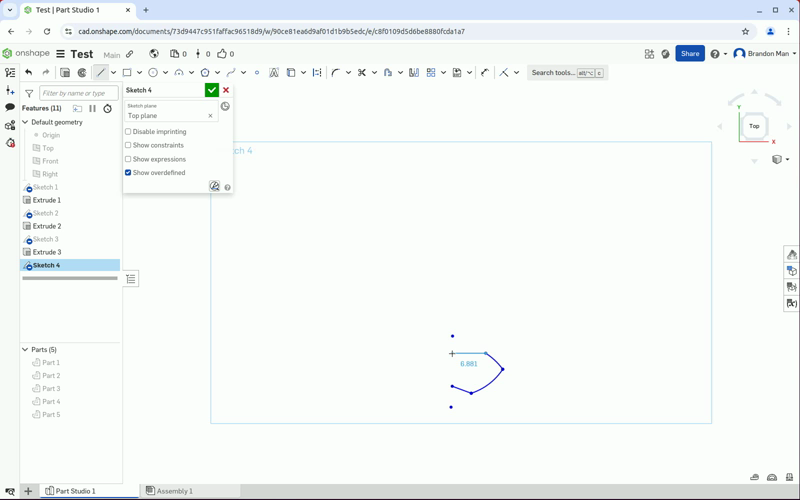
key_up(shift)
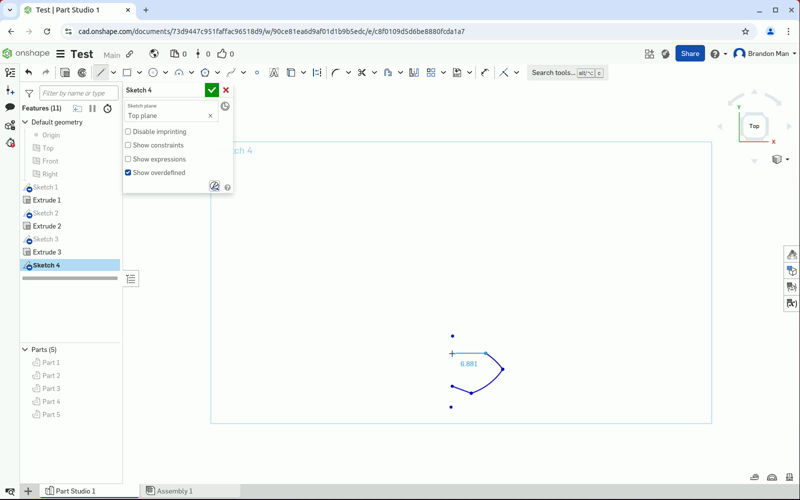
key(esc)
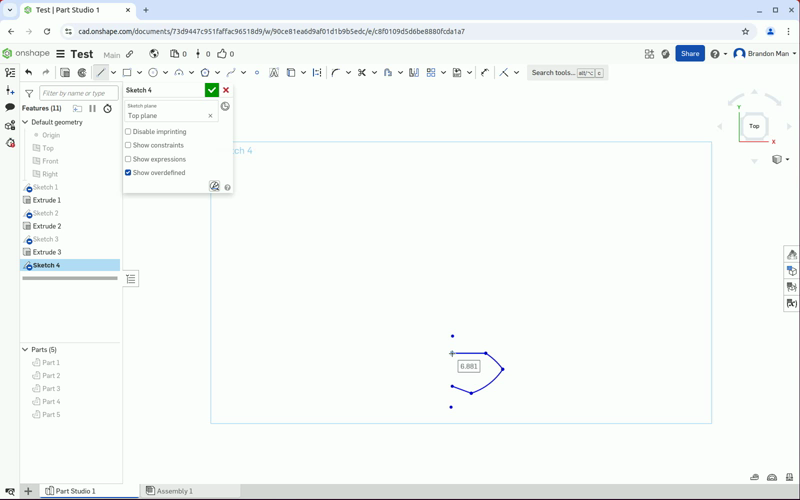
key(a)
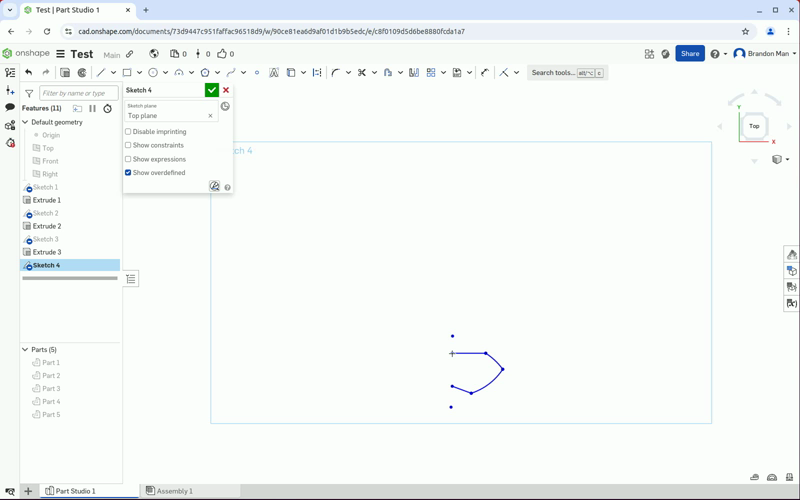
mouse_move(452, 353)
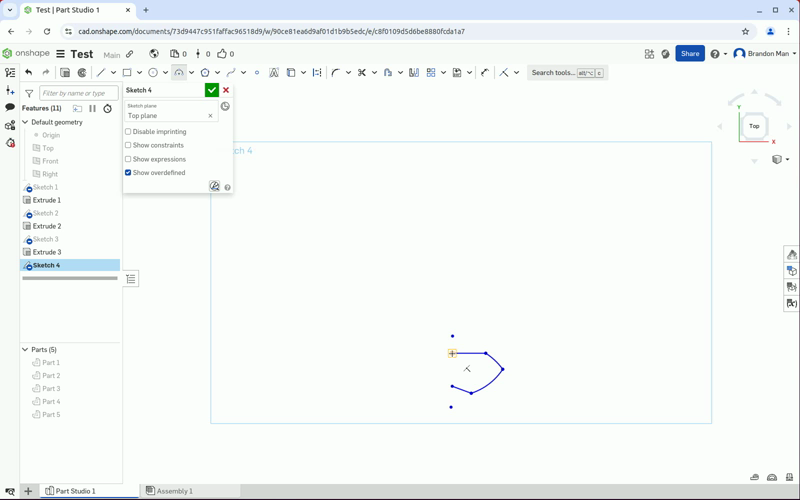
click(452, 353)
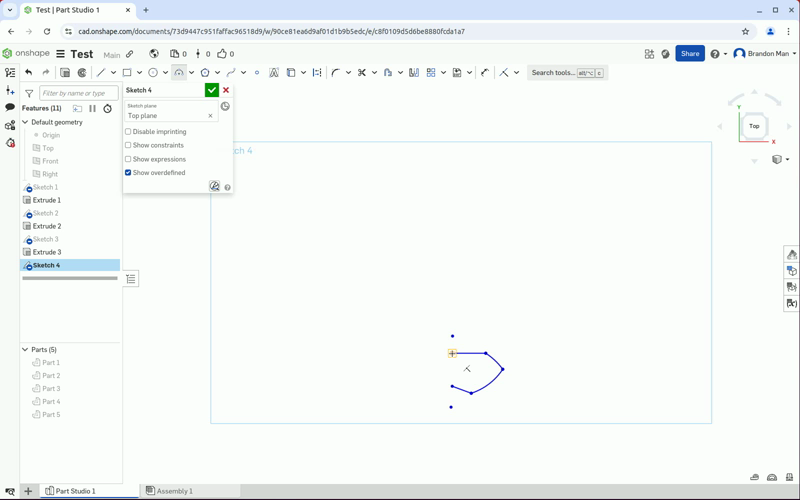
key_down(shift)
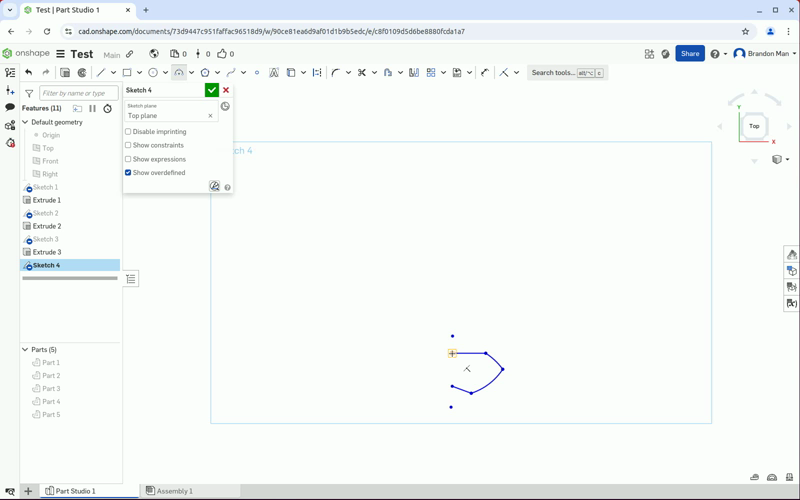
mouse_move(489, 369)
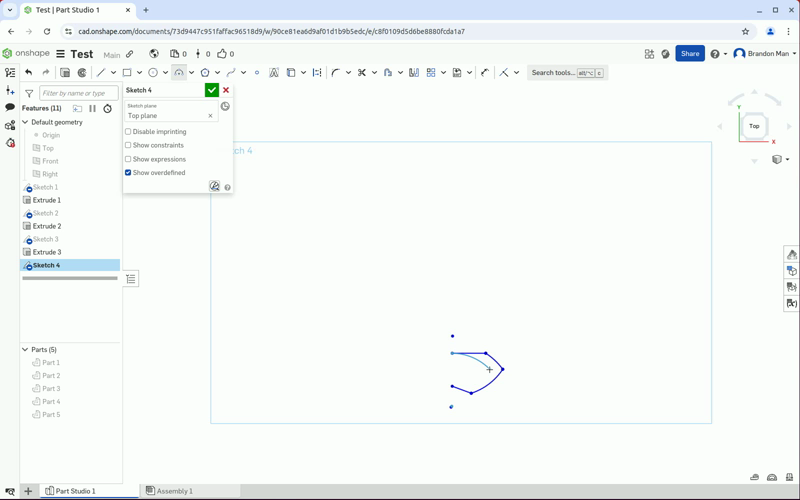
click(489, 369)
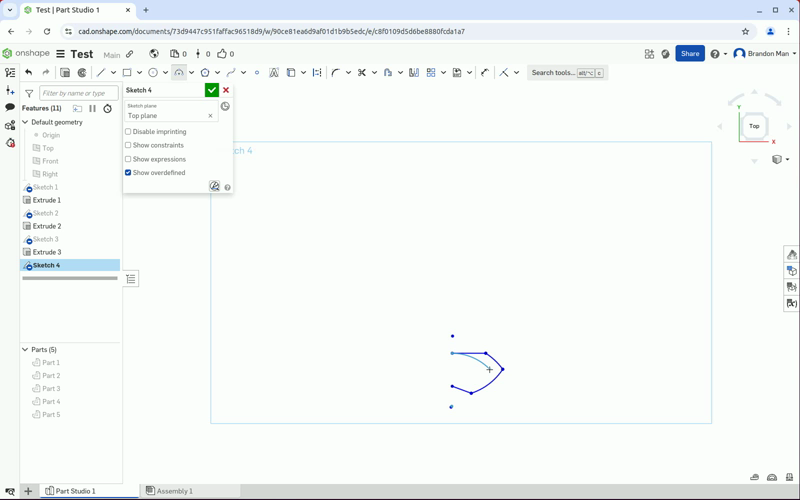
mouse_move(472, 357)
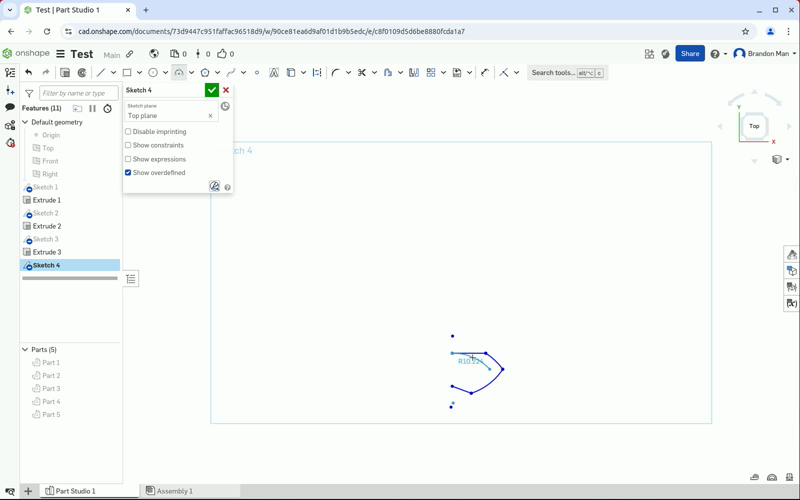
click(472, 357)
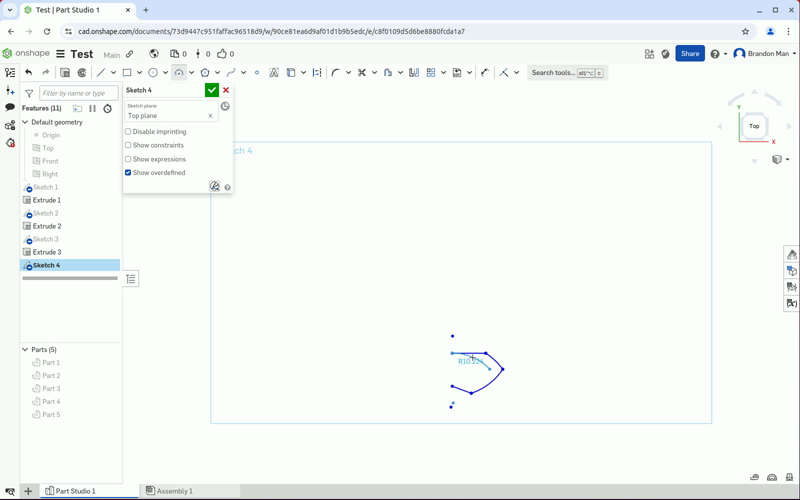
key_up(shift)
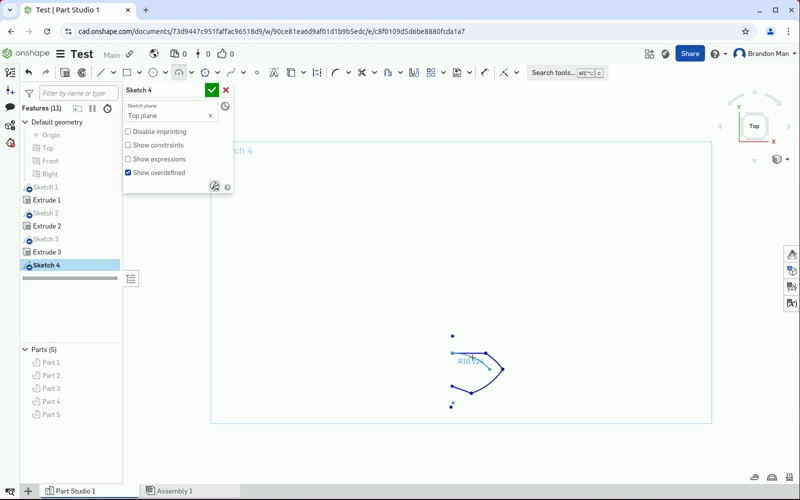
mouse_move(489, 369)
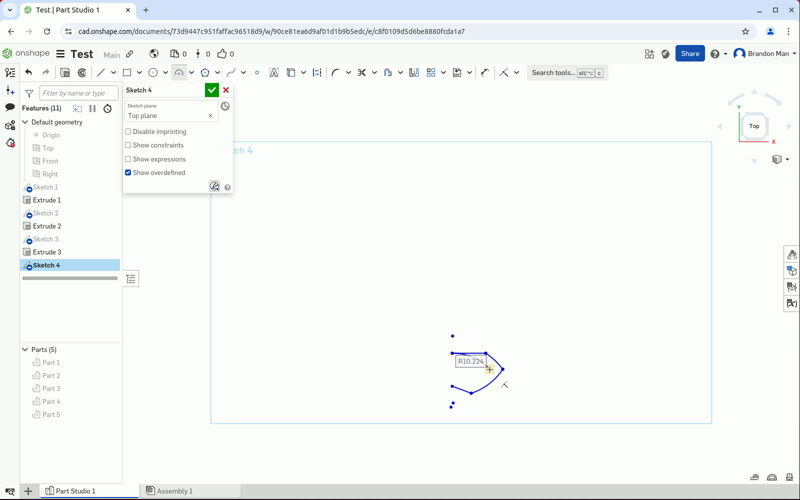
click(489, 369)
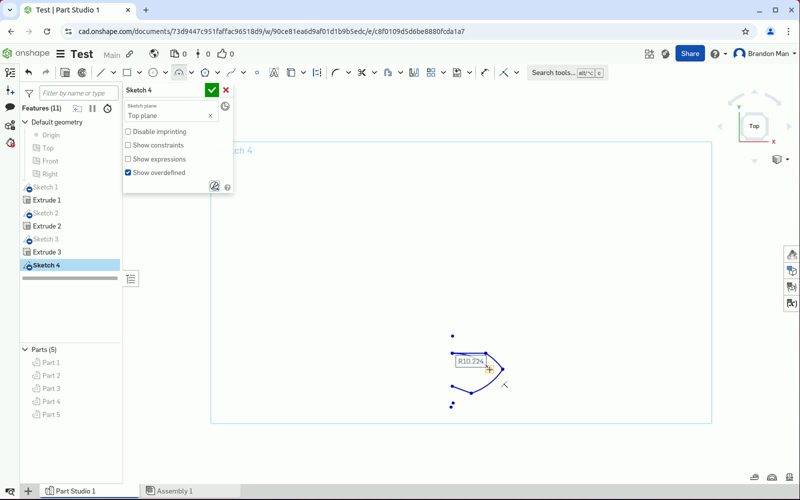
mouse_move(452, 386)
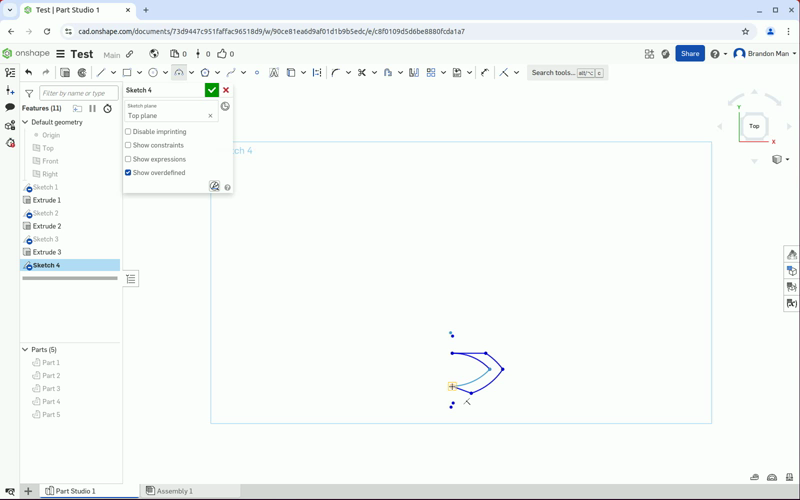
click(452, 386)
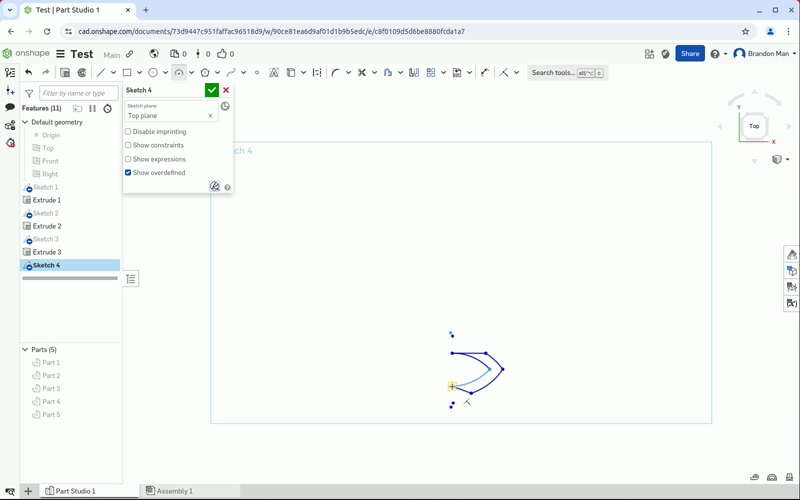
key_down(shift)
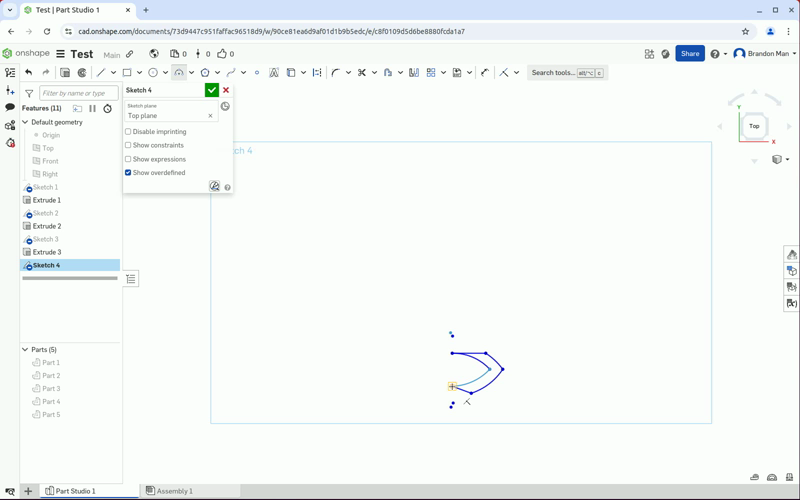
mouse_move(473, 381)
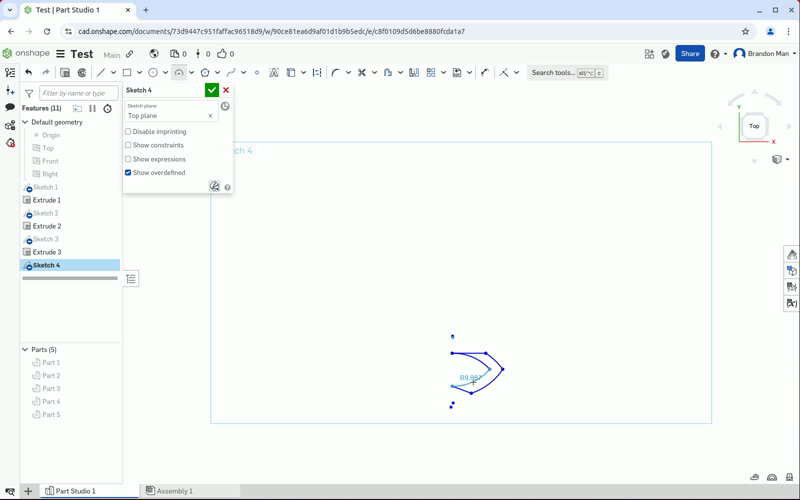
click(473, 381)
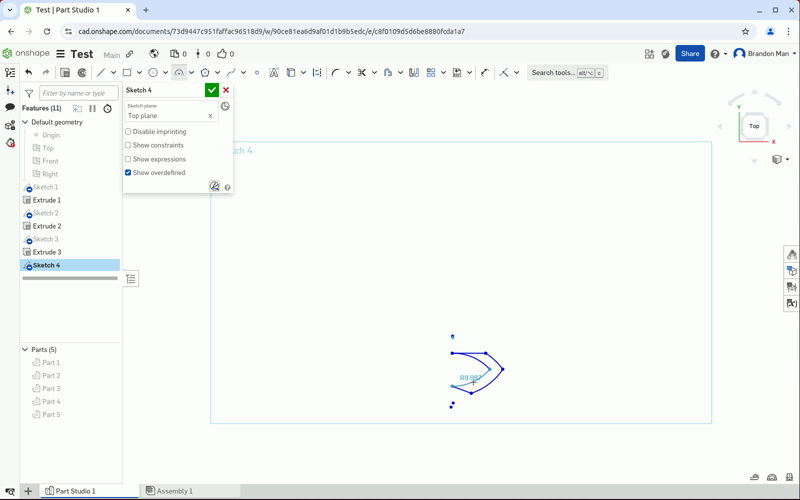
key_up(shift)
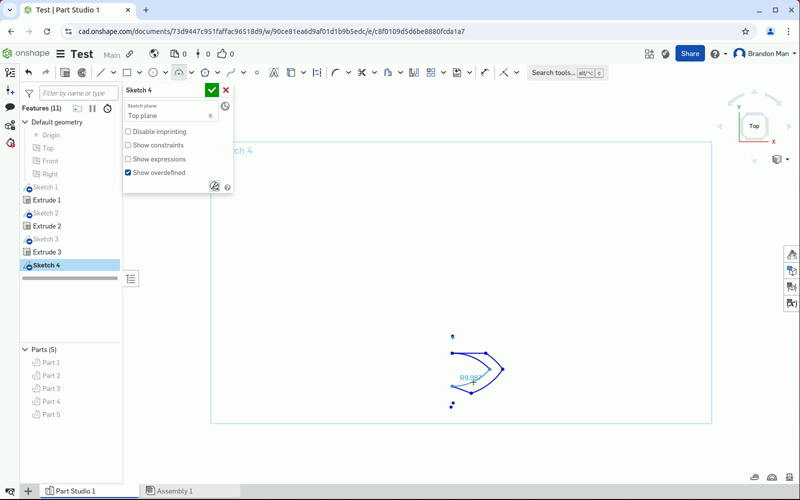
key(esc)
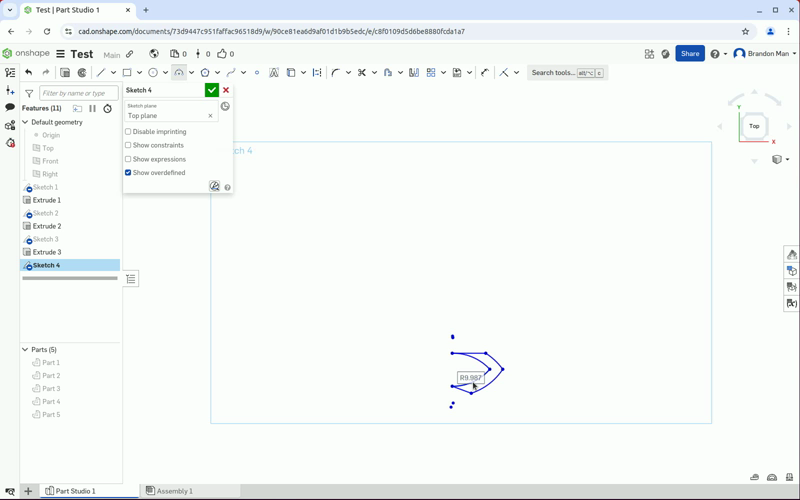
mouse_move(474, 381)
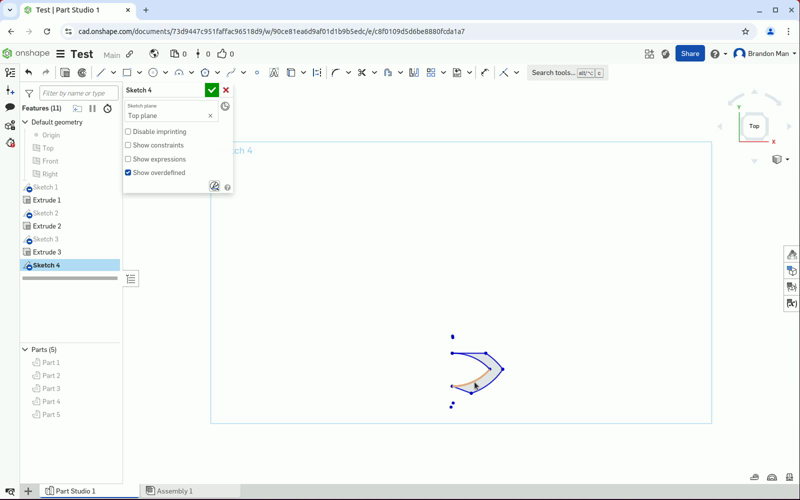
scroll(6)
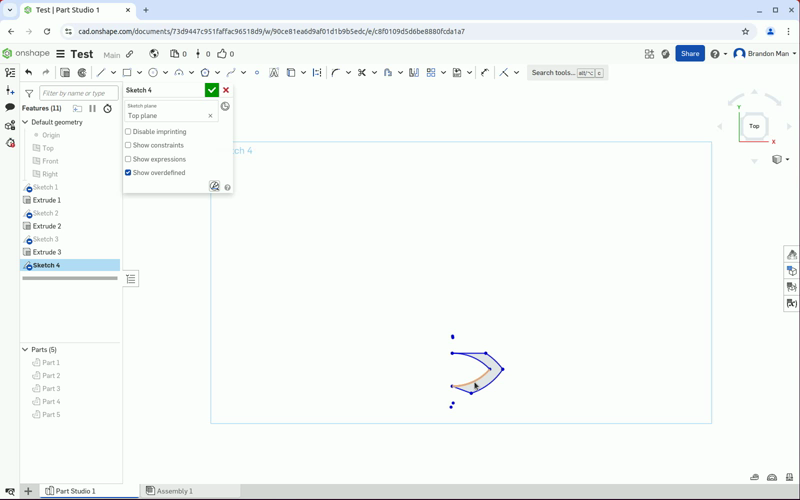
scroll(6)
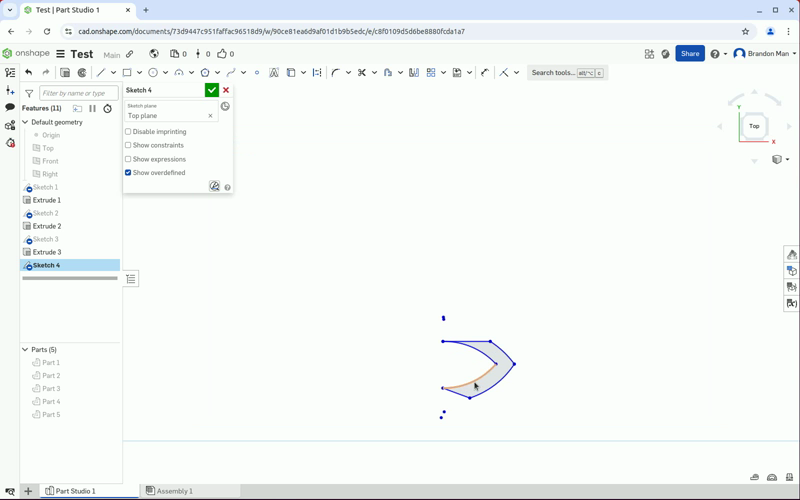
scroll(6)
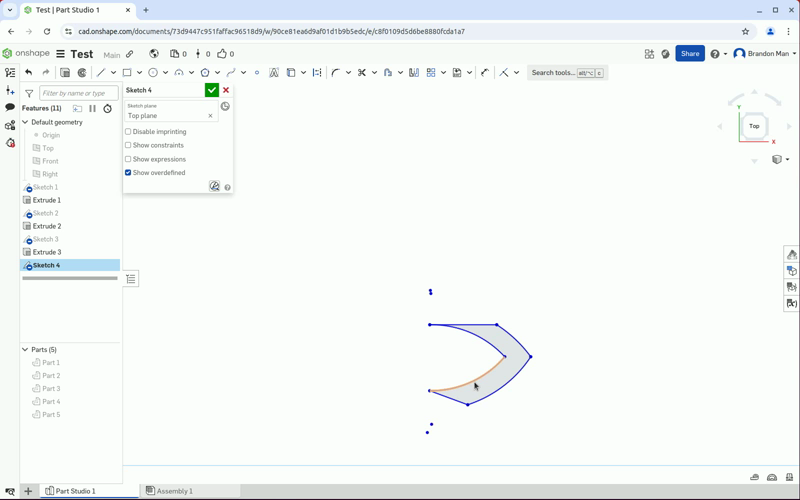
scroll(6)
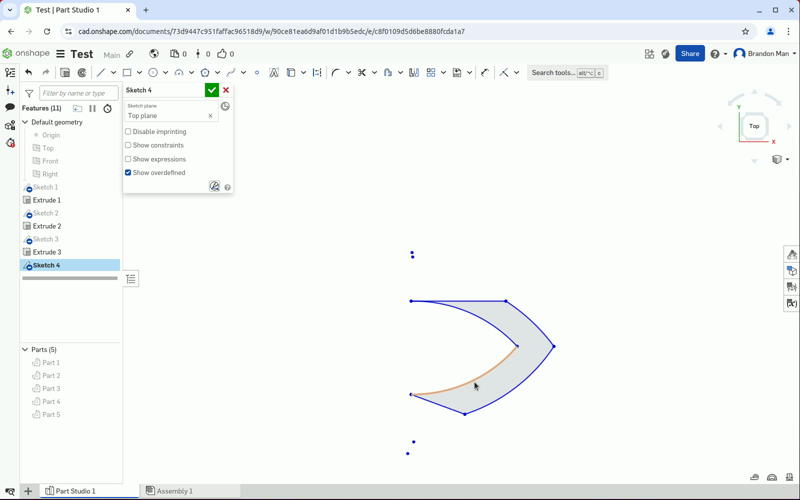
scroll(6)
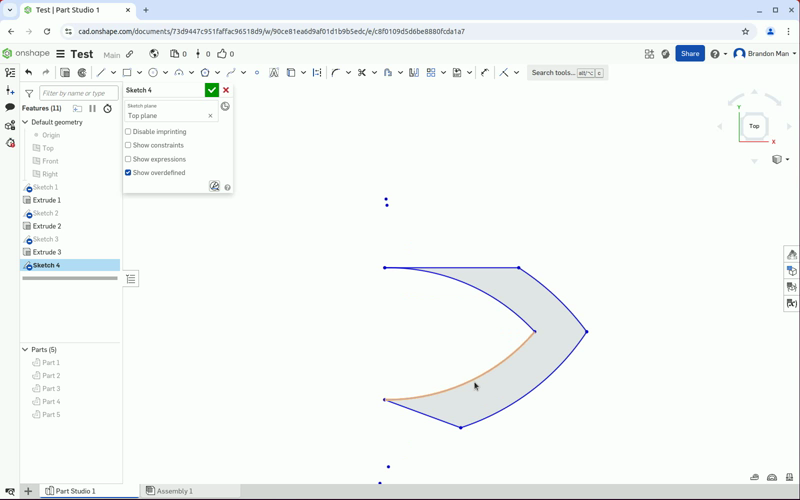
scroll(6)
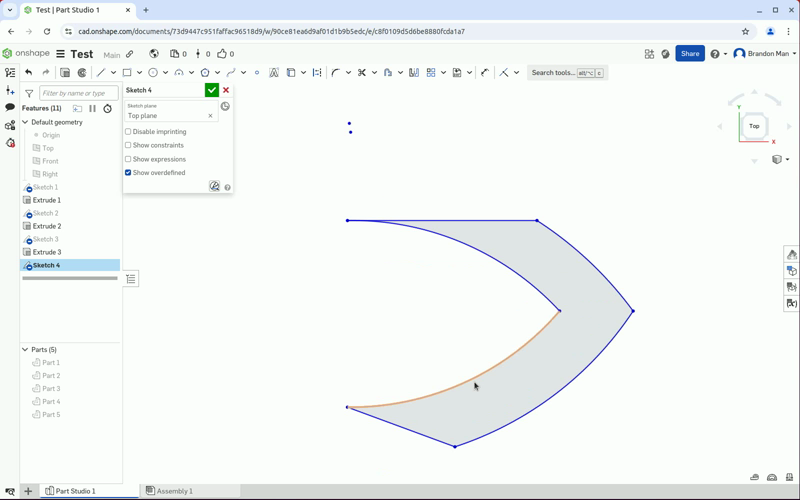
scroll(6)
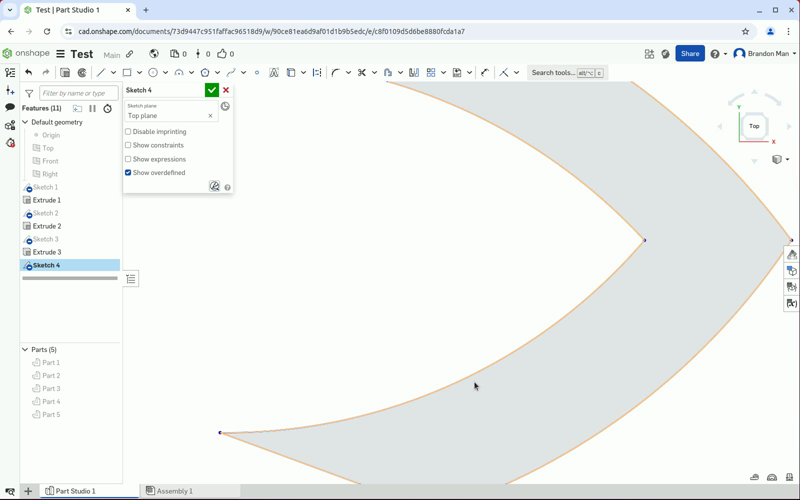
click(474, 381)
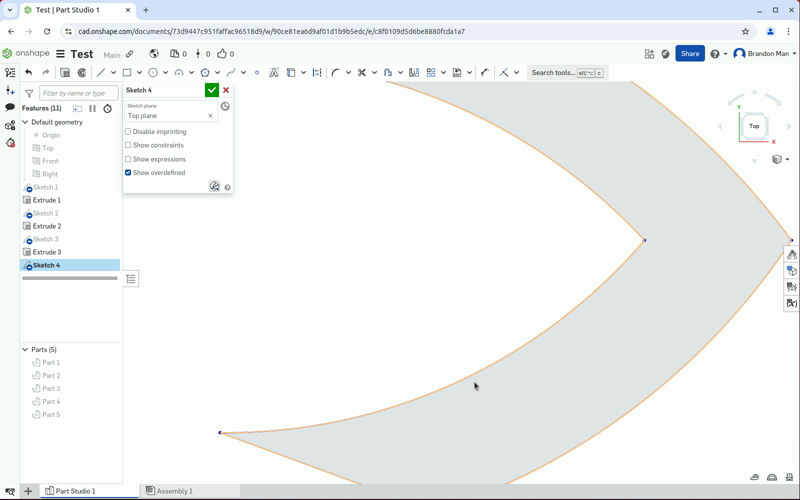
scroll(-6)
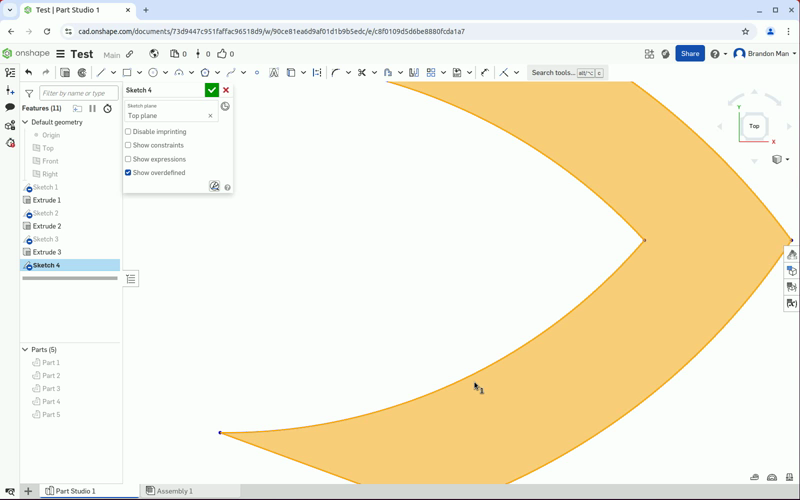
scroll(-6)
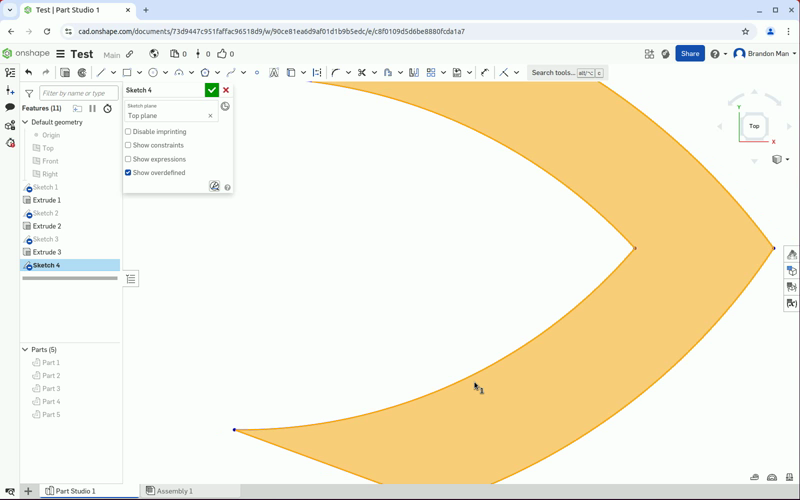
scroll(-6)
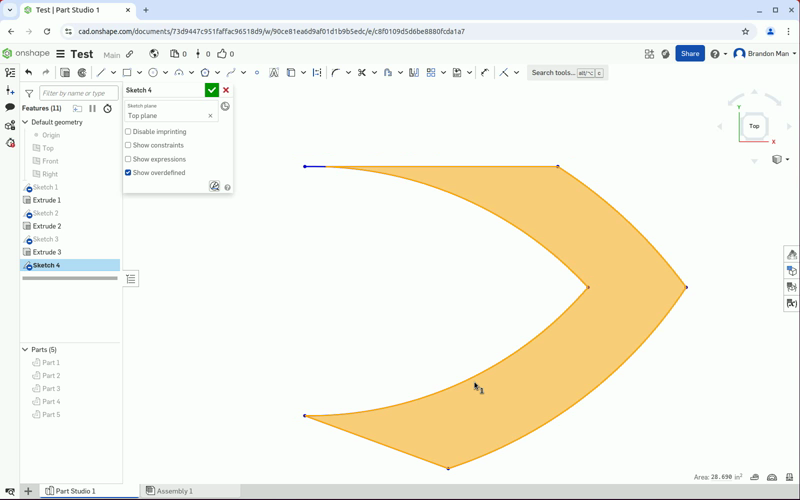
scroll(-6)
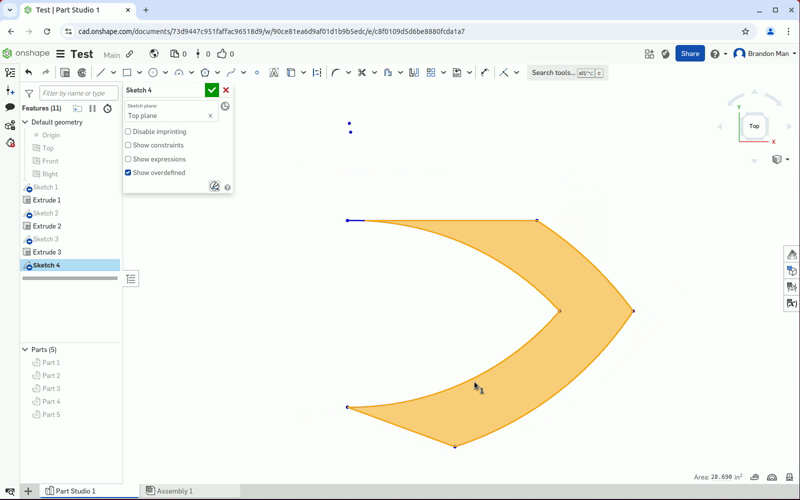
scroll(-6)
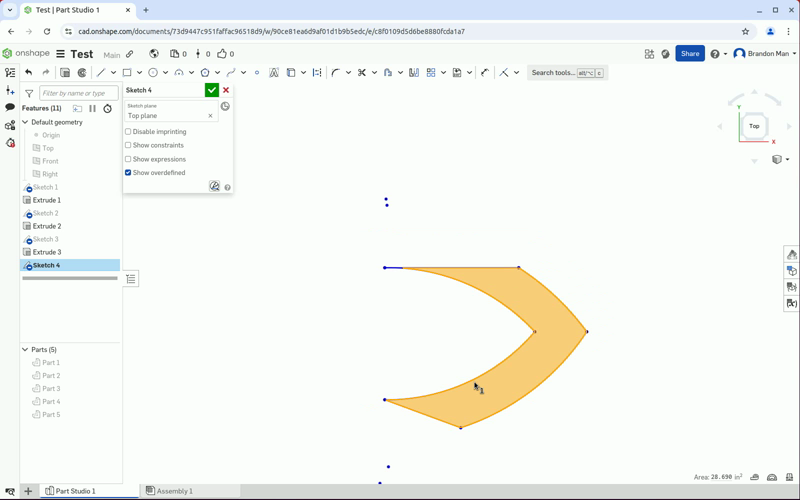
scroll(-6)
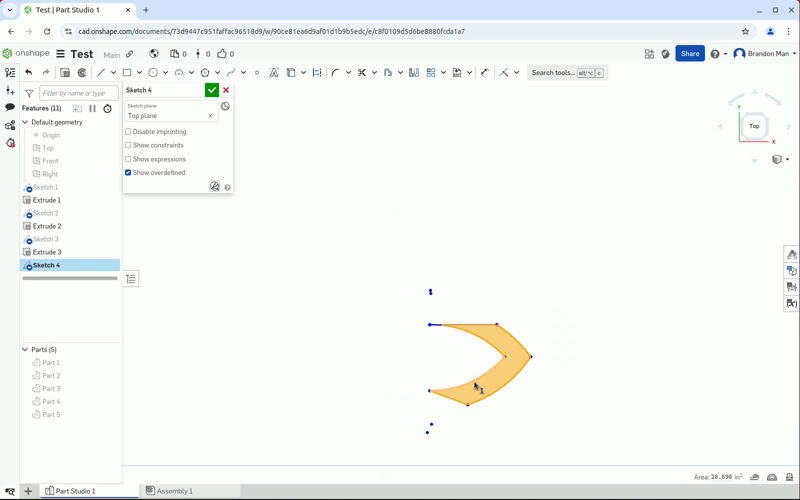
scroll(-6)
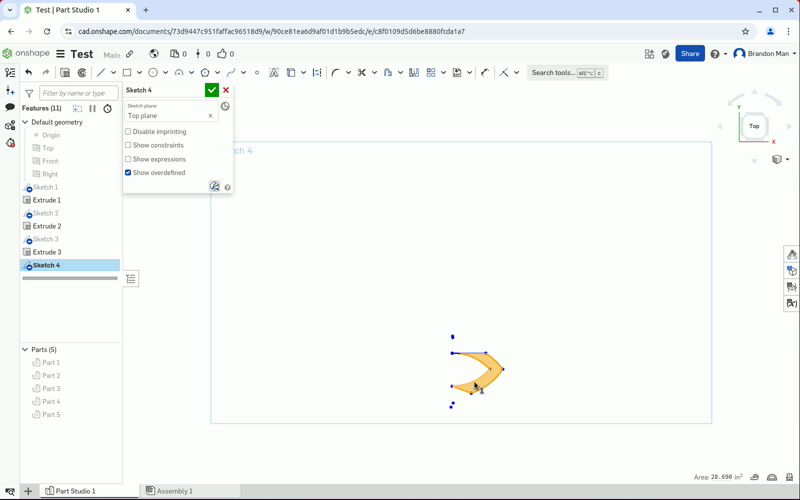
mouse_move(73, 352)
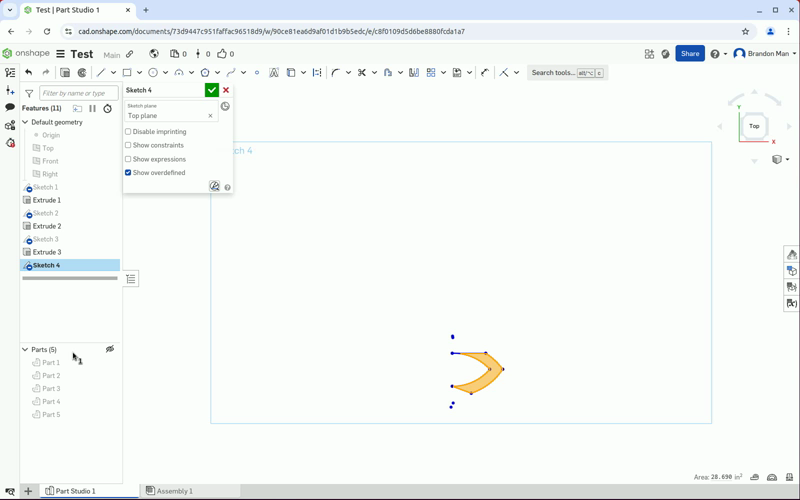
key(shift+y)
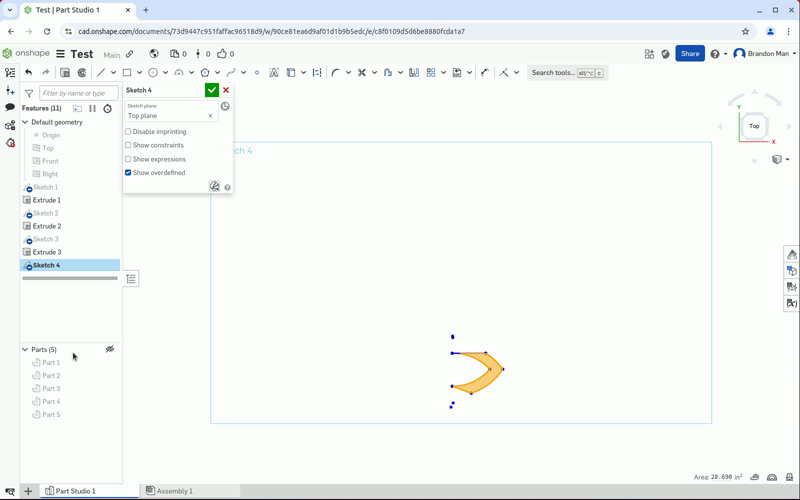
key(shift+e)
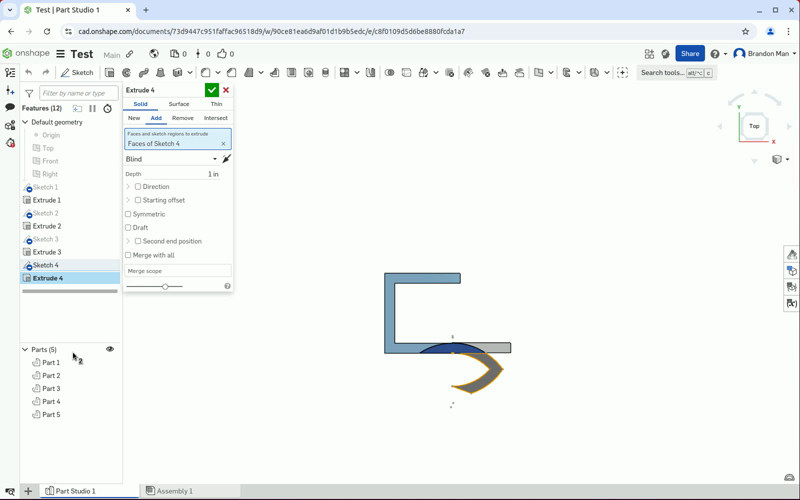
mouse_move(143, 106)
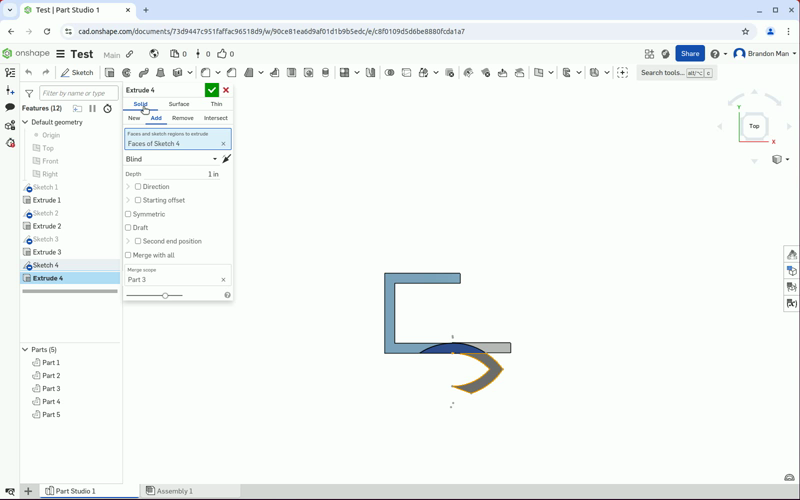
click(143, 106)
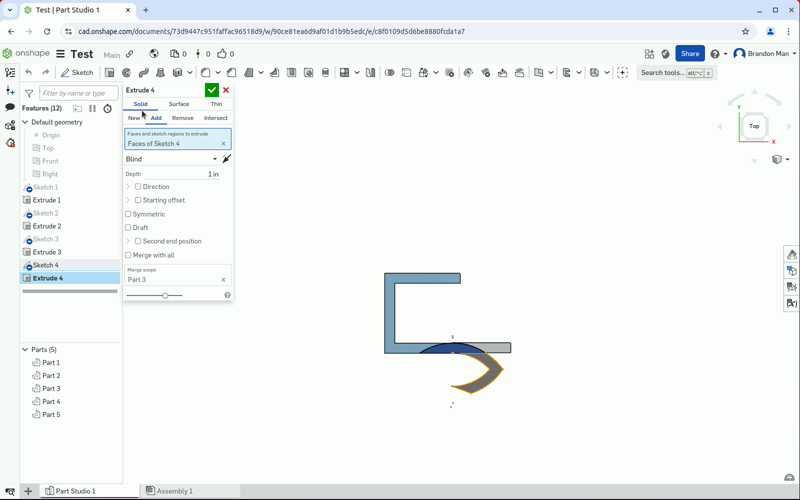
mouse_move(137, 120)
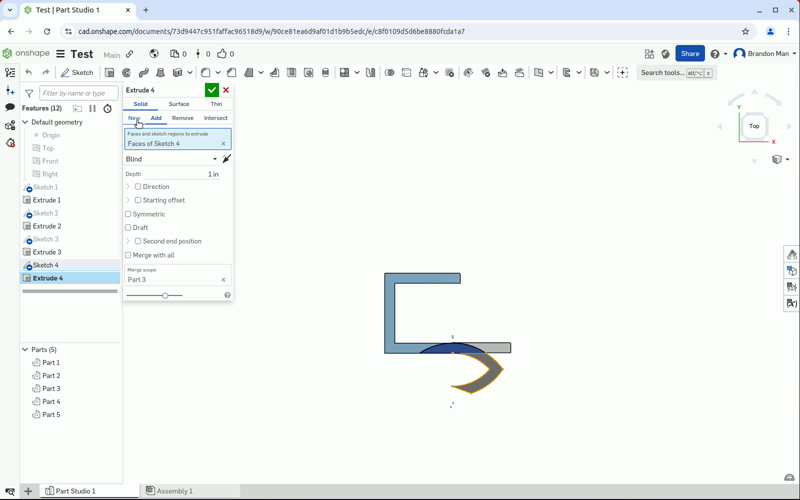
click(137, 120)
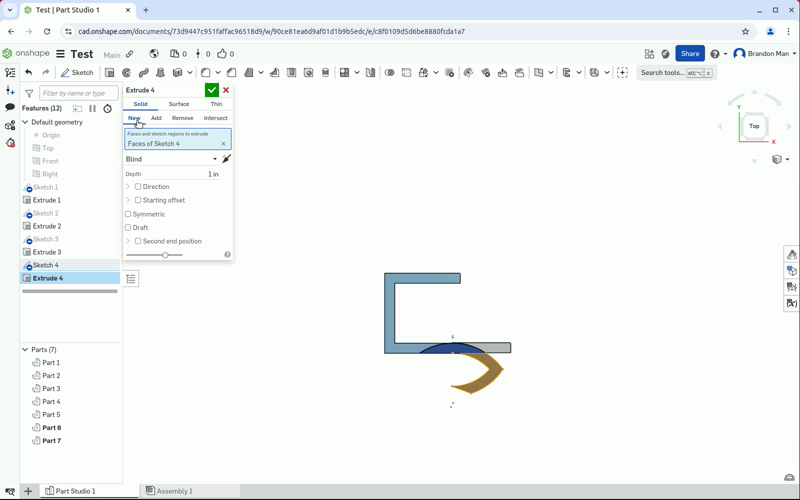
key(tab, 4)
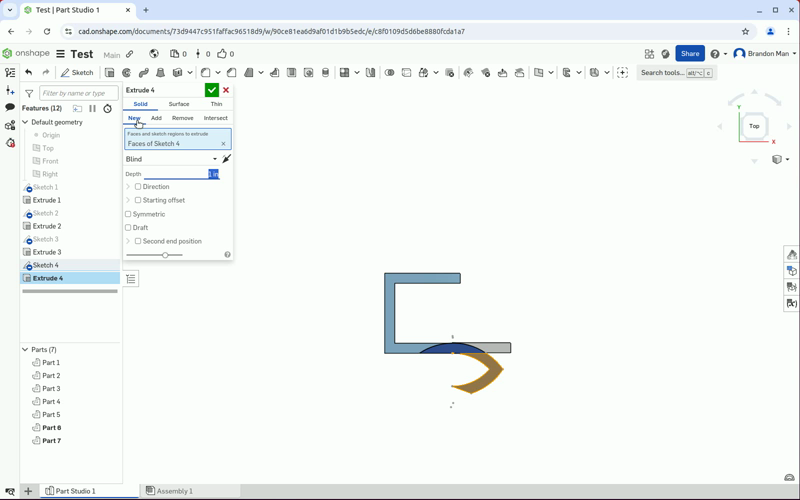
text(13.48)
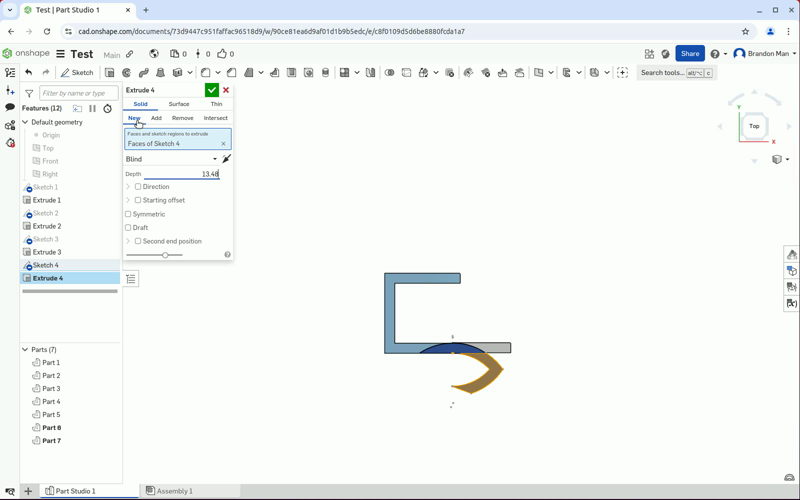
key(enter)
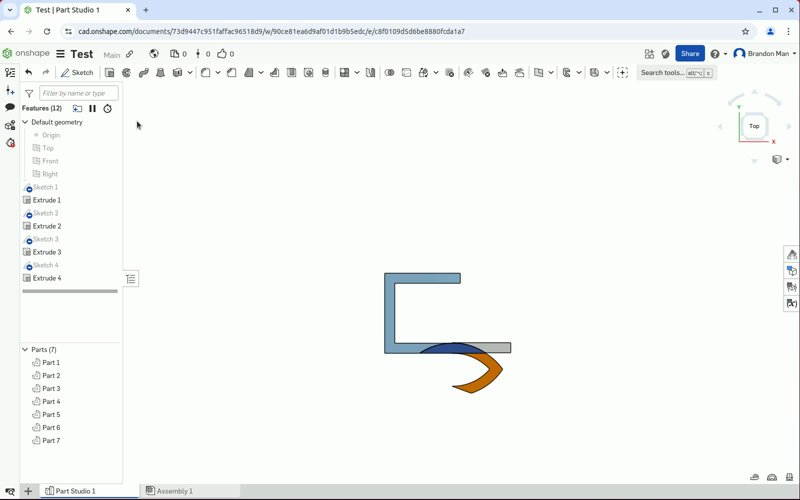
key(shift+h)
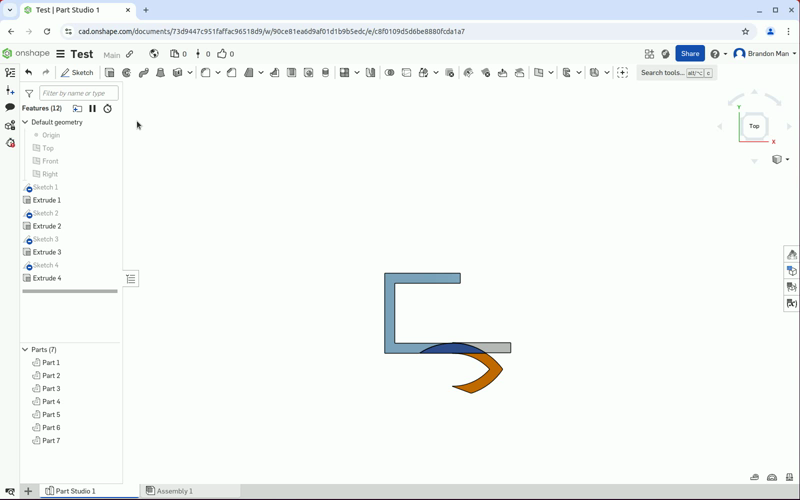
key(shift+h)
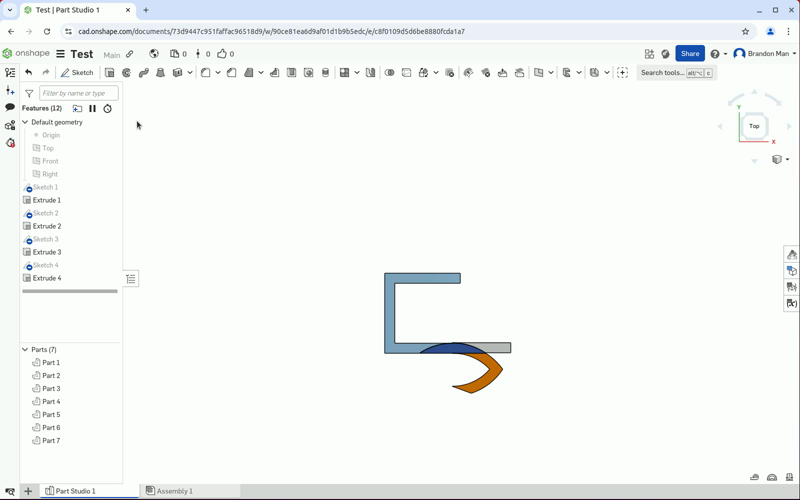
mouse_move(73, 189)
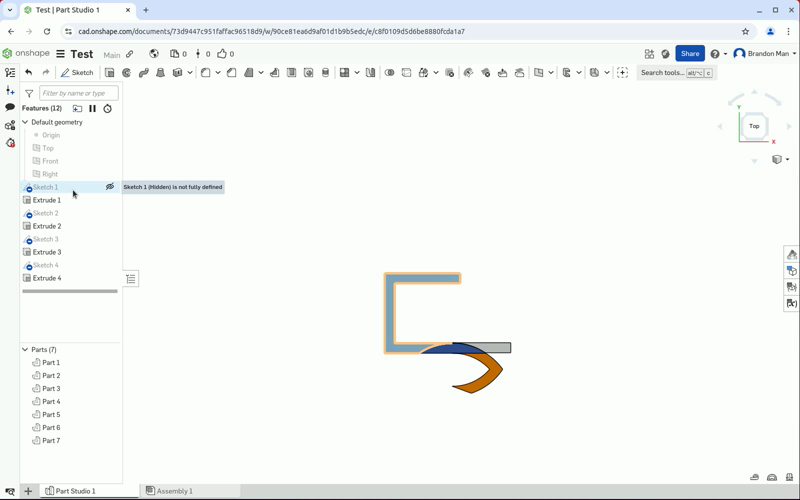
click(73, 189)
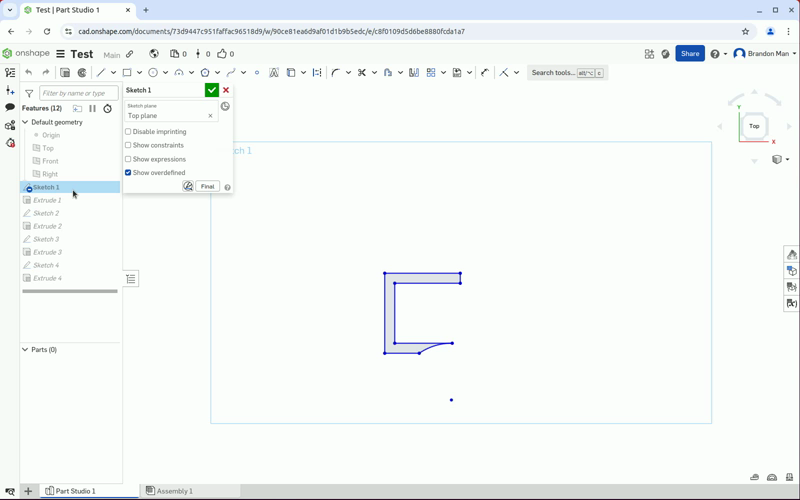
mouse_move(229, 92)
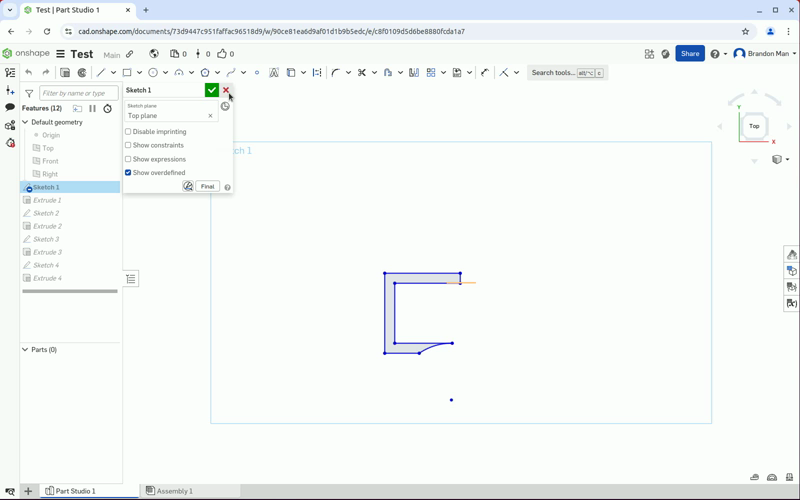
click(229, 92)
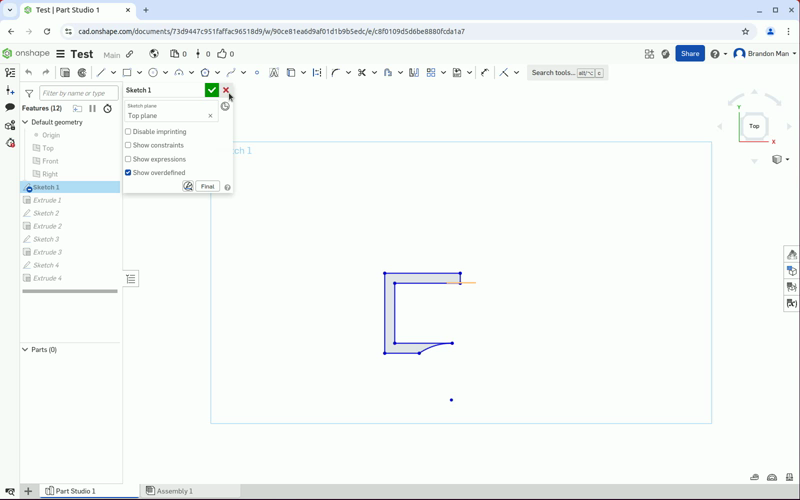
key(shift+s)
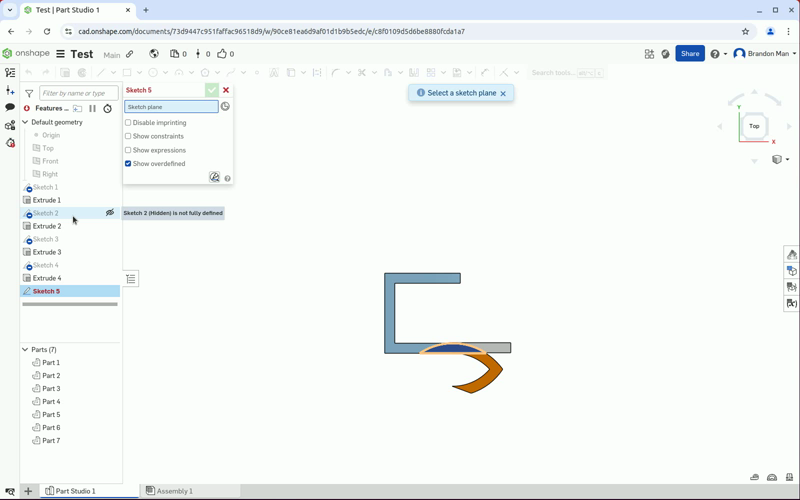
scroll(3)
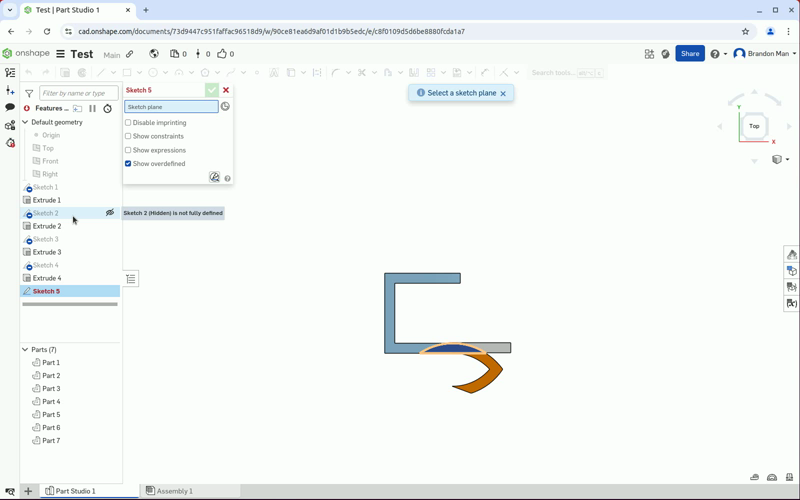
mouse_move(73, 150)
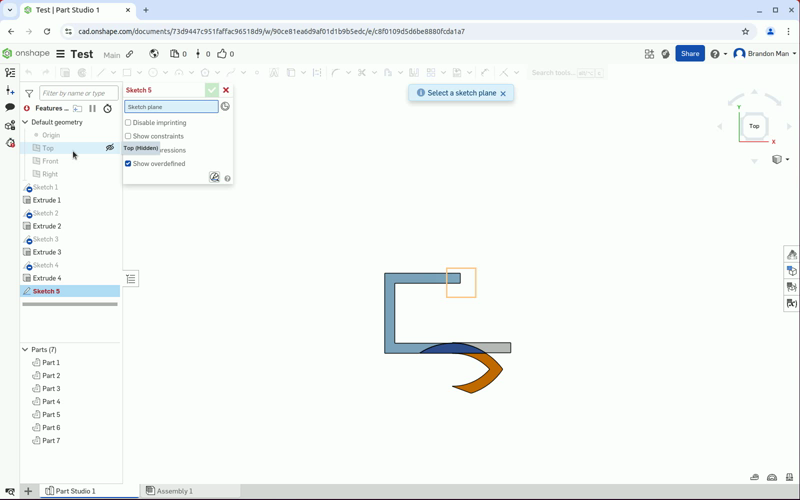
click(73, 150)
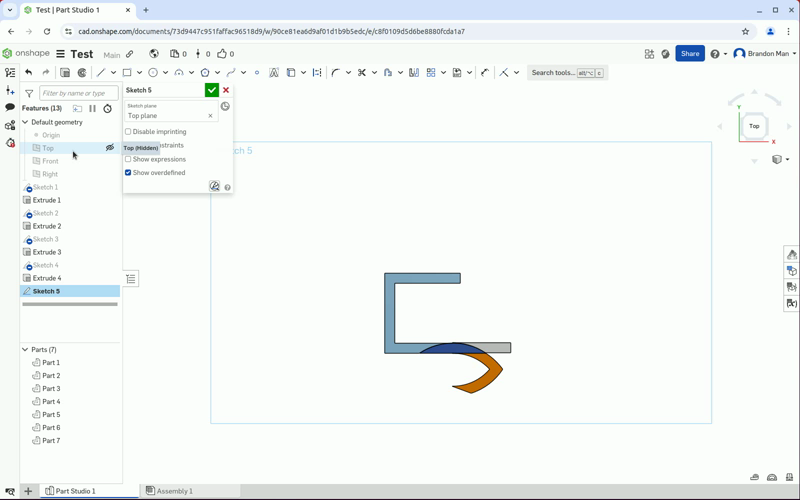
mouse_move(73, 352)
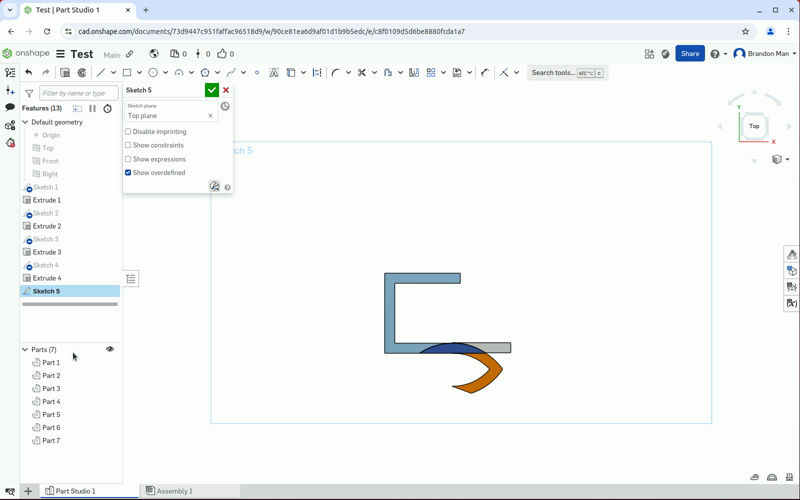
key(y)
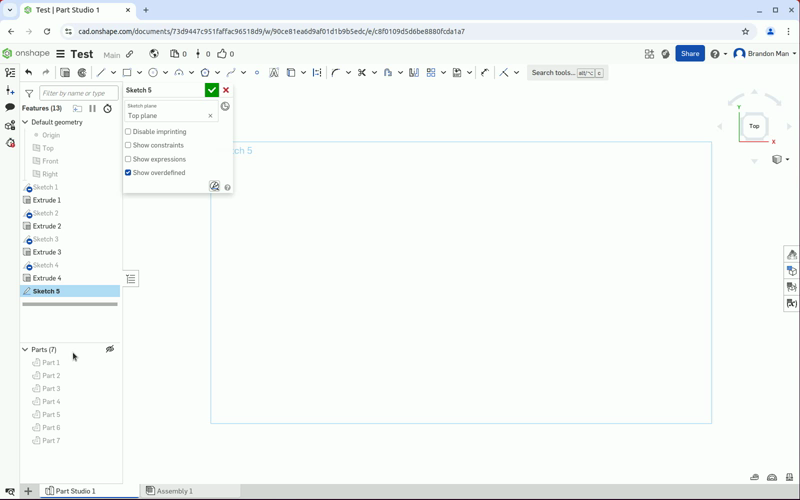
key(a)
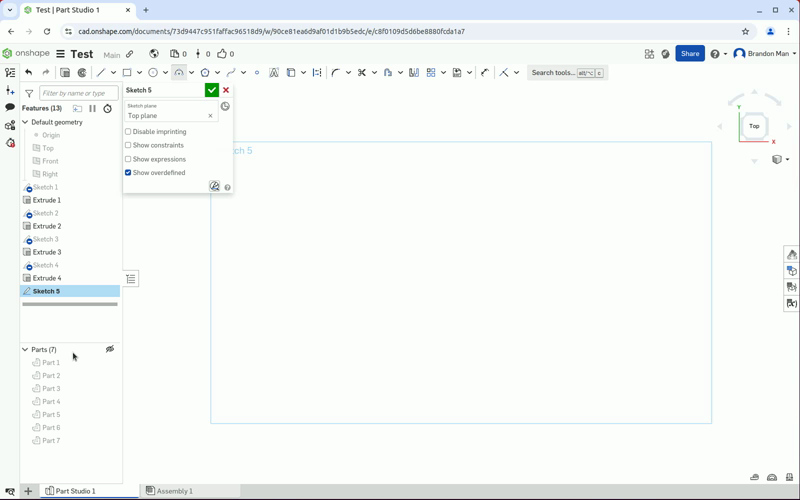
key_down(shift)
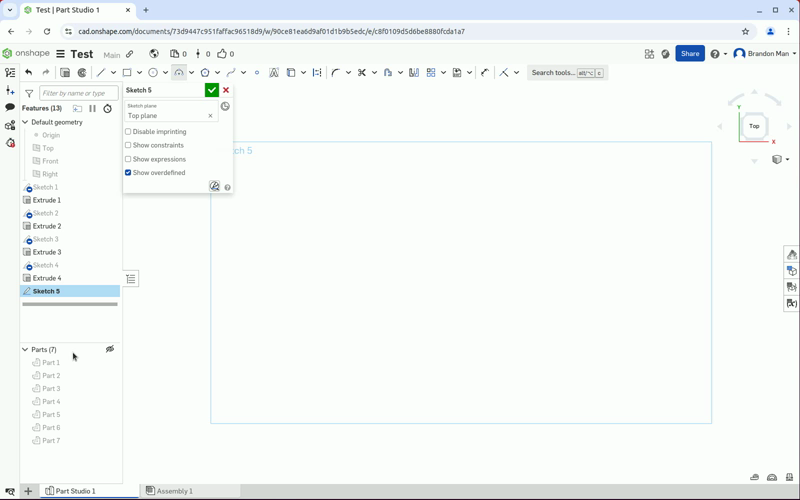
mouse_move(433, 391)
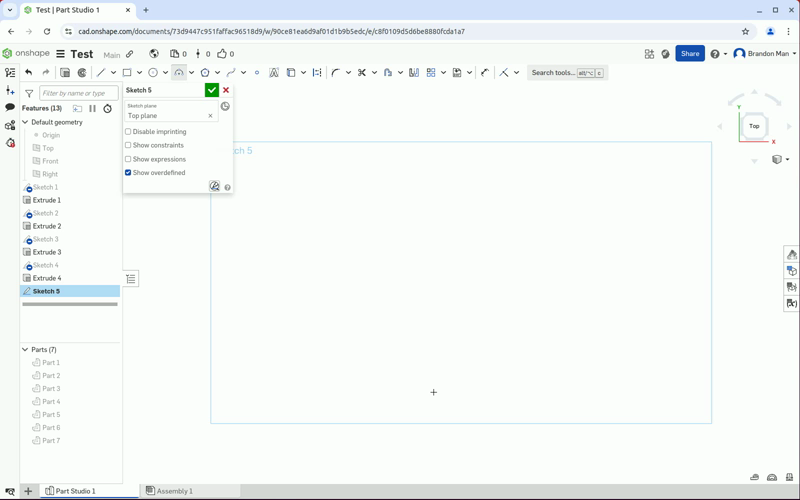
click(433, 391)
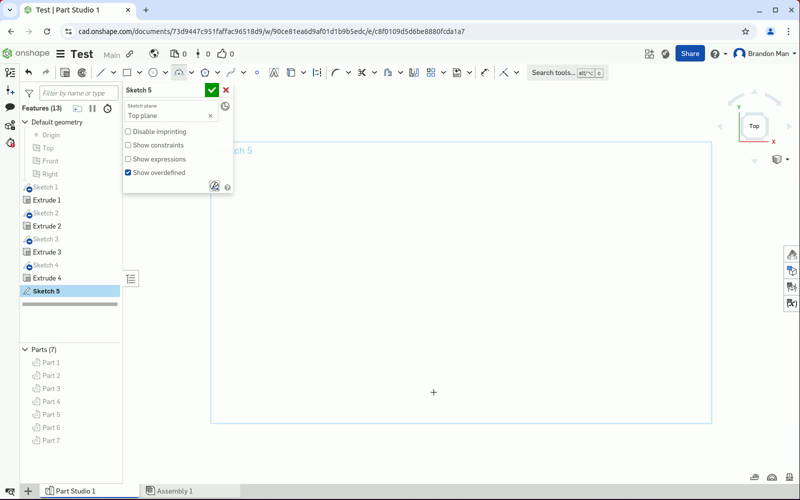
key_up(shift)
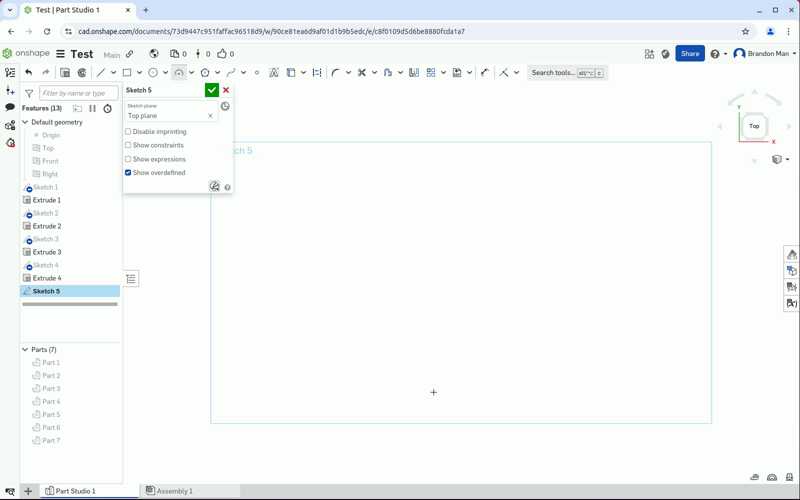
key_down(shift)
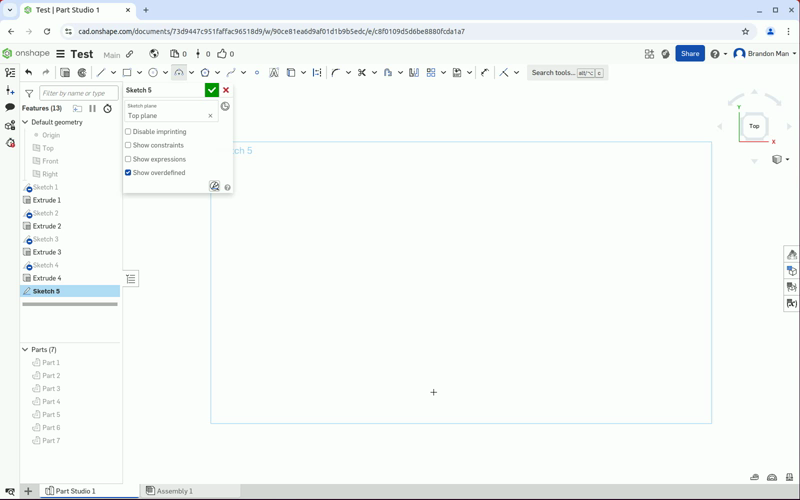
mouse_move(472, 391)
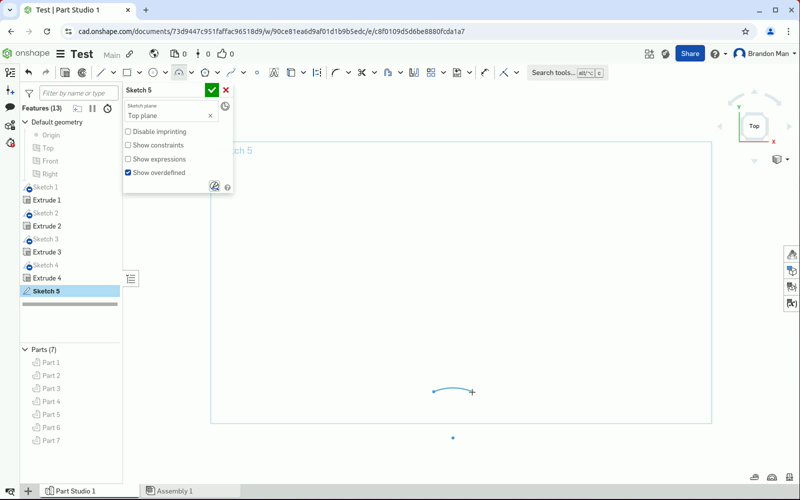
click(472, 391)
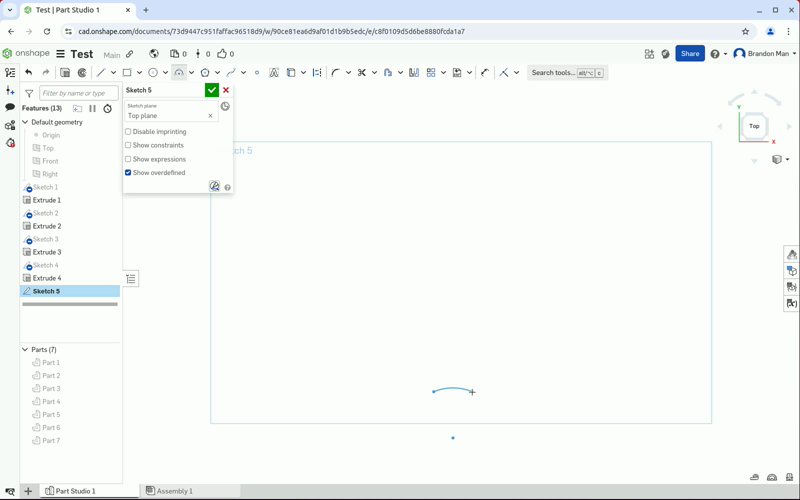
mouse_move(453, 395)
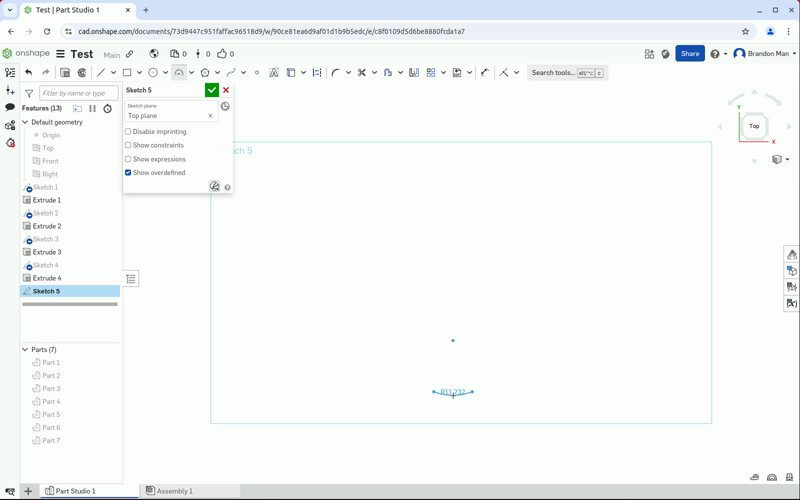
click(453, 395)
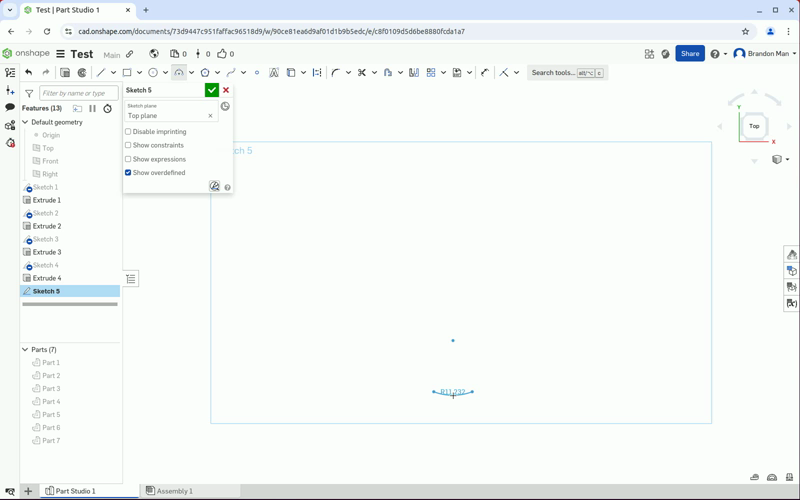
key_up(shift)
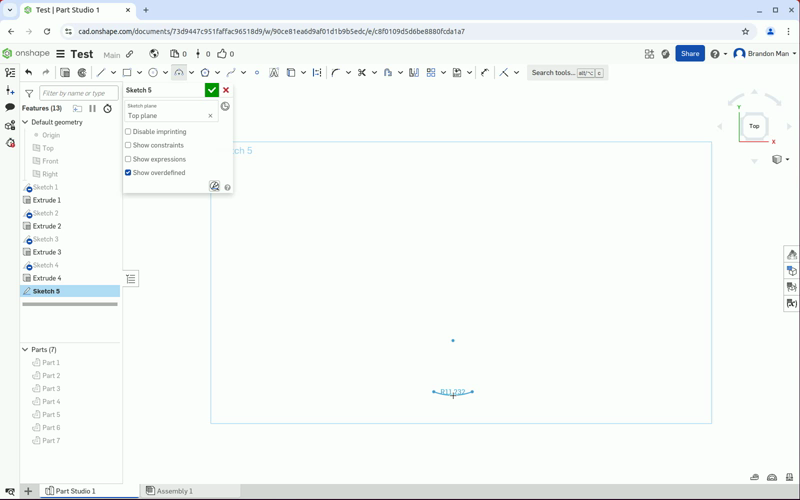
key(esc)
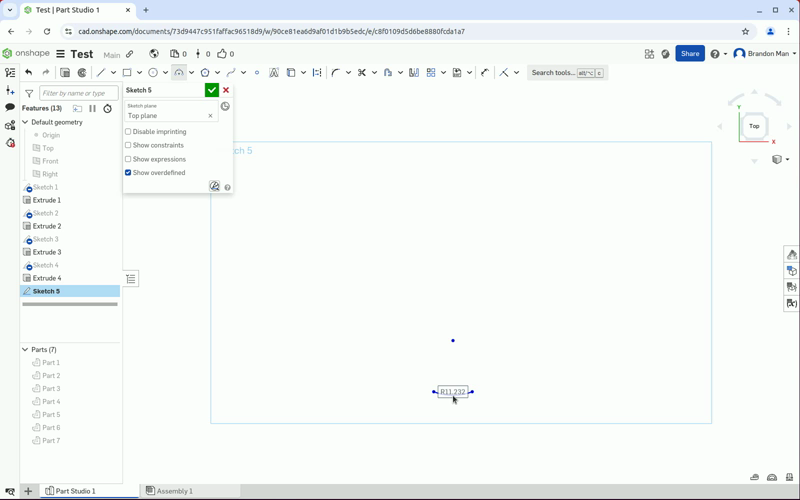
key(l)
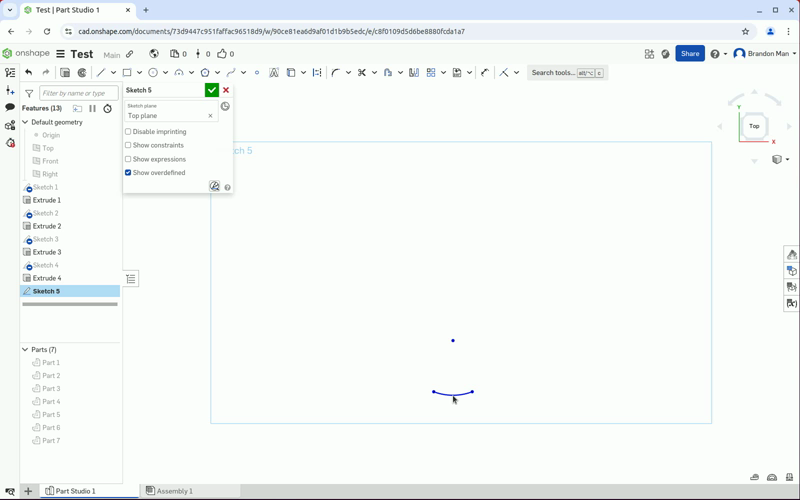
mouse_move(472, 391)
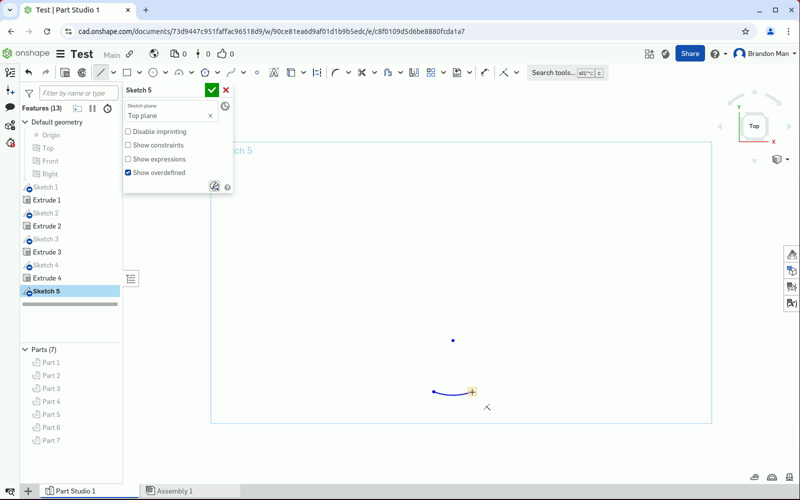
click(472, 391)
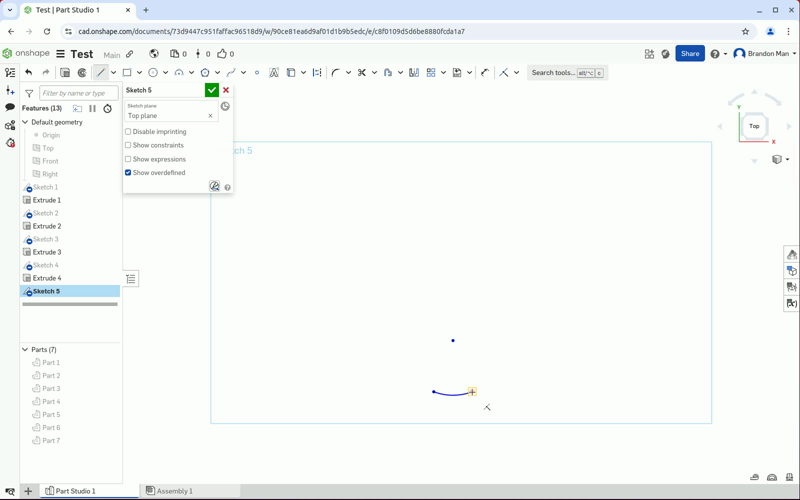
key_down(shift)
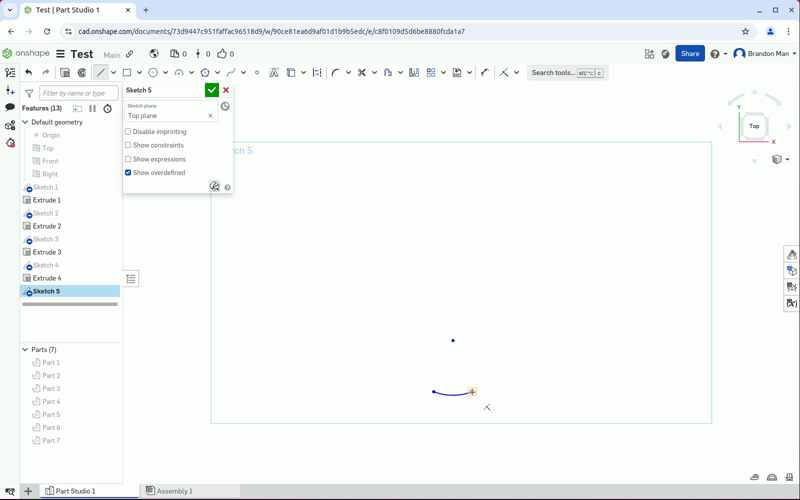
mouse_move(502, 391)
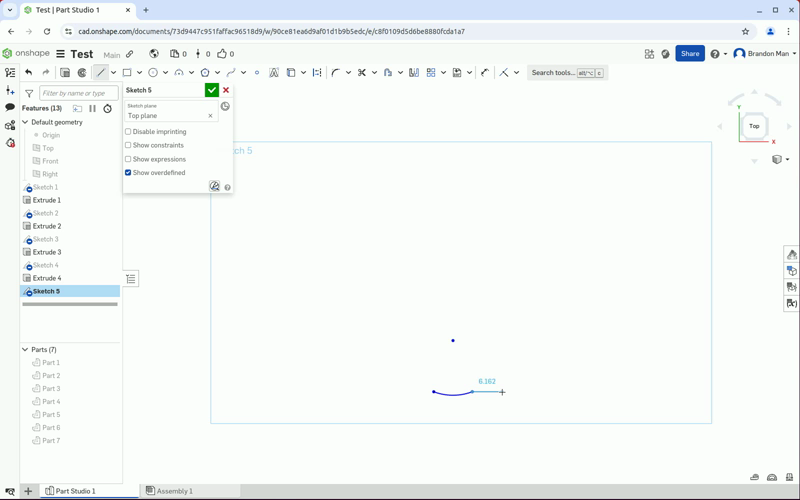
mouse_move(452, 384)
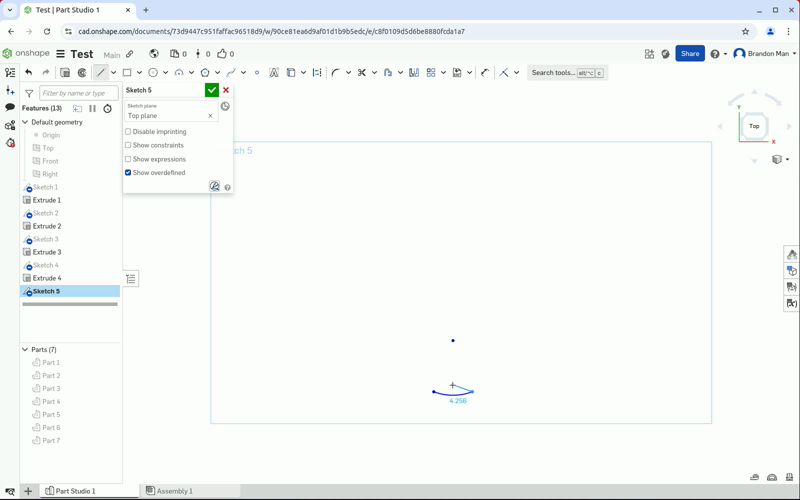
click(452, 384)
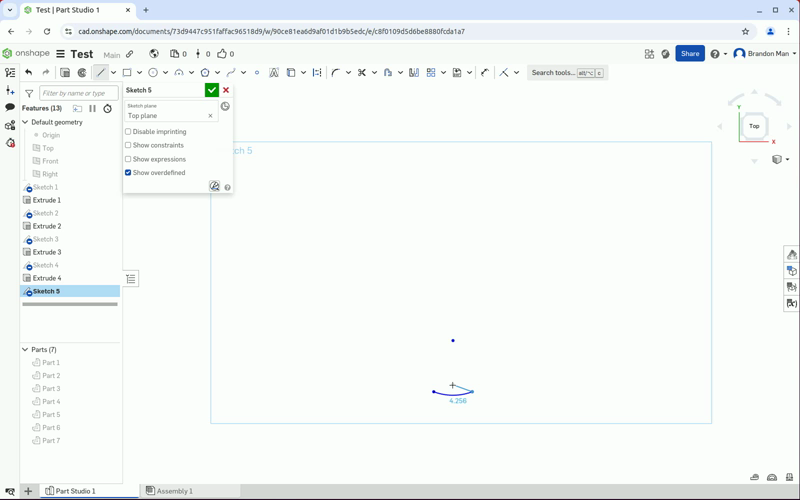
key_up(shift)
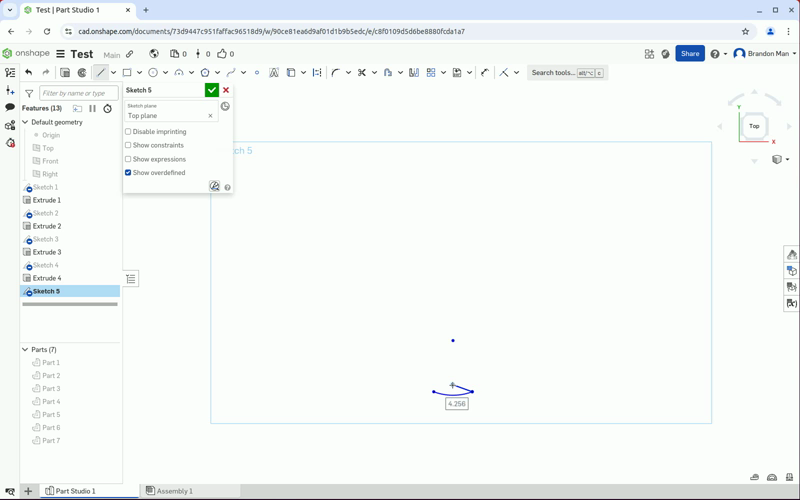
mouse_move(482, 384)
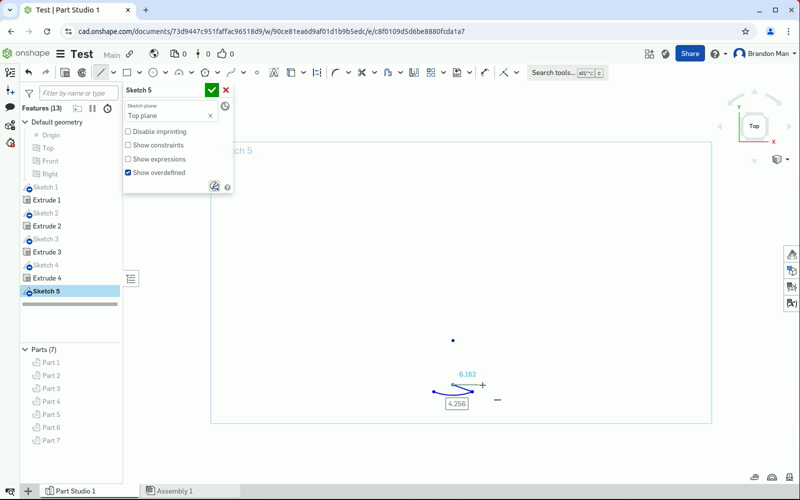
key_down(shift)
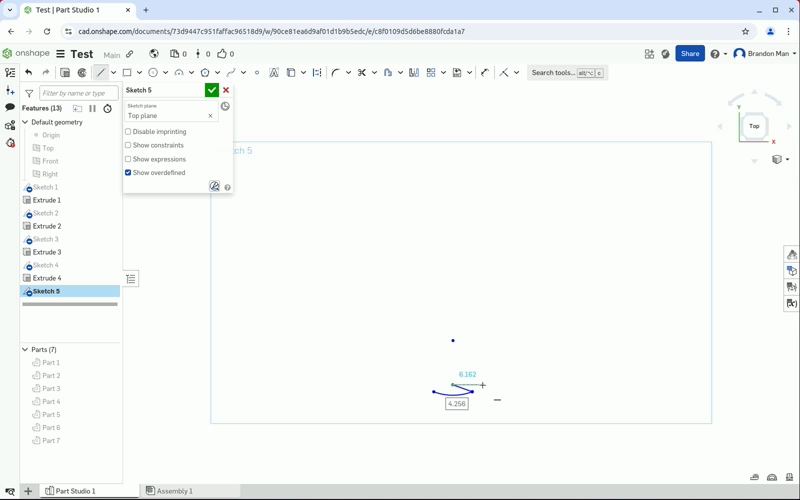
mouse_move(433, 391)
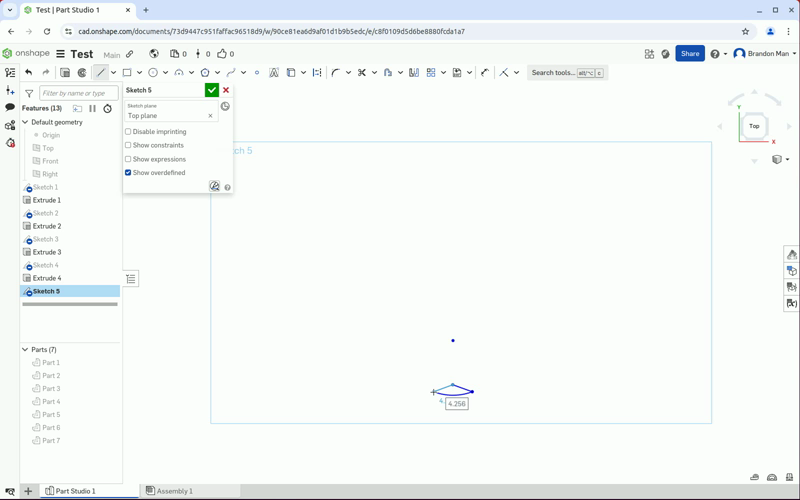
key_up(shift)
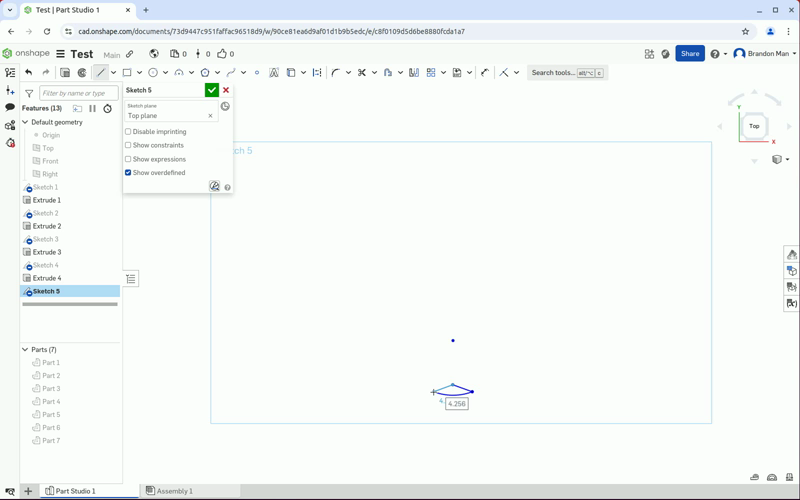
click(433, 391)
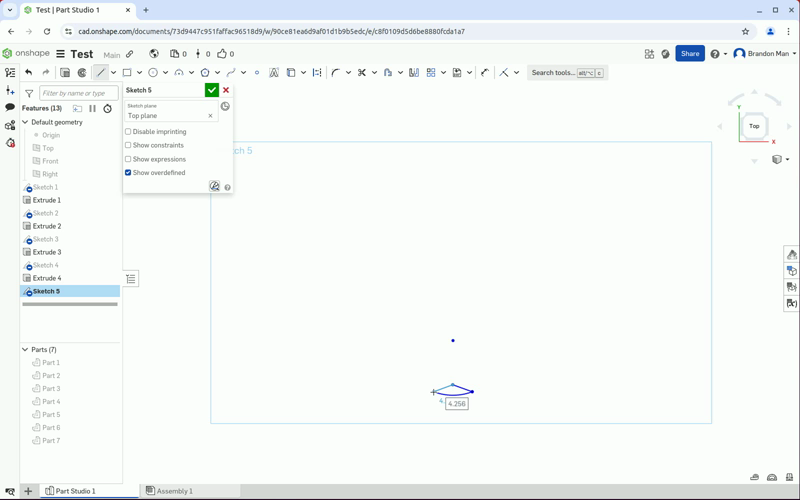
key(esc)
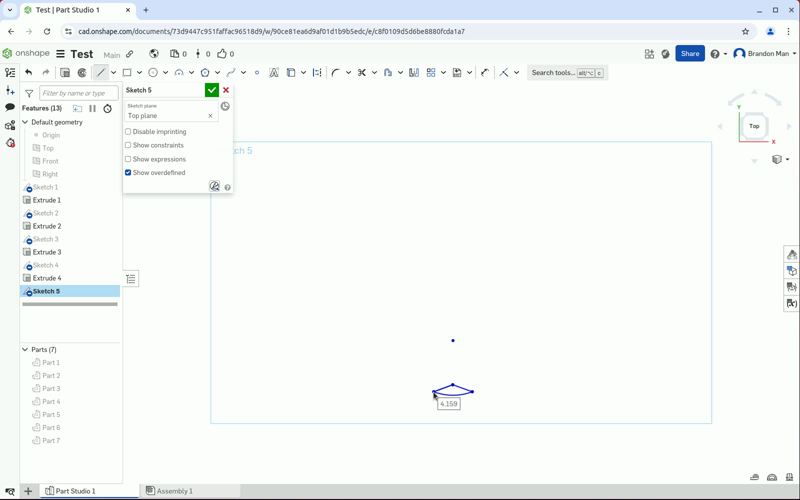
mouse_move(467, 392)
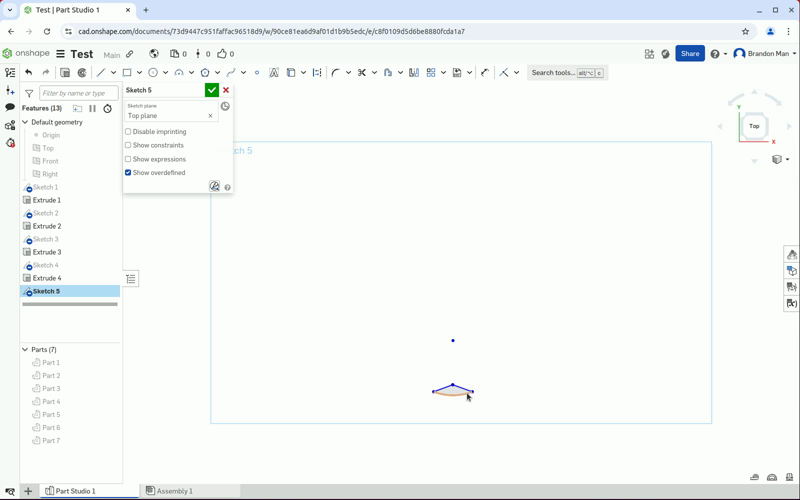
scroll(6)
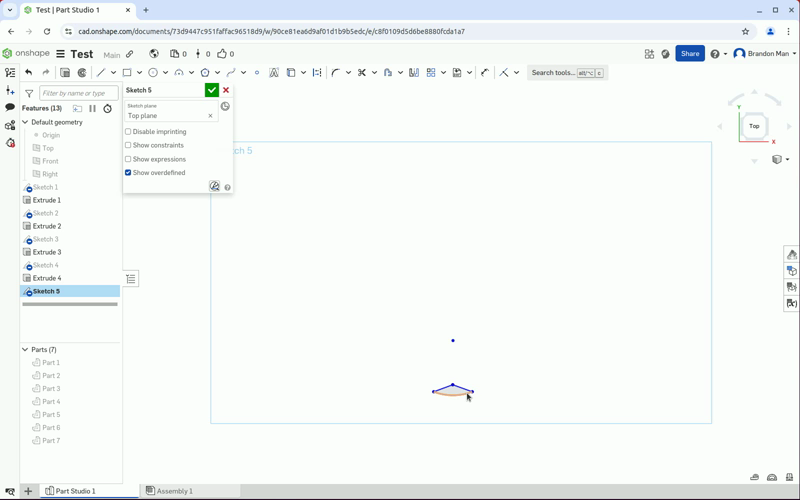
scroll(6)
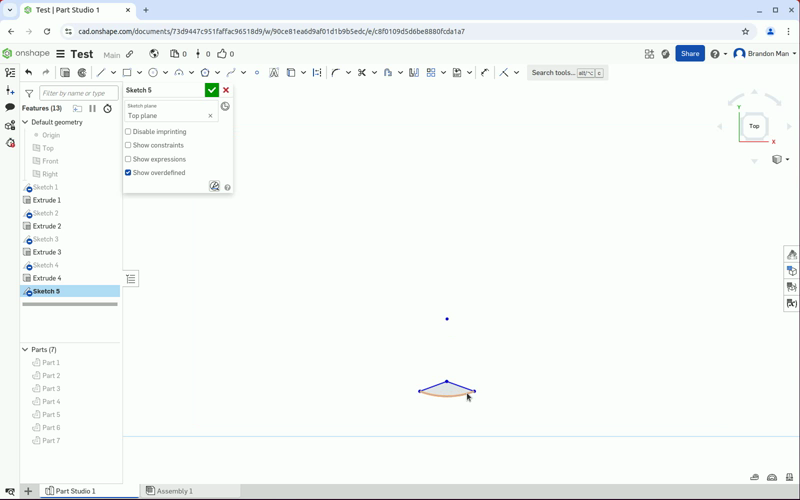
scroll(6)
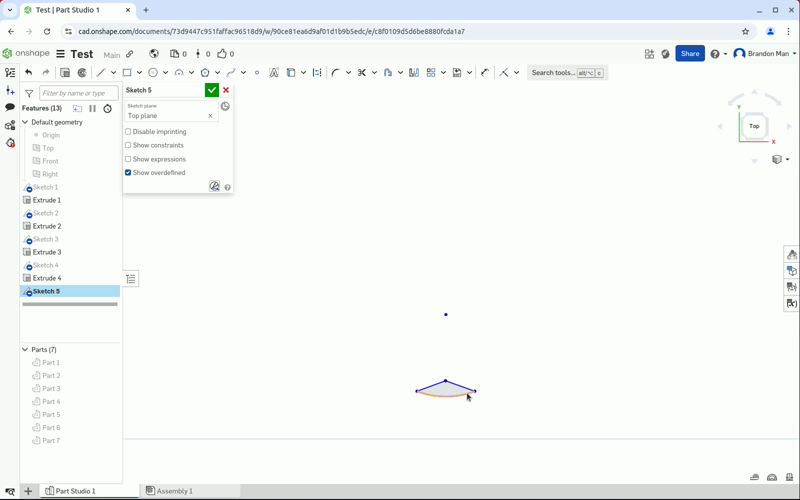
scroll(6)
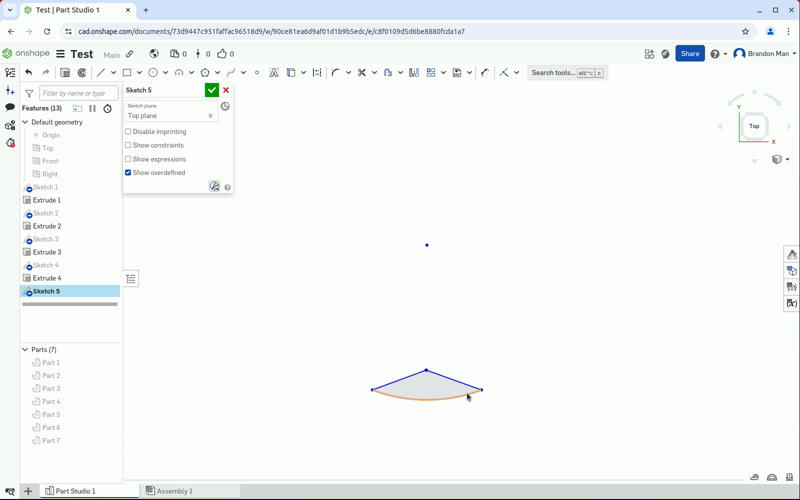
scroll(6)
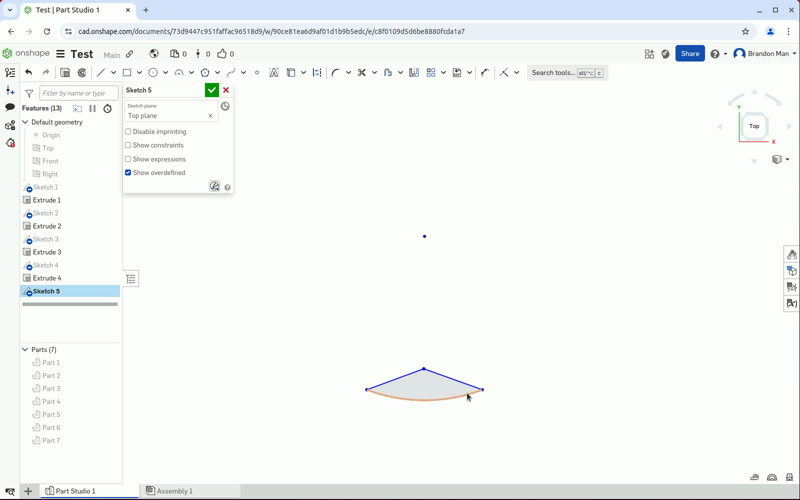
scroll(6)
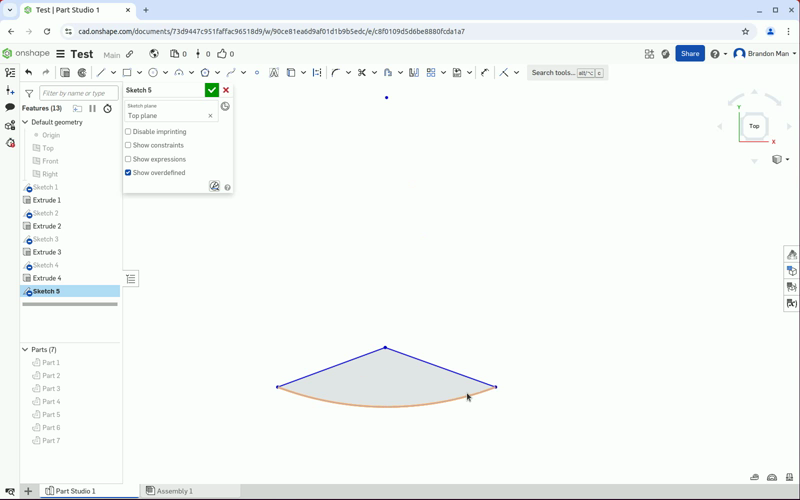
scroll(6)
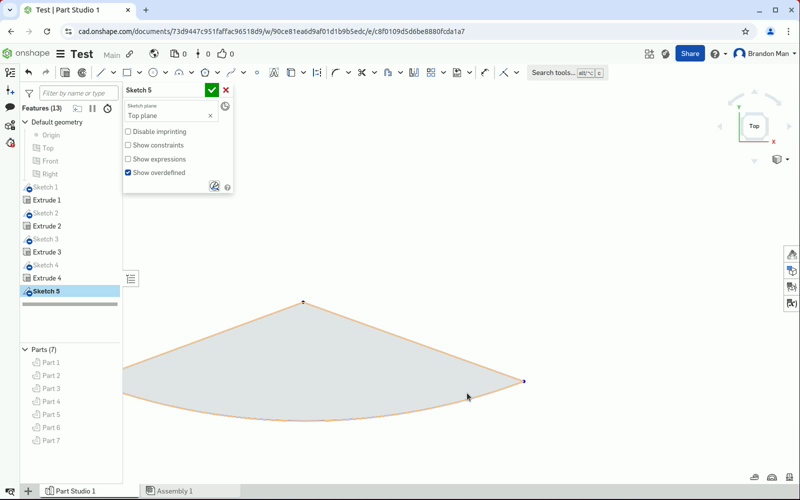
click(467, 392)
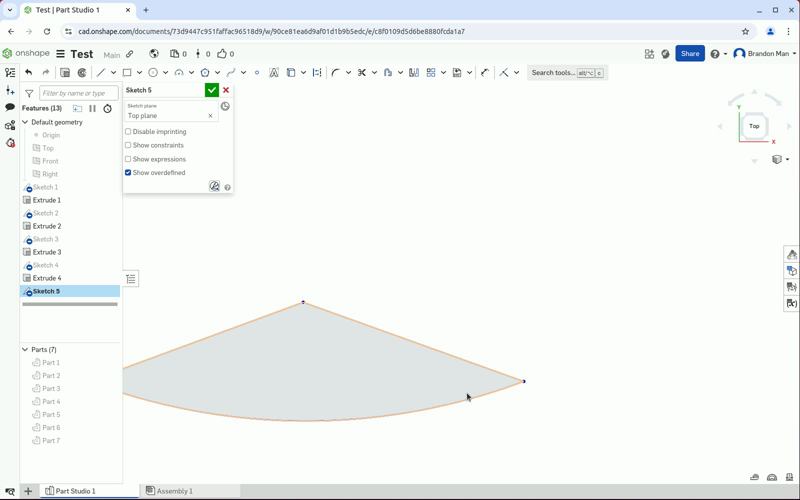
scroll(-6)
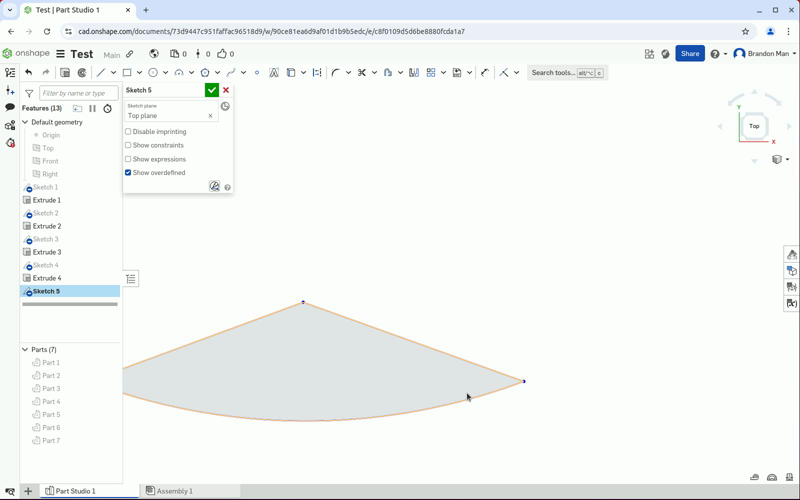
scroll(-6)
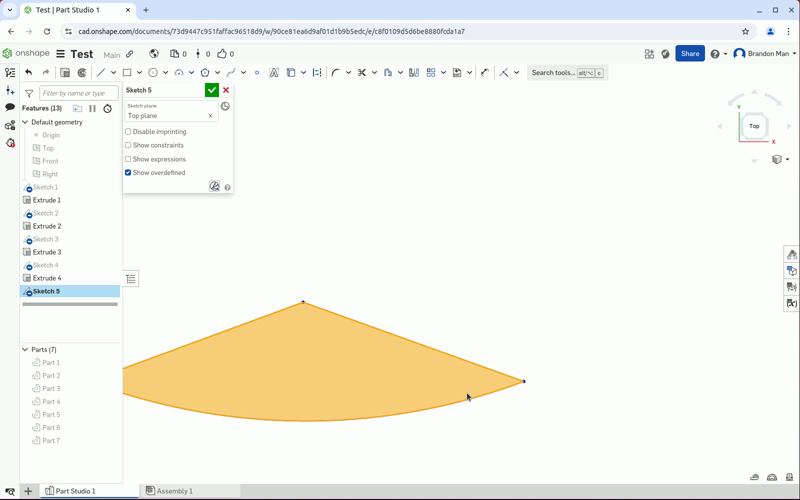
scroll(-6)
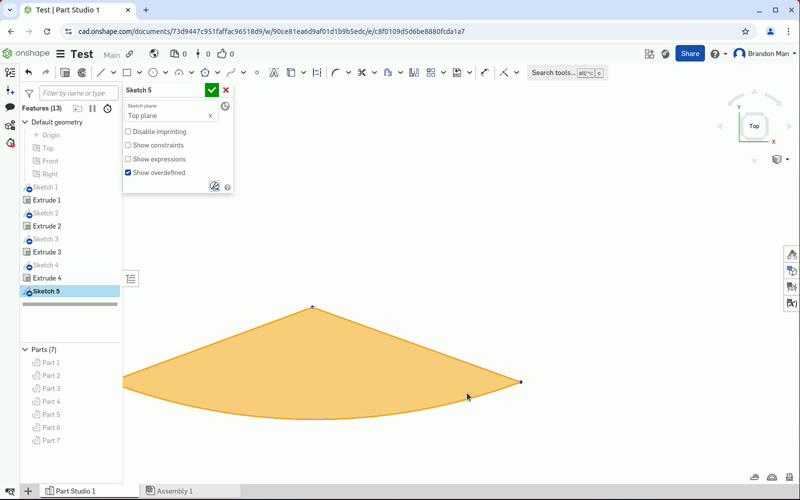
scroll(-6)
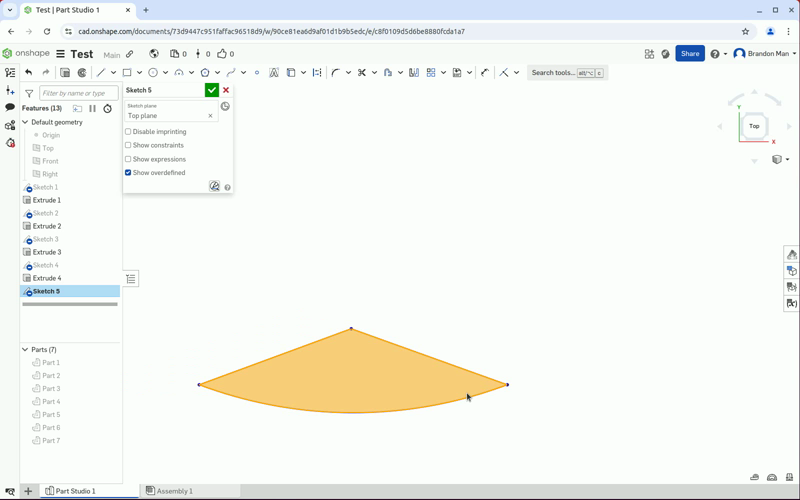
scroll(-6)
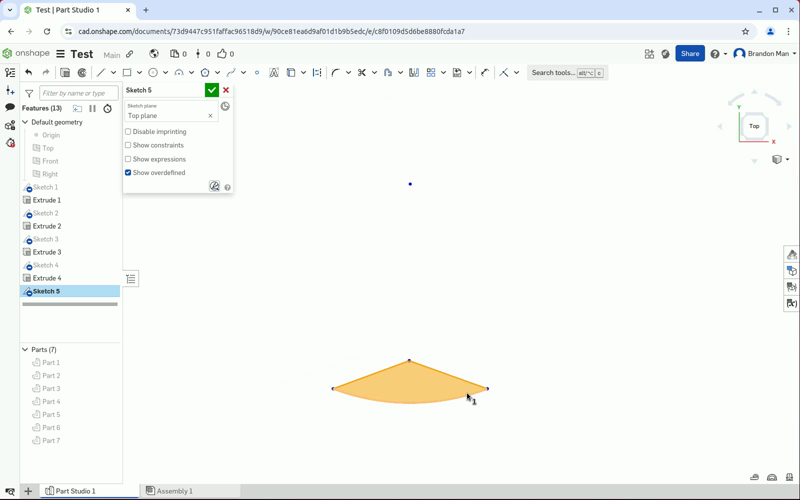
scroll(-6)
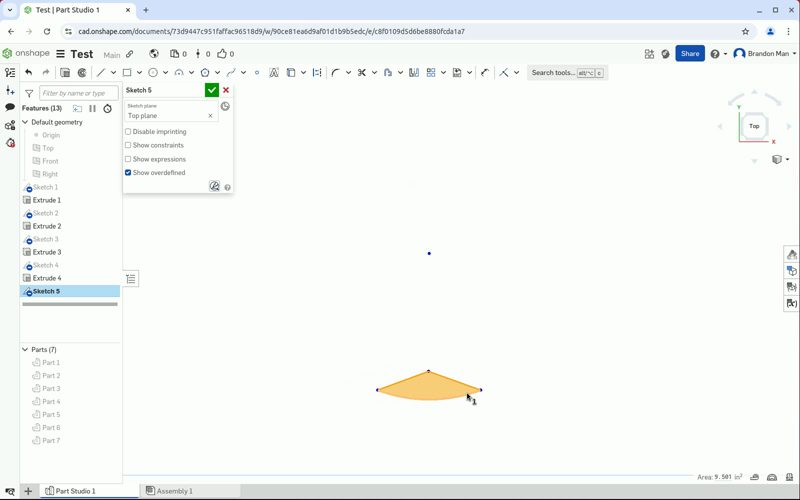
scroll(-6)
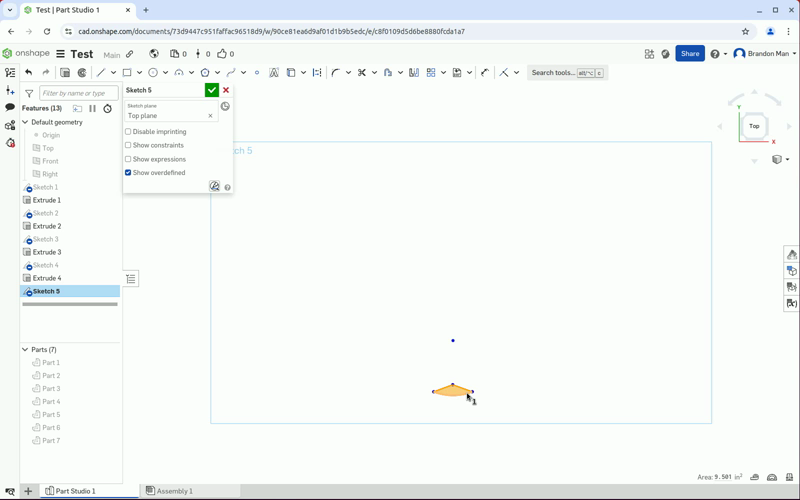
mouse_move(73, 352)
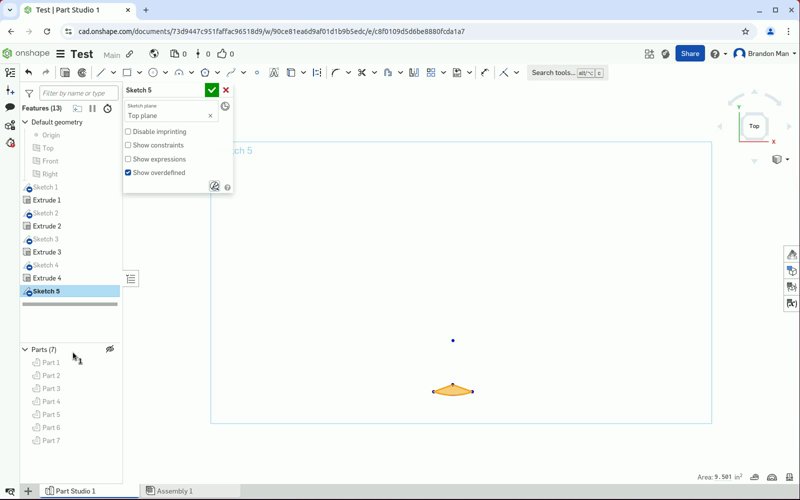
key(shift+y)
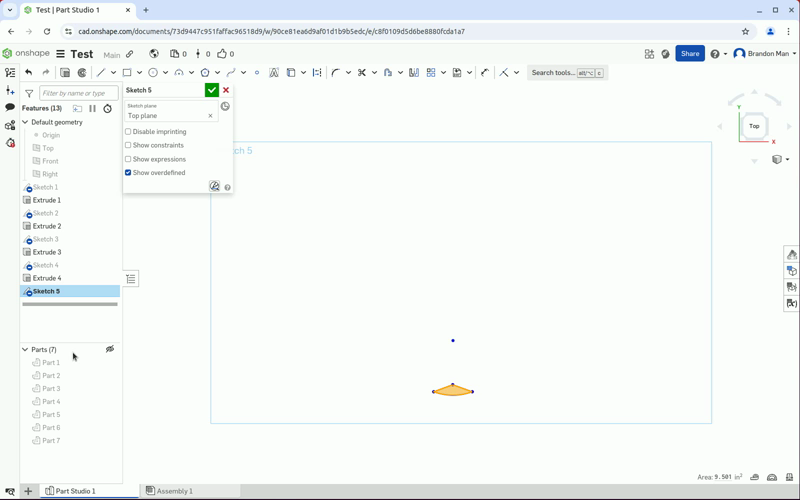
key(shift+e)
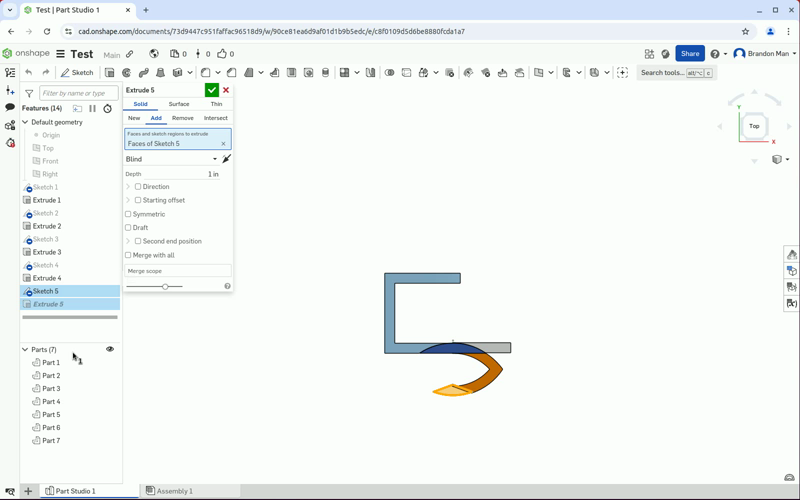
mouse_move(143, 106)
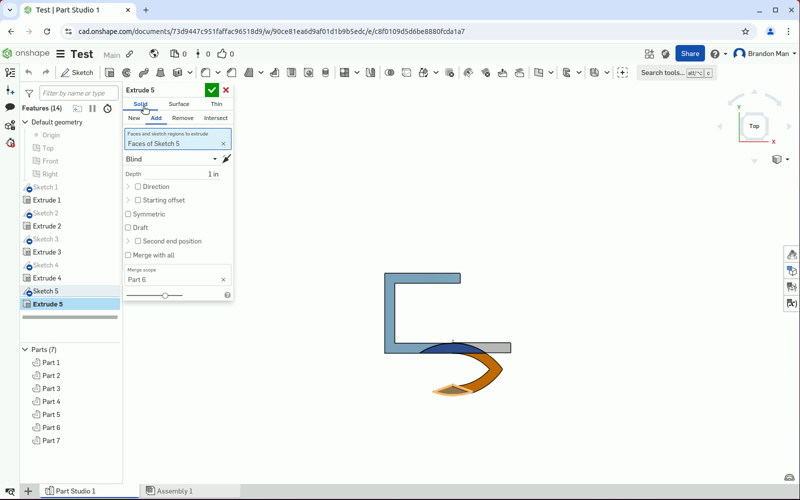
click(143, 106)
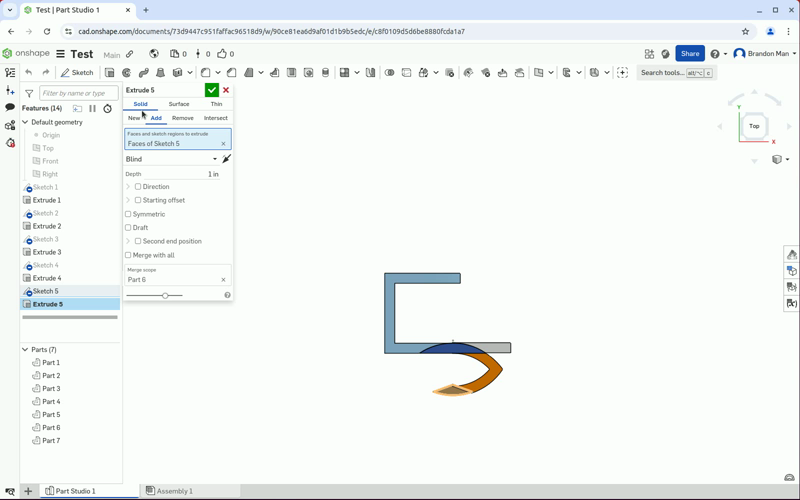
mouse_move(137, 120)
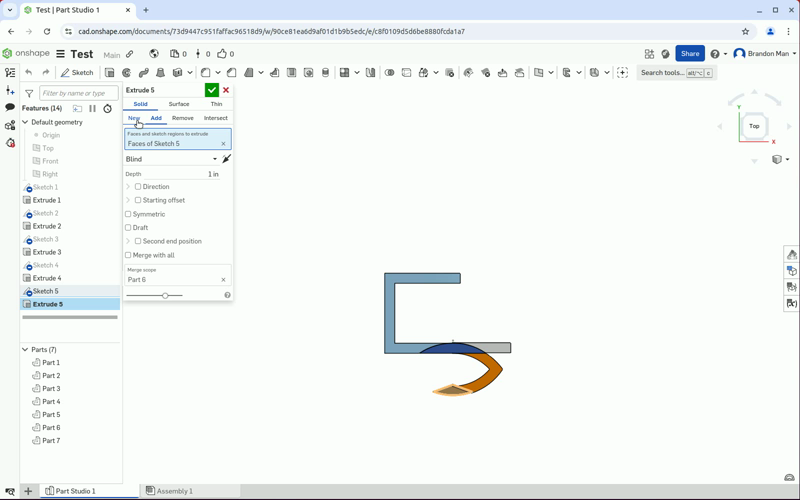
click(137, 120)
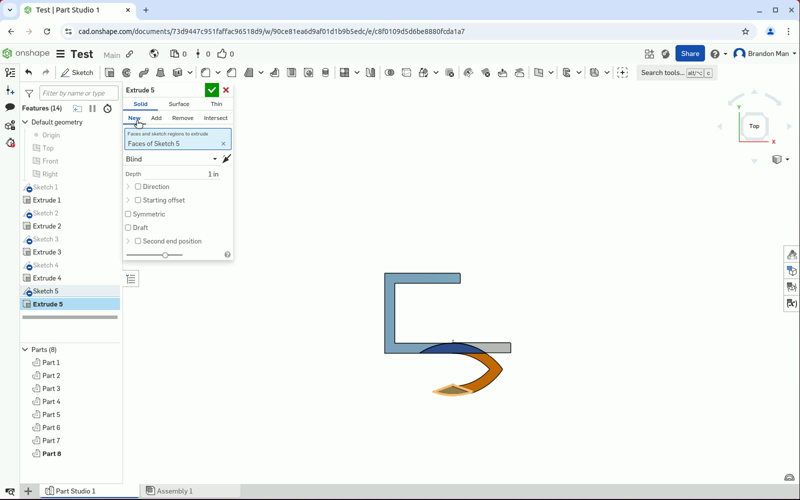
key(tab, 4)
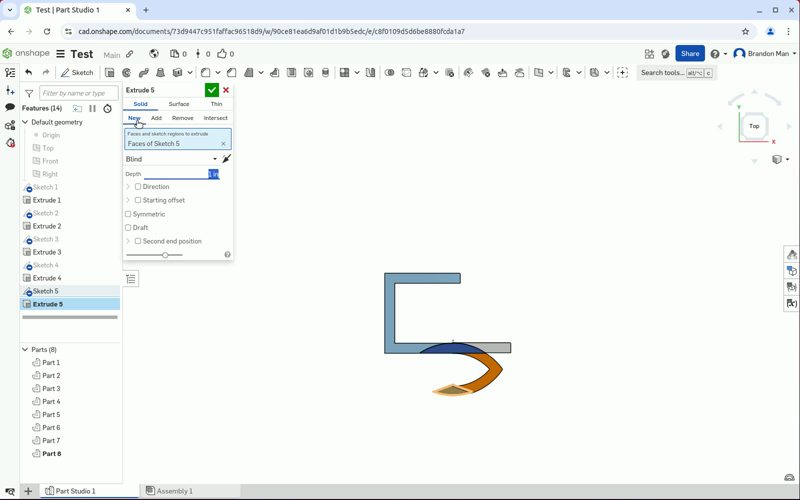
text(13.48)
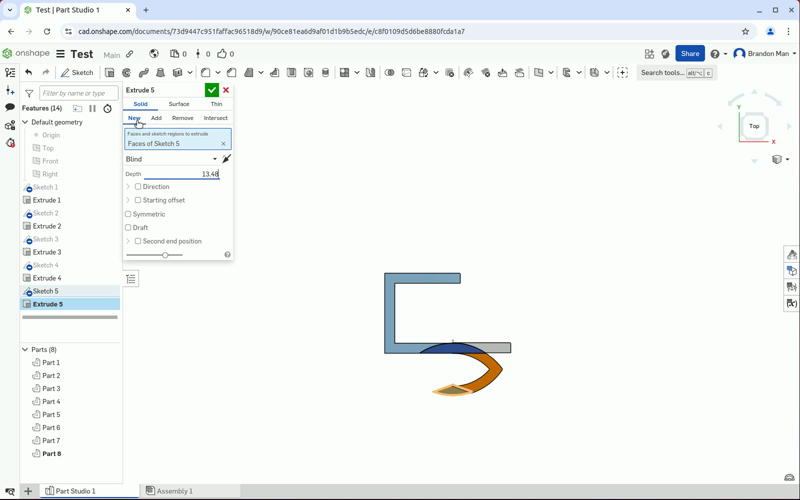
key(enter)
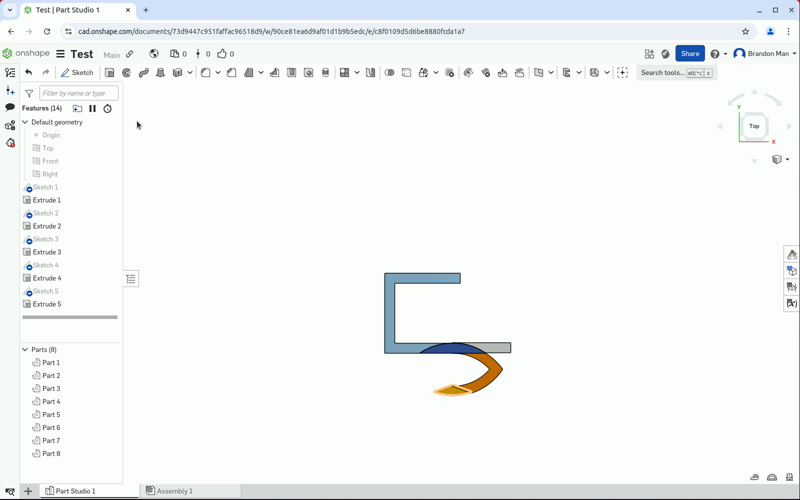
key(shift+h)
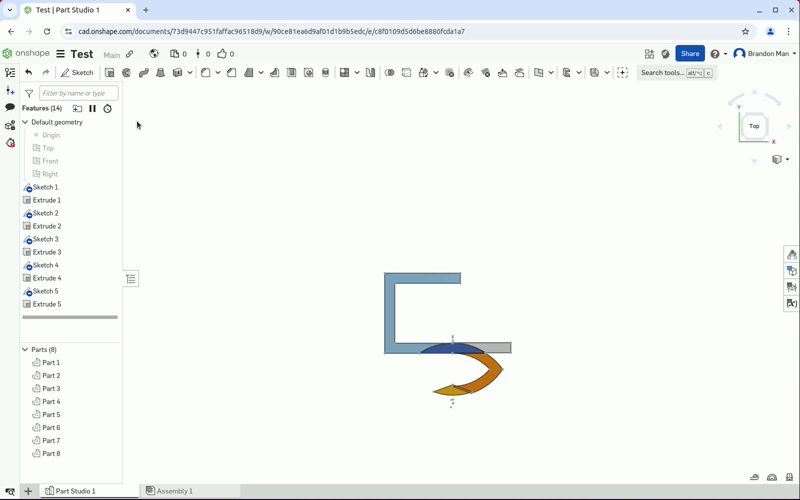
key(shift+h)
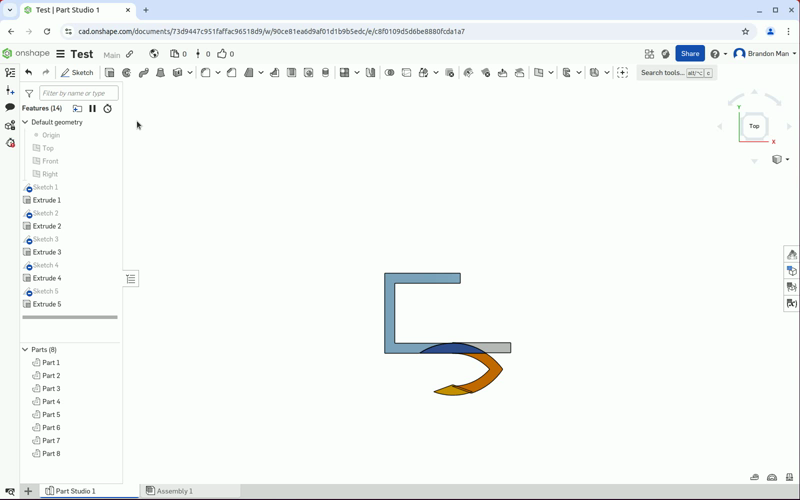
mouse_move(73, 189)
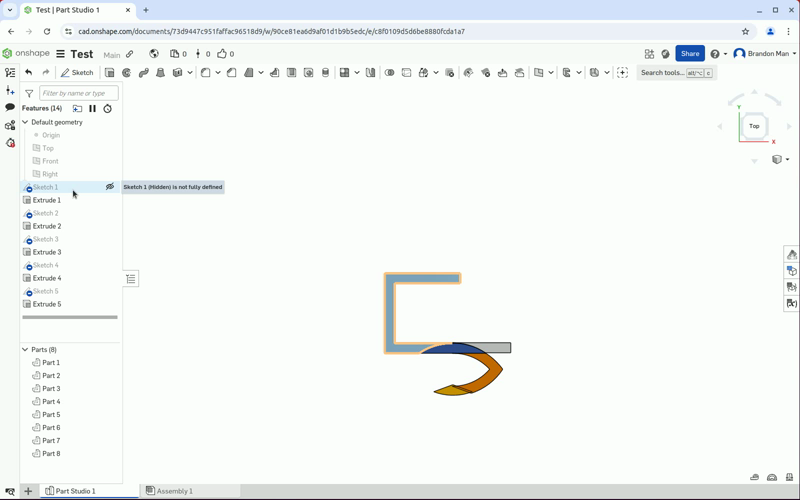
click(73, 189)
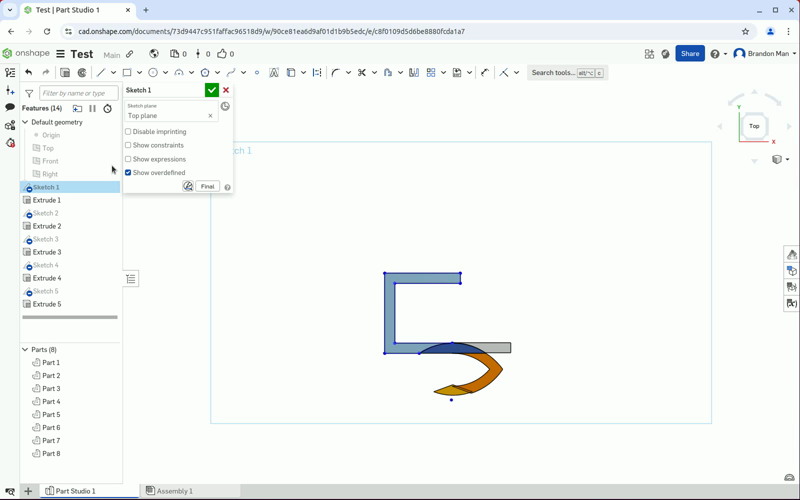
mouse_move(229, 92)
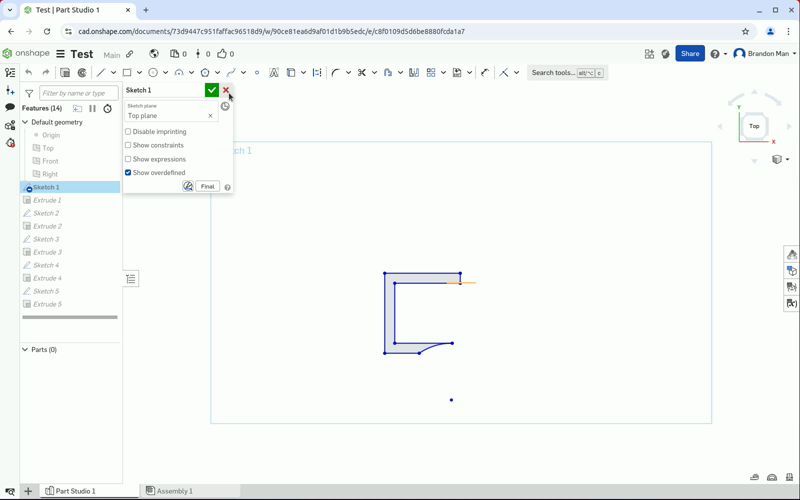
click(229, 92)
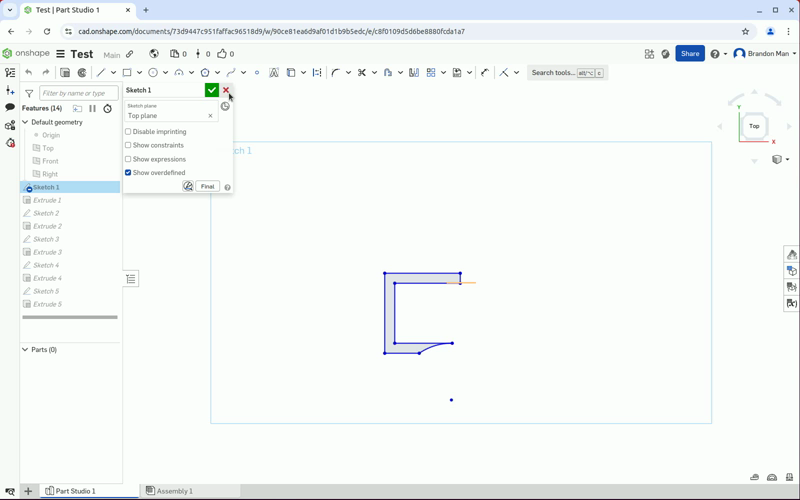
key(shift+s)
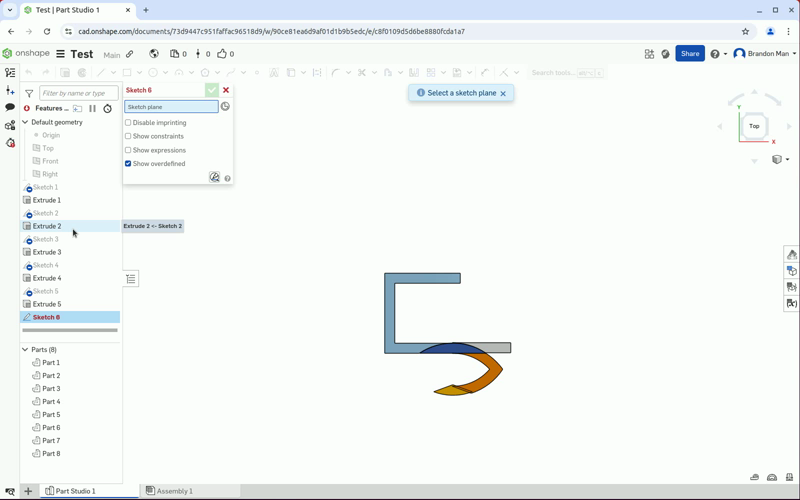
scroll(3)
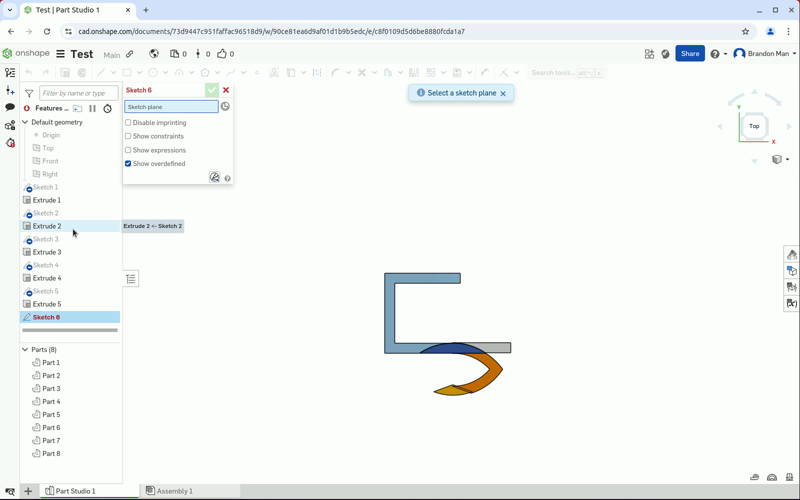
mouse_move(73, 150)
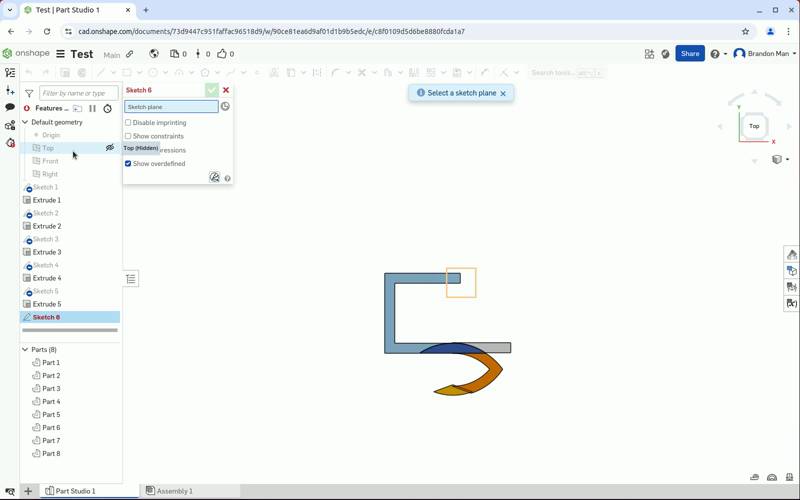
click(73, 150)
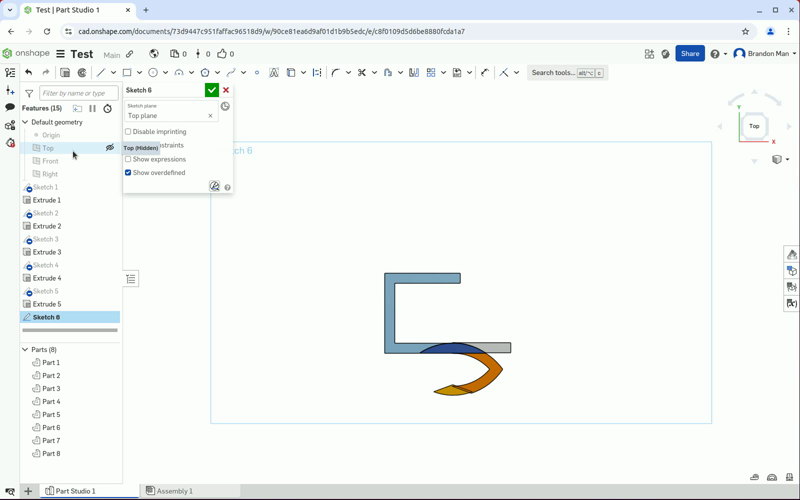
mouse_move(73, 352)
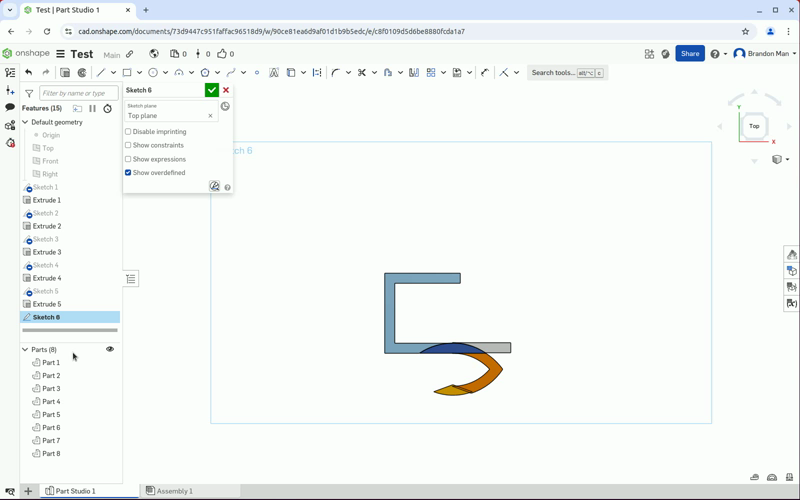
key(y)
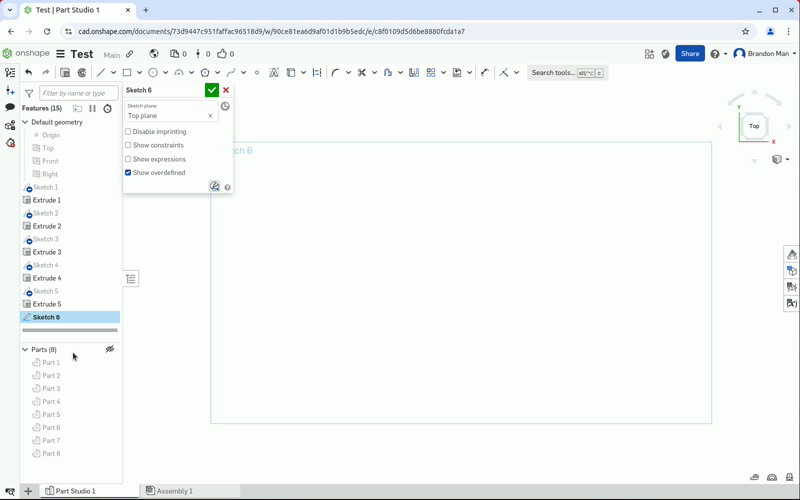
key(a)
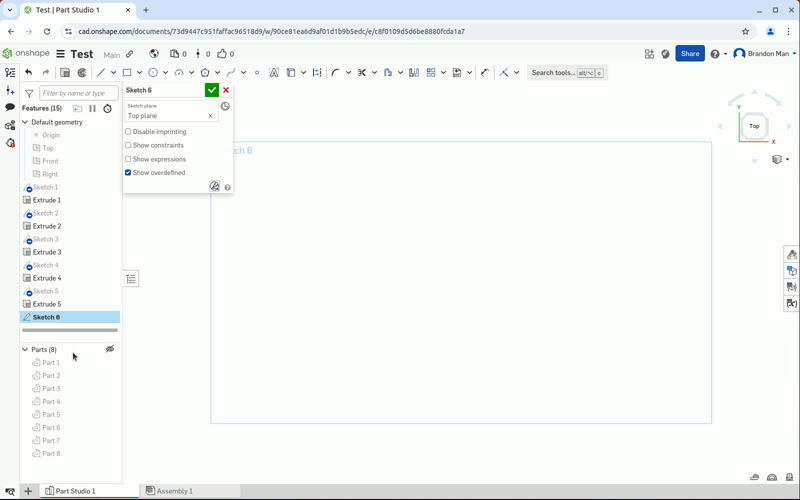
key_down(shift)
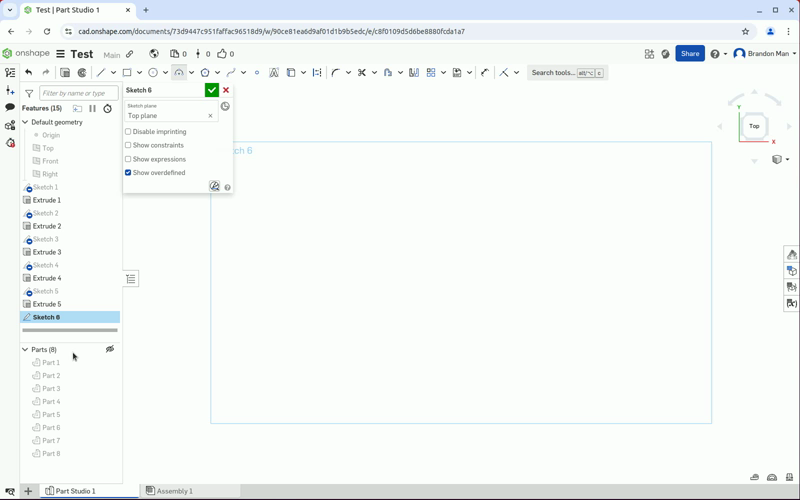
mouse_move(403, 369)
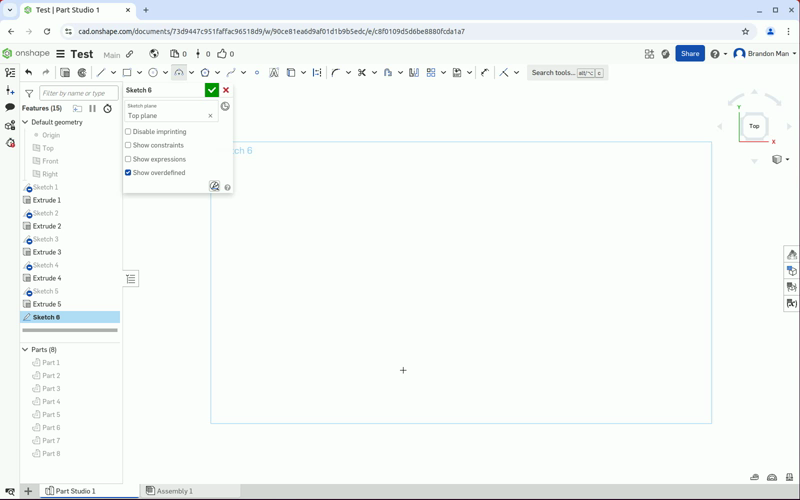
click(403, 369)
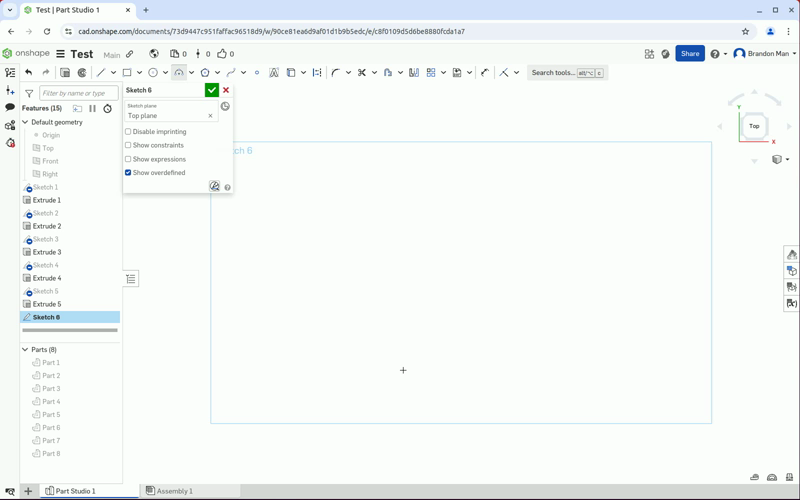
key_up(shift)
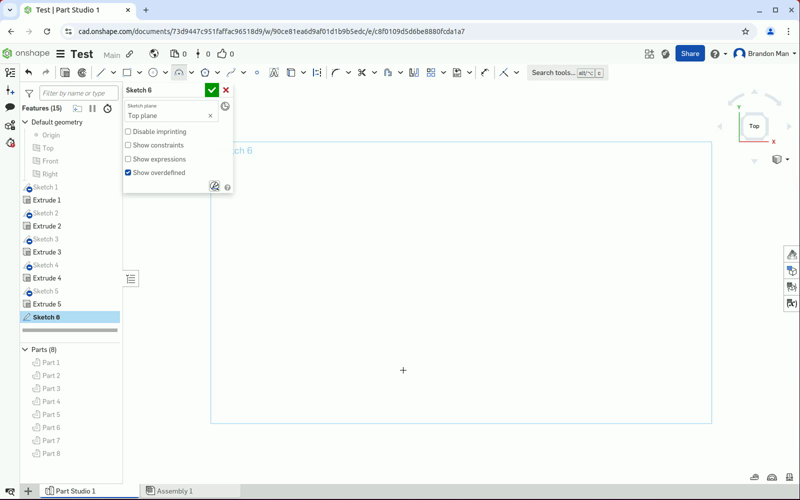
key_down(shift)
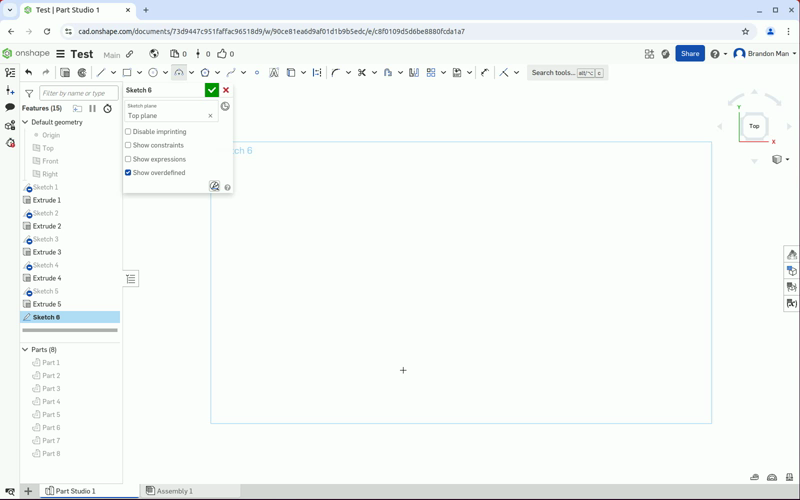
mouse_move(434, 393)
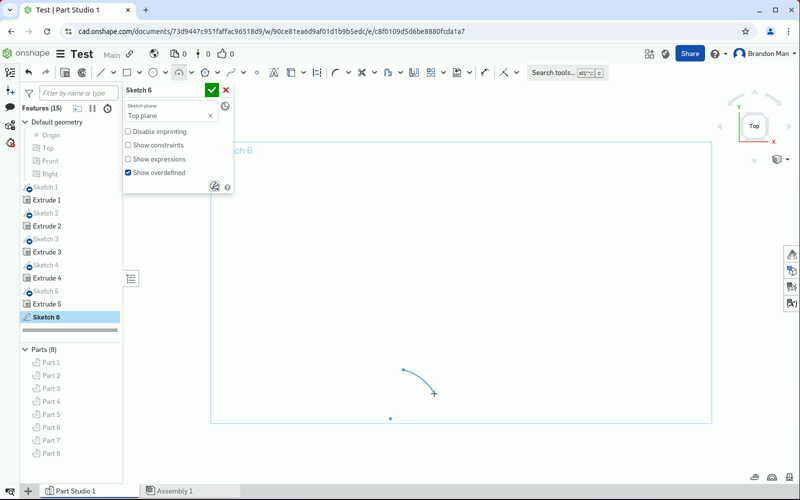
click(434, 393)
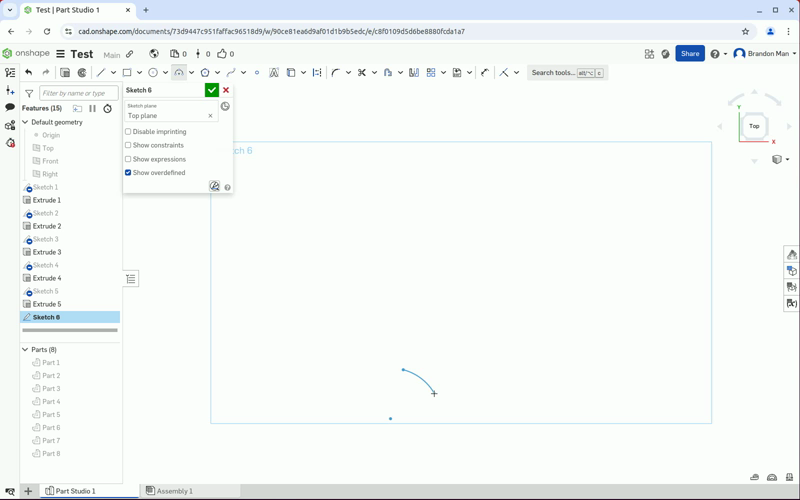
mouse_move(416, 384)
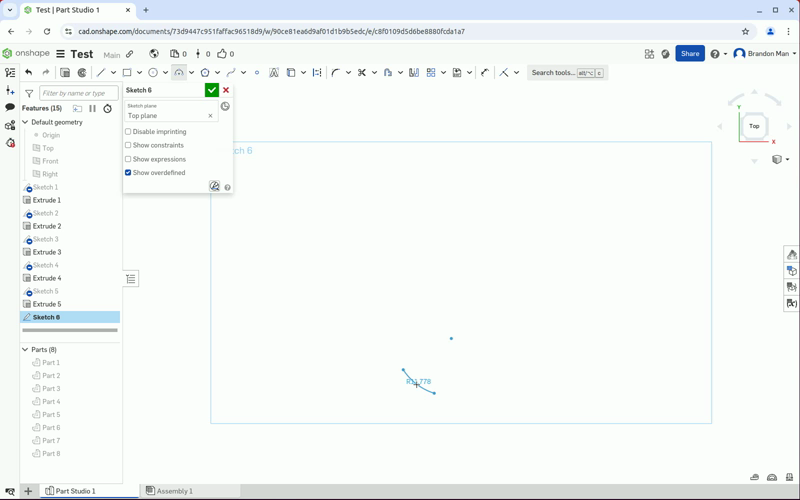
click(416, 384)
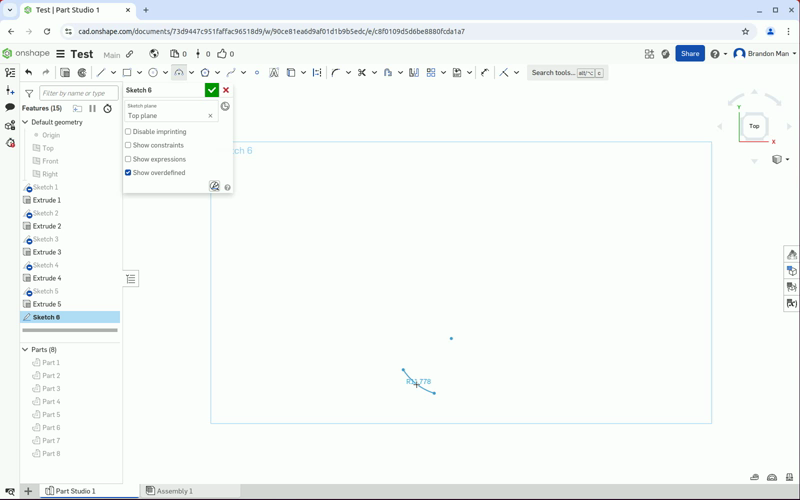
key_up(shift)
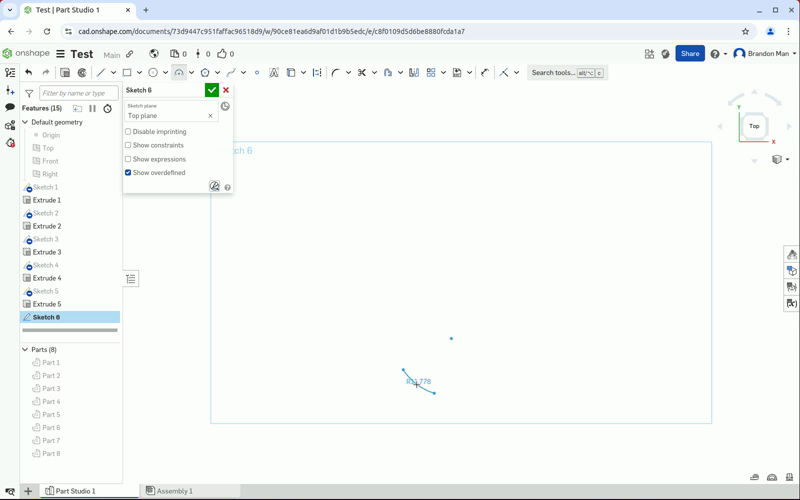
key(esc)
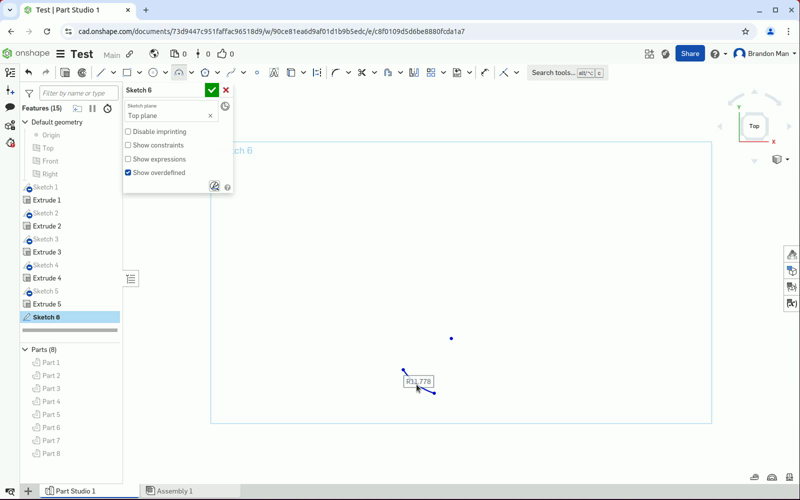
key(l)
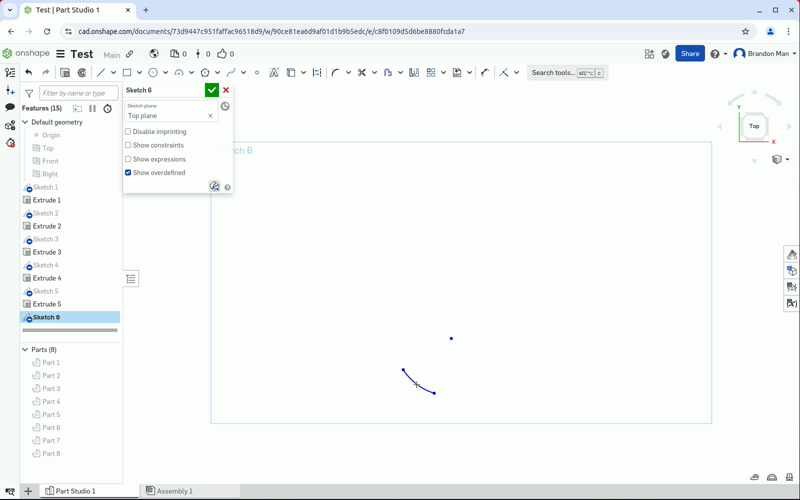
mouse_move(434, 393)
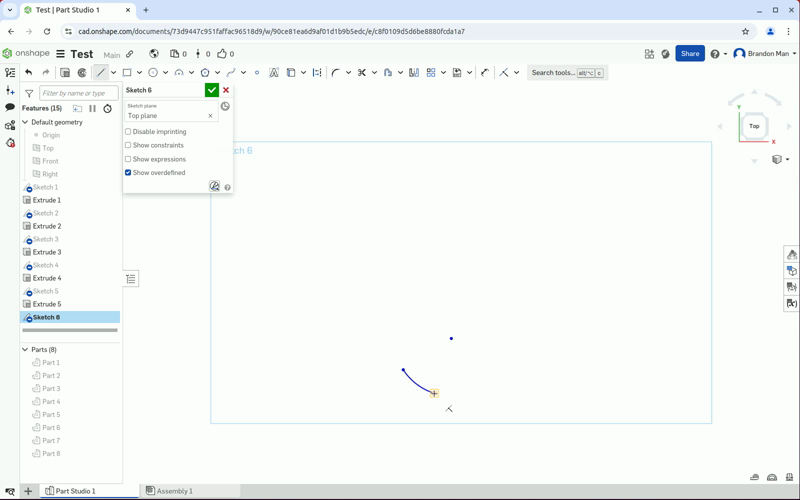
click(434, 393)
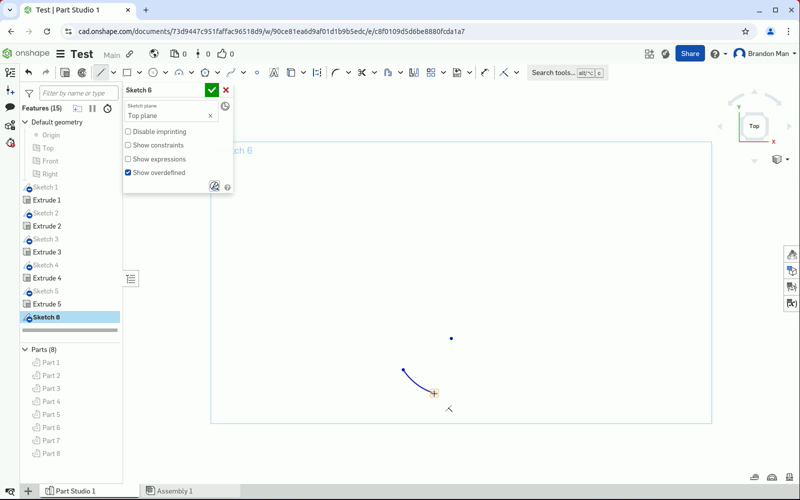
key_down(shift)
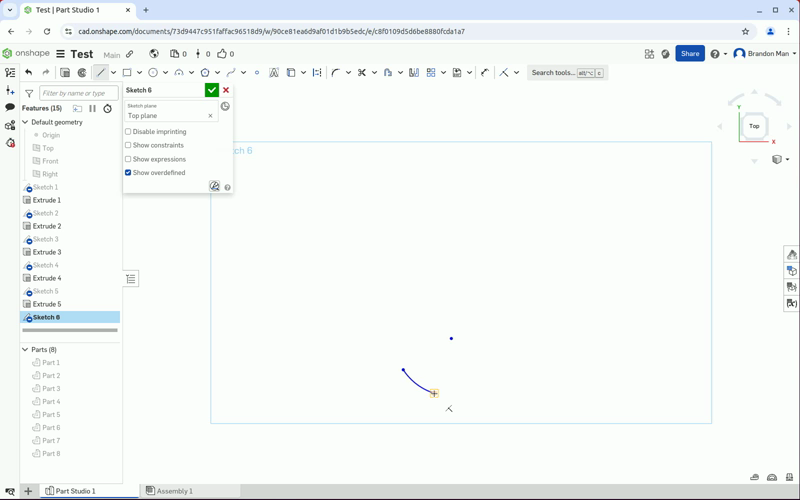
mouse_move(464, 393)
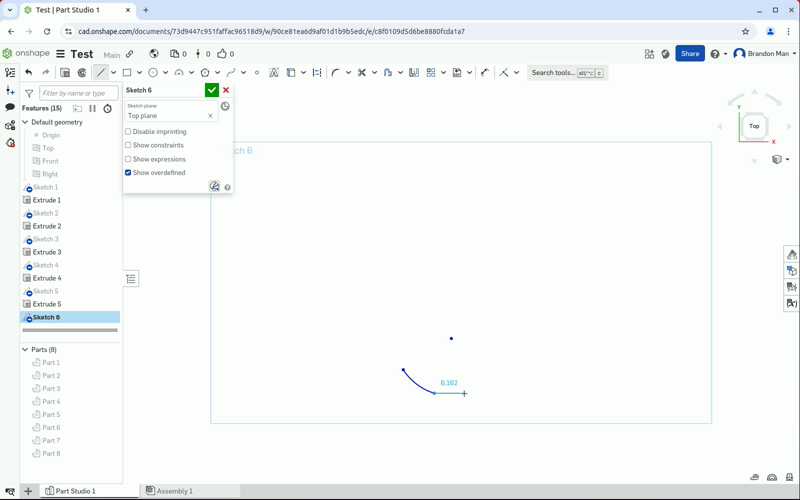
mouse_move(453, 386)
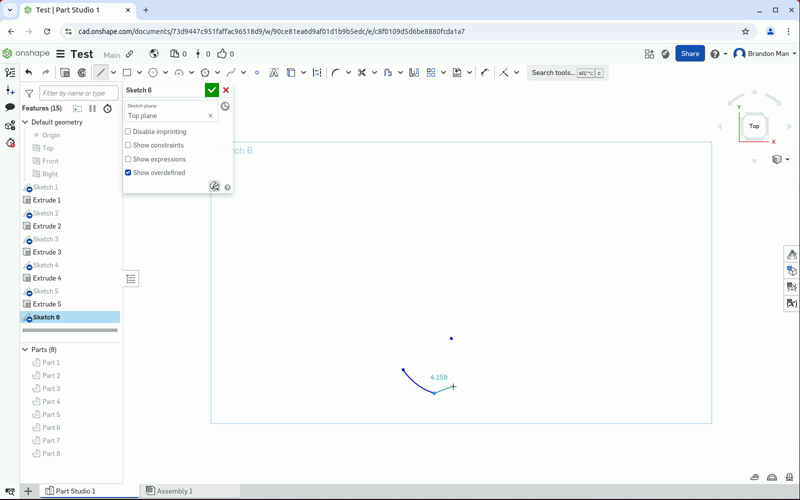
click(453, 386)
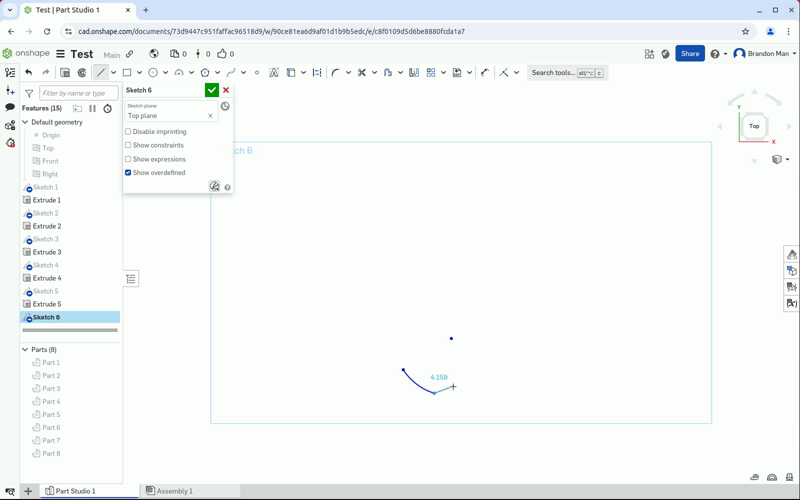
key_up(shift)
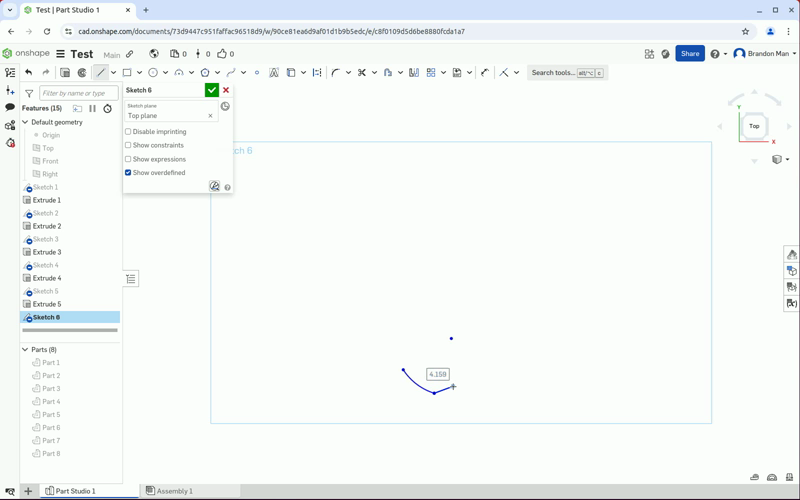
key(esc)
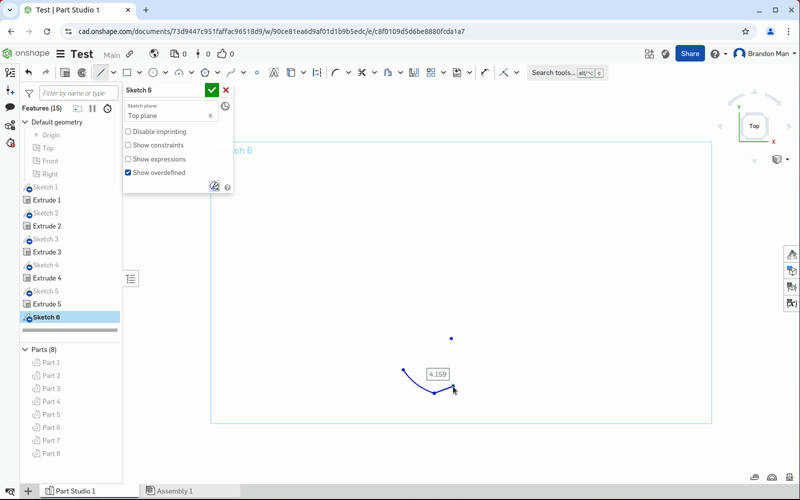
key(a)
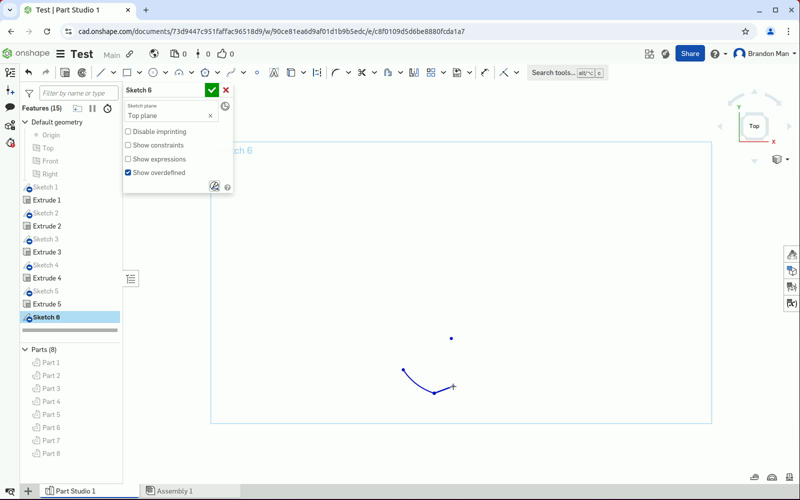
mouse_move(453, 386)
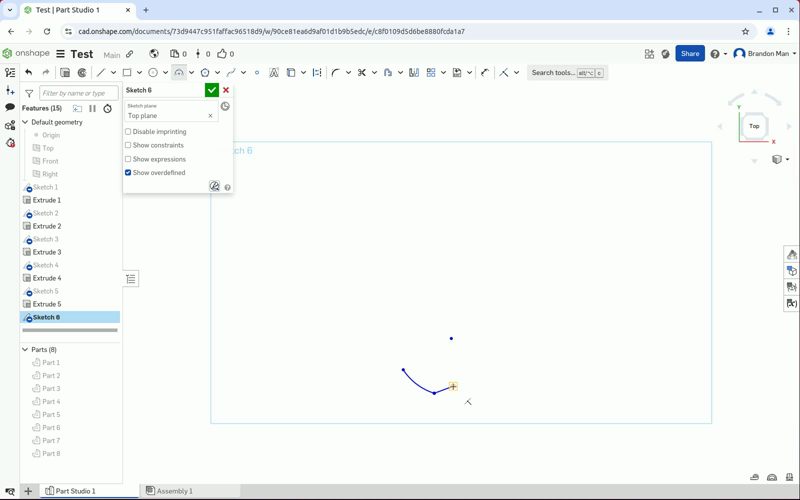
click(453, 386)
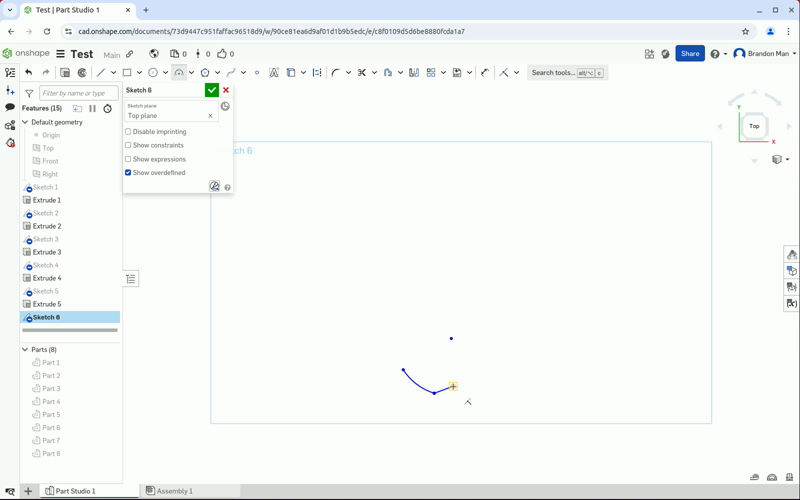
key_down(shift)
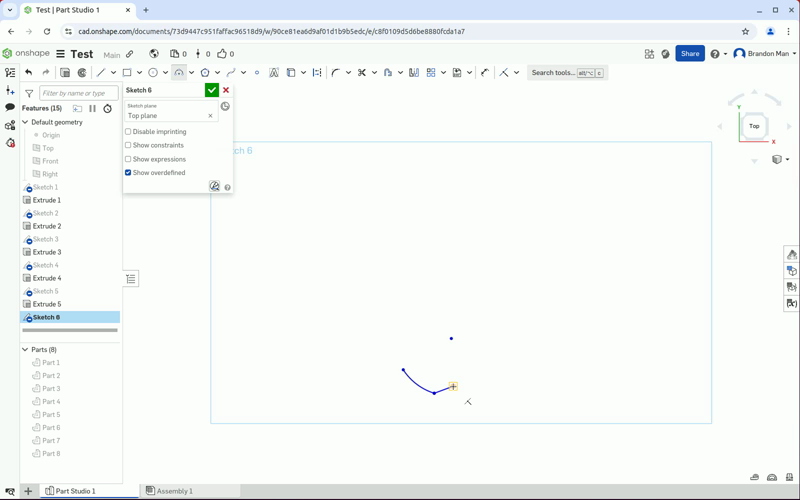
mouse_move(415, 369)
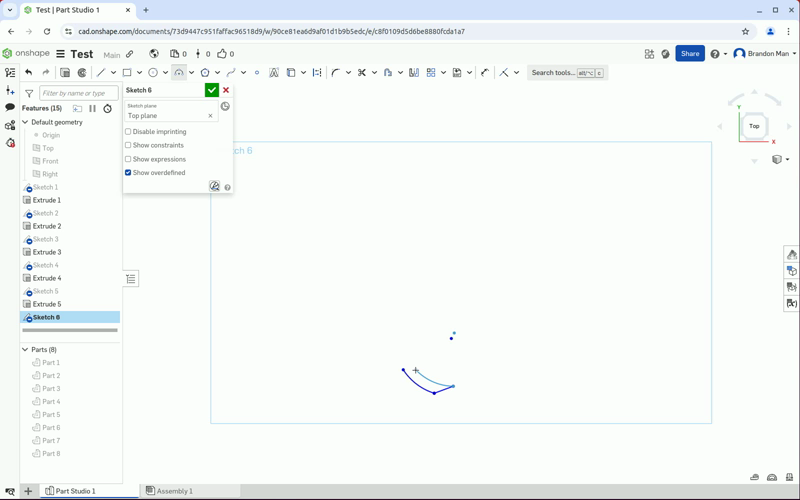
click(415, 369)
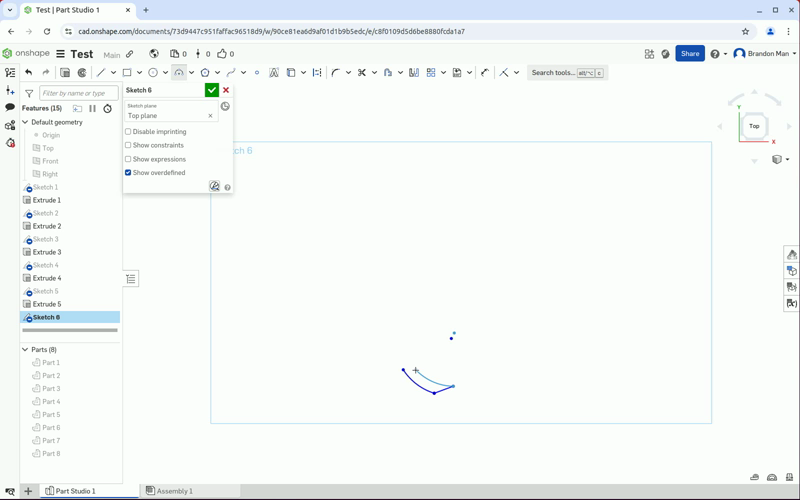
mouse_move(432, 381)
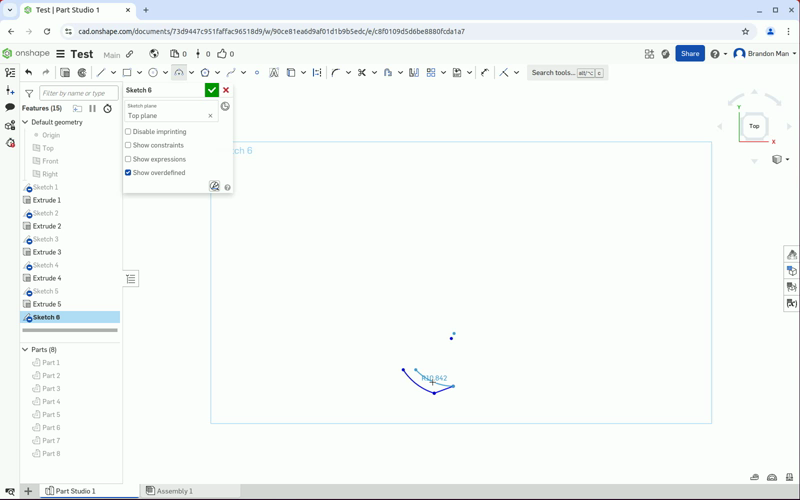
click(432, 381)
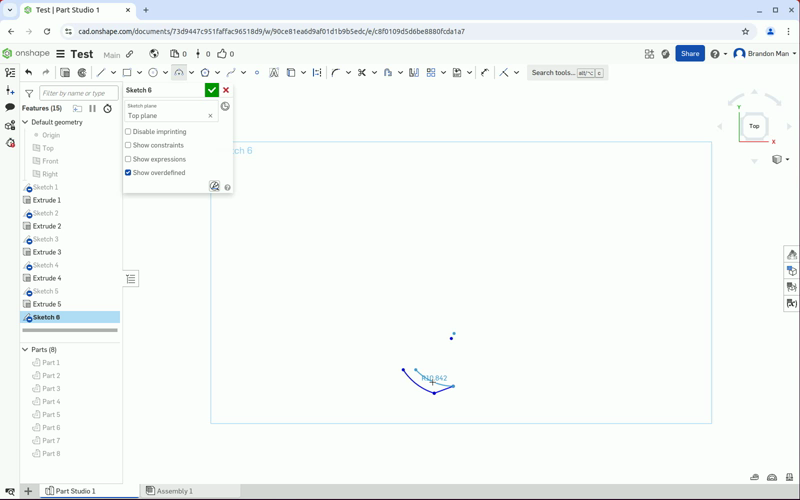
key_up(shift)
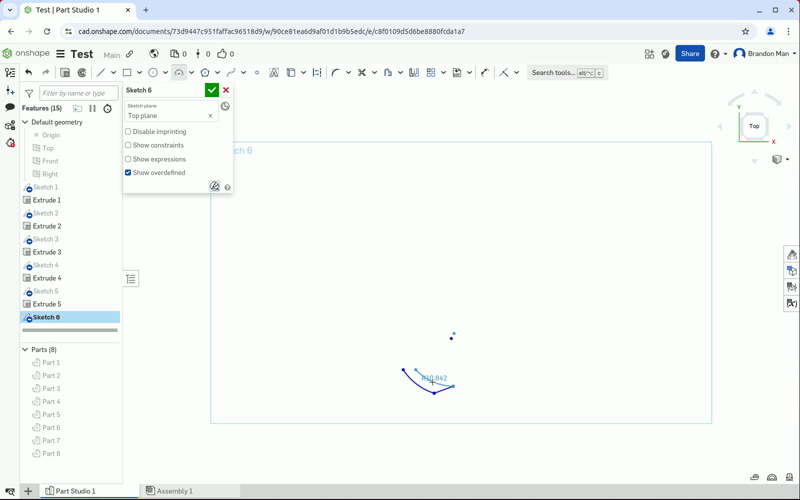
mouse_move(415, 369)
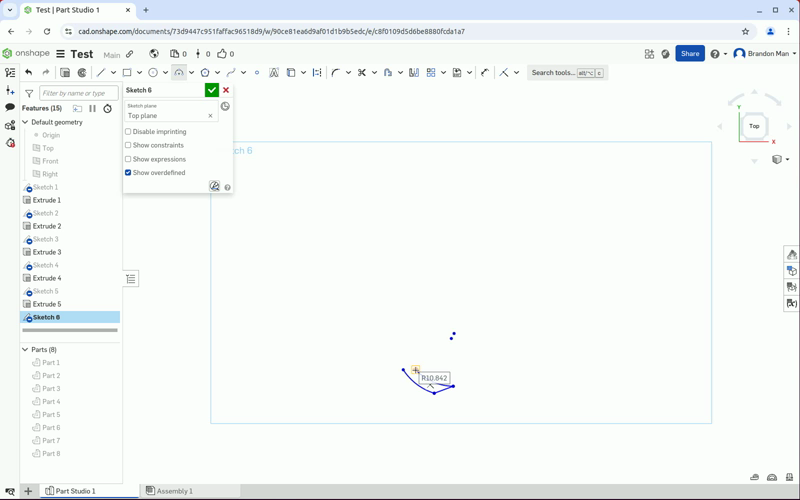
click(415, 369)
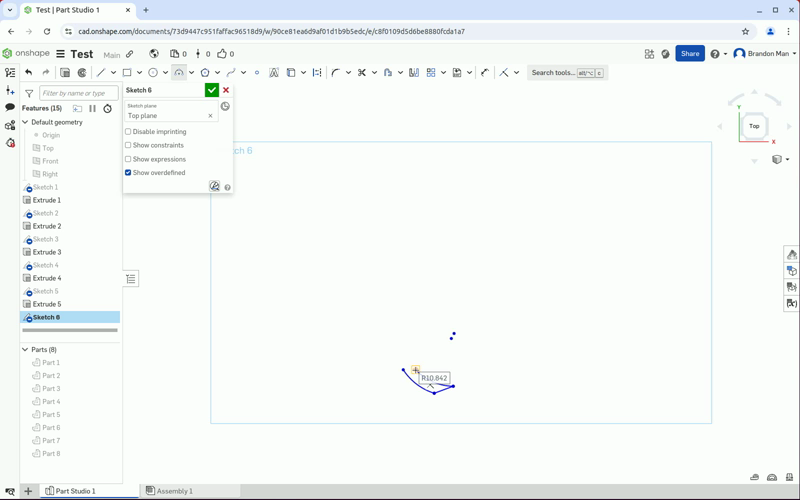
key_down(shift)
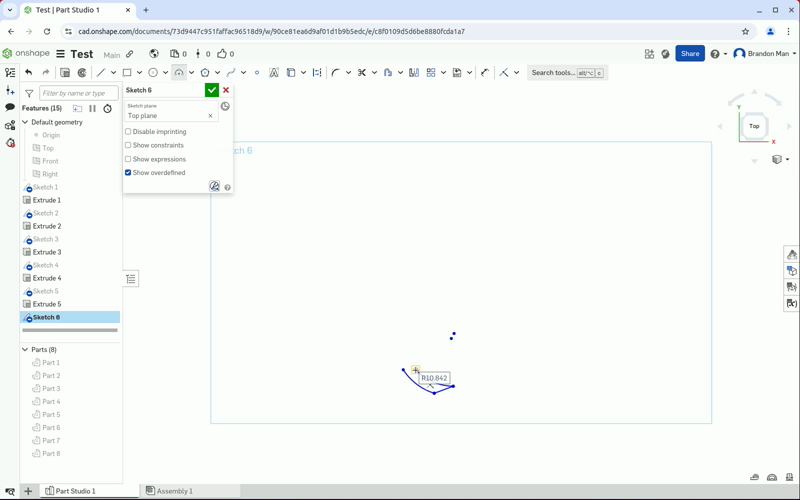
mouse_move(453, 352)
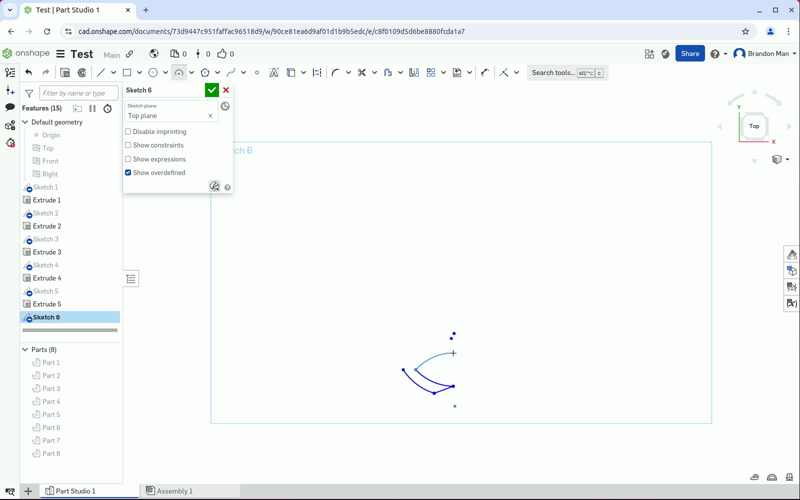
click(453, 352)
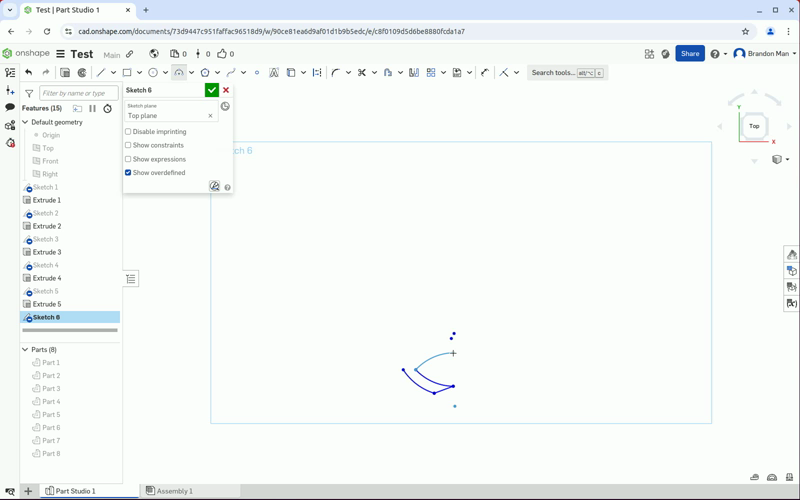
mouse_move(432, 357)
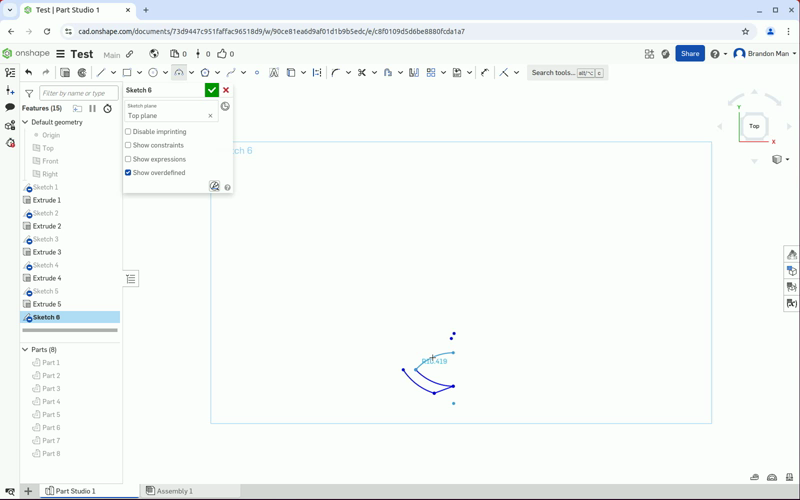
click(432, 357)
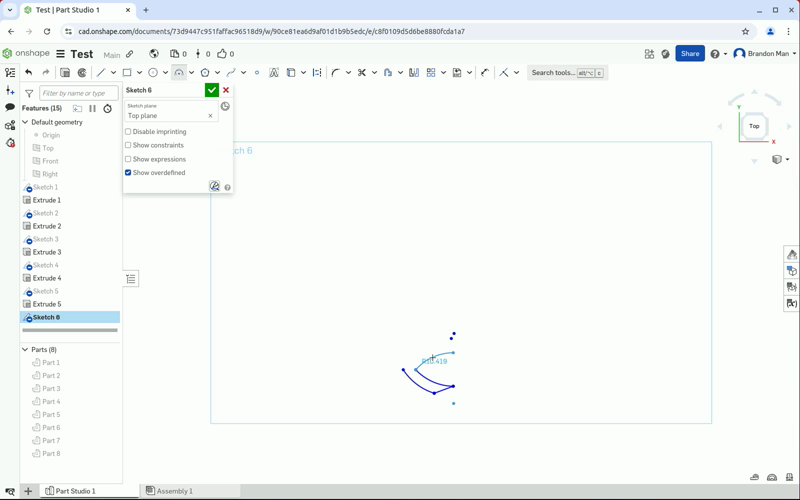
key_up(shift)
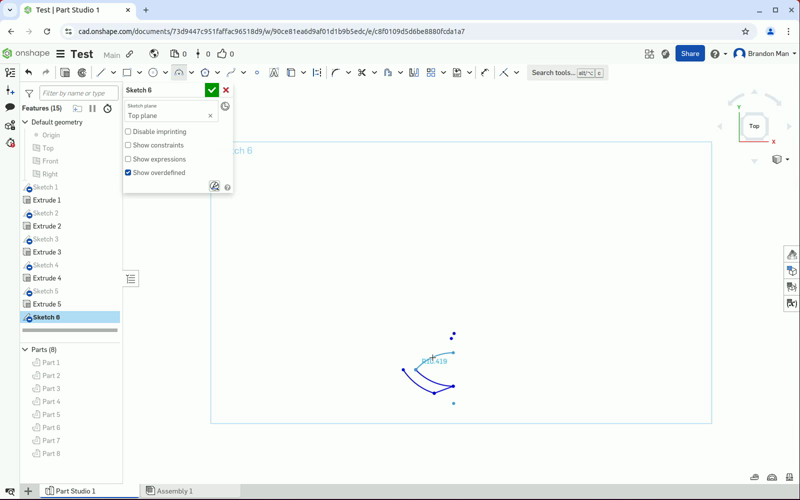
key(esc)
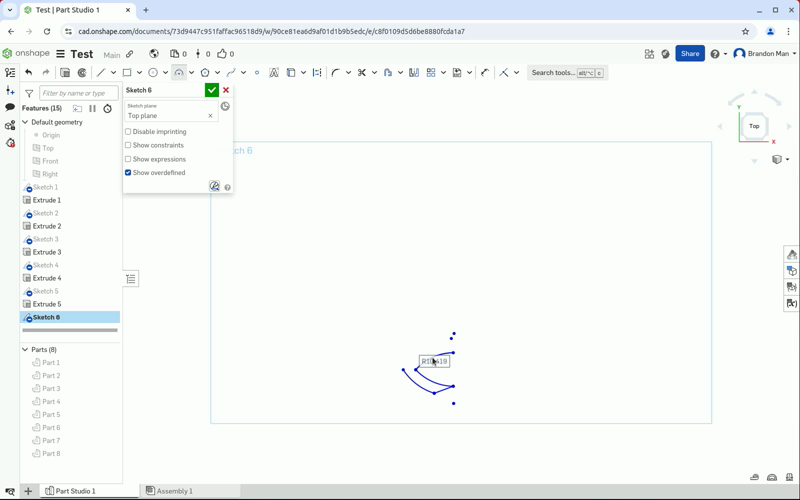
key(l)
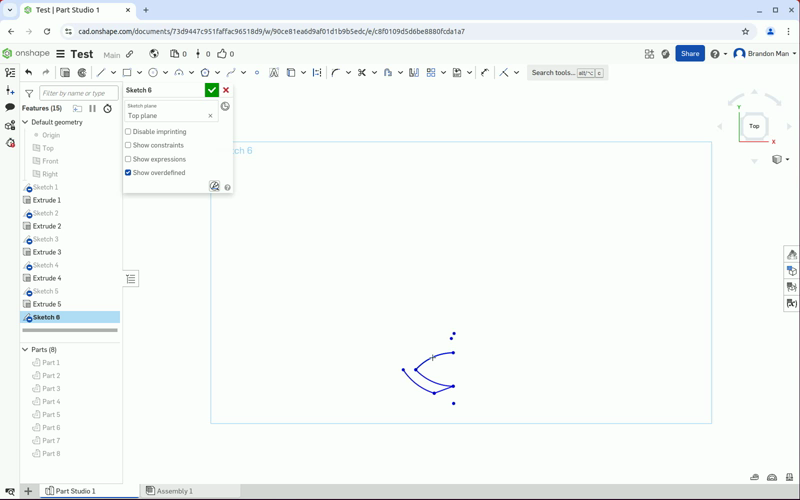
mouse_move(453, 352)
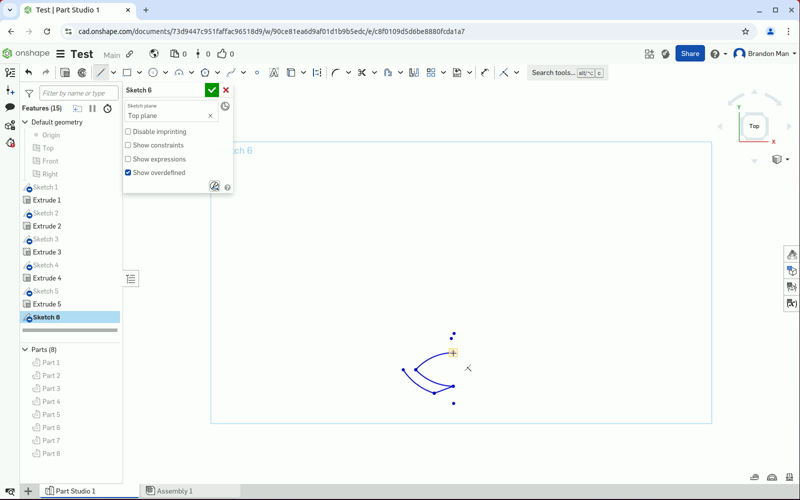
click(453, 352)
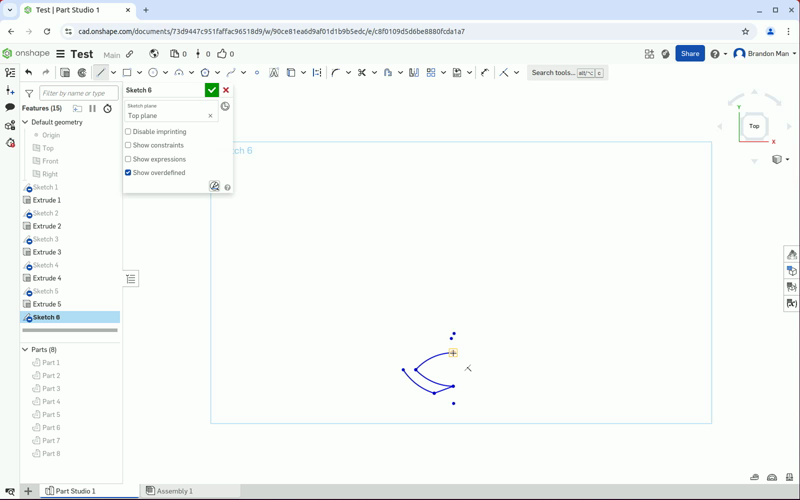
key_down(shift)
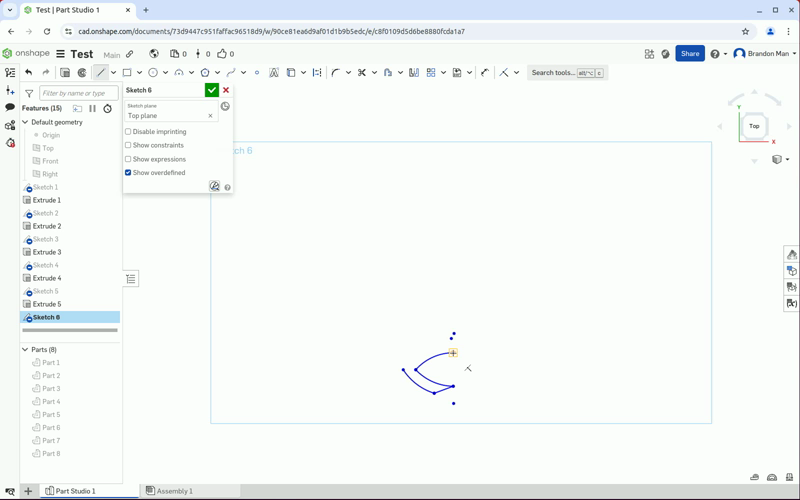
mouse_move(483, 352)
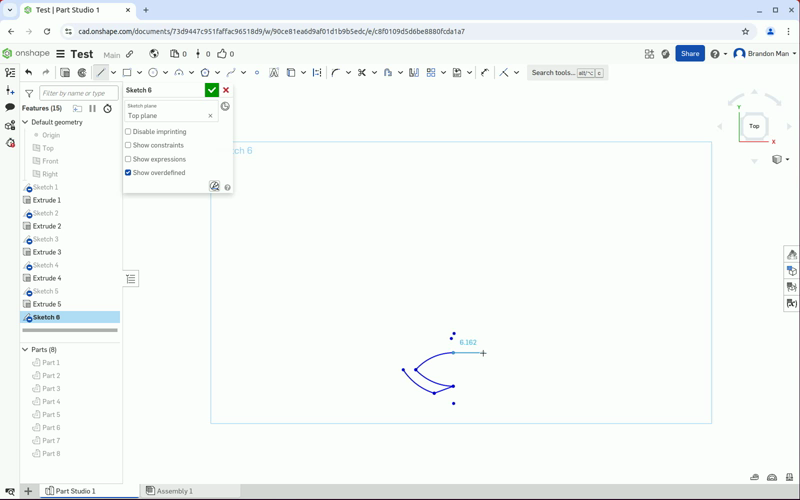
mouse_move(419, 352)
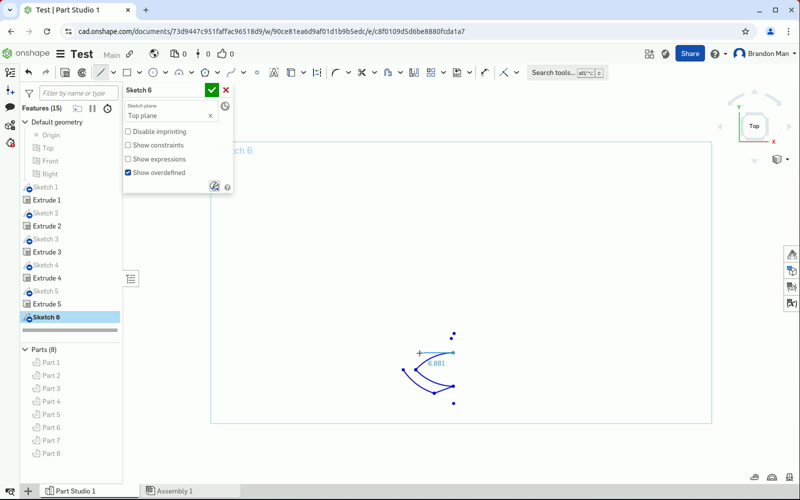
click(419, 352)
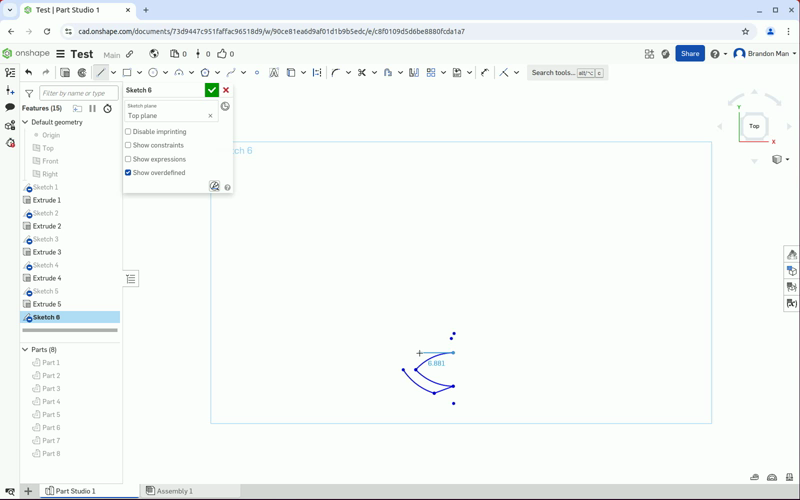
key_up(shift)
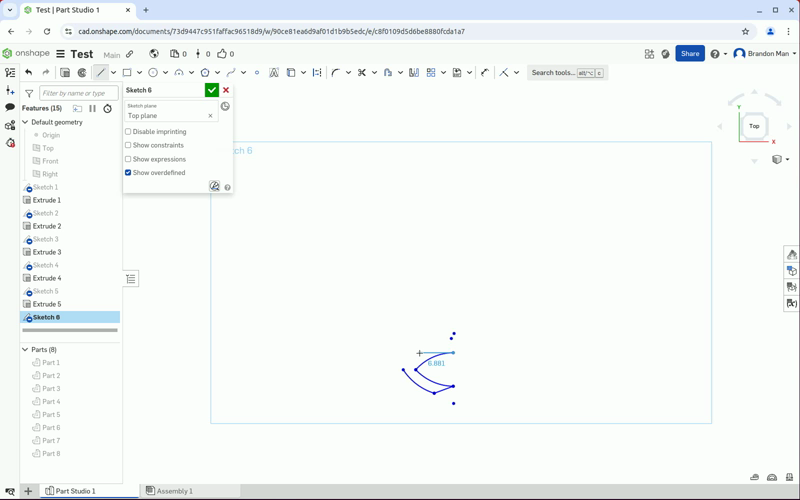
key(esc)
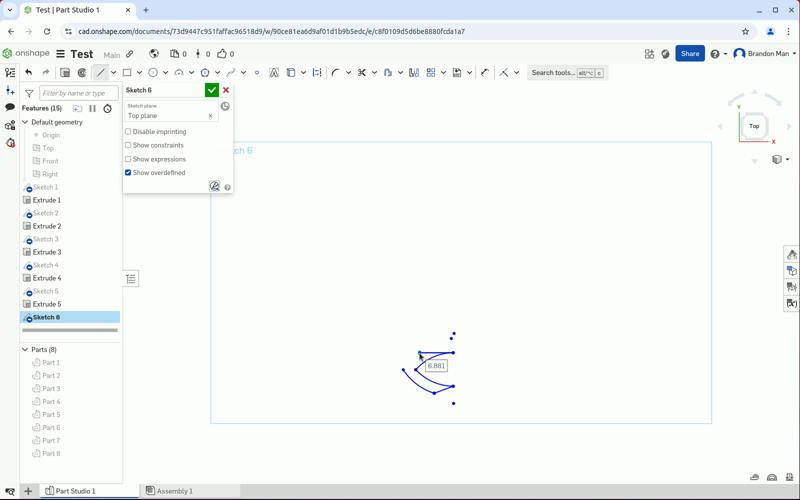
key(a)
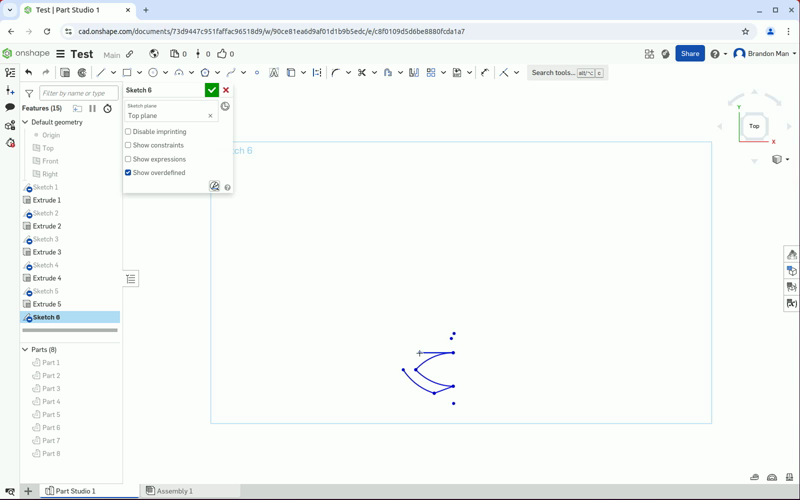
mouse_move(419, 352)
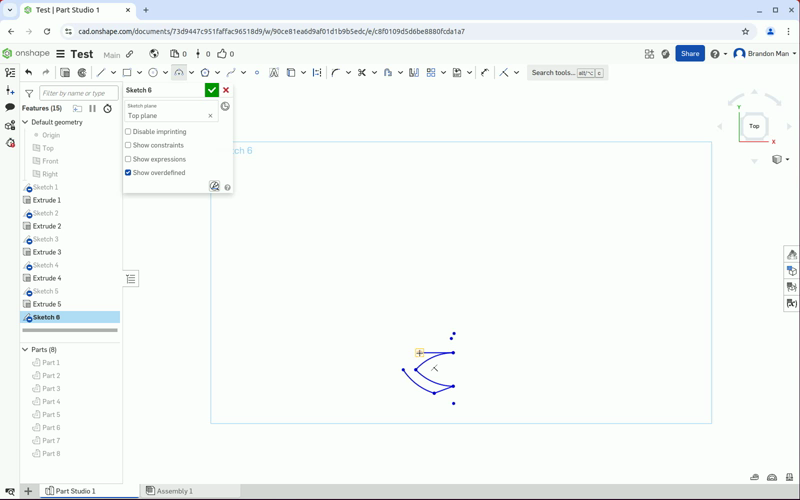
click(419, 352)
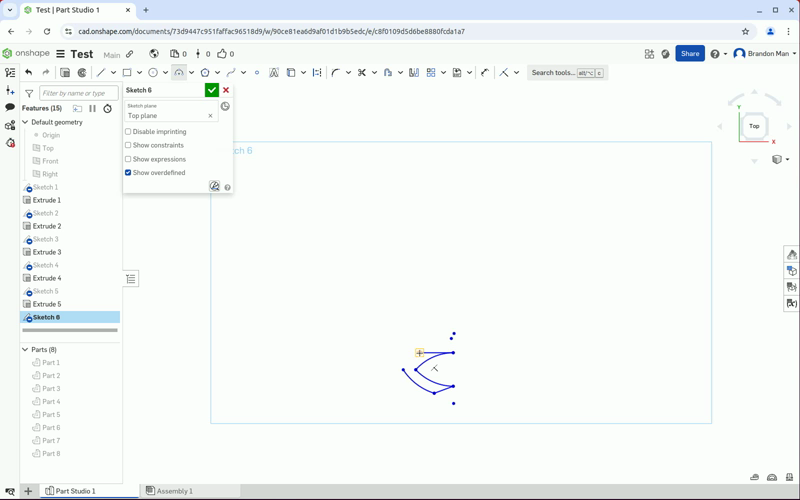
mouse_move(403, 369)
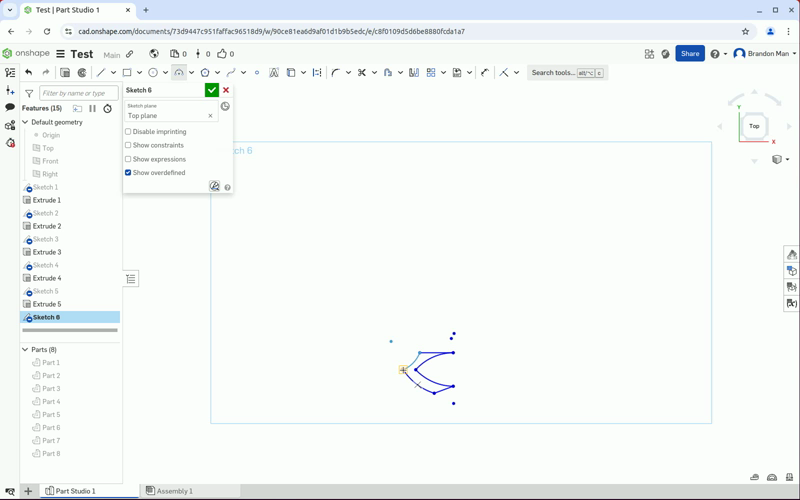
click(403, 369)
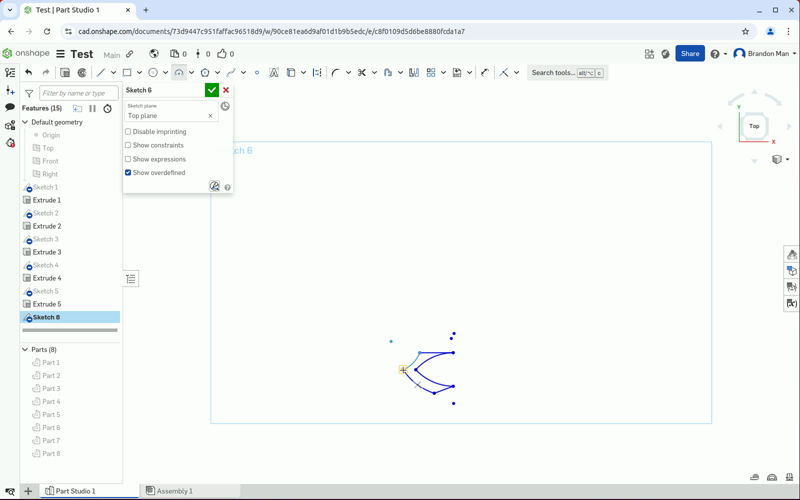
key_down(shift)
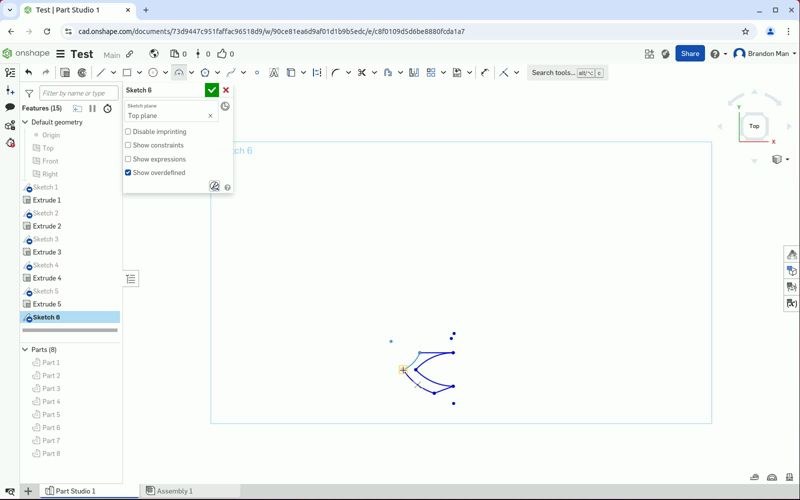
mouse_move(410, 360)
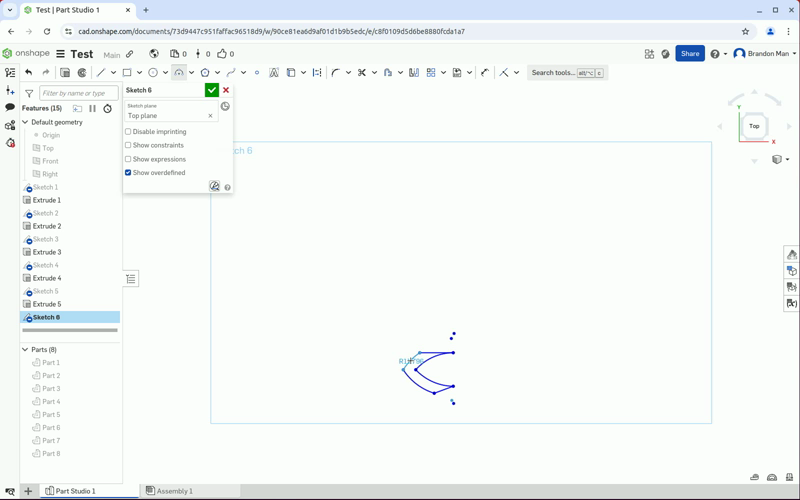
click(410, 360)
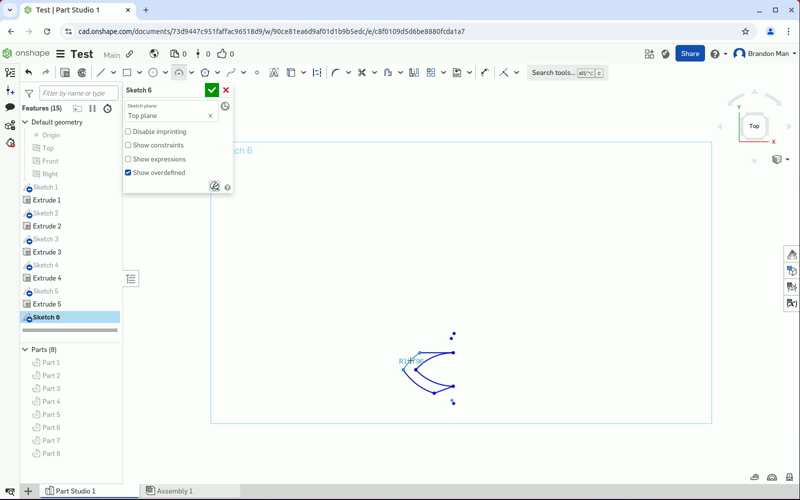
key_up(shift)
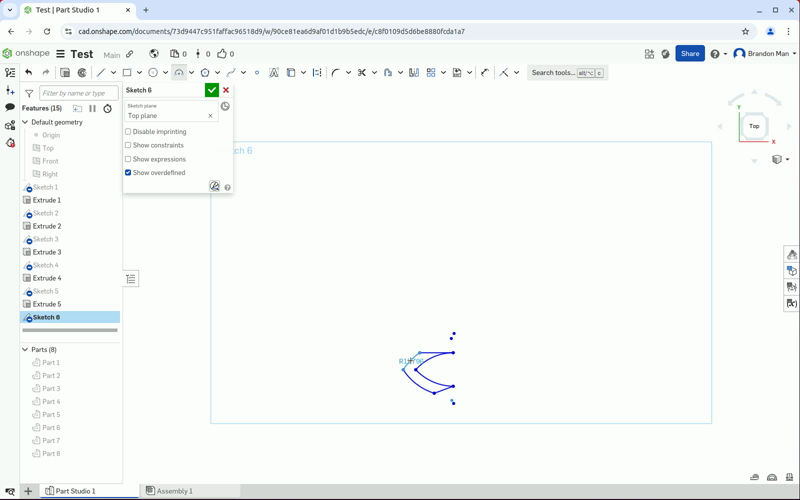
key(esc)
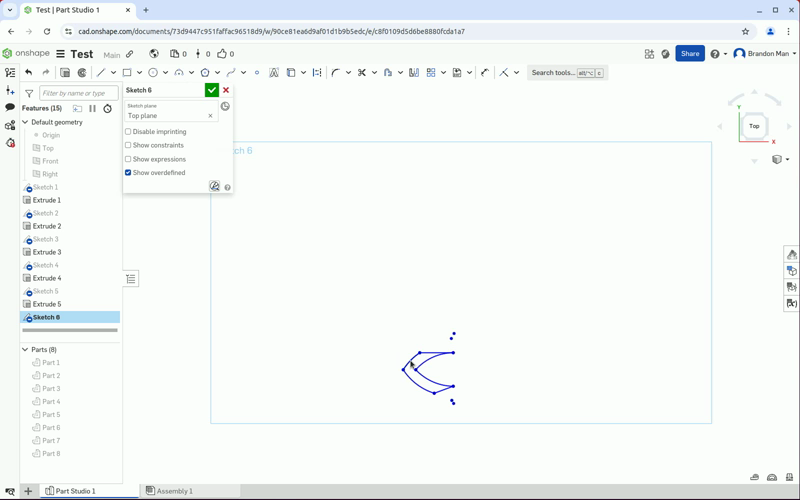
mouse_move(432, 389)
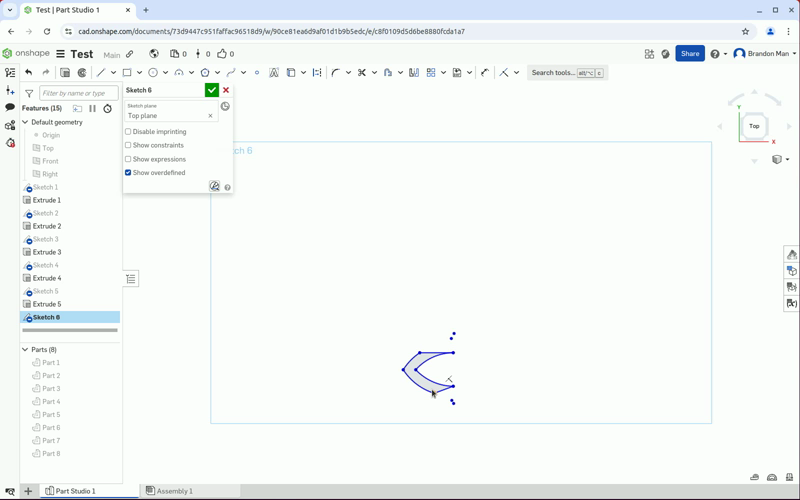
scroll(6)
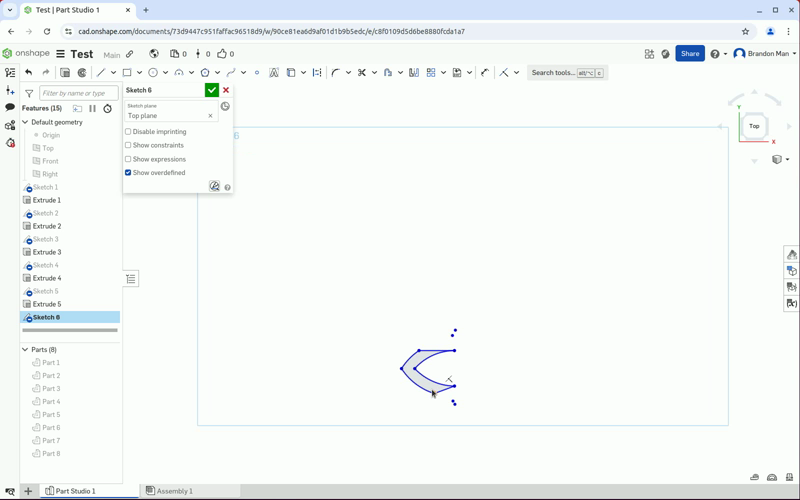
scroll(6)
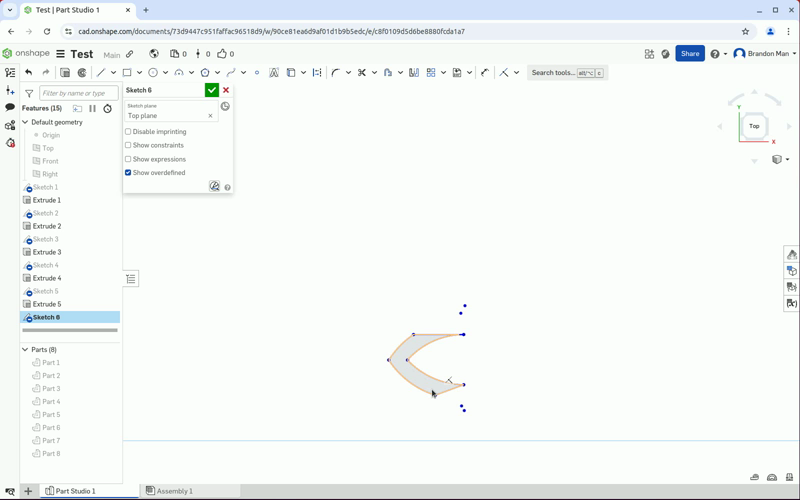
scroll(6)
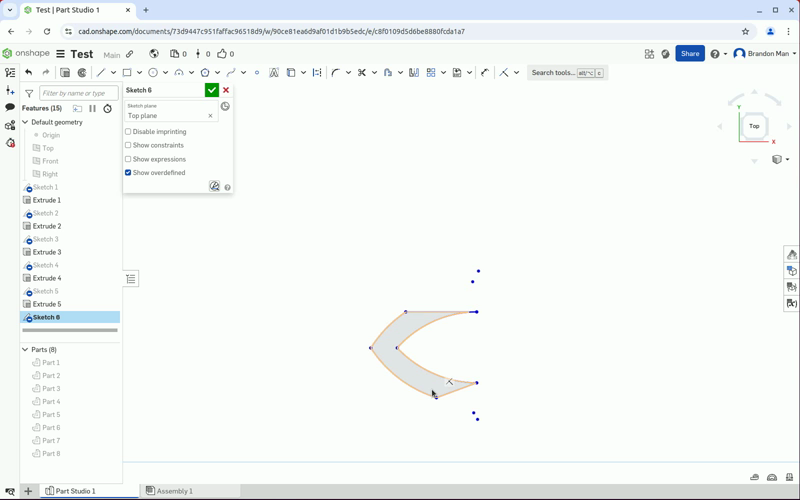
scroll(6)
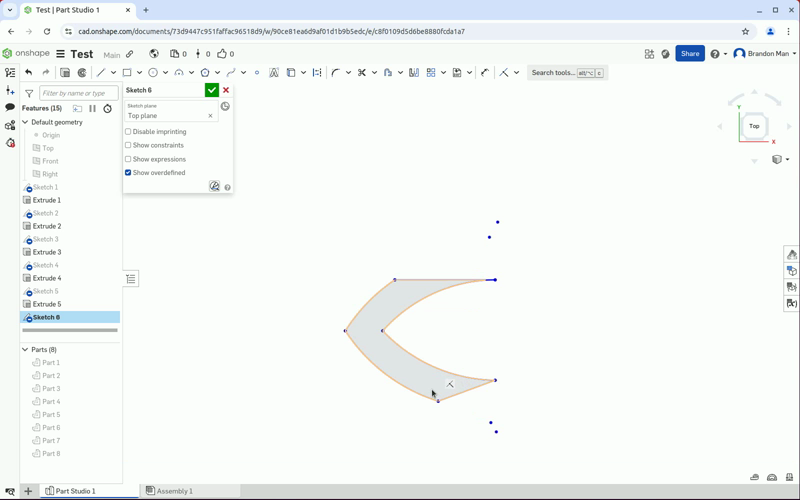
scroll(6)
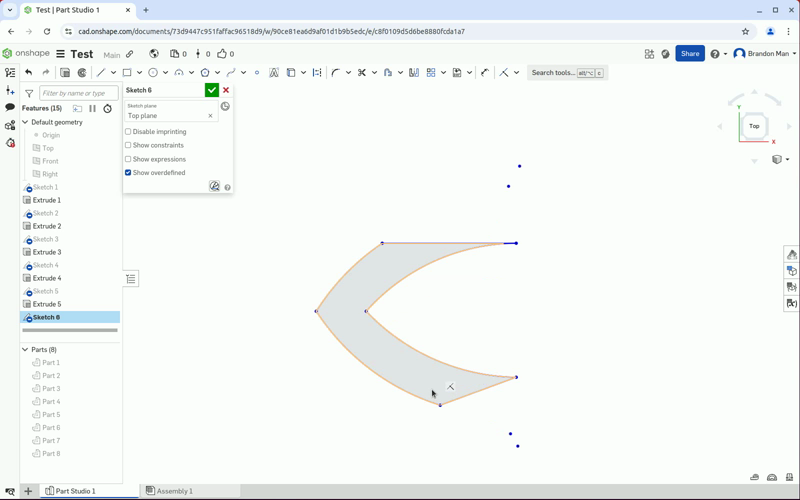
scroll(6)
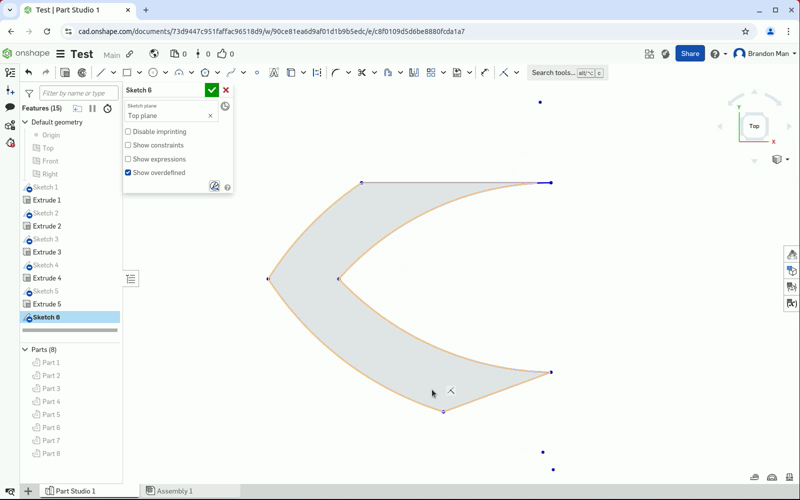
scroll(6)
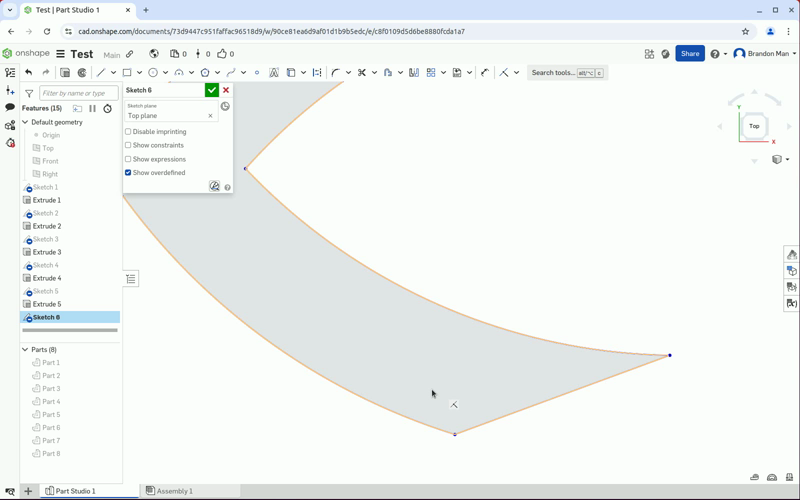
click(432, 389)
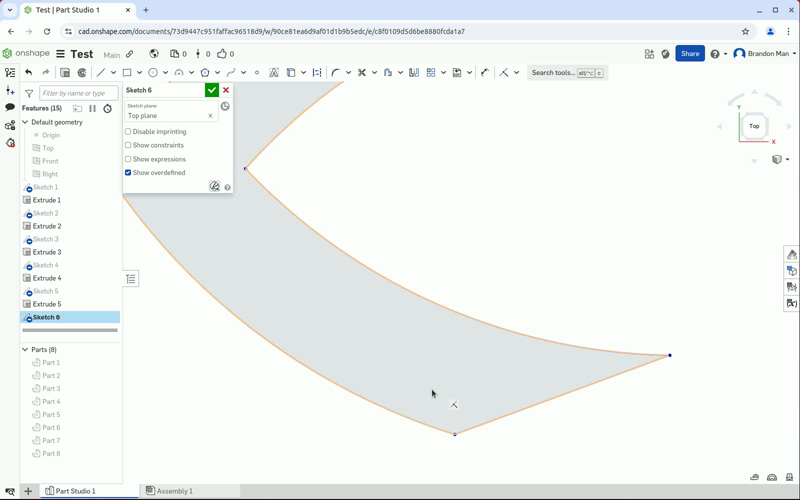
scroll(-6)
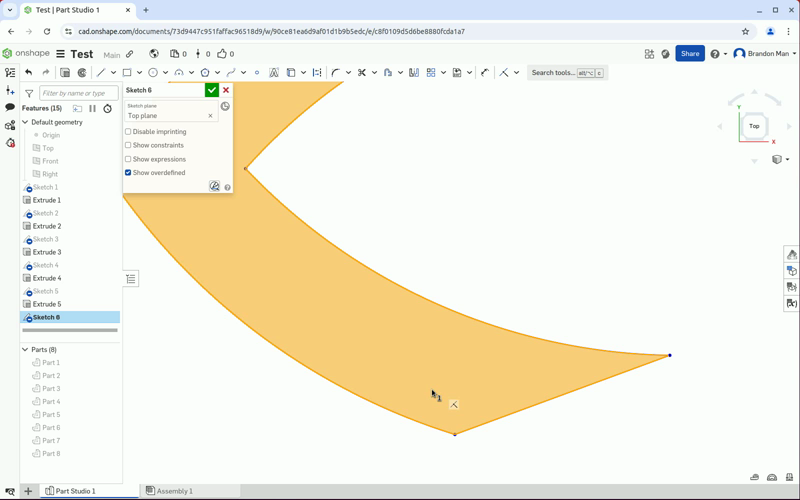
scroll(-6)
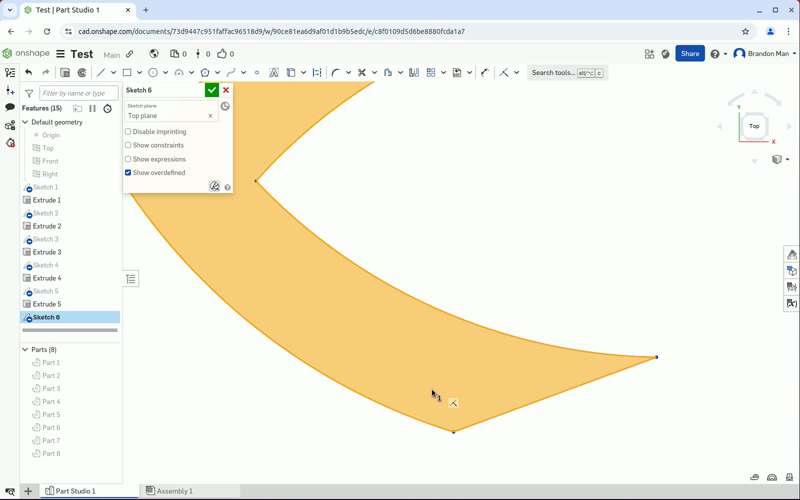
scroll(-6)
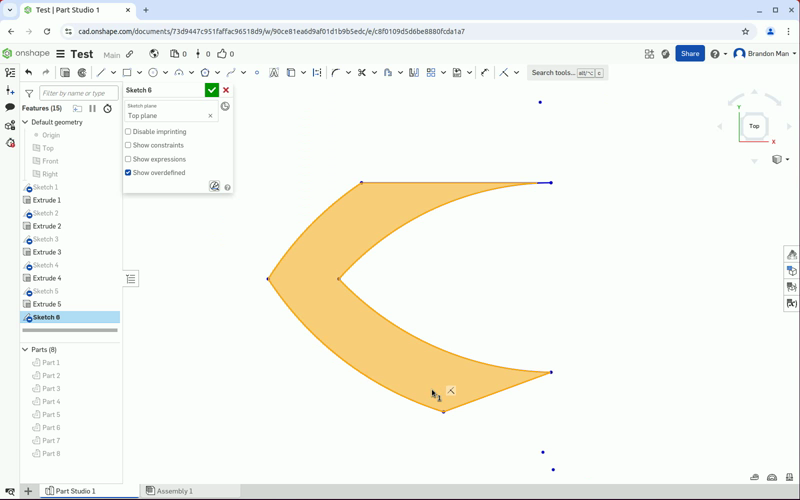
scroll(-6)
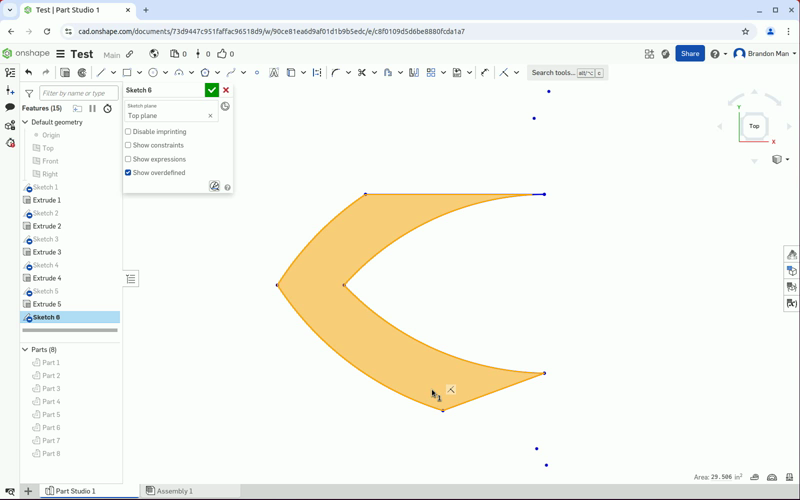
scroll(-6)
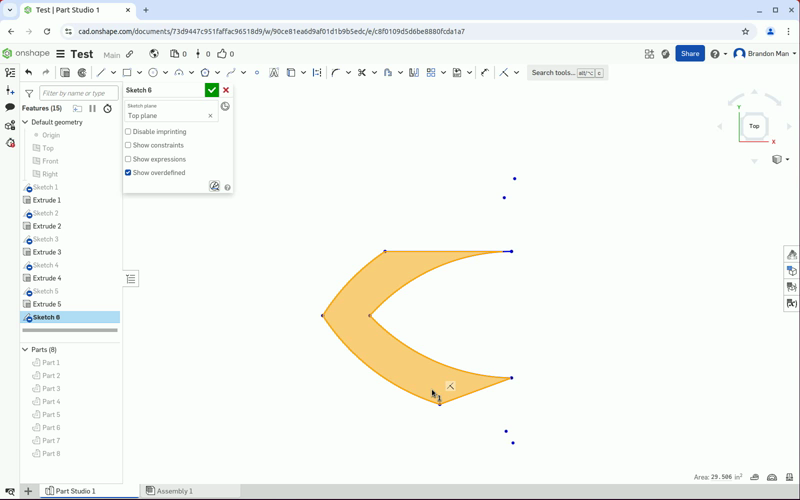
scroll(-6)
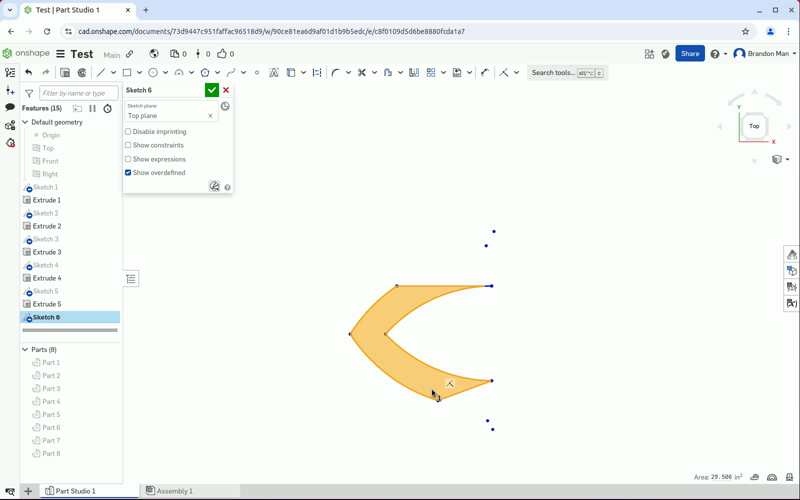
scroll(-6)
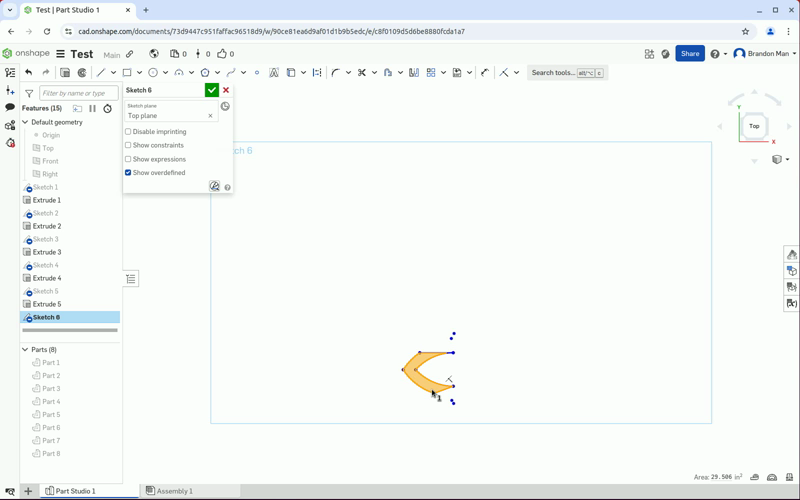
mouse_move(73, 352)
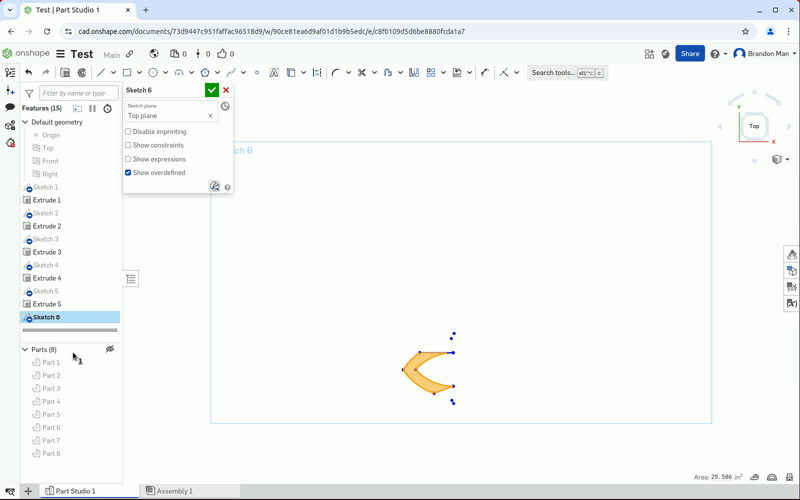
key(shift+y)
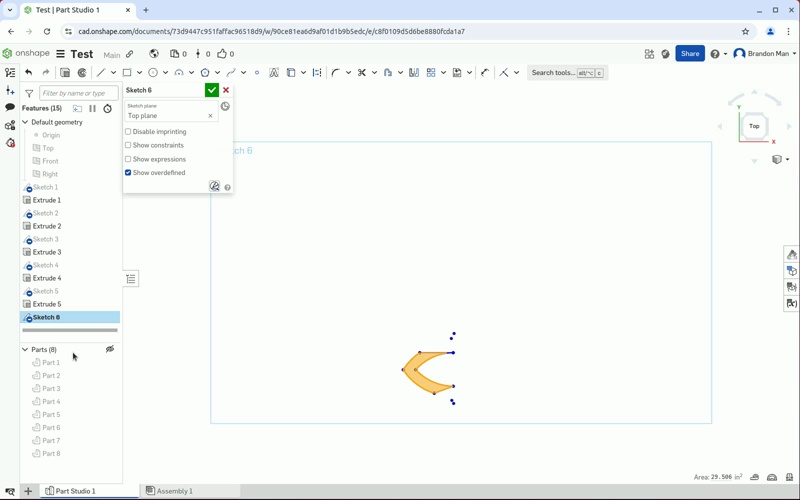
key(shift+e)
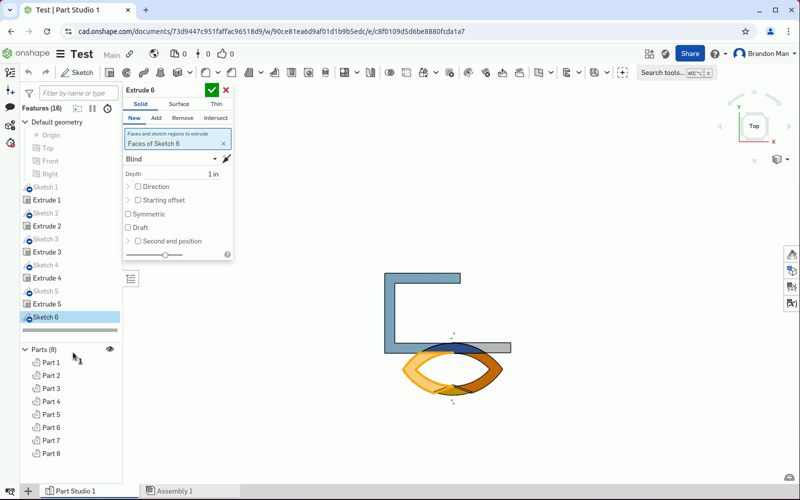
mouse_move(143, 106)
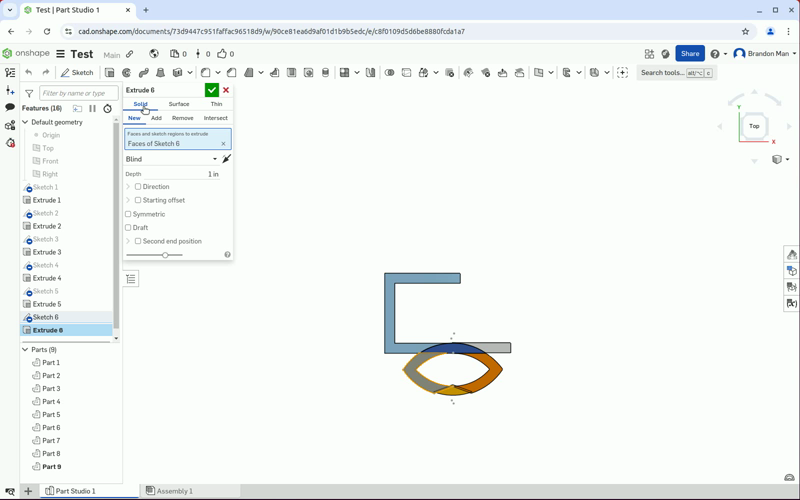
click(143, 106)
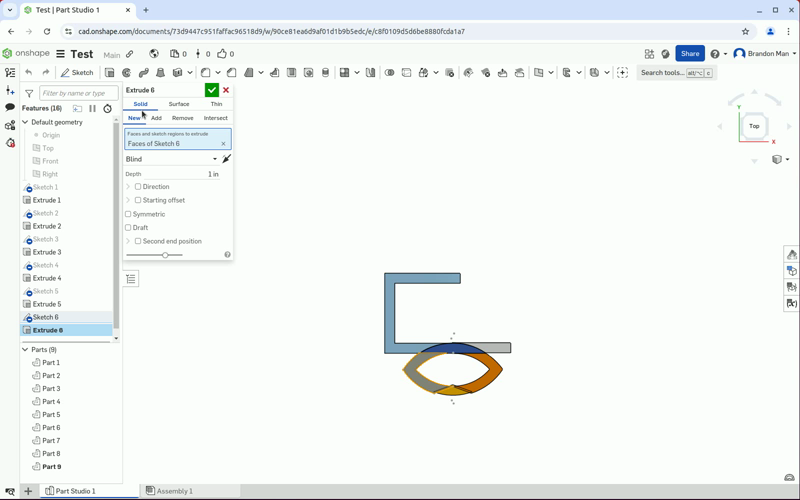
mouse_move(137, 120)
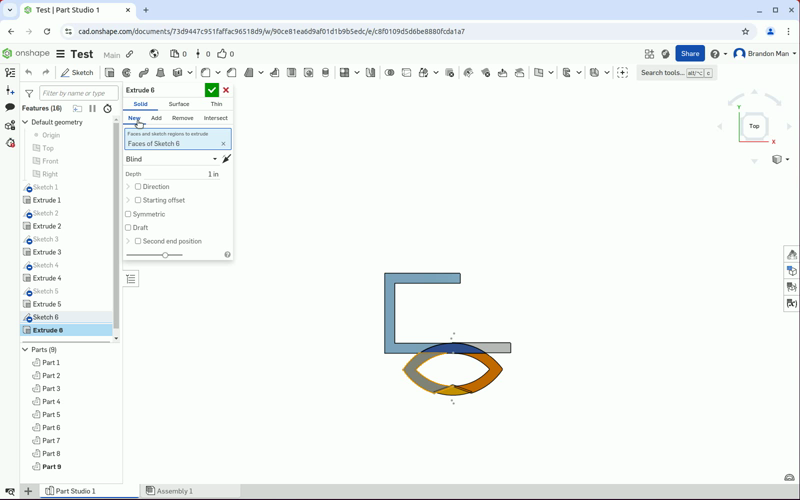
click(137, 120)
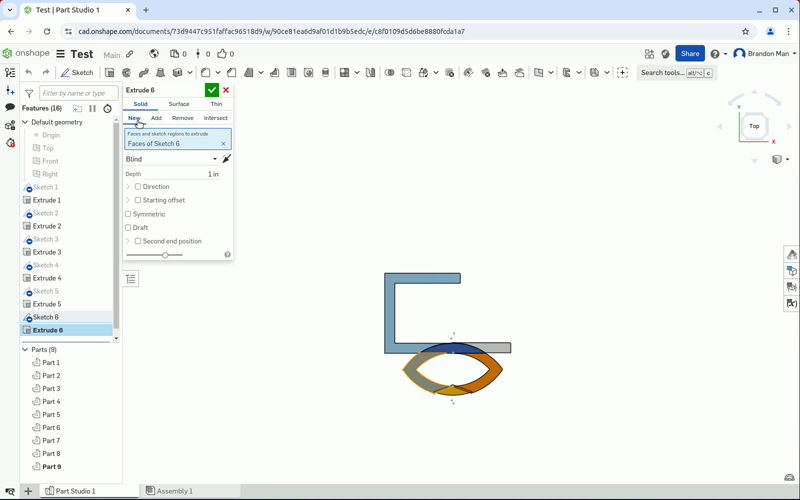
key(tab, 4)
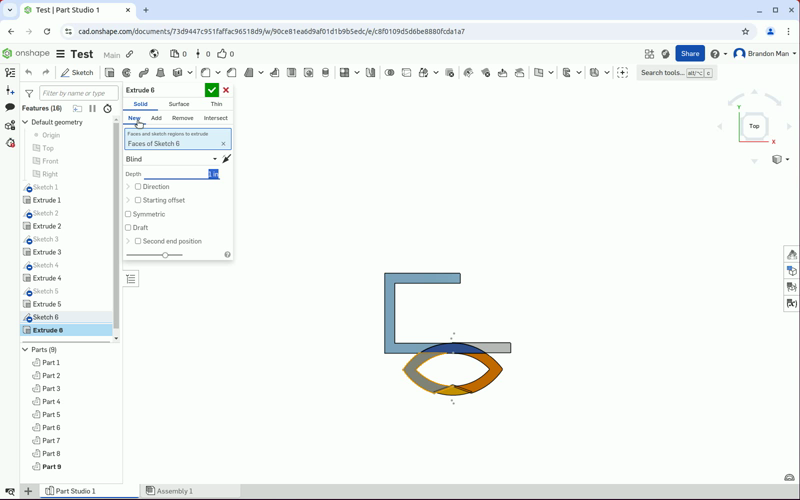
text(13.48)
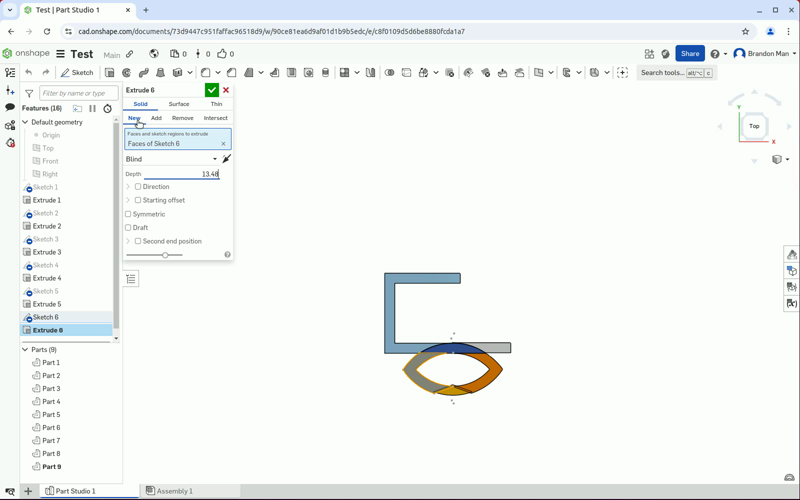
key(enter)
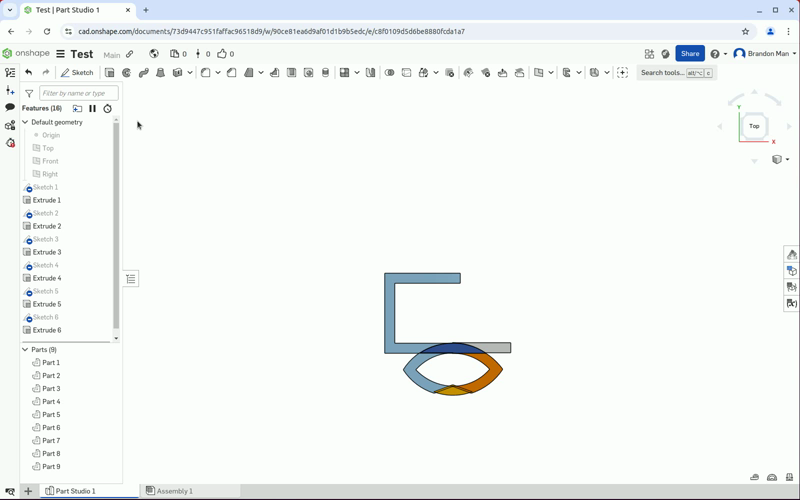
key(shift+h)
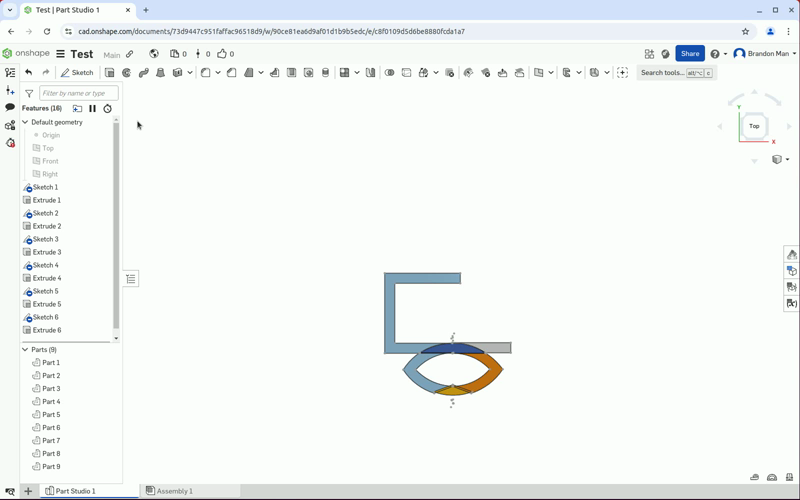
key(shift+h)
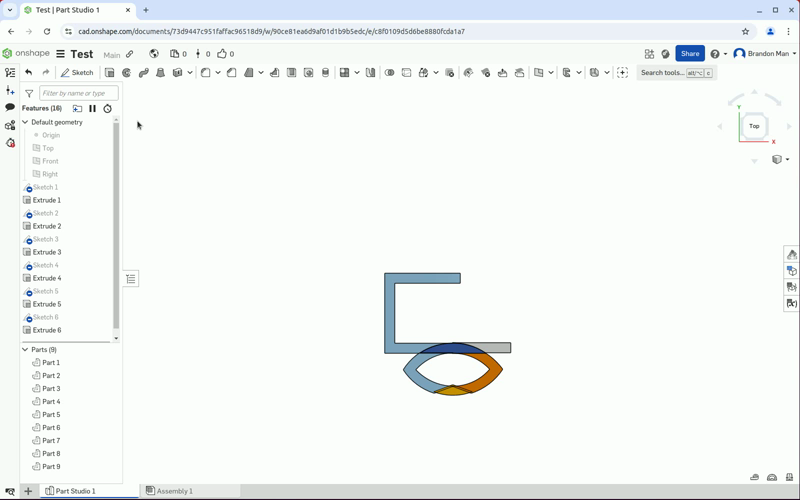
mouse_move(69, 189)
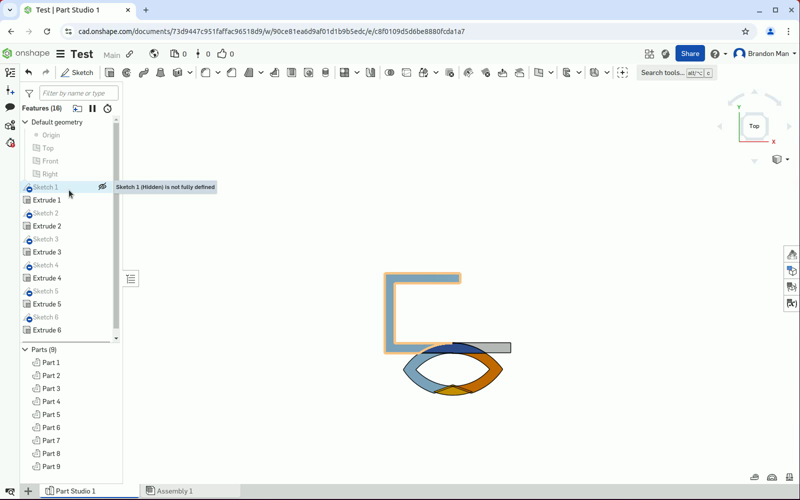
click(69, 189)
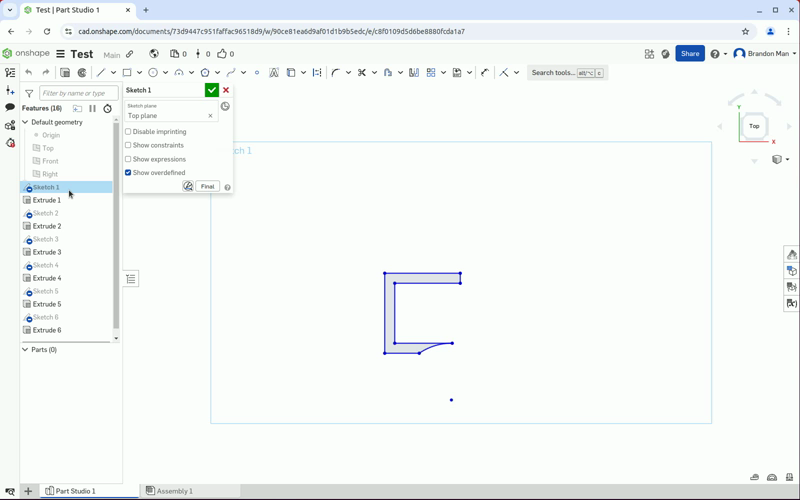
mouse_move(229, 92)
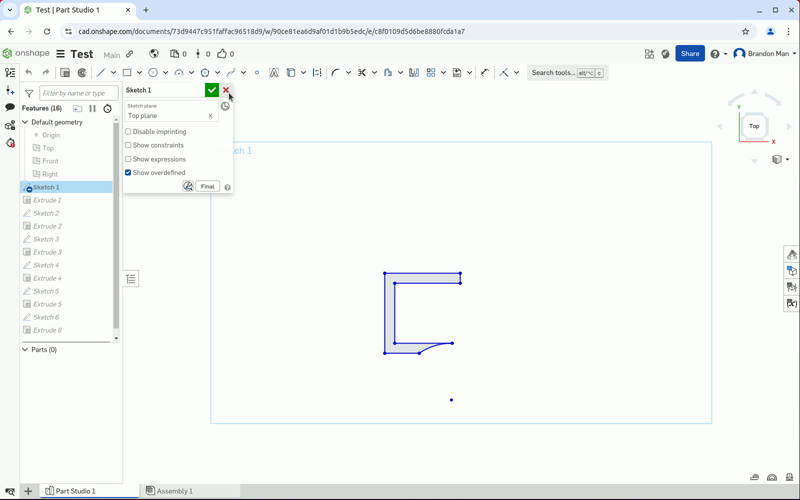
click(229, 92)
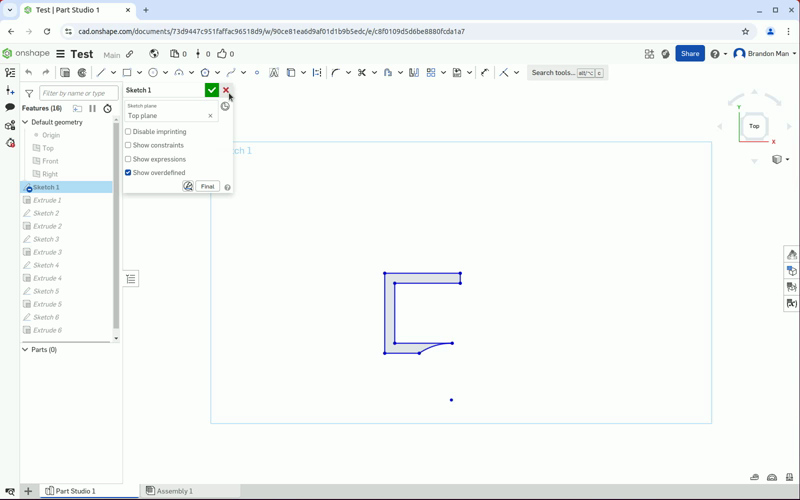
key(shift+s)
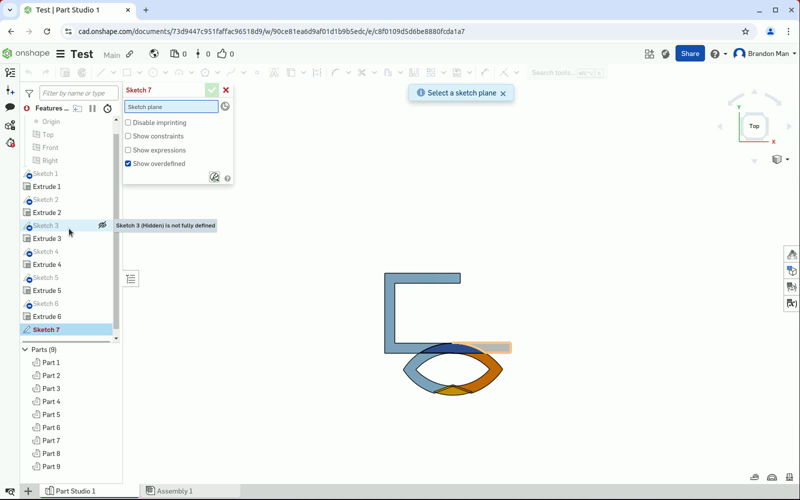
scroll(3)
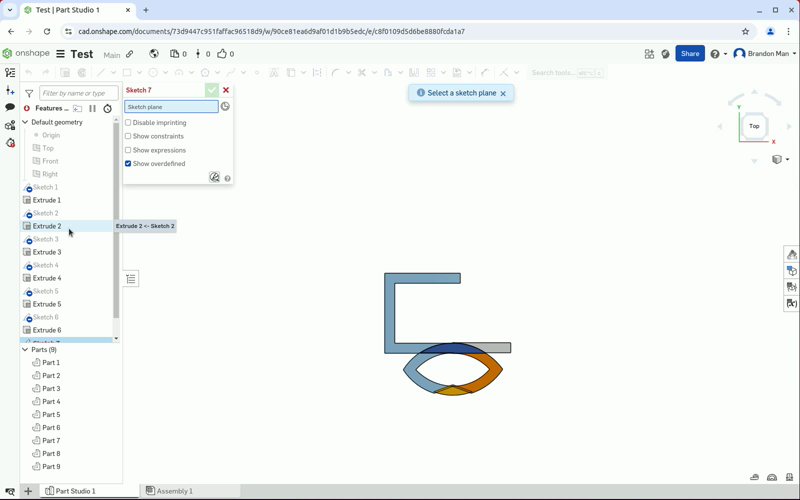
mouse_move(69, 150)
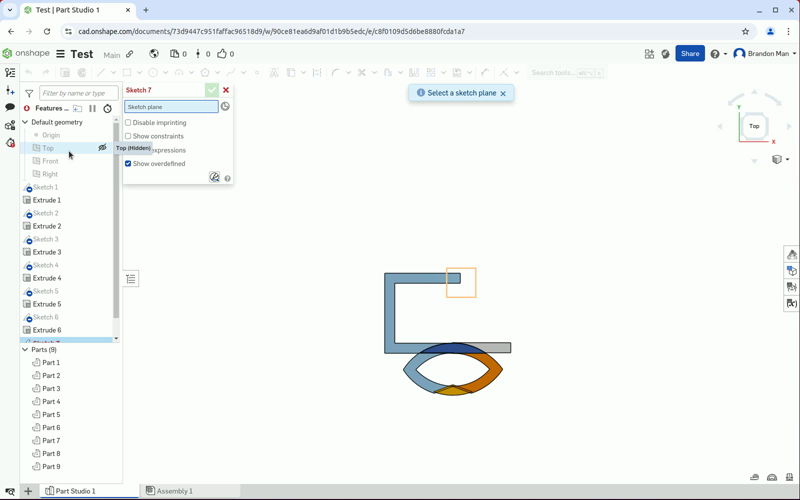
click(69, 150)
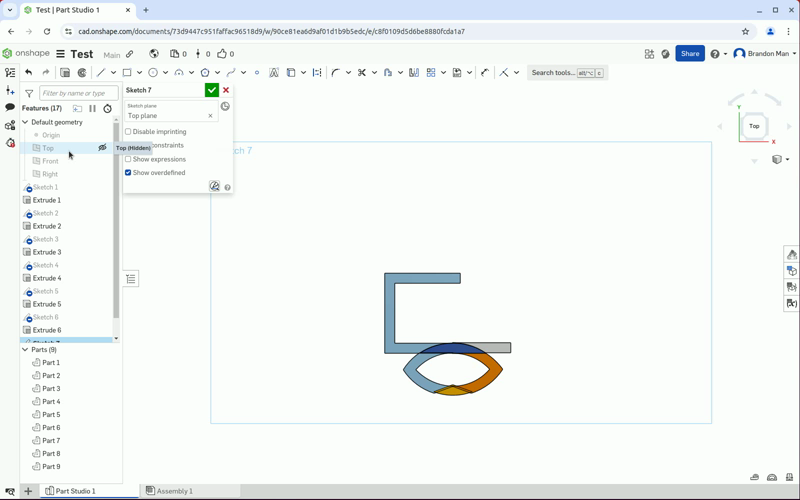
mouse_move(73, 352)
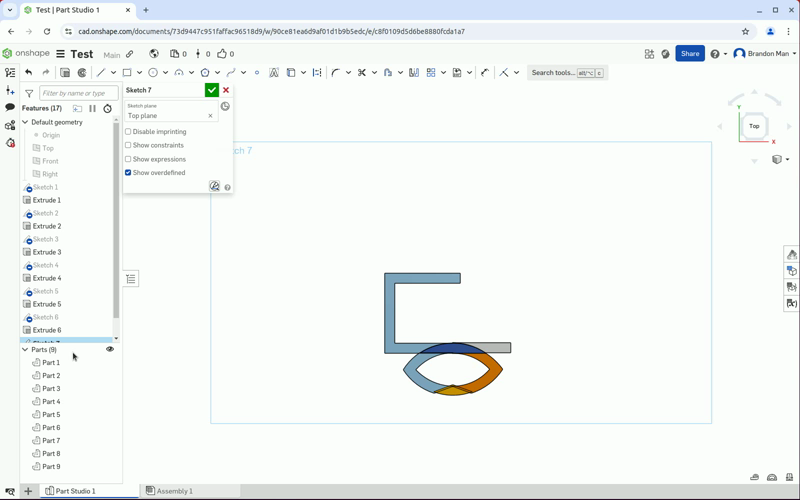
key(y)
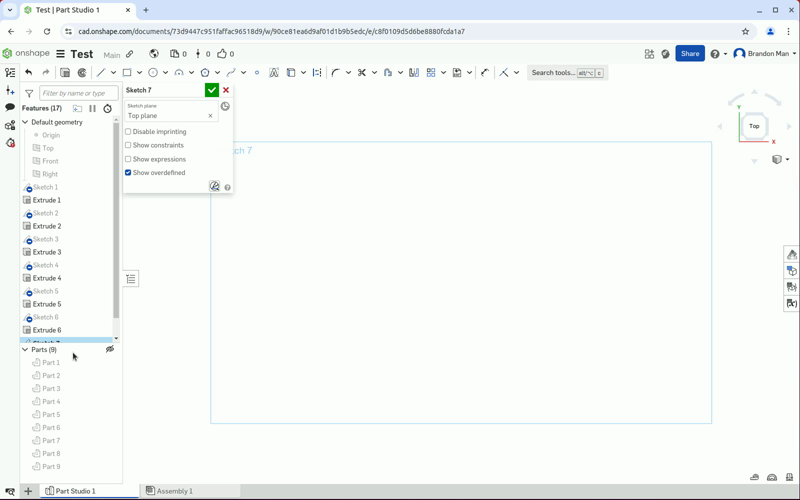
key(l)
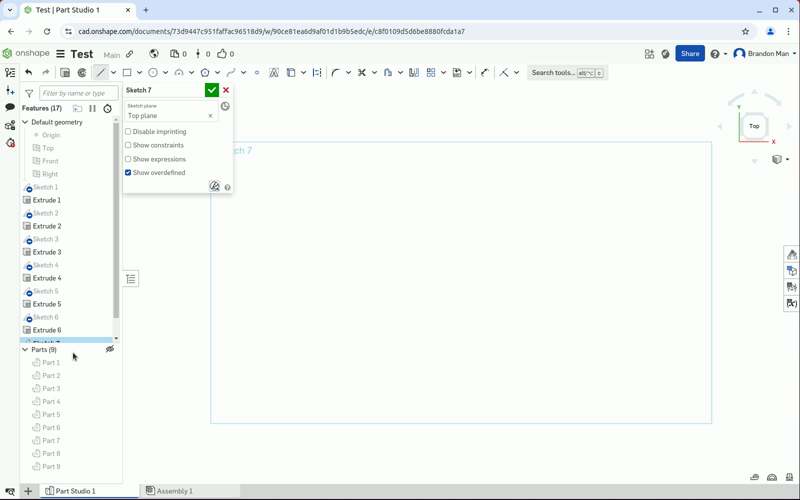
key_down(shift)
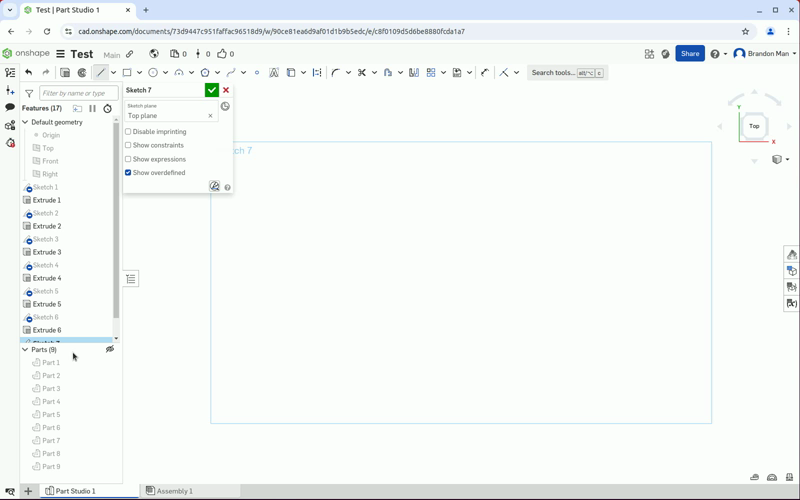
mouse_move(426, 395)
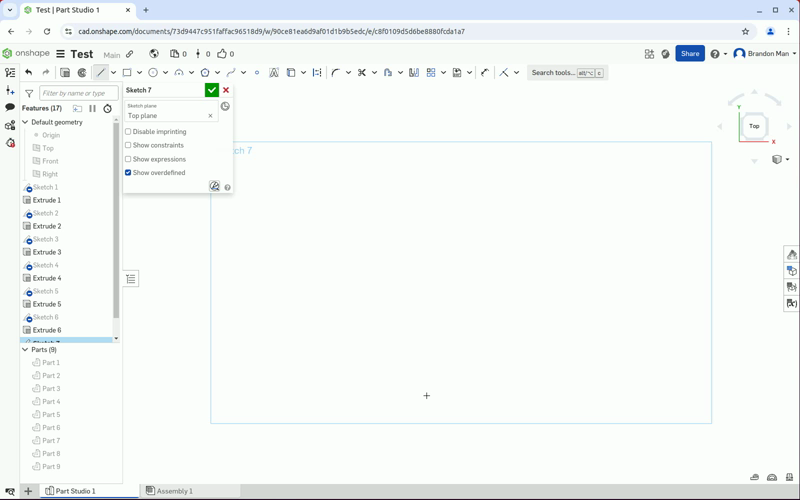
click(426, 395)
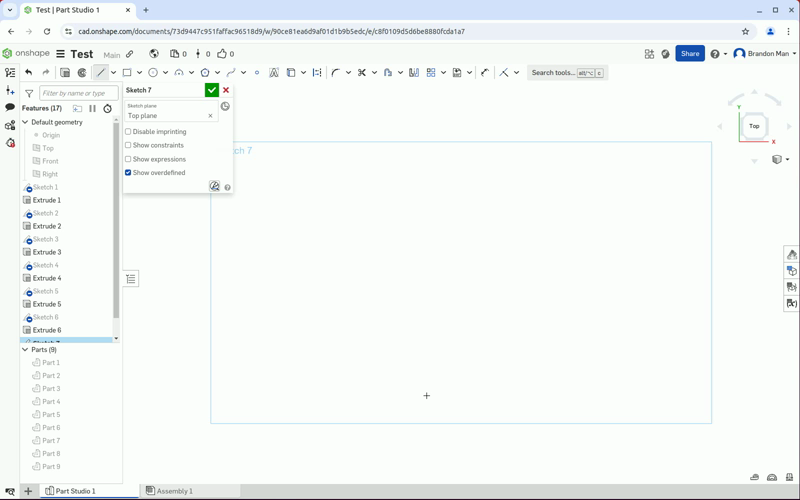
key_up(shift)
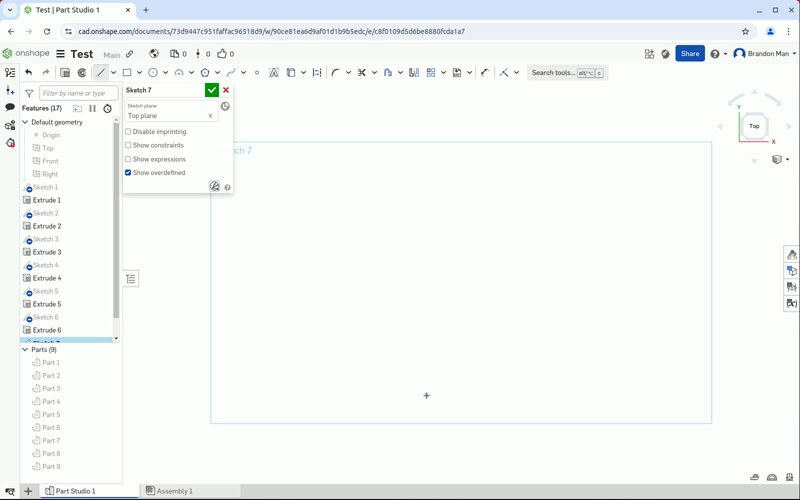
key_down(shift)
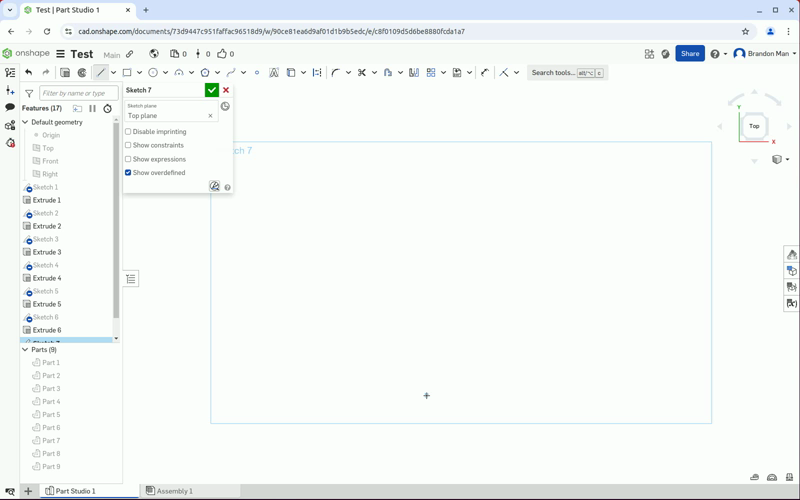
mouse_move(456, 395)
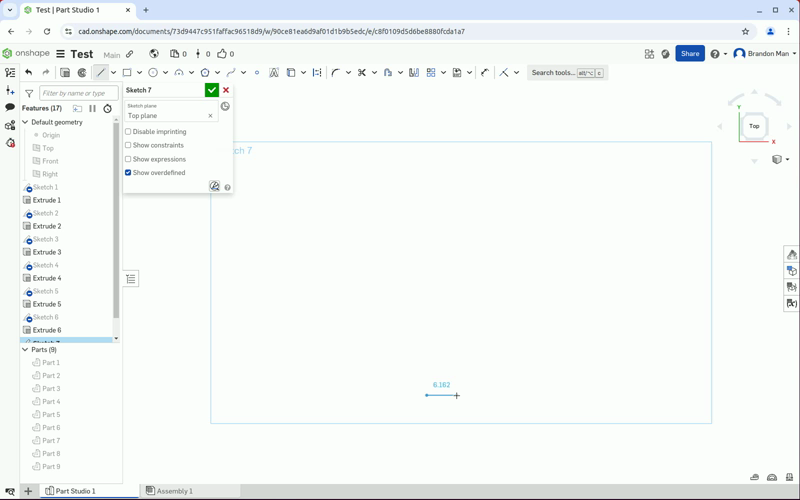
mouse_move(453, 395)
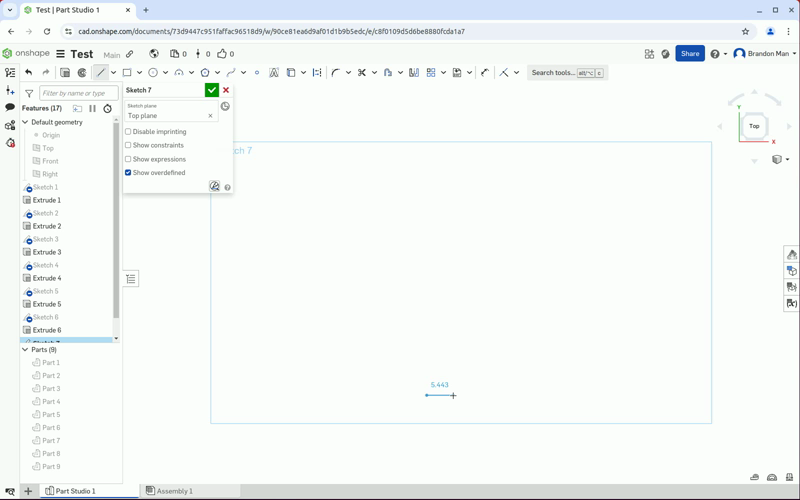
click(453, 395)
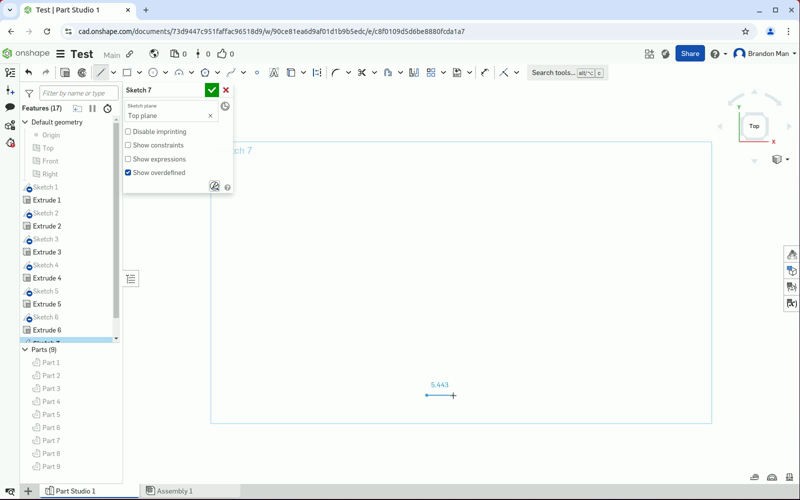
key_up(shift)
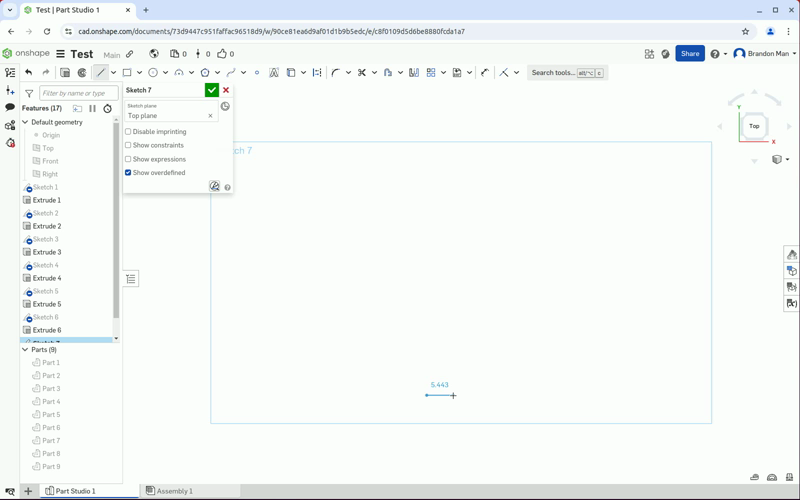
key(esc)
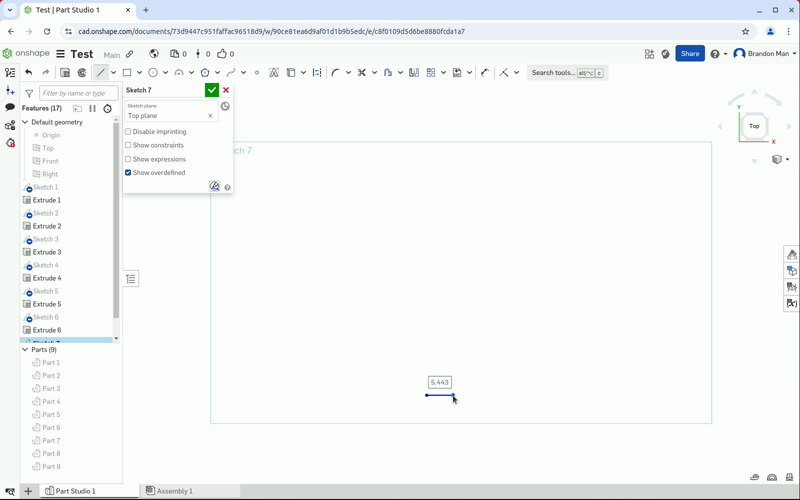
key(a)
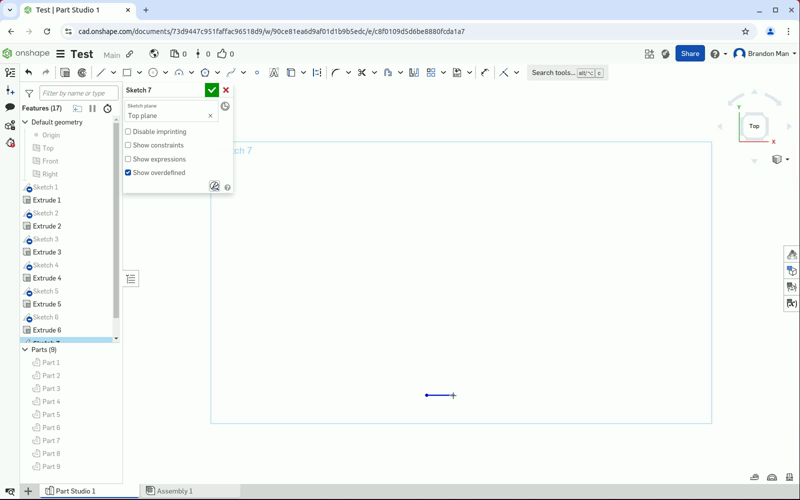
mouse_move(453, 395)
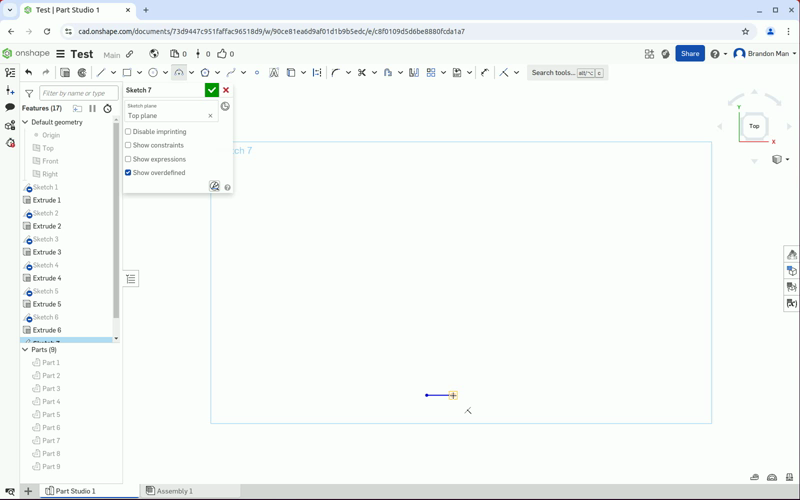
click(453, 395)
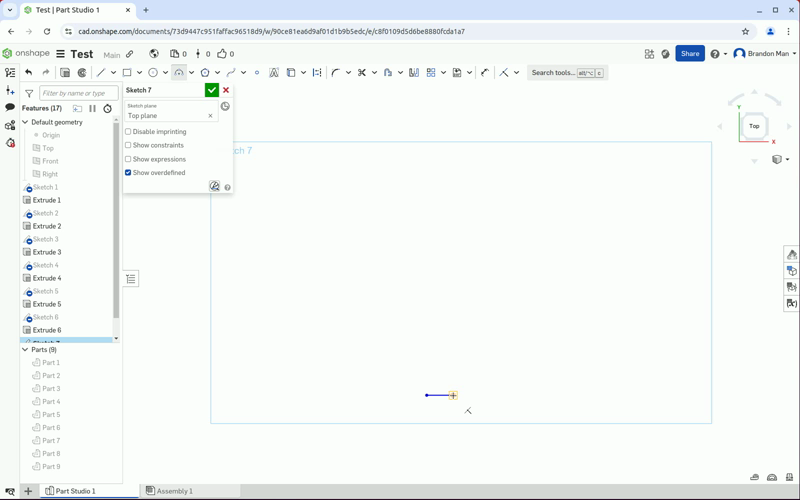
key_down(shift)
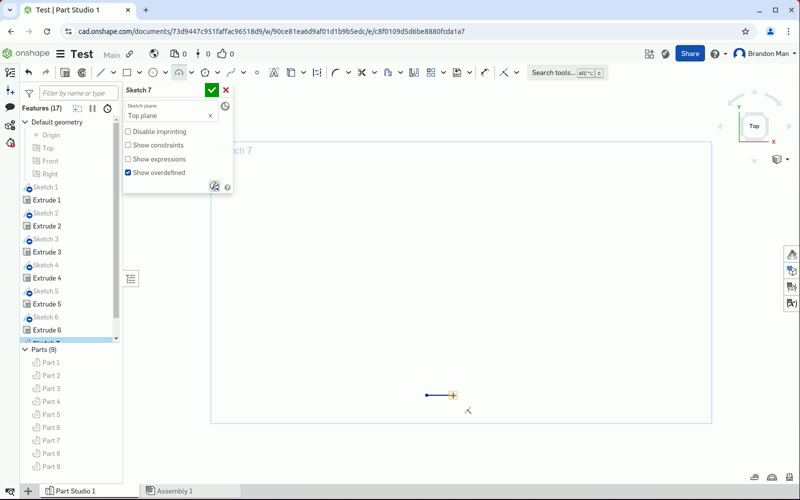
mouse_move(434, 392)
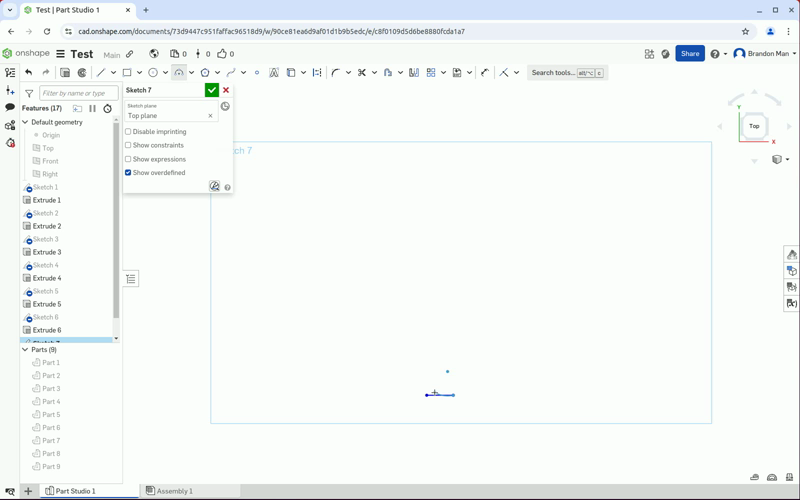
click(434, 392)
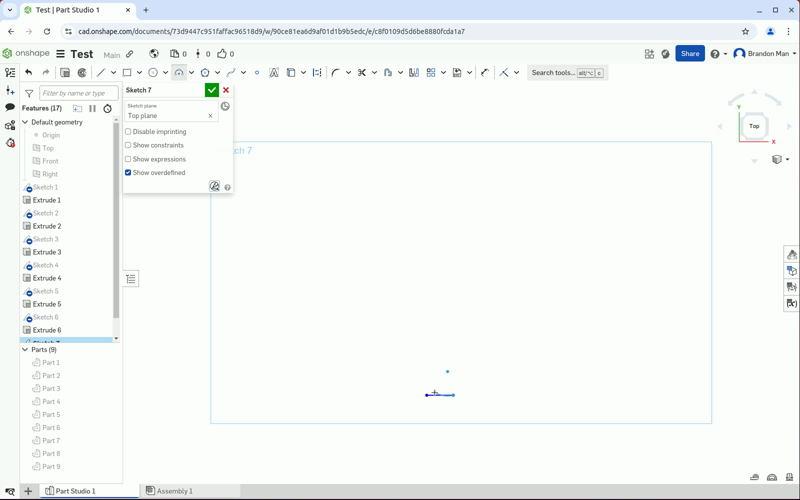
mouse_move(444, 394)
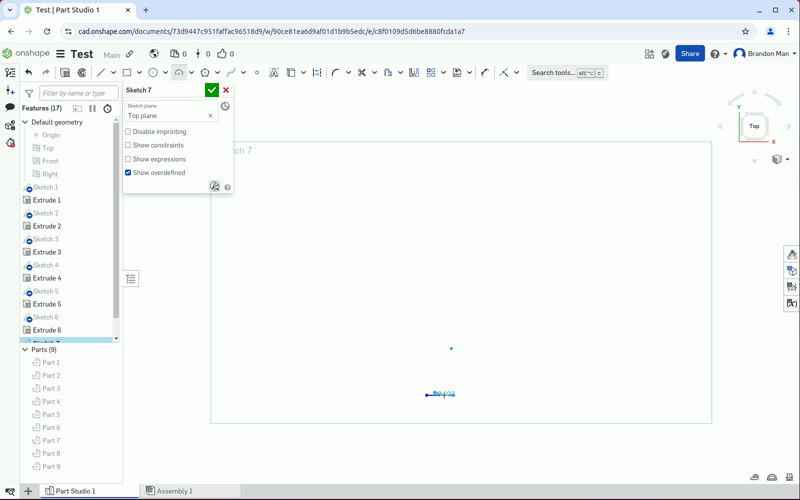
click(444, 394)
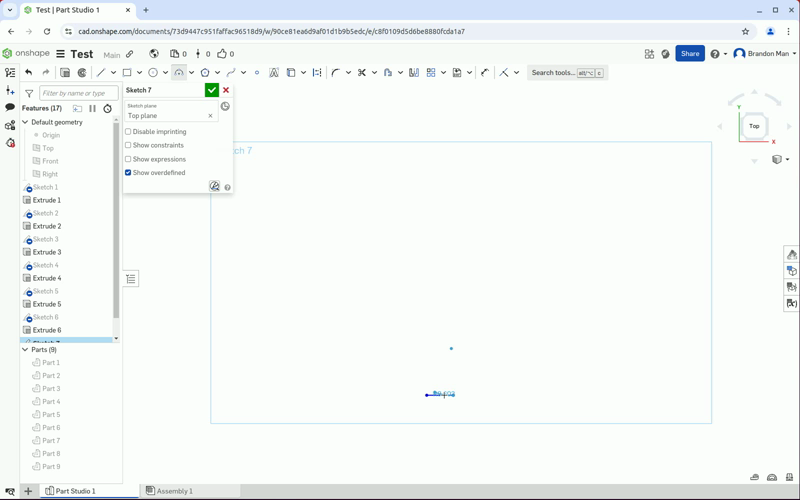
key_up(shift)
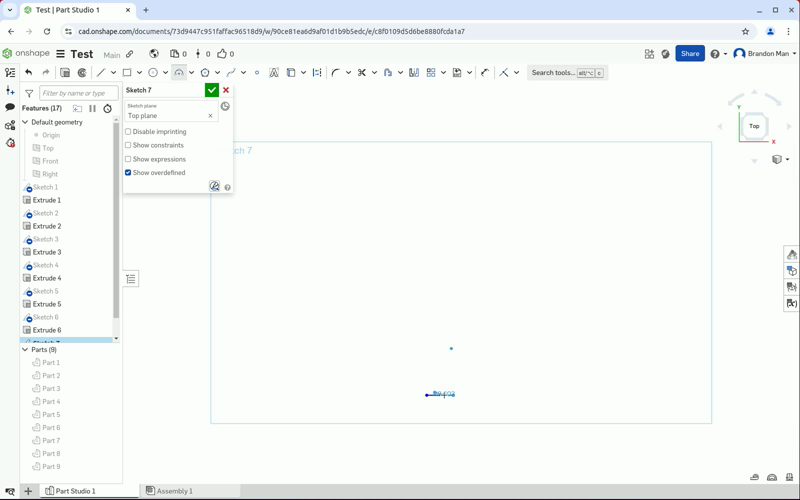
key(esc)
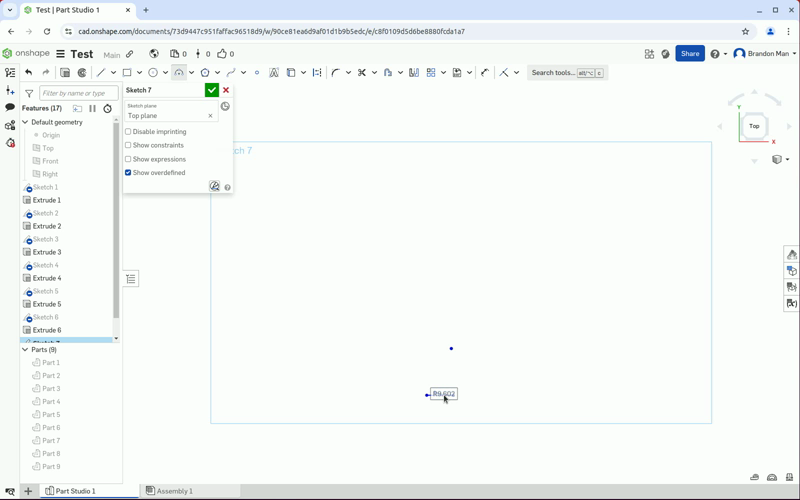
key(l)
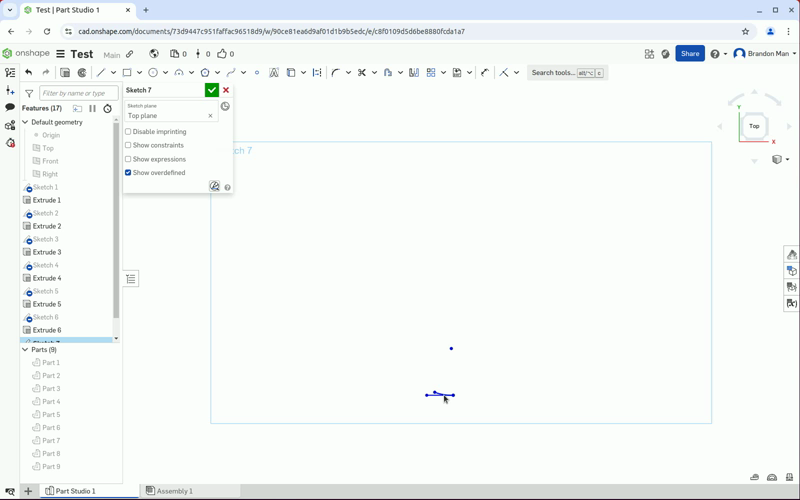
mouse_move(434, 392)
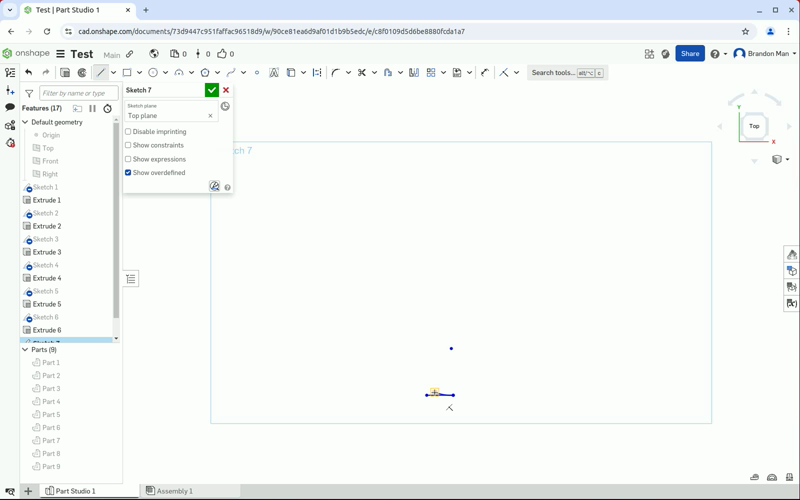
click(434, 392)
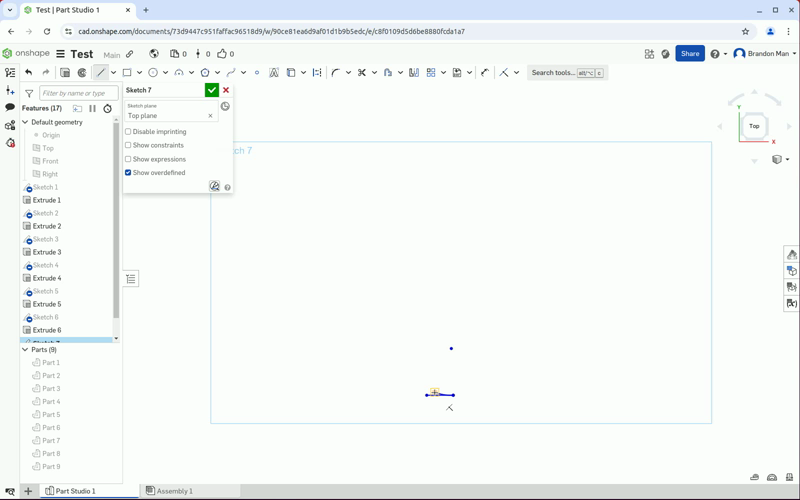
mouse_move(464, 392)
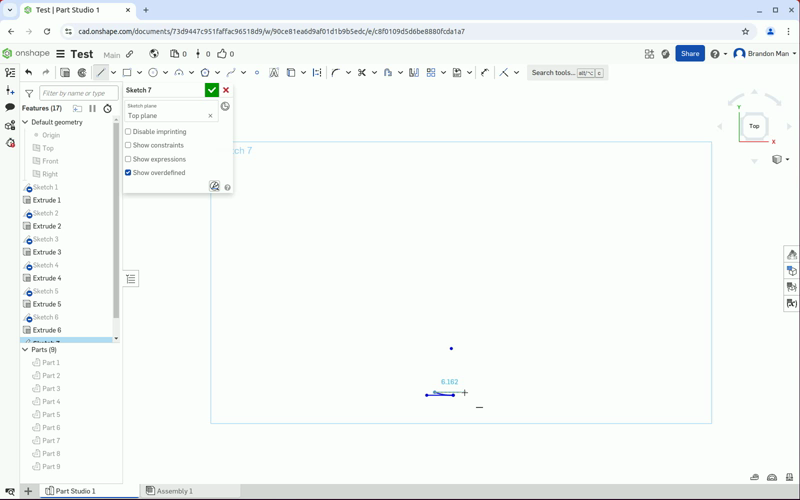
key_down(shift)
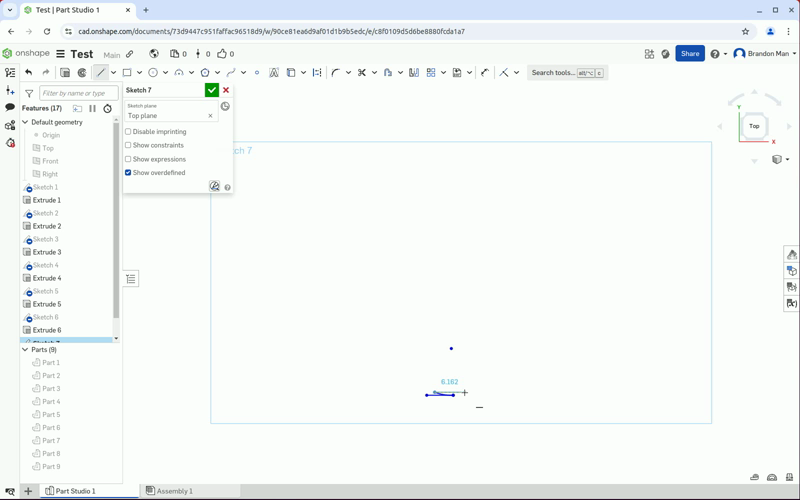
mouse_move(426, 395)
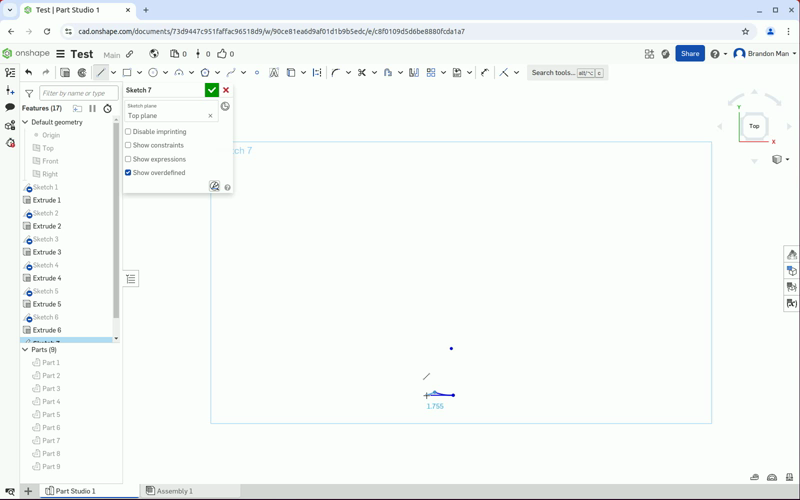
key_up(shift)
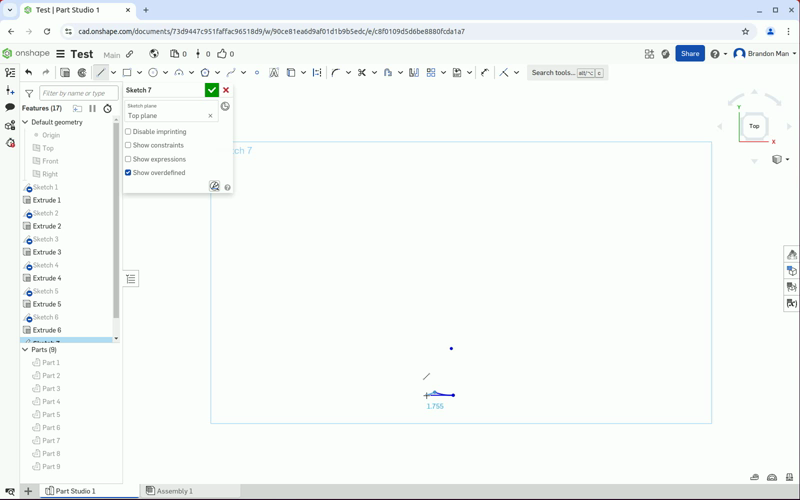
click(426, 395)
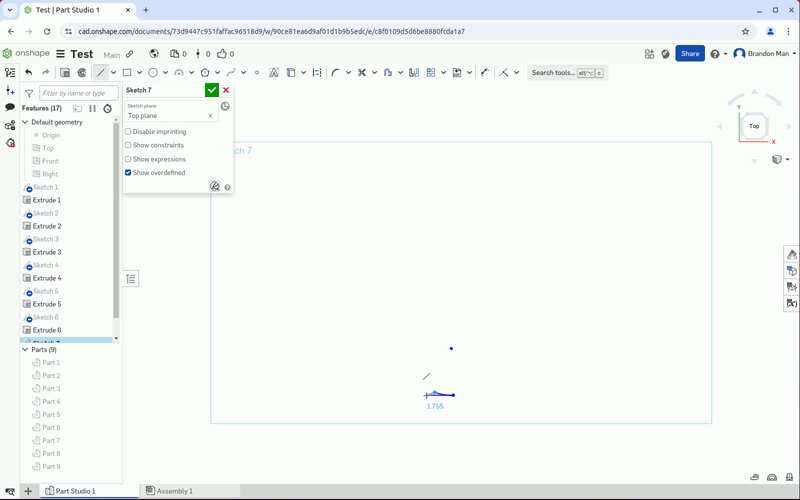
key(esc)
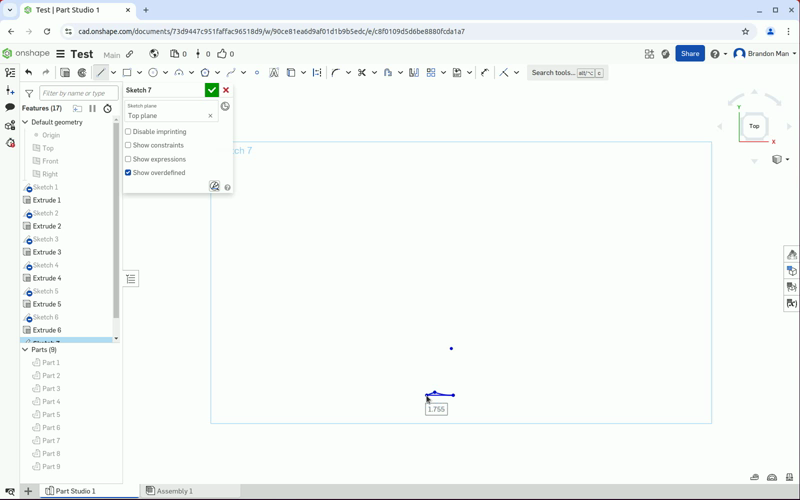
mouse_move(433, 394)
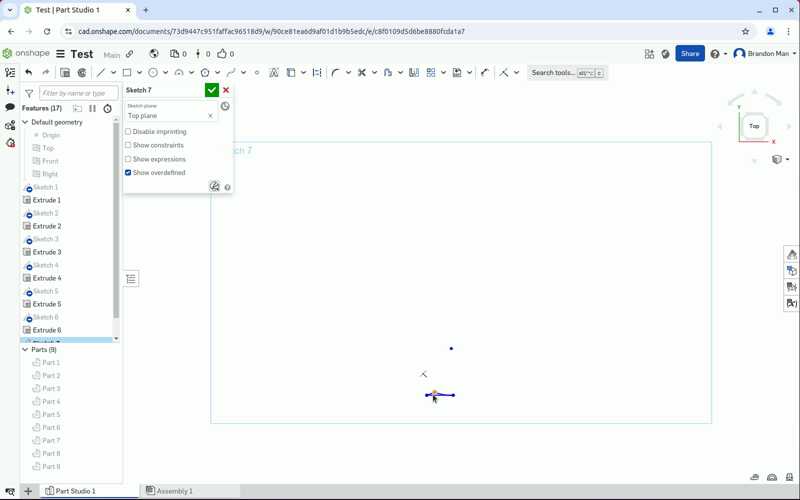
scroll(6)
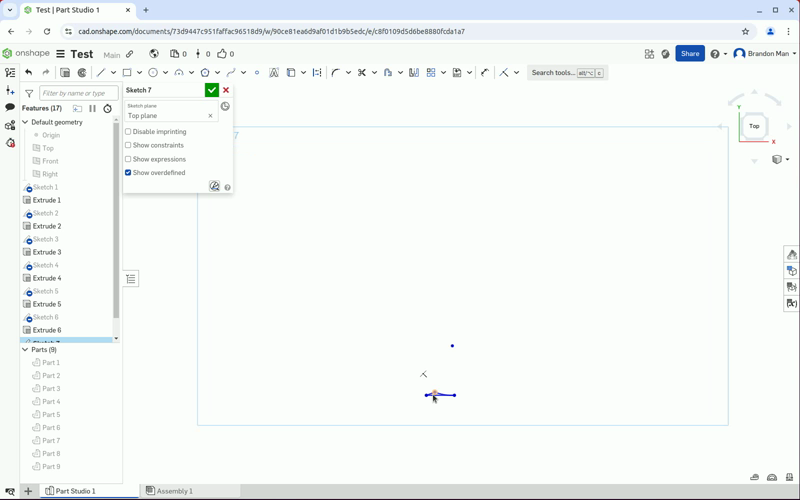
scroll(6)
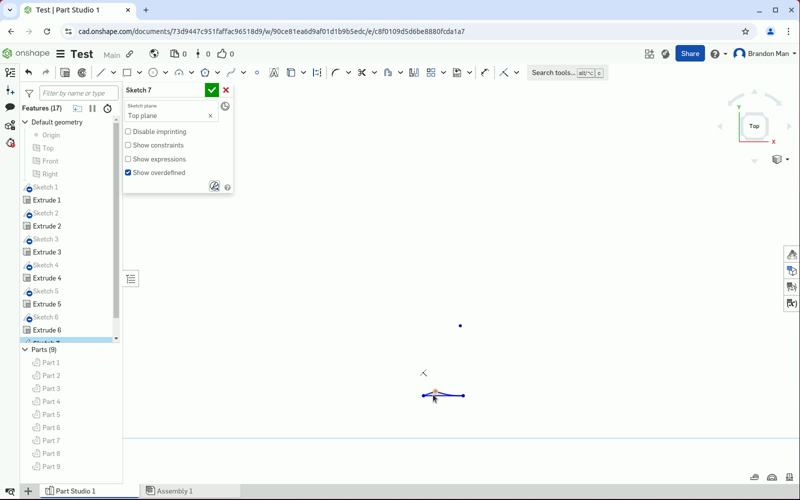
scroll(6)
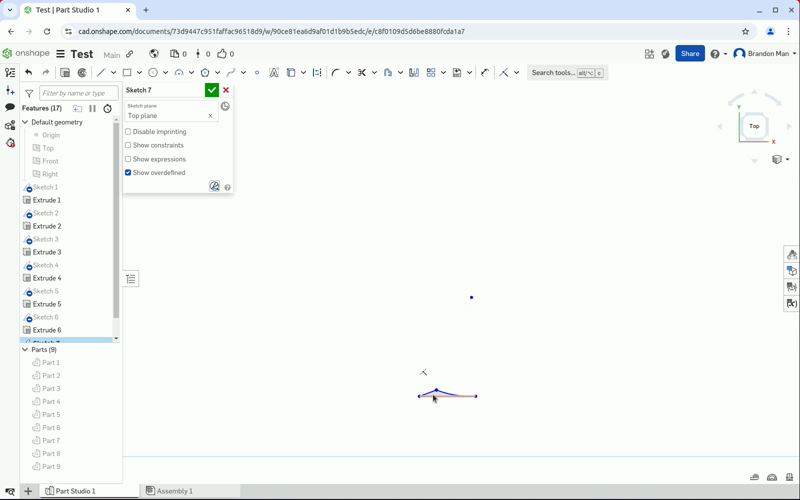
scroll(6)
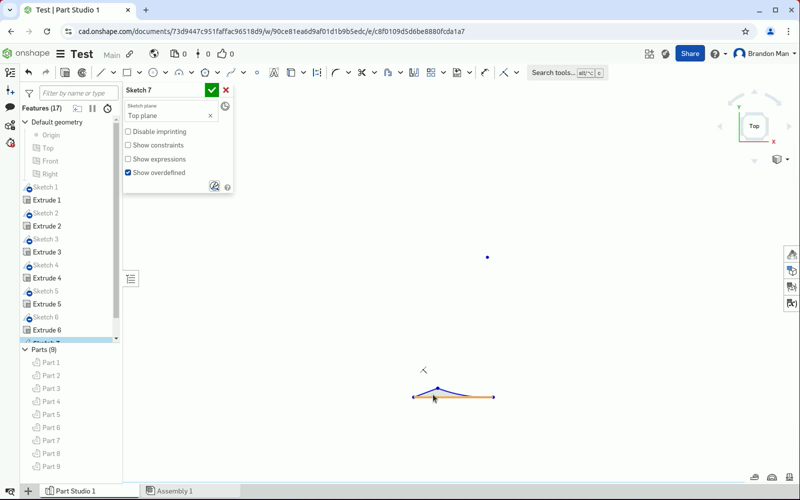
scroll(6)
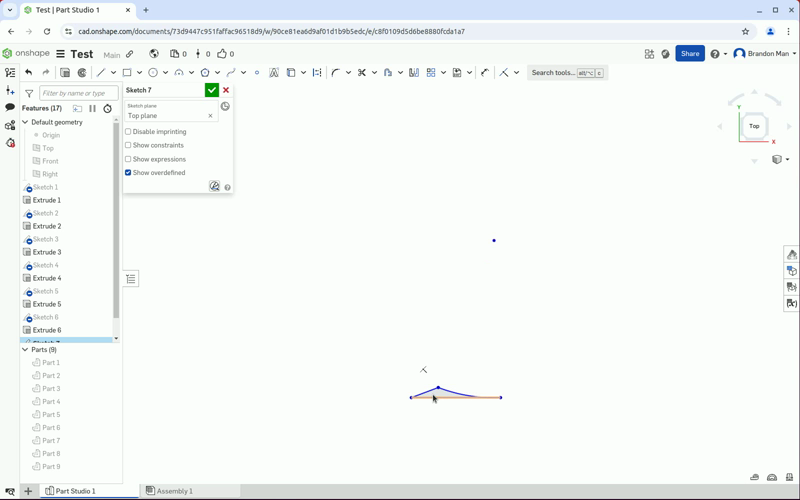
scroll(6)
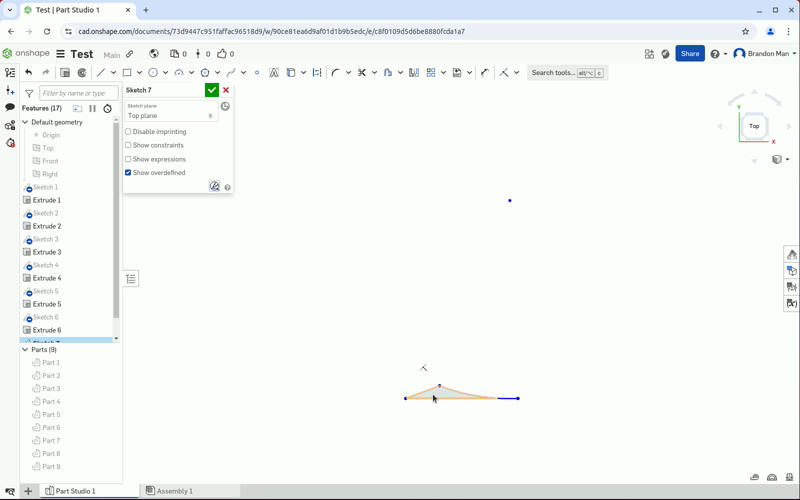
scroll(6)
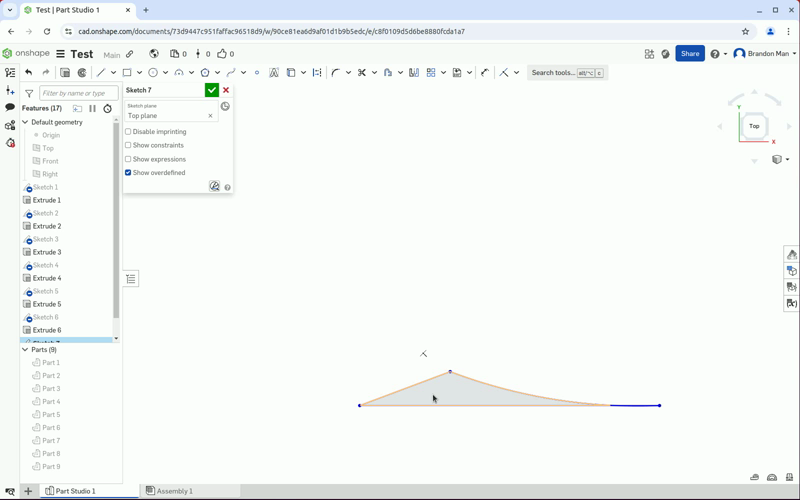
click(433, 394)
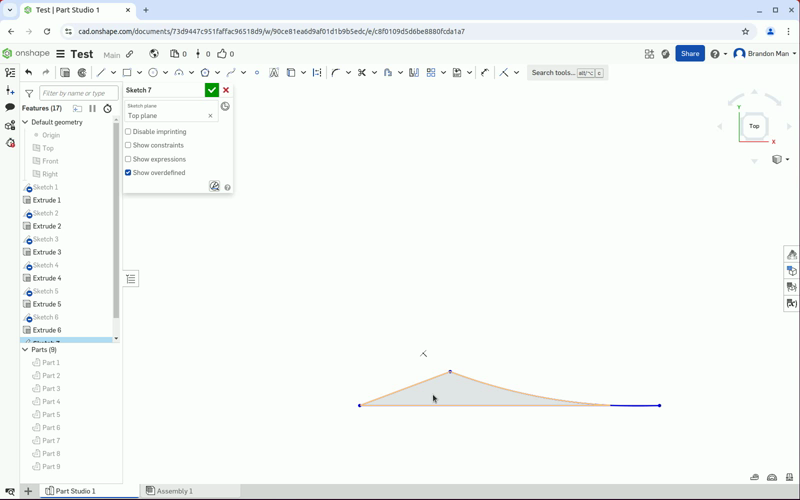
scroll(-6)
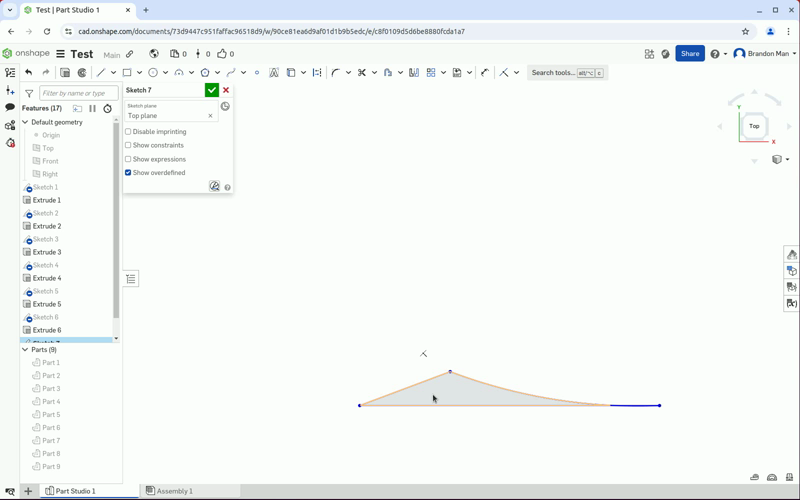
scroll(-6)
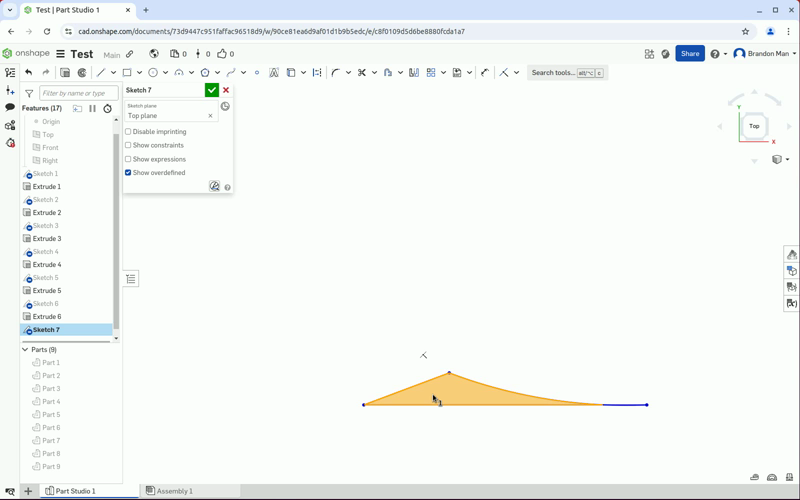
scroll(-6)
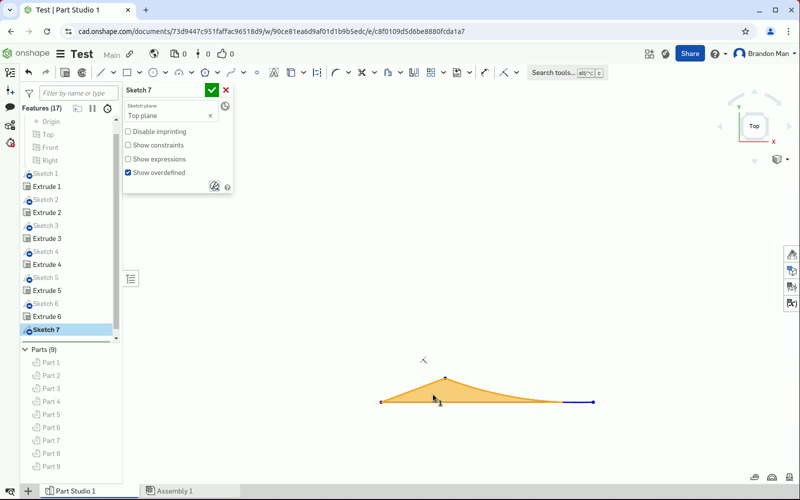
scroll(-6)
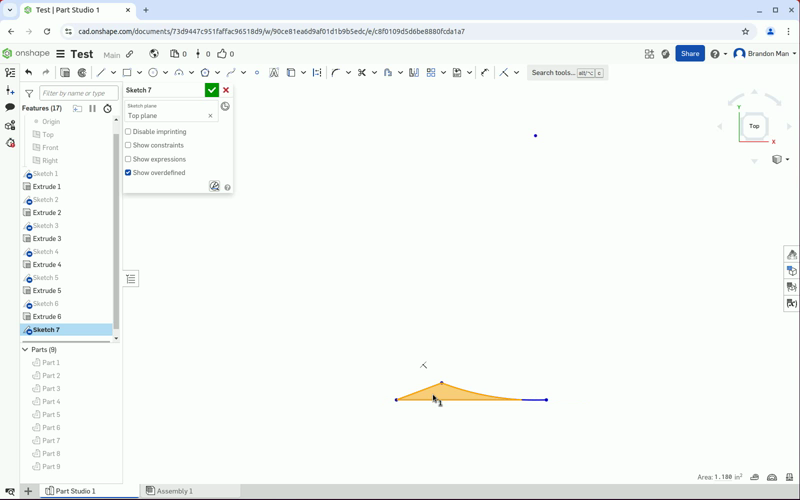
scroll(-6)
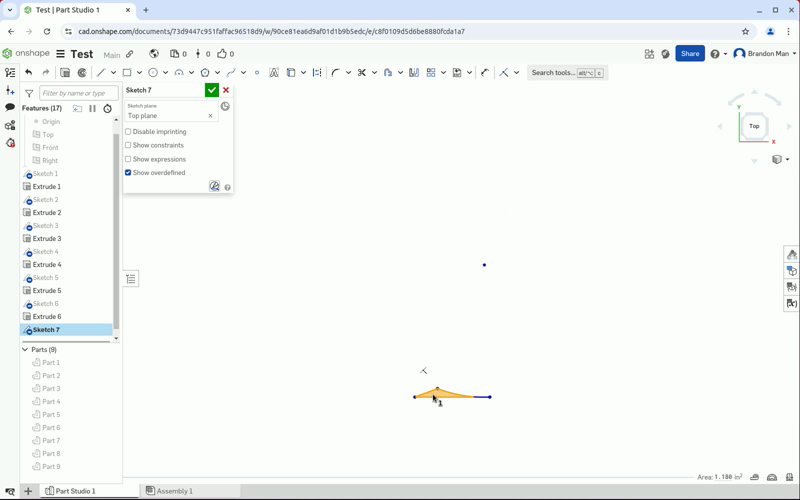
scroll(-6)
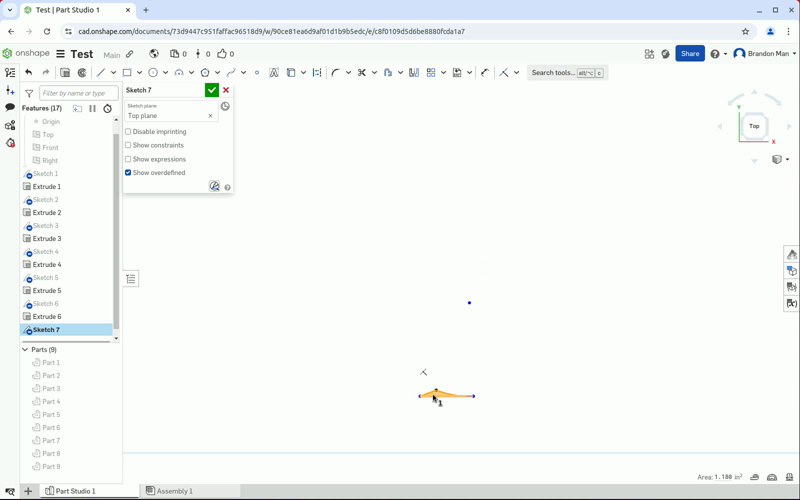
scroll(-6)
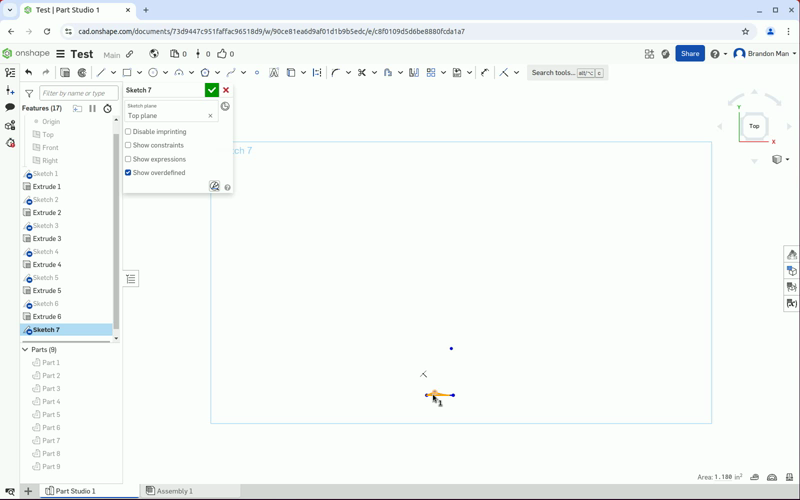
mouse_move(73, 352)
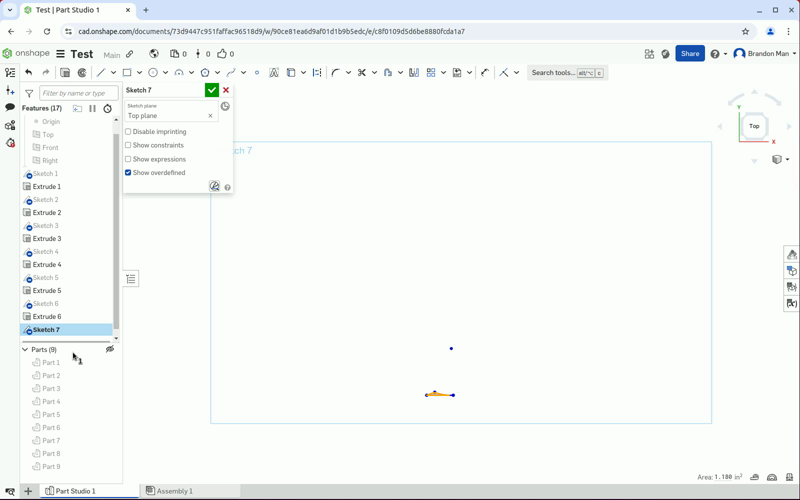
key(shift+y)
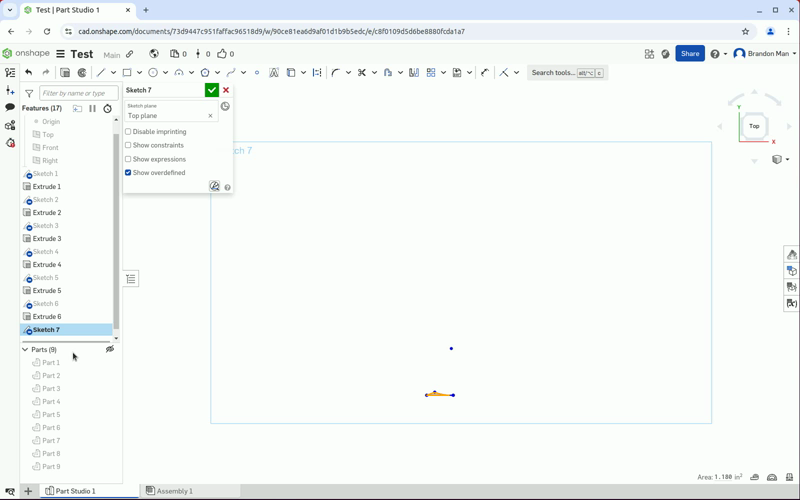
key(shift+e)
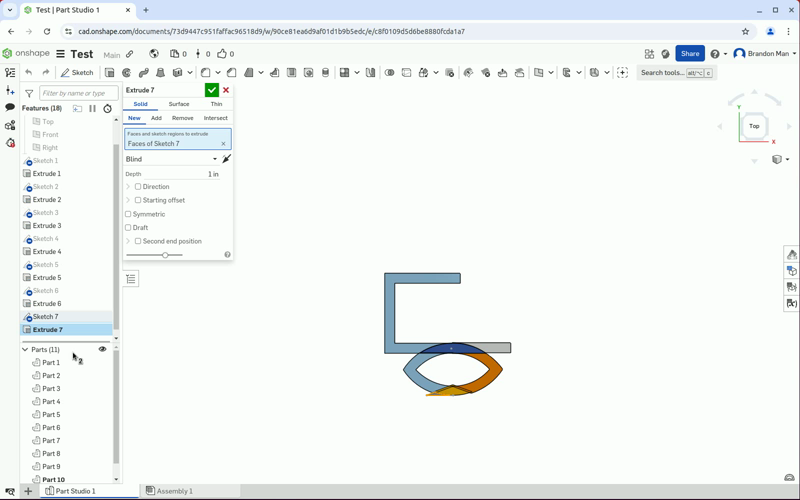
mouse_move(143, 106)
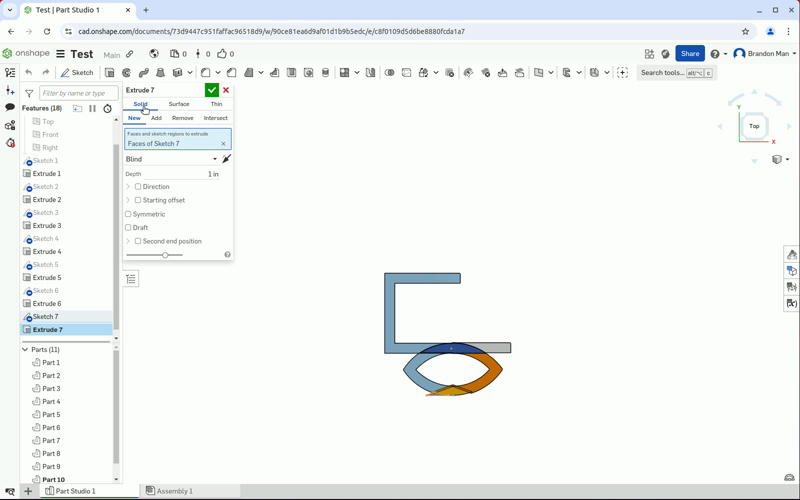
click(143, 106)
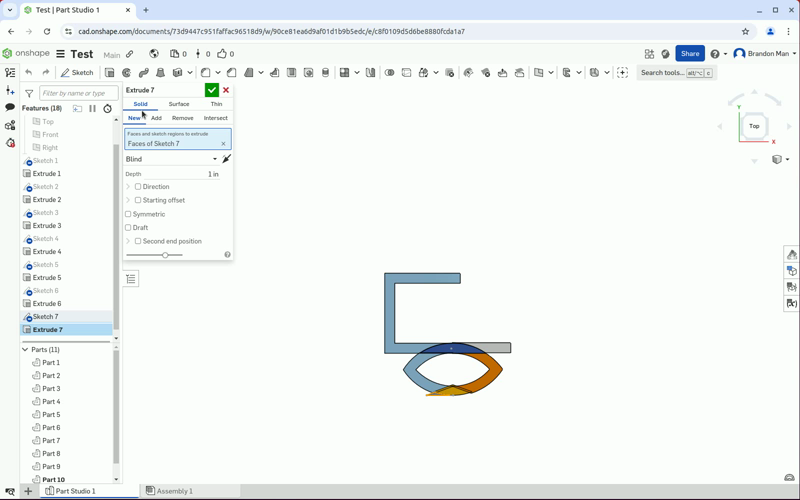
mouse_move(137, 120)
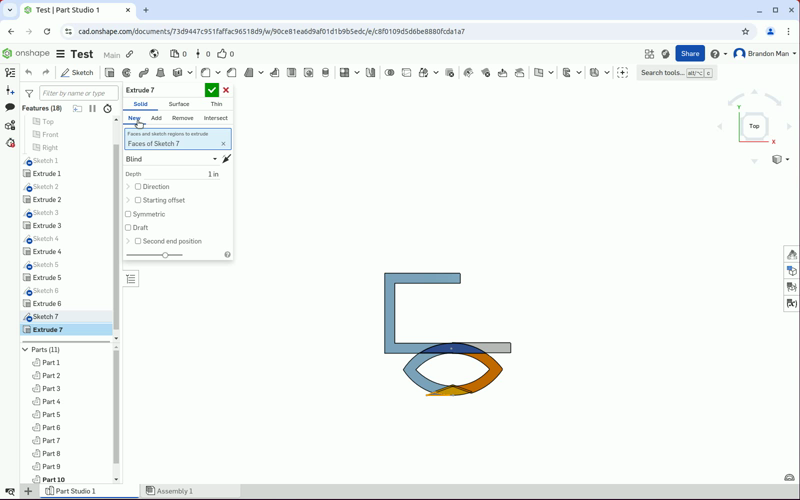
click(137, 120)
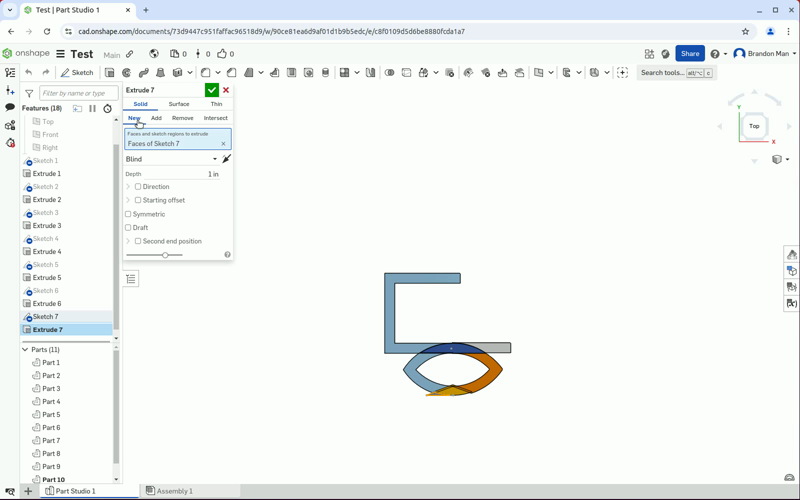
key(tab, 4)
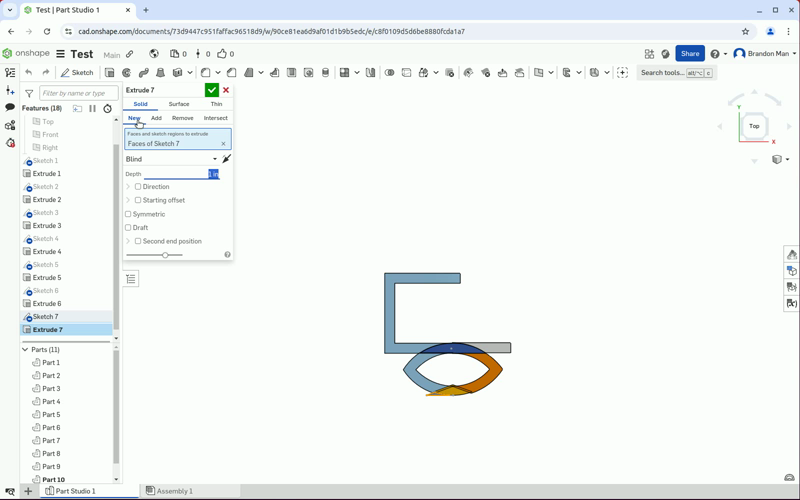
text(13.48)
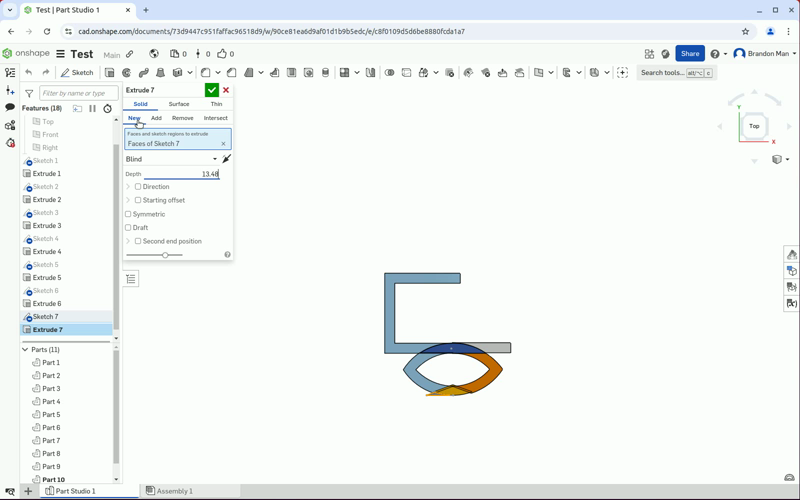
key(enter)
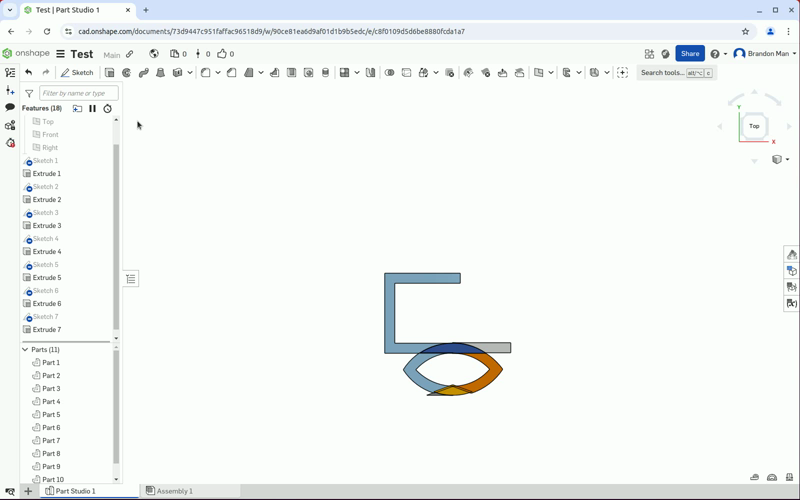
key(shift+h)
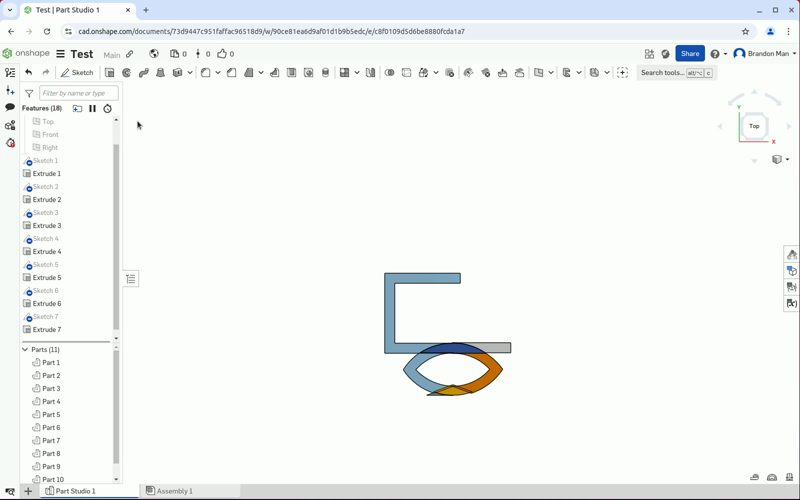
key(shift+h)
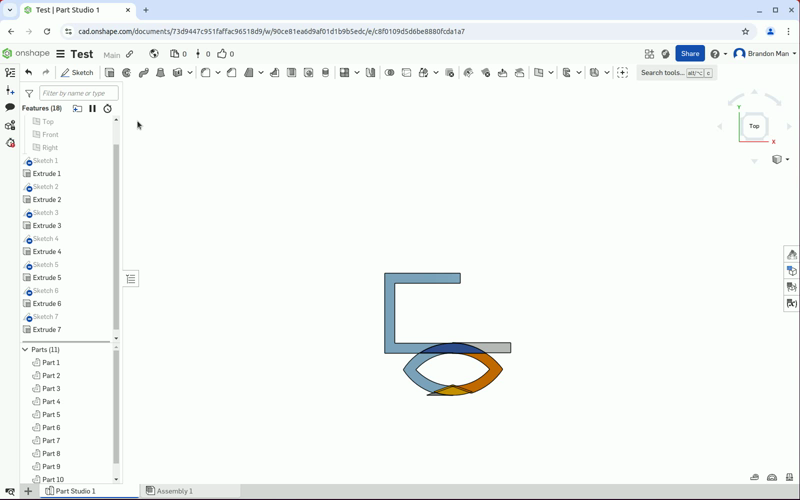
mouse_move(69, 163)
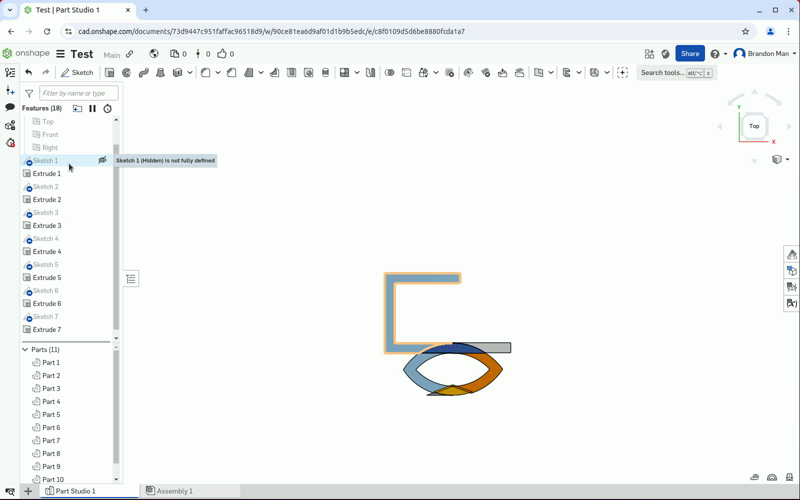
click(69, 163)
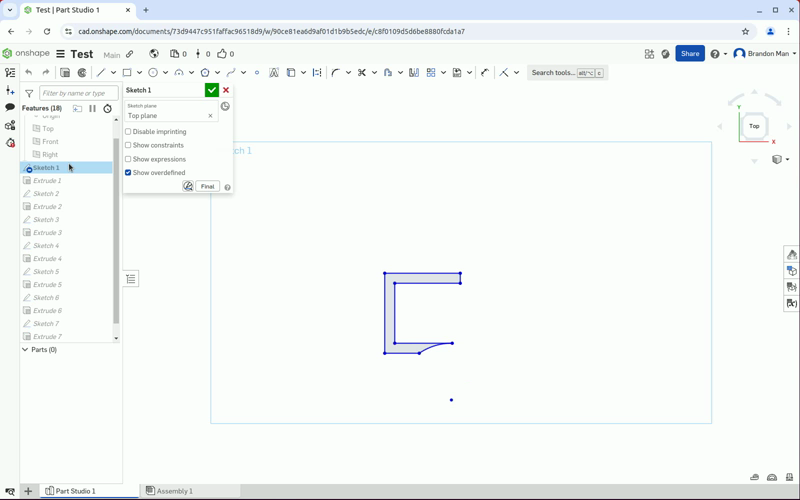
mouse_move(229, 92)
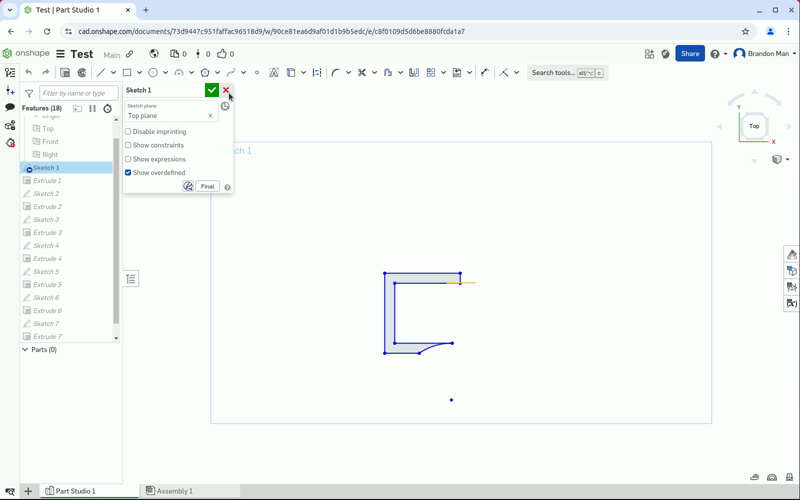
click(229, 92)
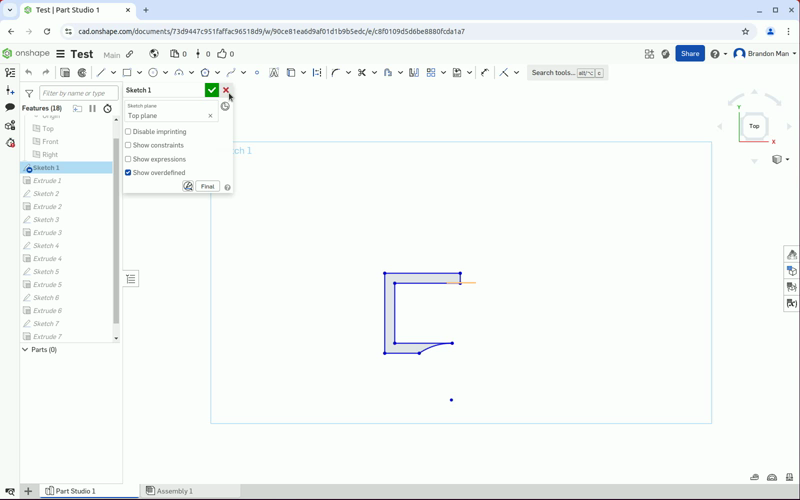
key(shift+s)
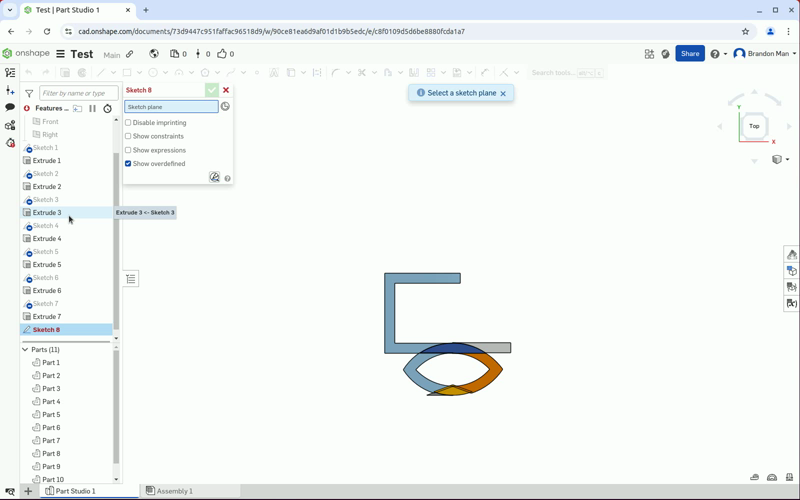
scroll(3)
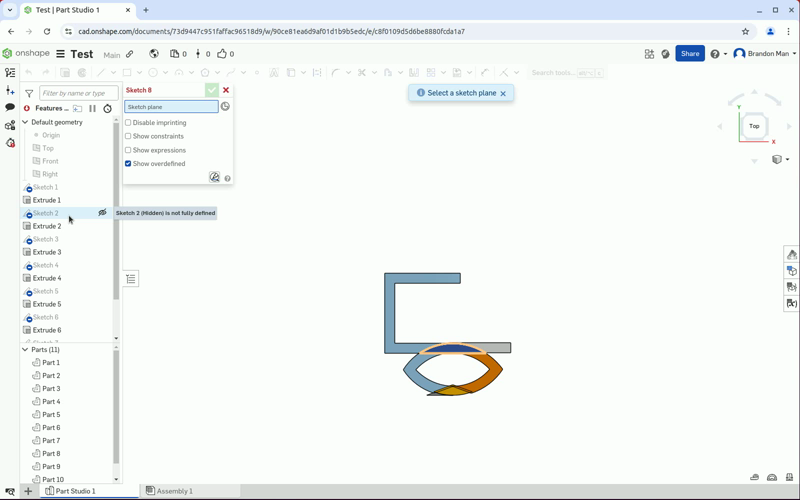
mouse_move(69, 150)
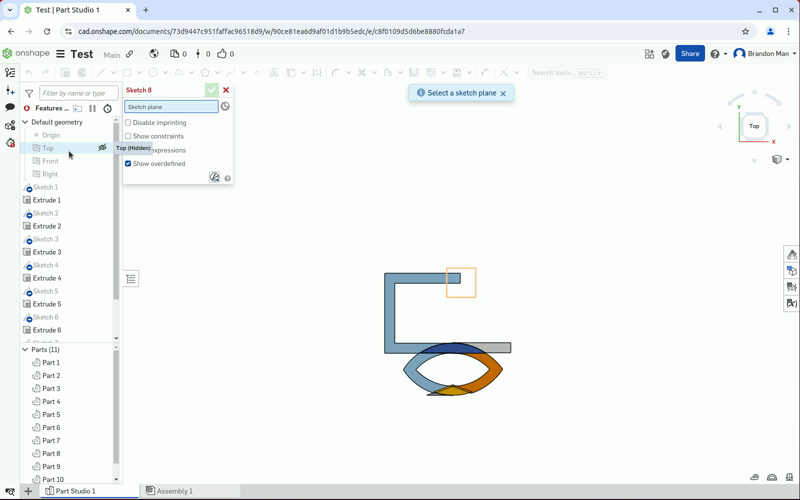
click(69, 150)
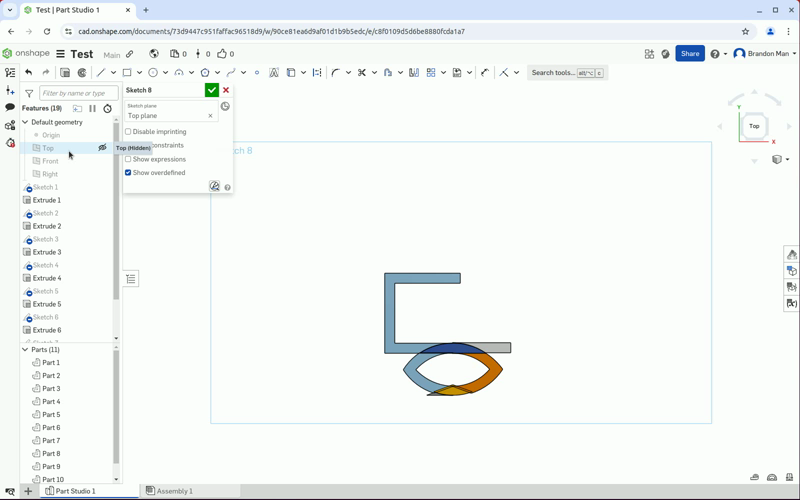
mouse_move(69, 352)
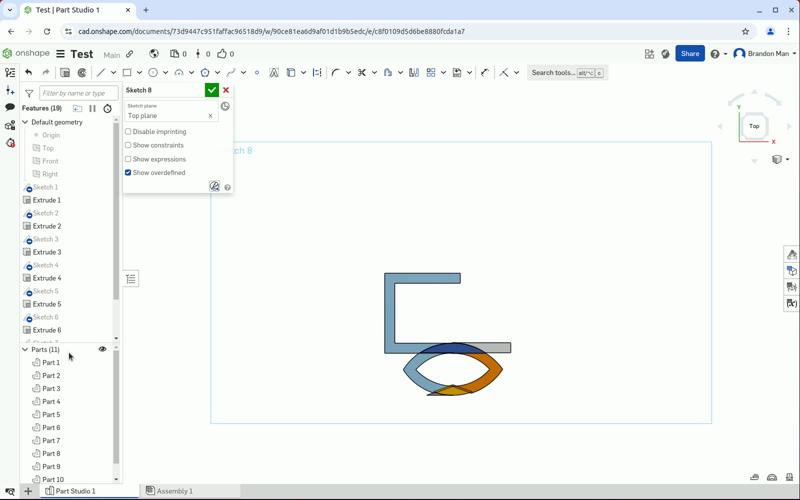
key(y)
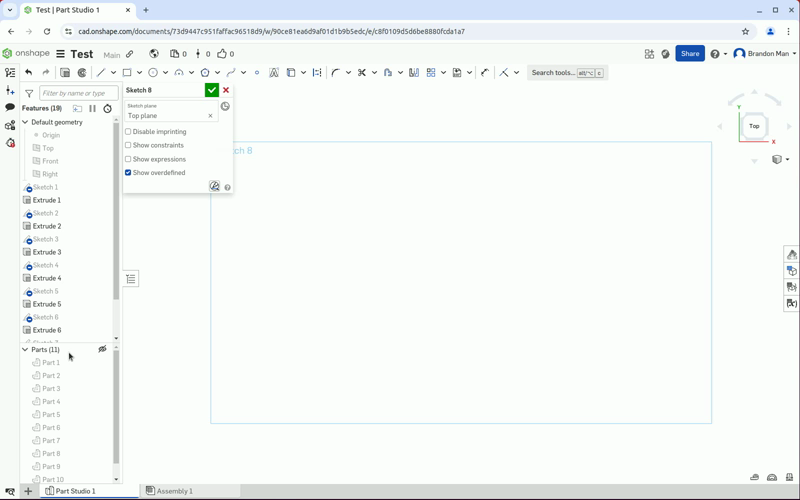
key(l)
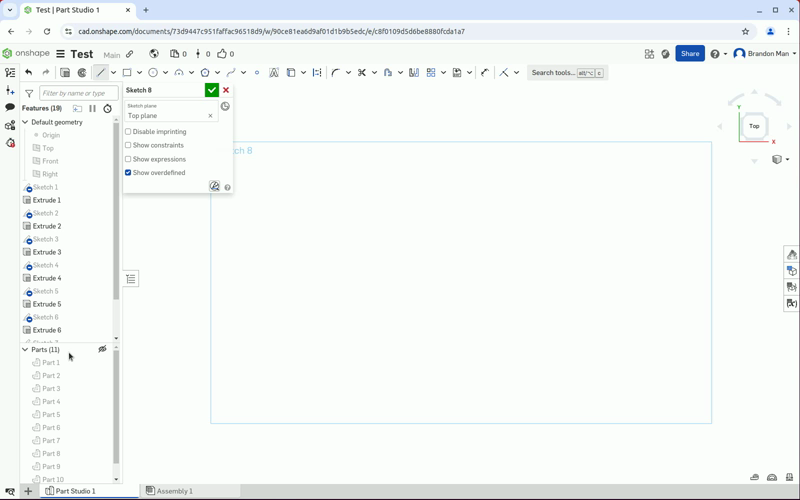
key_down(shift)
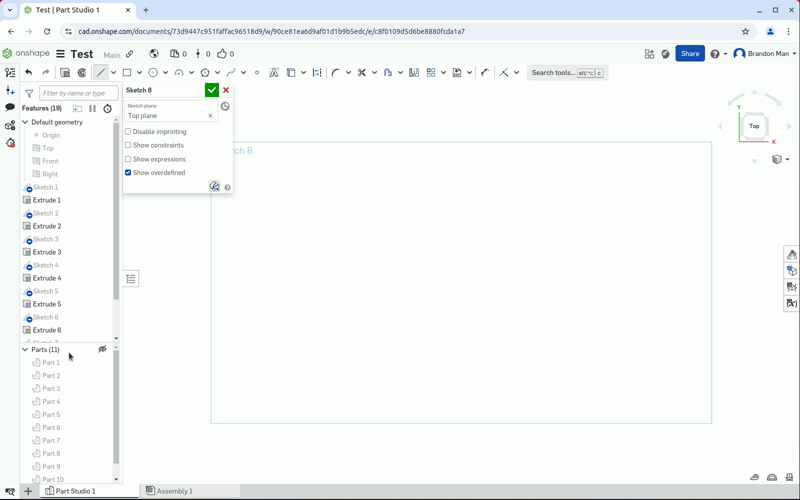
mouse_move(452, 395)
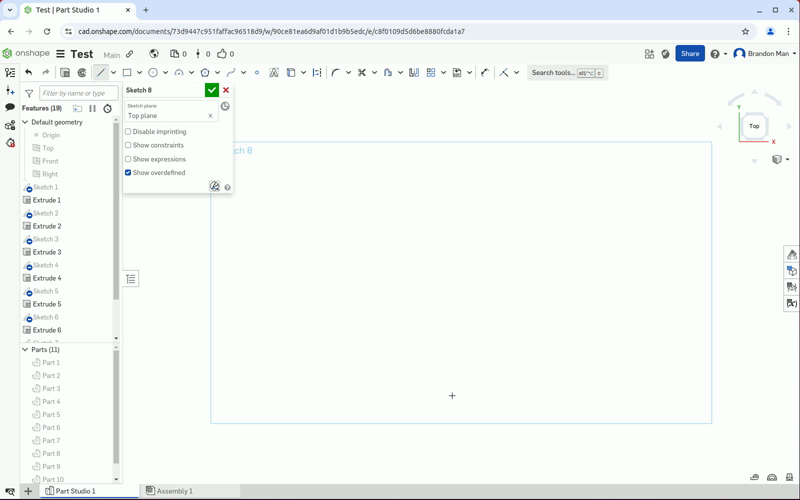
click(452, 395)
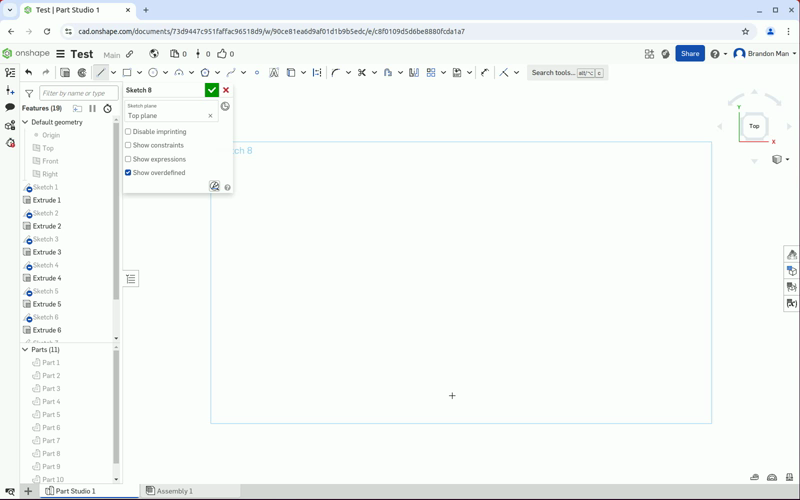
key_up(shift)
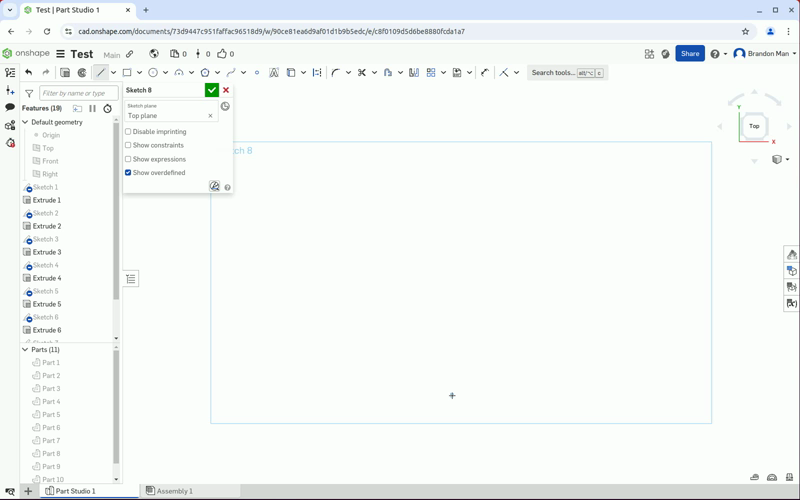
key_down(shift)
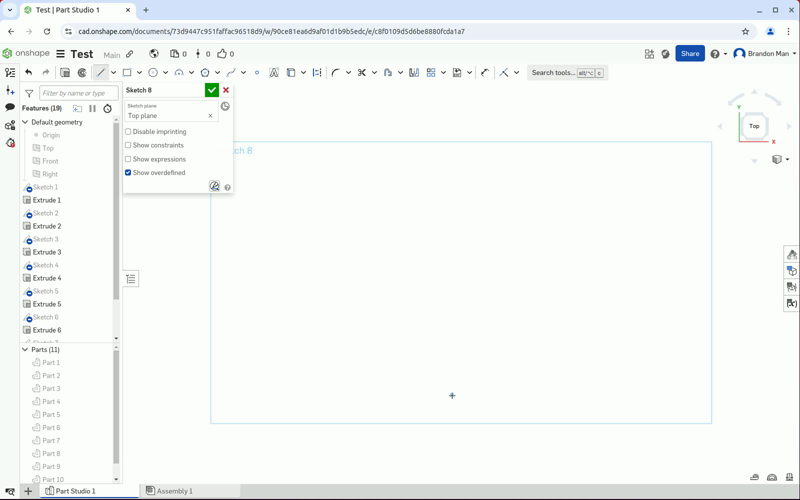
mouse_move(482, 395)
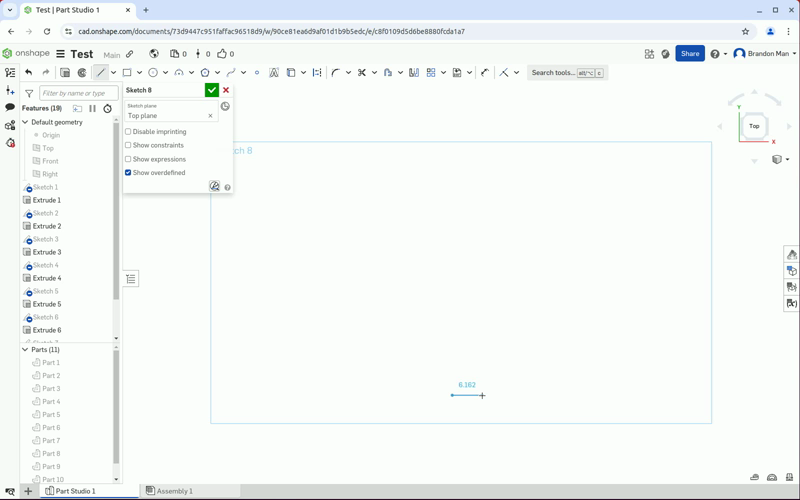
mouse_move(479, 395)
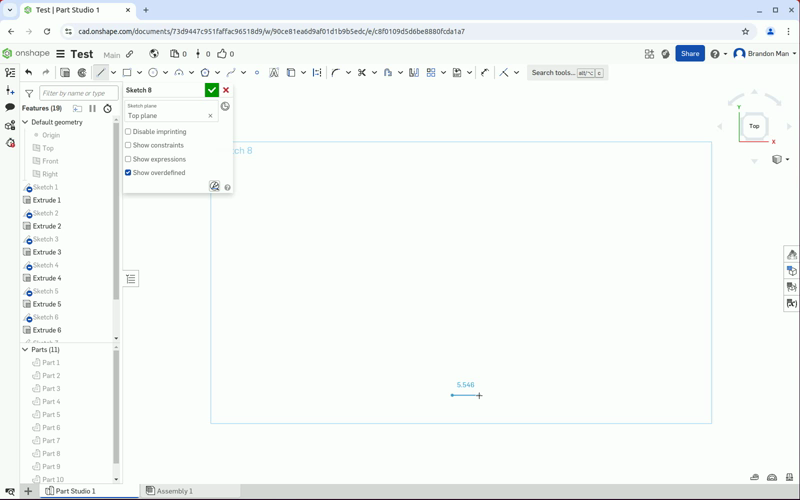
click(479, 395)
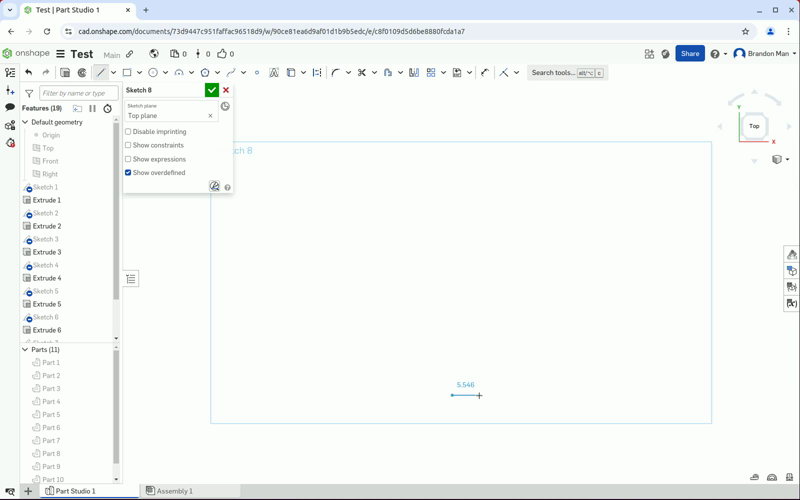
key_up(shift)
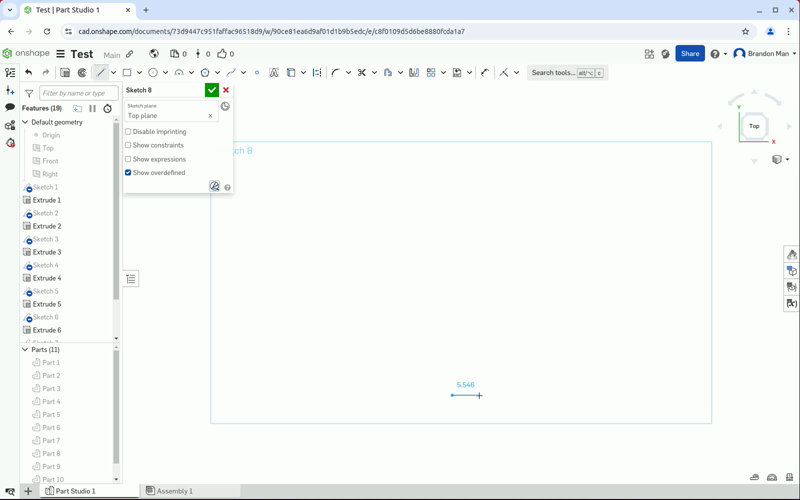
key_down(shift)
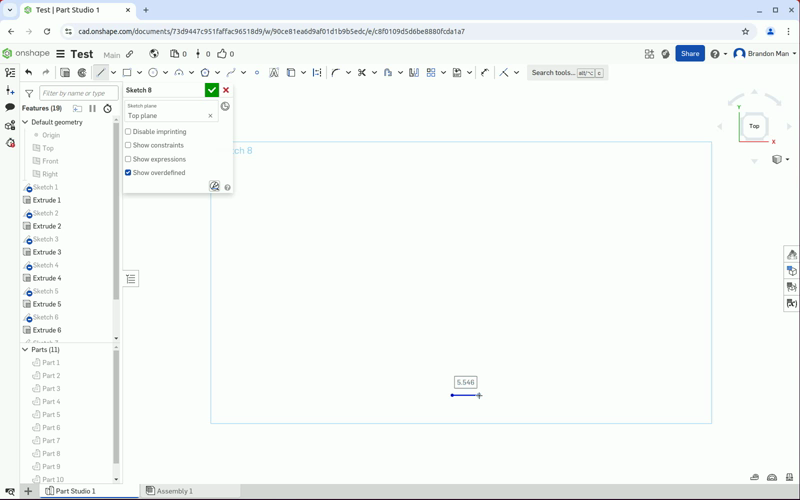
mouse_move(509, 395)
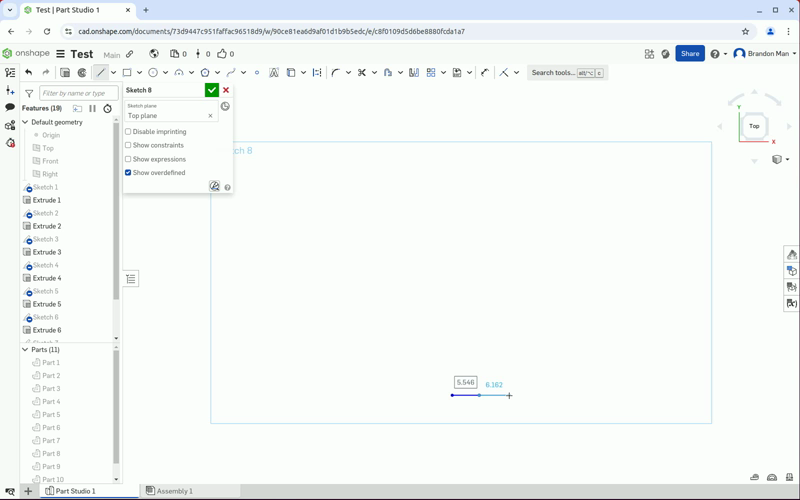
mouse_move(471, 392)
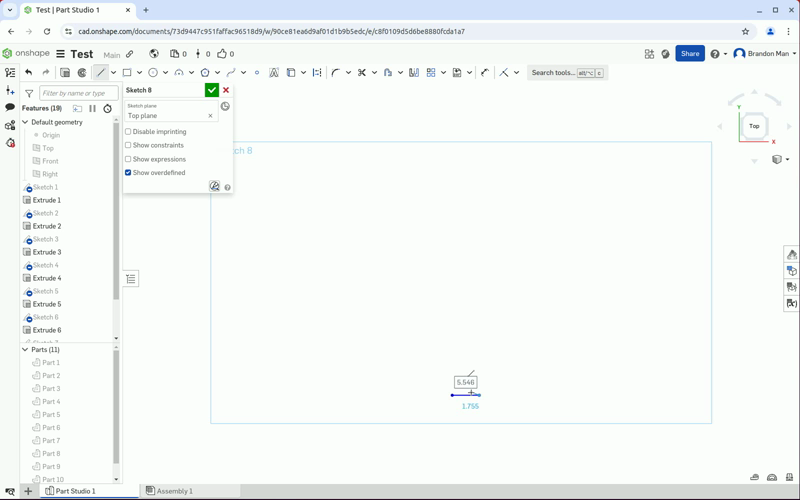
click(471, 392)
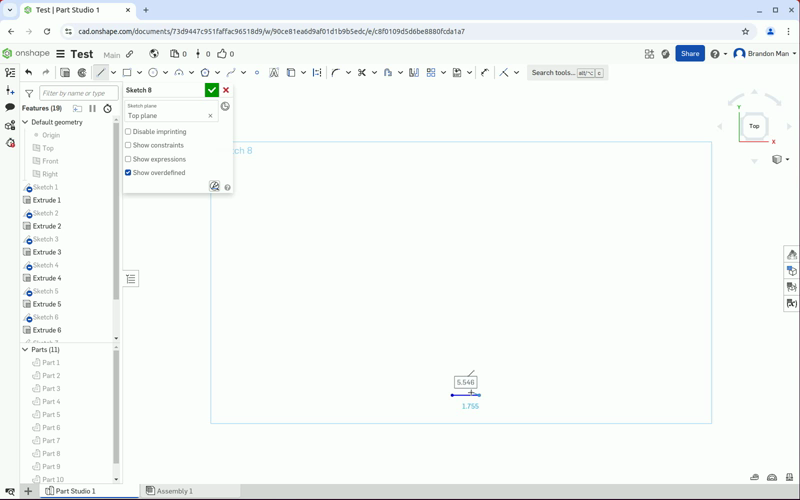
key_up(shift)
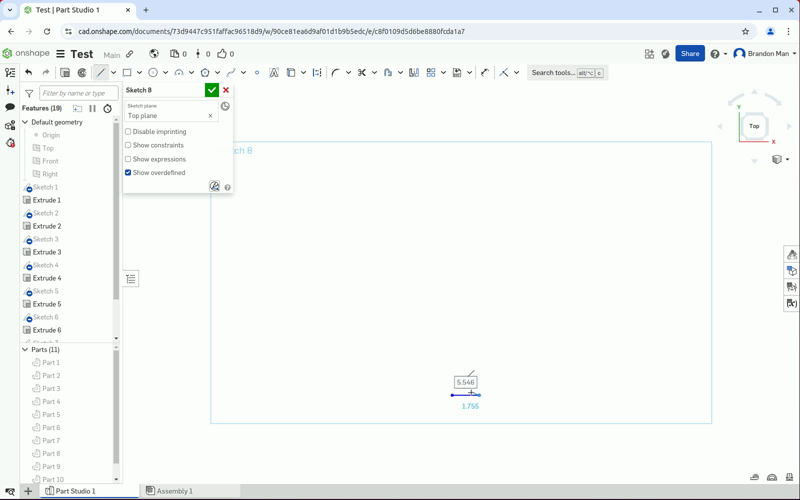
key(esc)
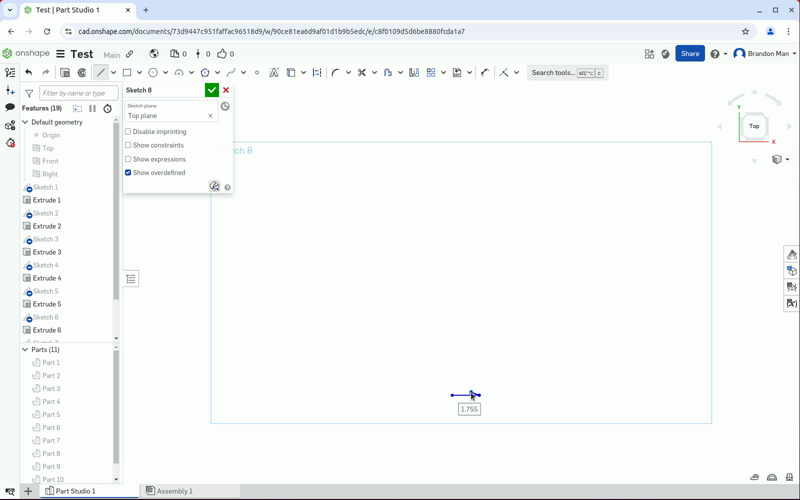
key(a)
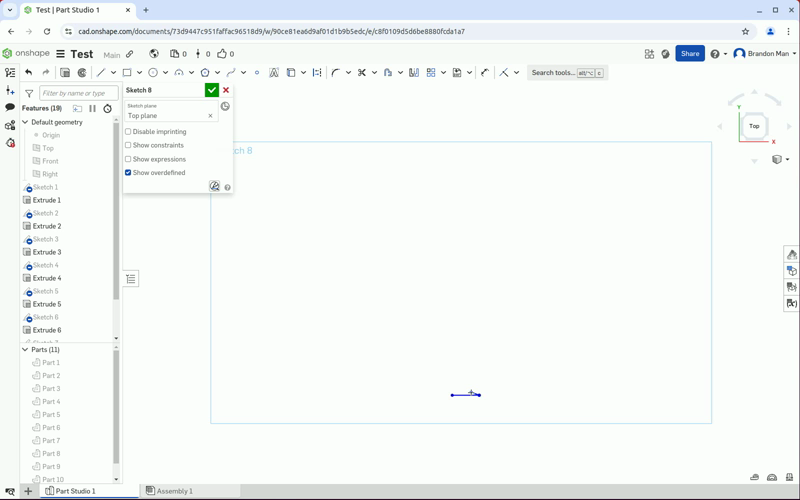
mouse_move(471, 392)
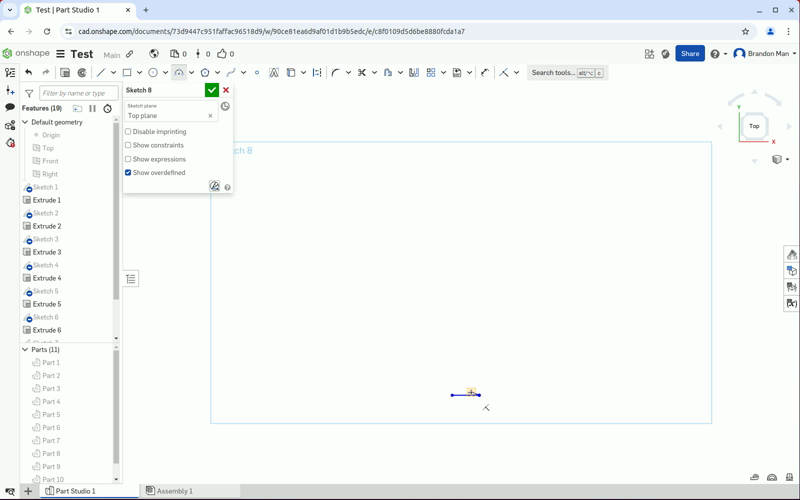
click(471, 392)
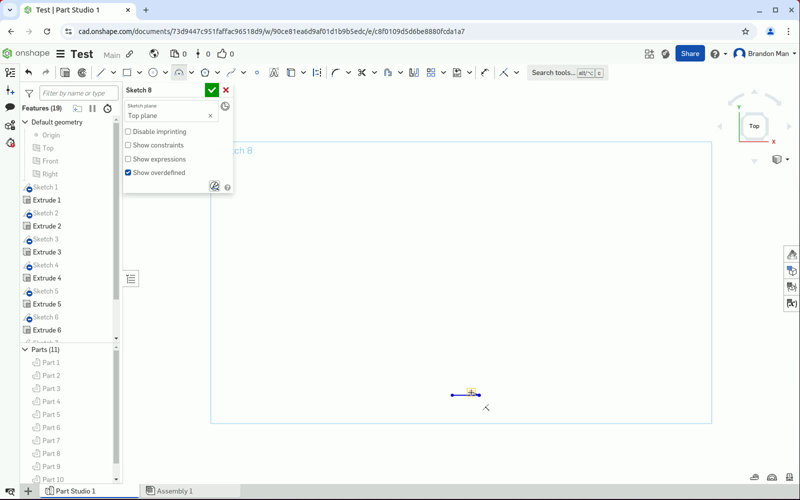
mouse_move(452, 395)
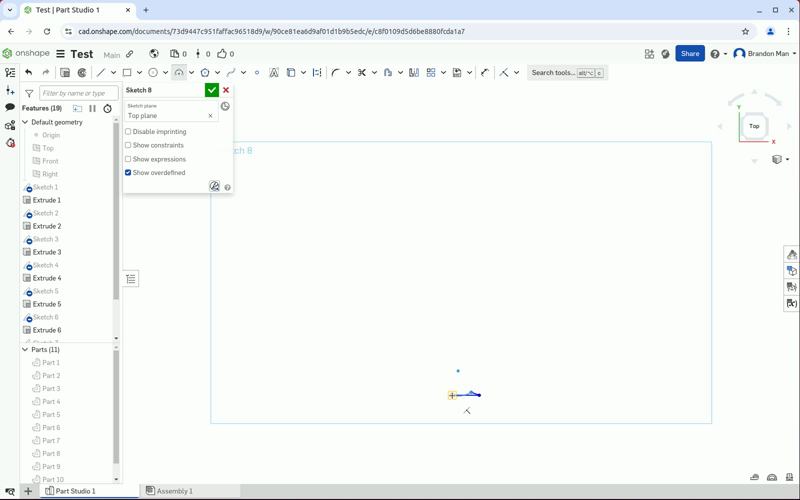
click(452, 395)
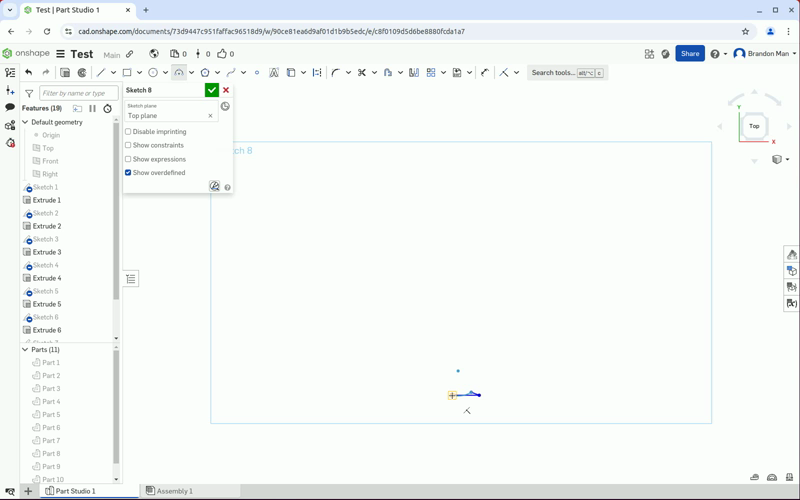
key_down(shift)
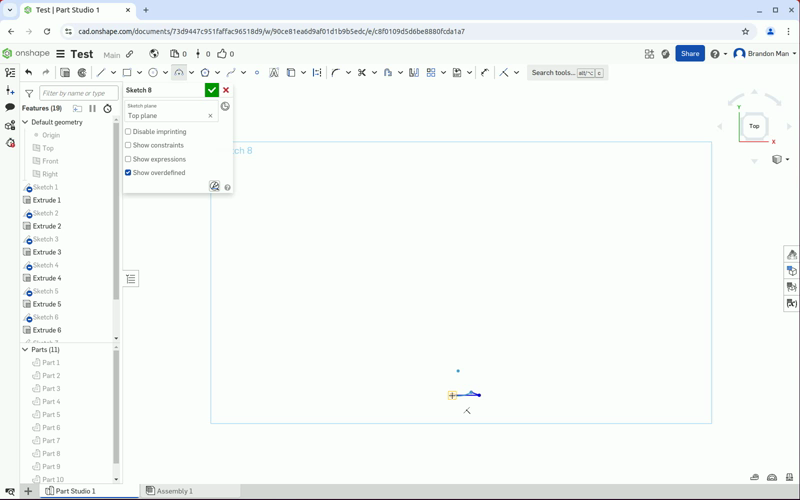
mouse_move(461, 394)
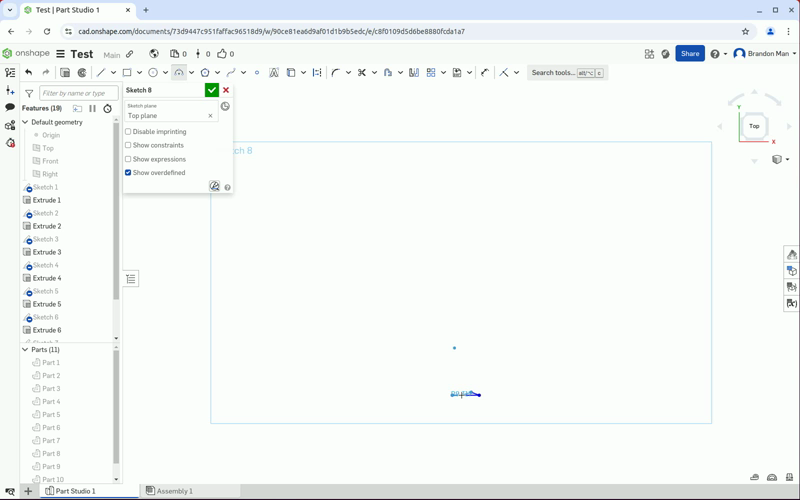
click(461, 394)
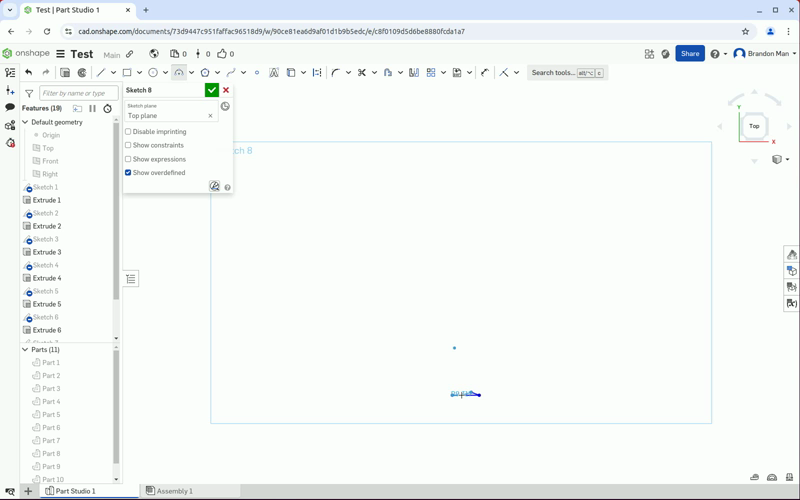
key_up(shift)
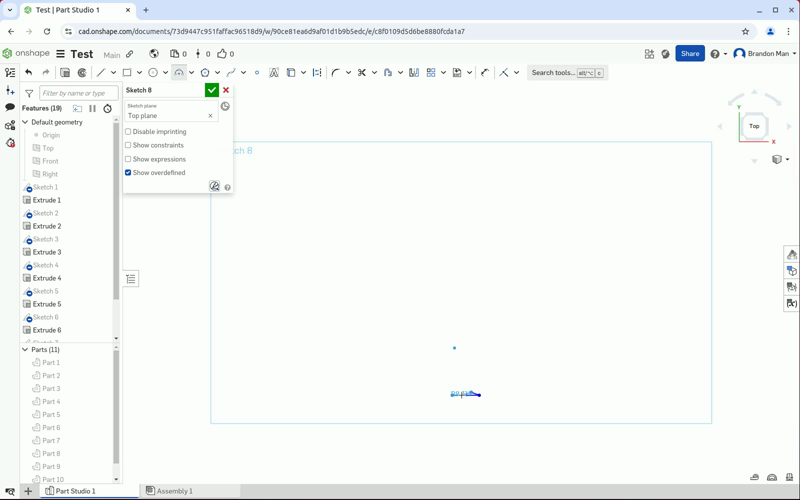
key(esc)
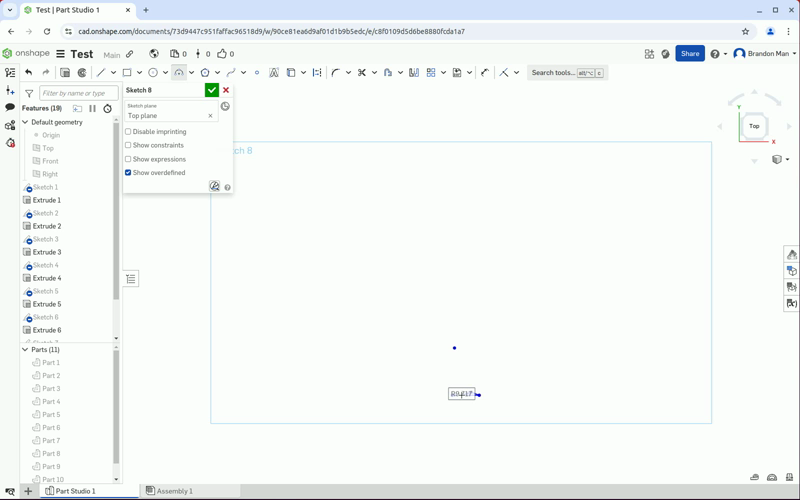
mouse_move(469, 395)
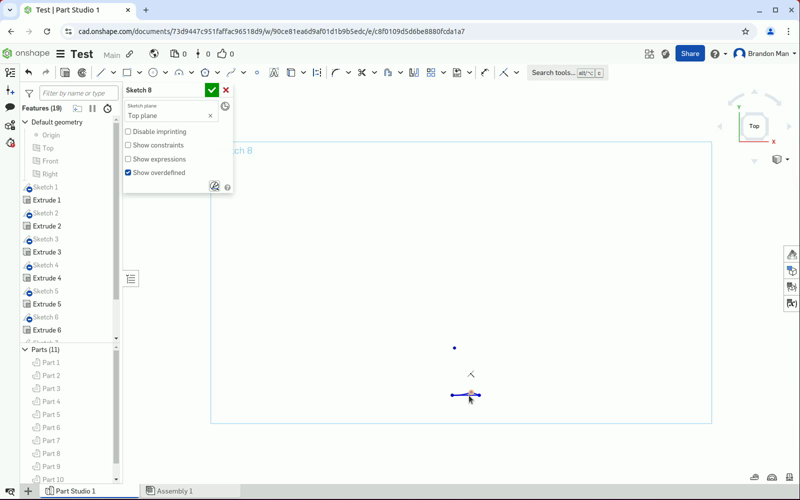
scroll(6)
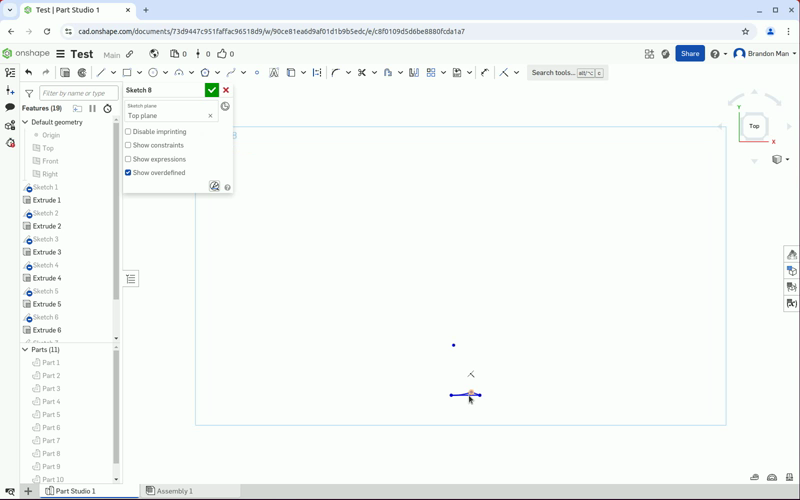
scroll(6)
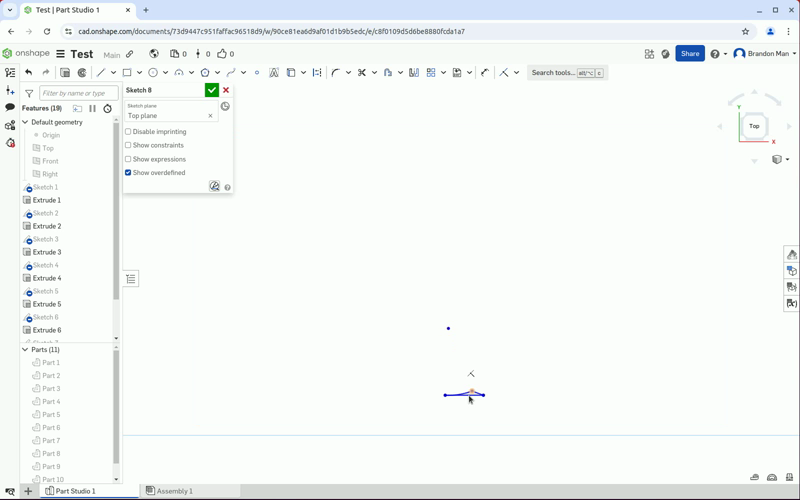
scroll(6)
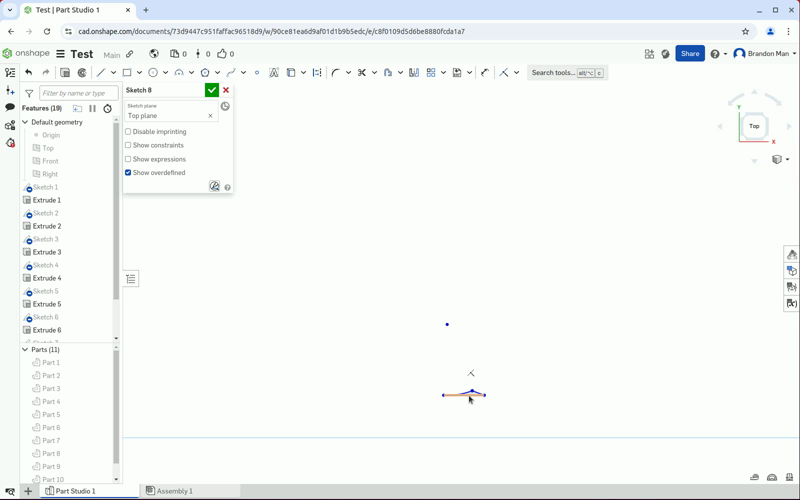
scroll(6)
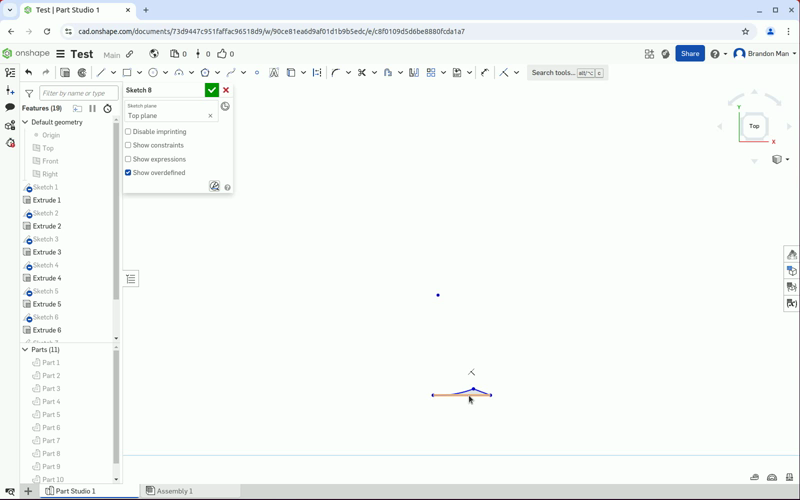
scroll(6)
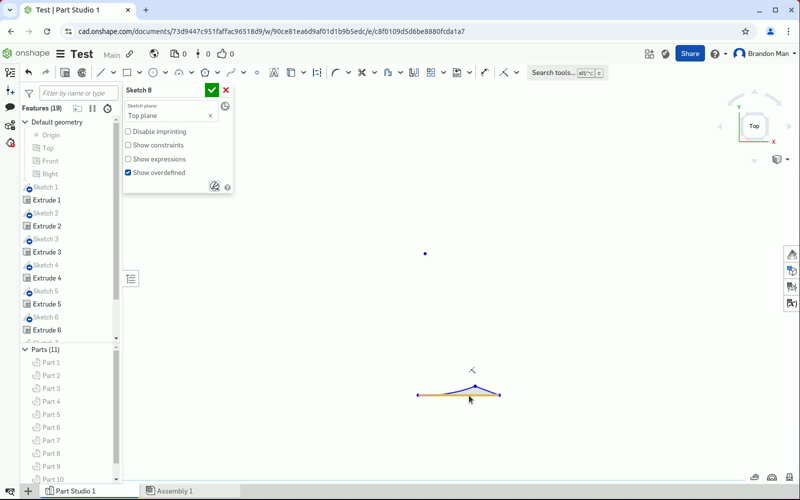
scroll(6)
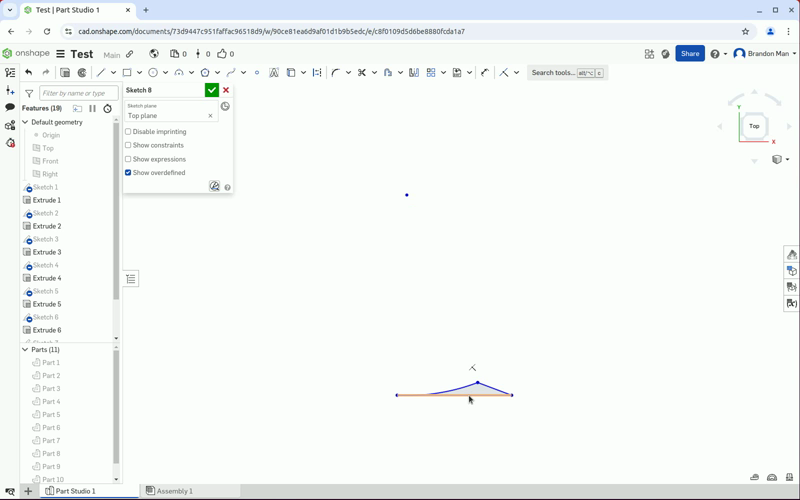
scroll(6)
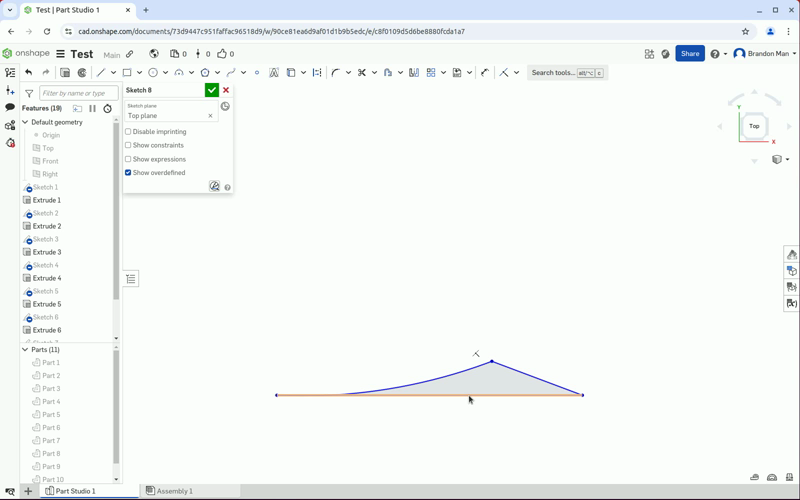
click(469, 395)
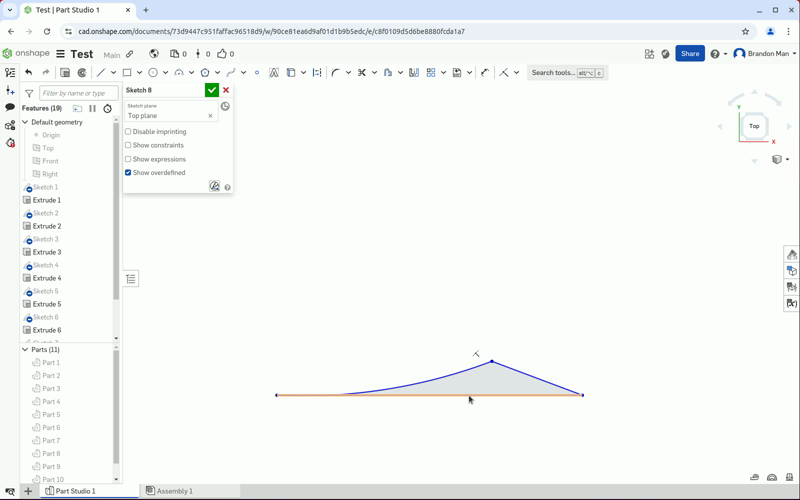
scroll(-6)
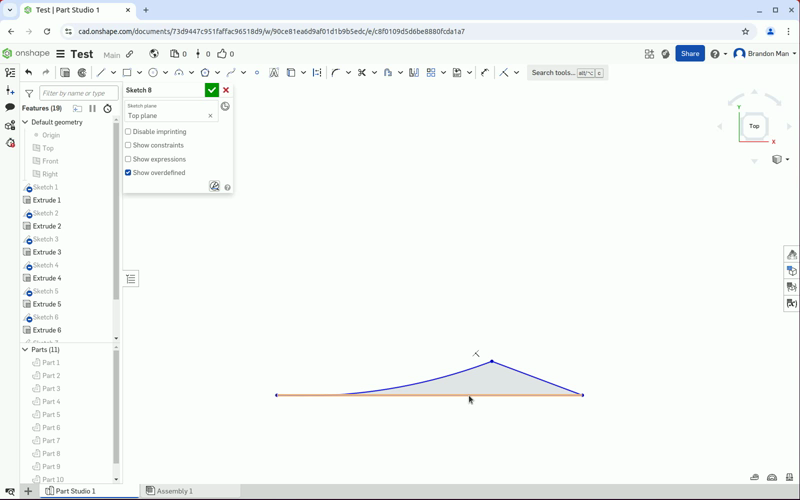
scroll(-6)
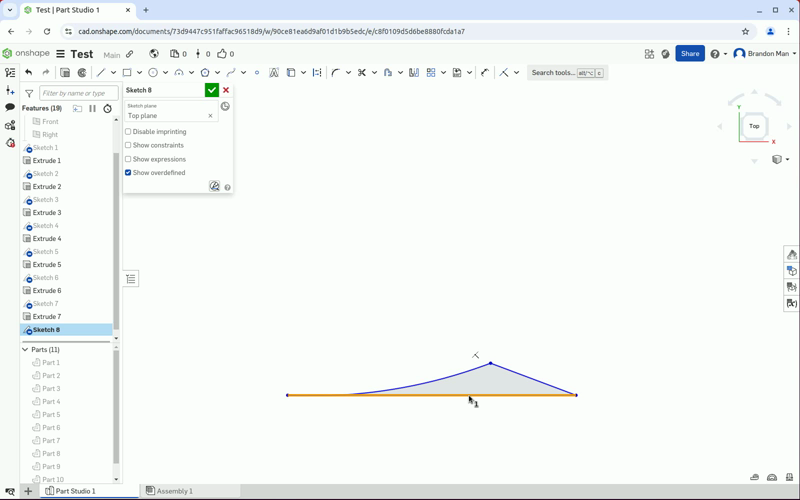
scroll(-6)
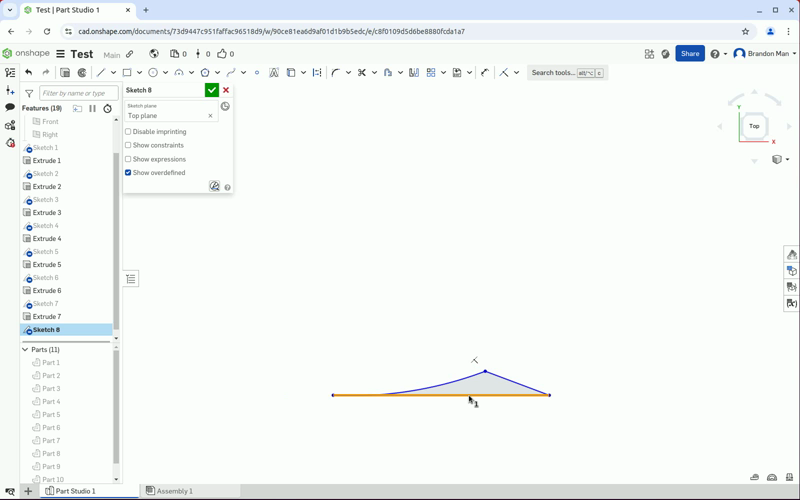
scroll(-6)
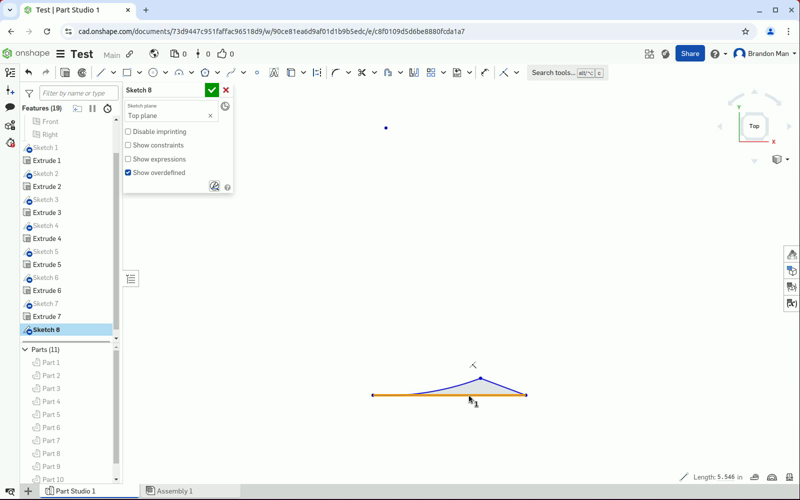
scroll(-6)
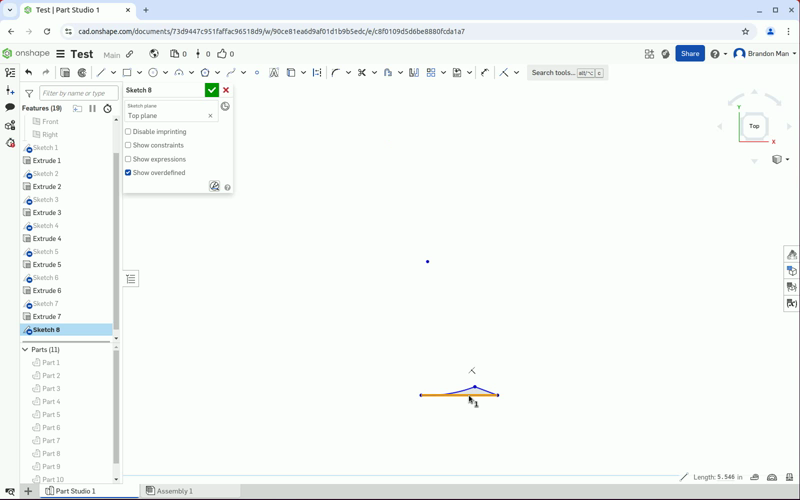
scroll(-6)
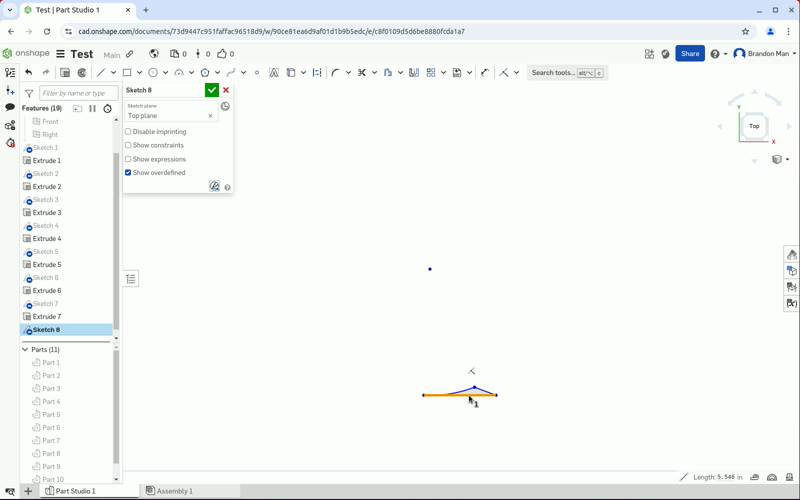
scroll(-6)
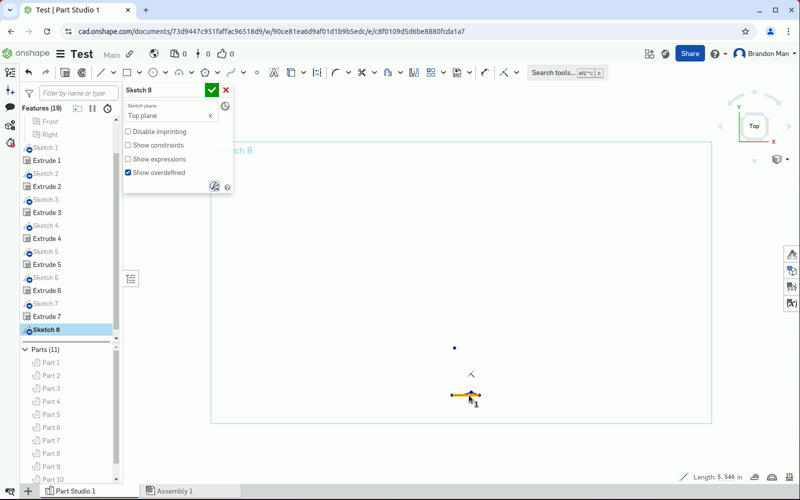
mouse_move(69, 352)
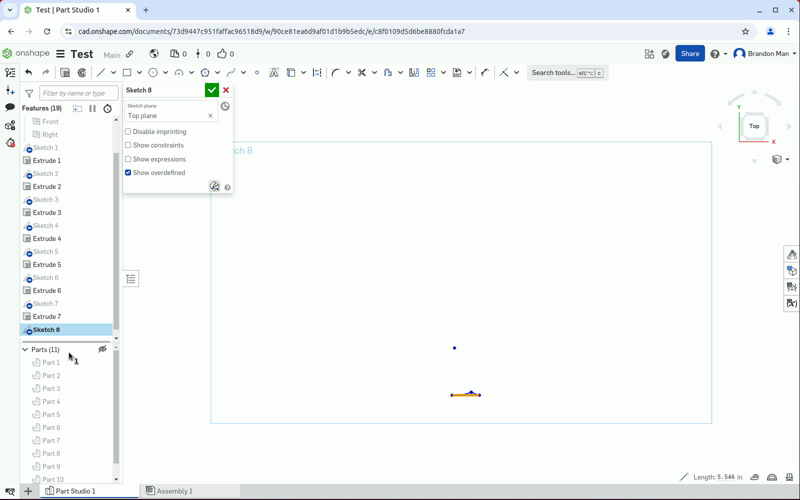
key(shift+y)
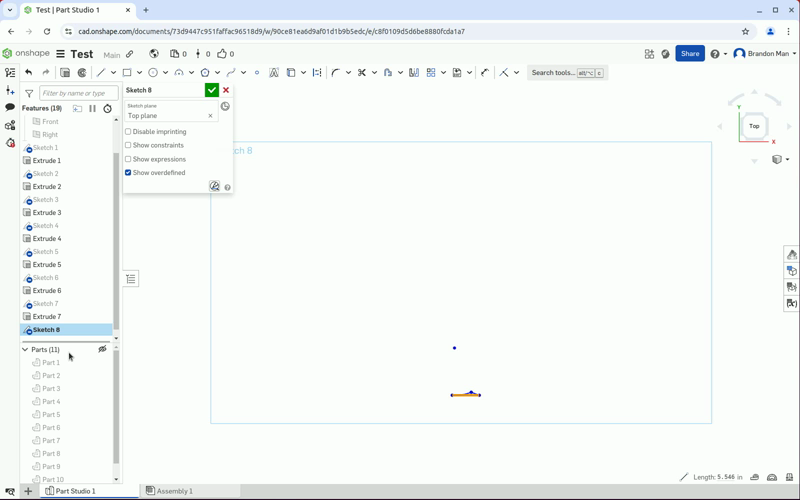
key(shift+e)
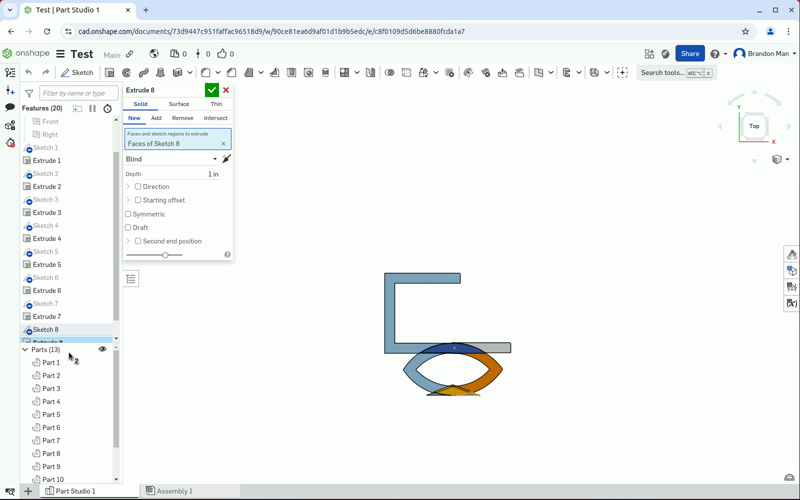
mouse_move(143, 106)
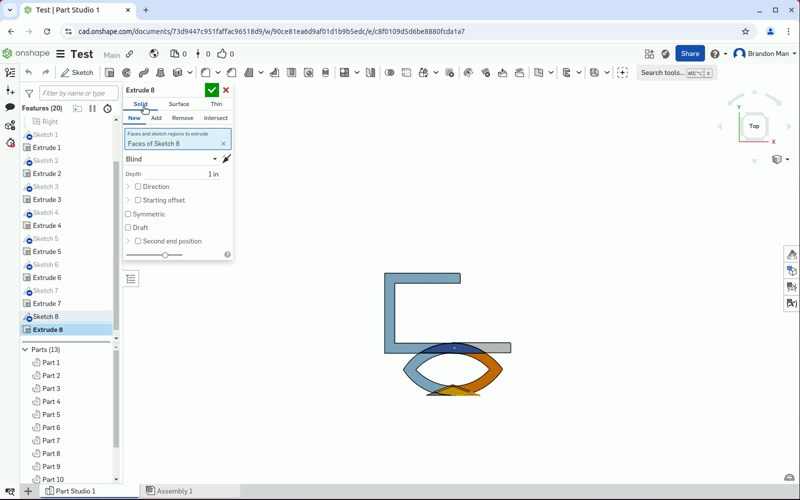
click(143, 106)
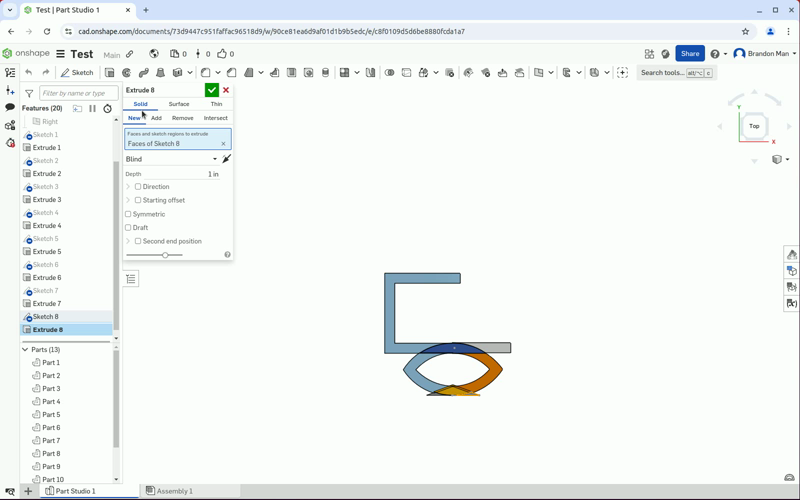
mouse_move(137, 120)
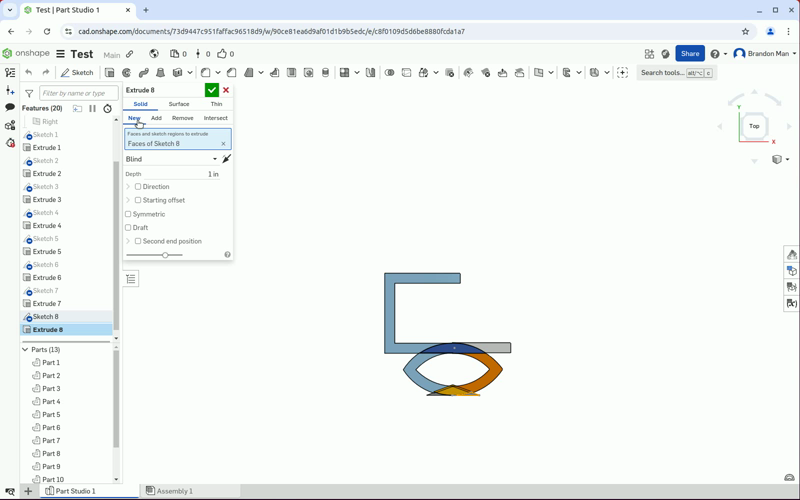
click(137, 120)
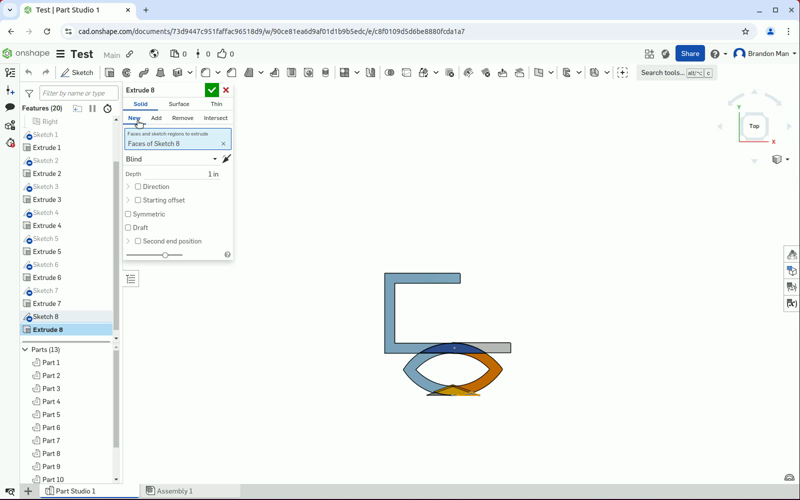
key(tab, 4)
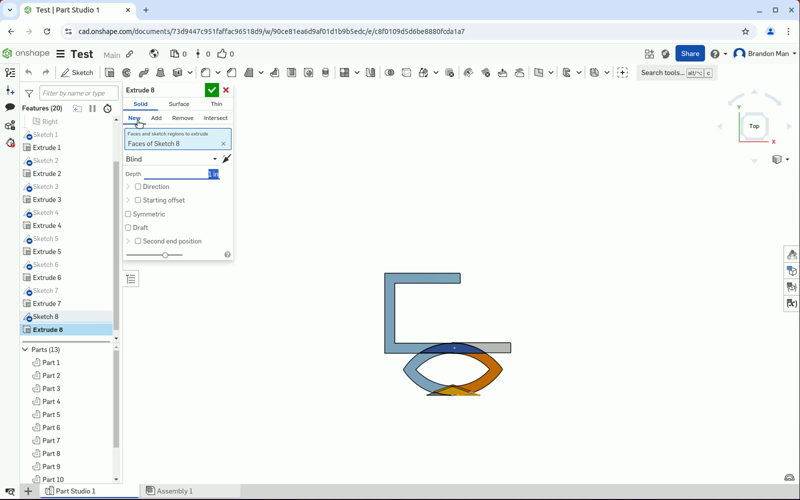
text(13.48)
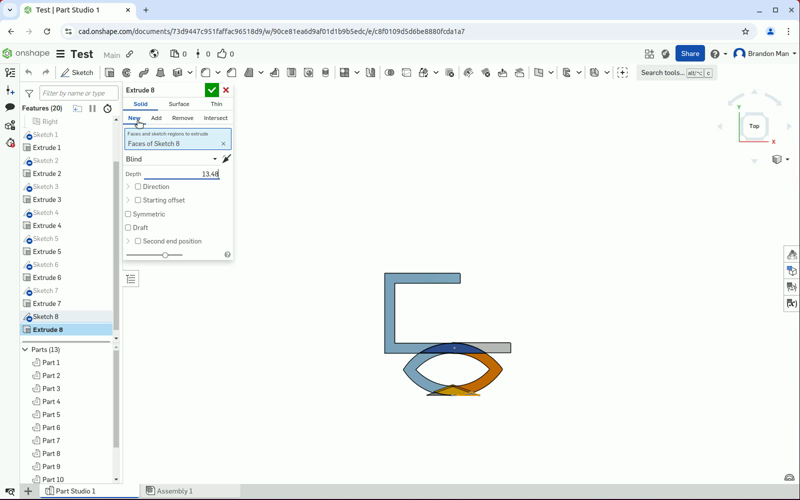
key(enter)
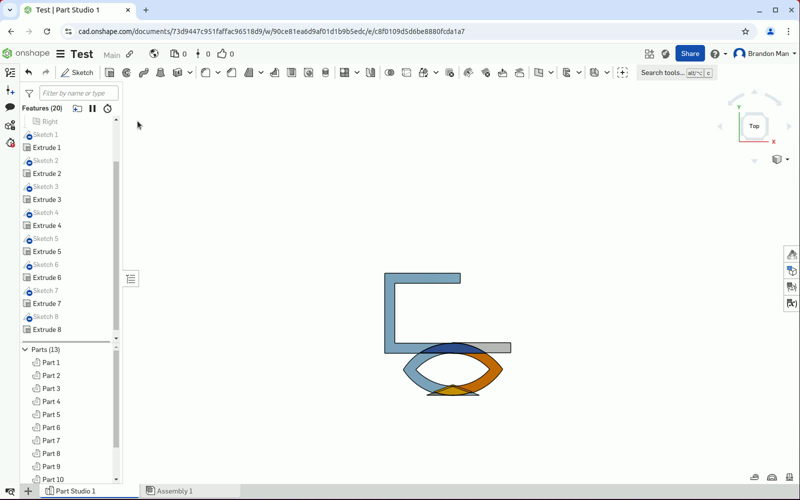
key(shift+h)
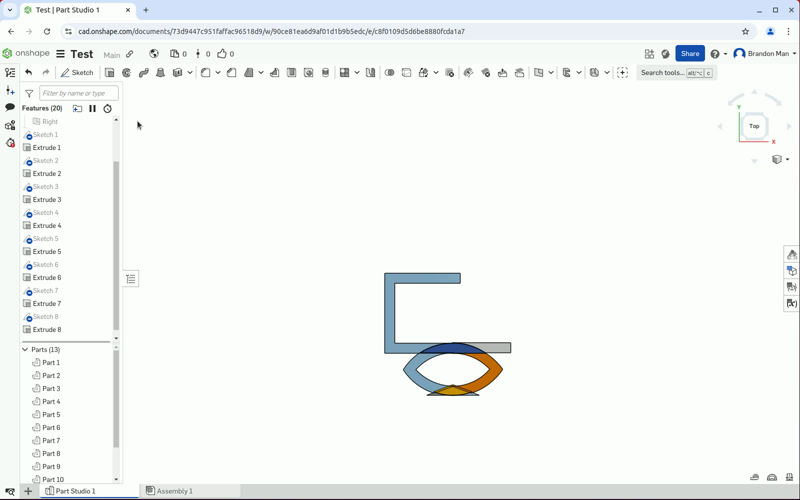
key(shift+h)
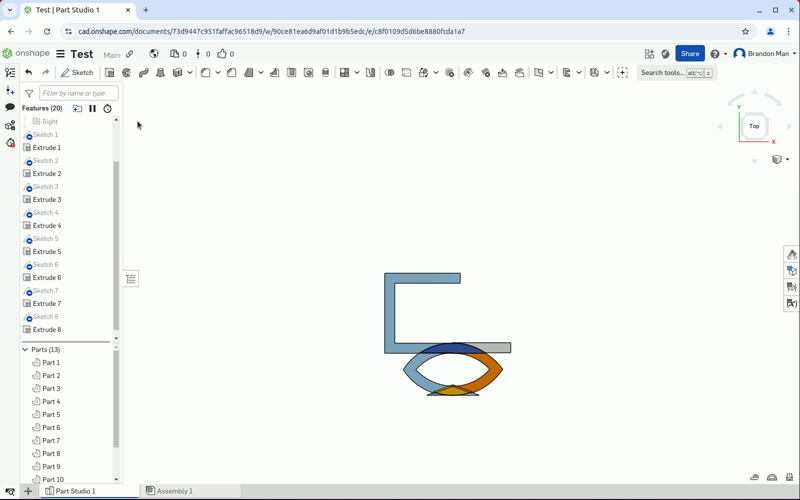
mouse_move(69, 137)
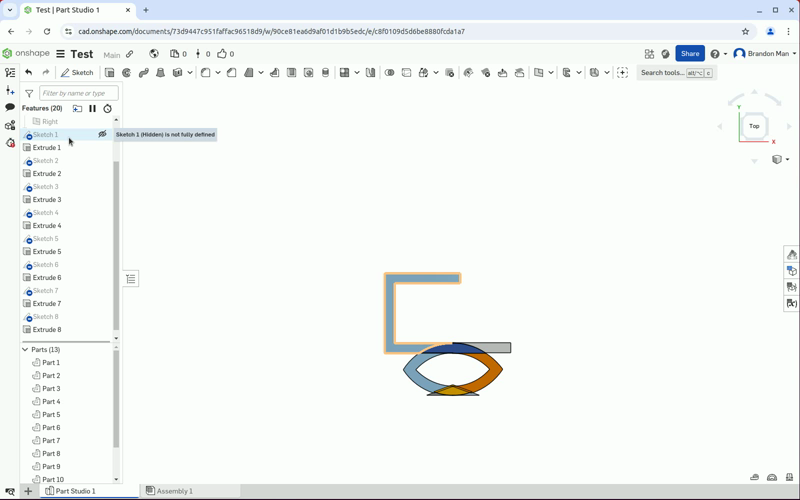
click(69, 137)
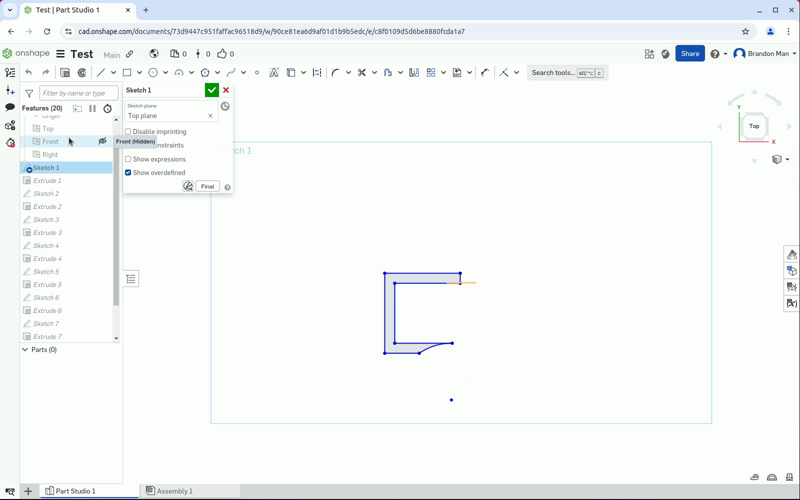
mouse_move(229, 92)
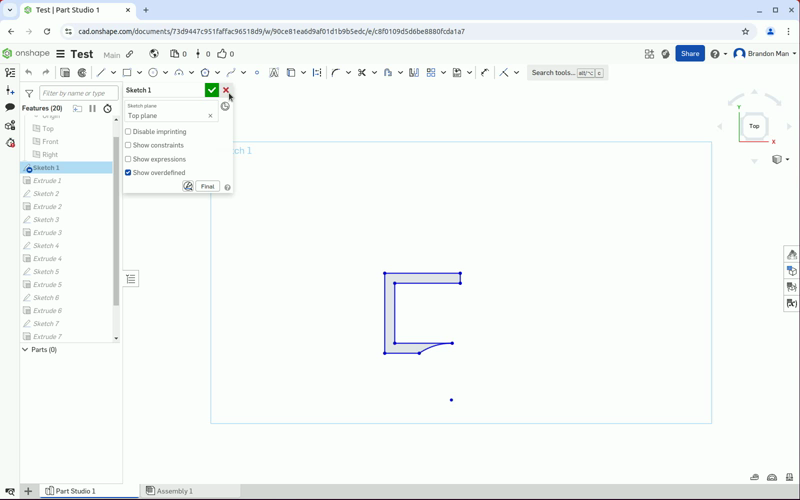
click(229, 92)
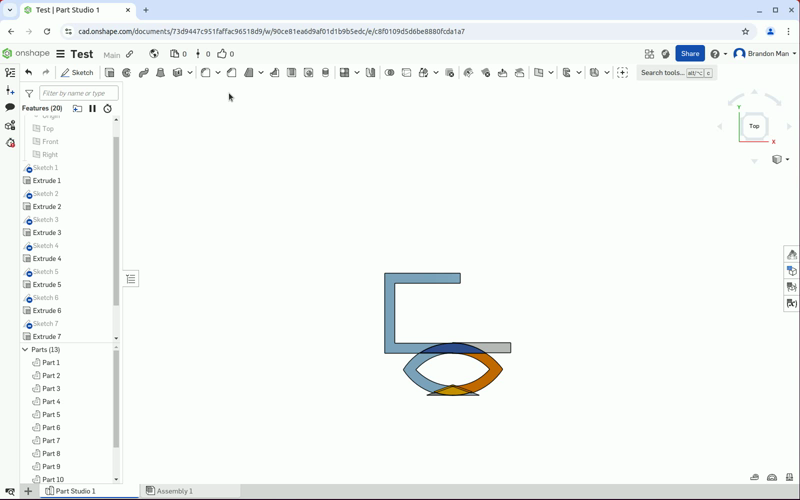
mouse_move(69, 352)
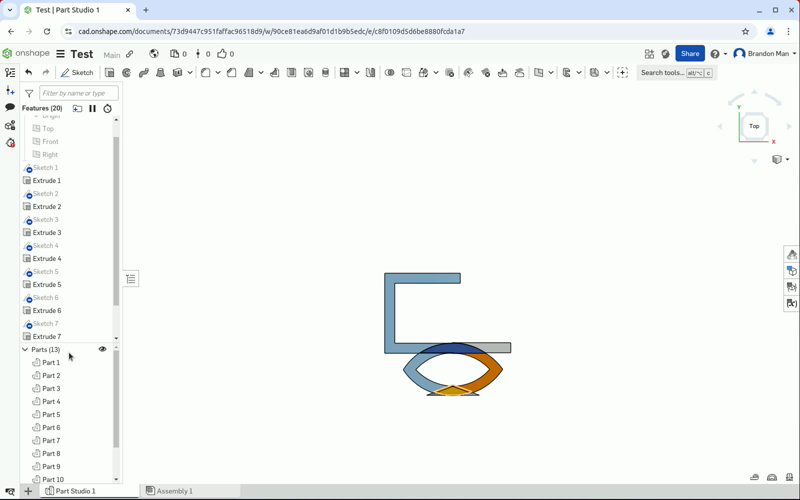
key(y)
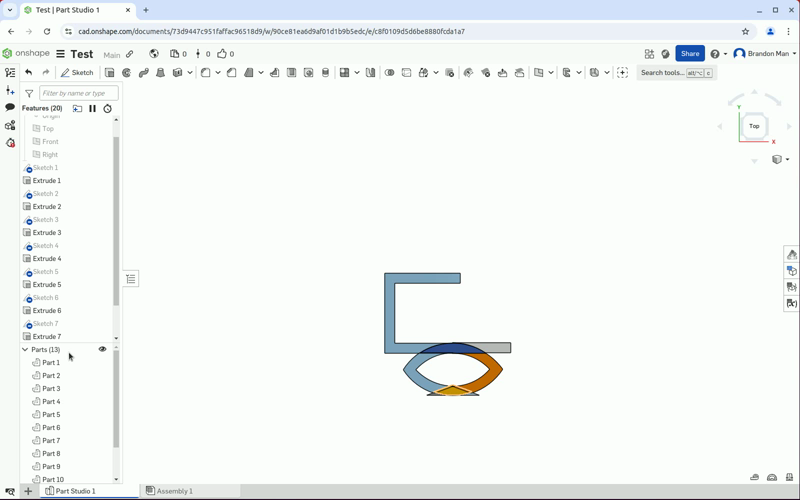
key(shift+p)
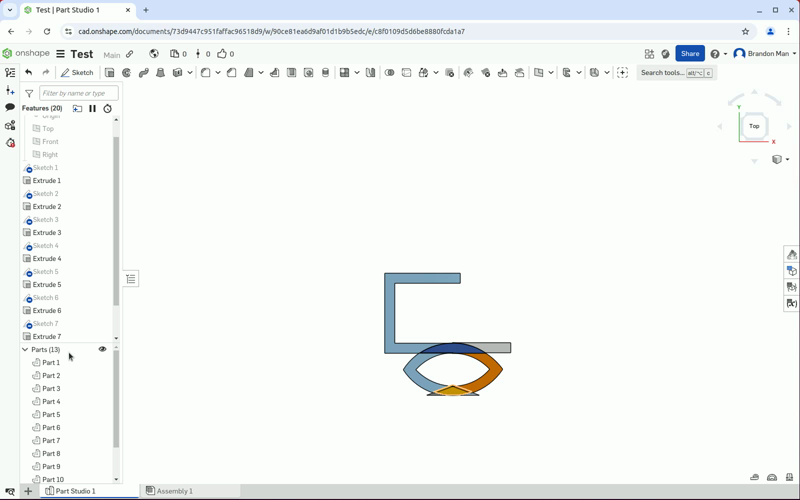
key(space)
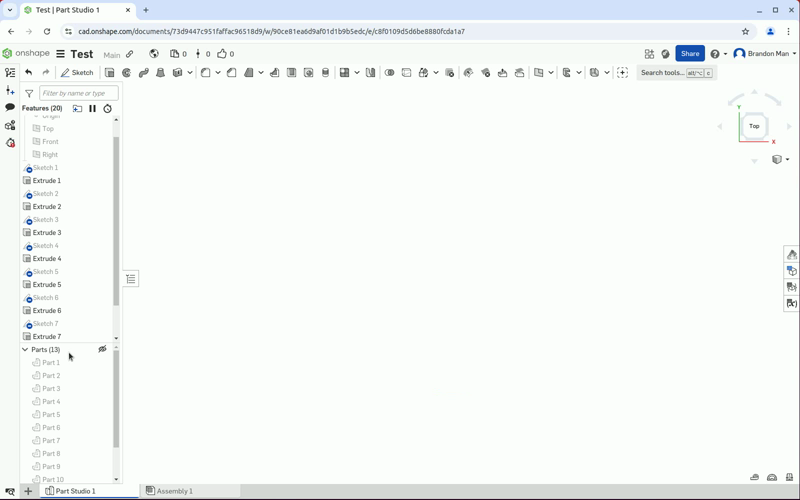
key_down(shift)
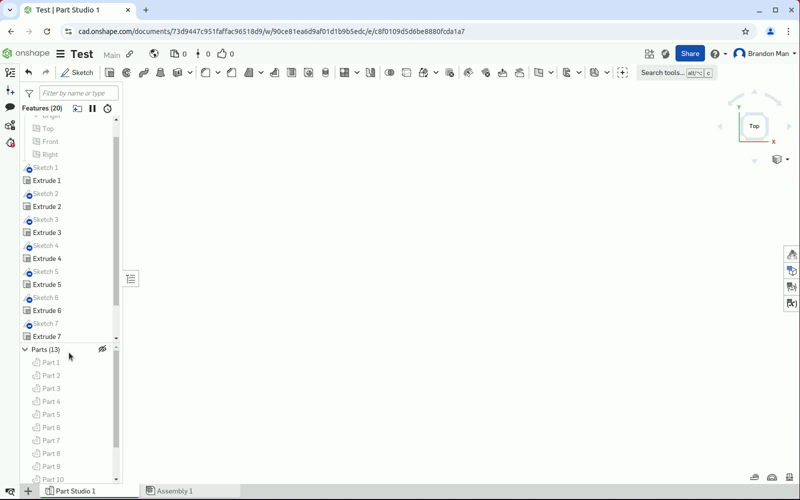
key(up)
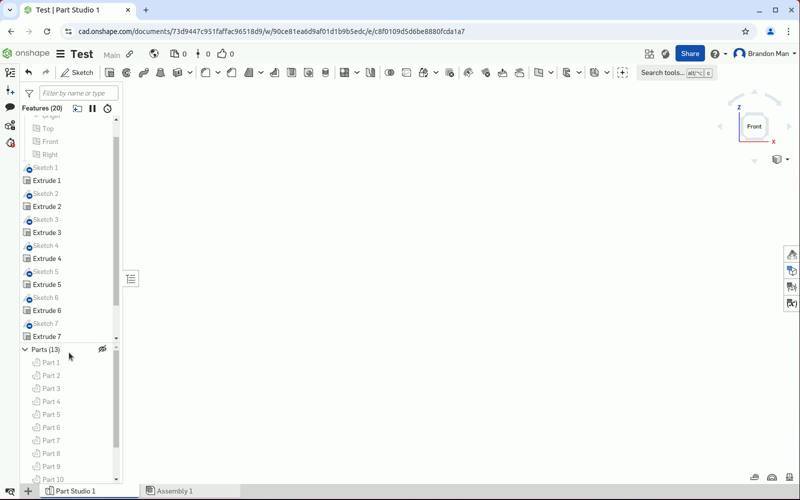
key_up(shift)
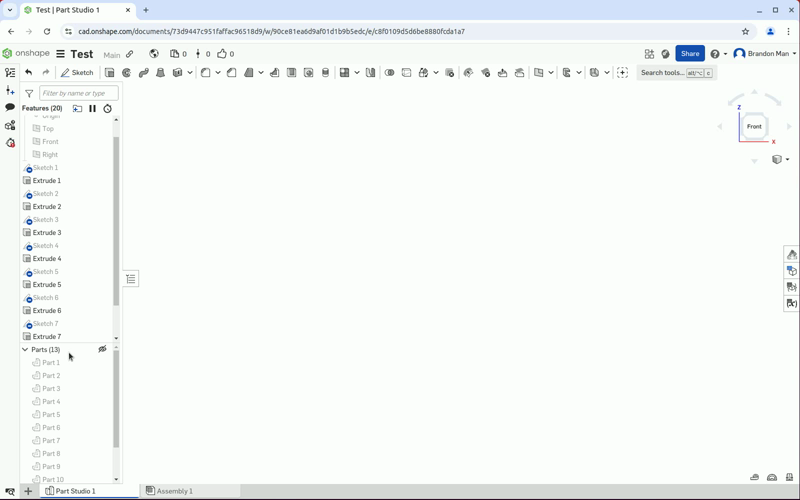
mouse_move(69, 352)
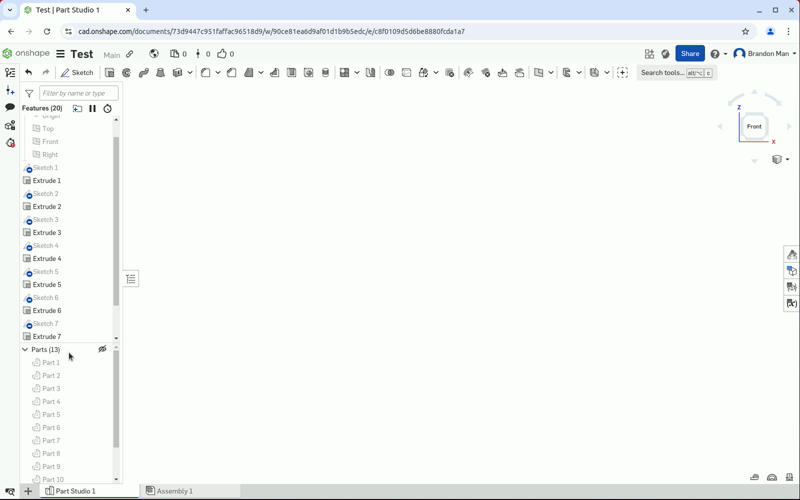
key(shift+y)
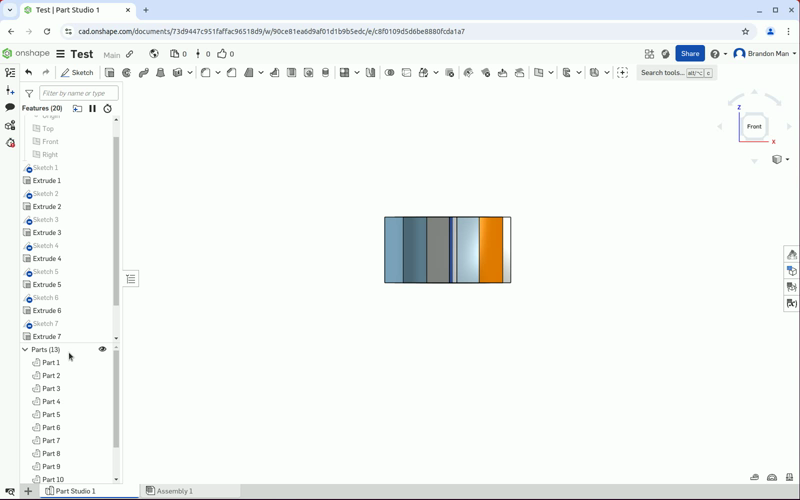
mouse_move(541, 75)
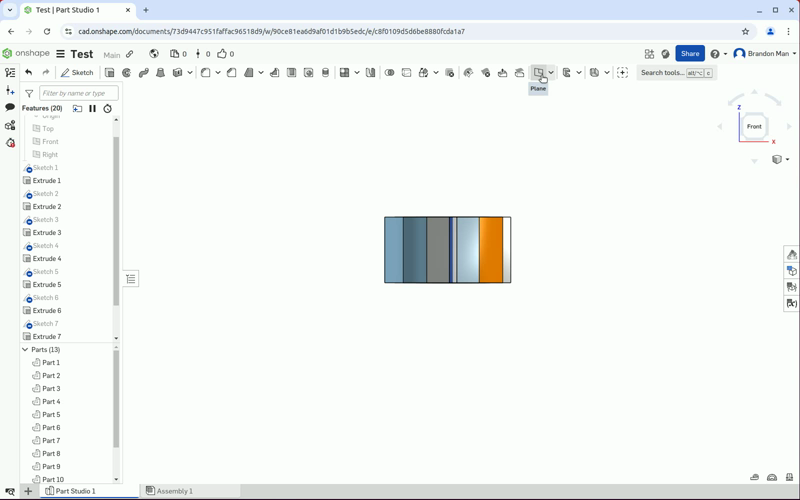
click(541, 75)
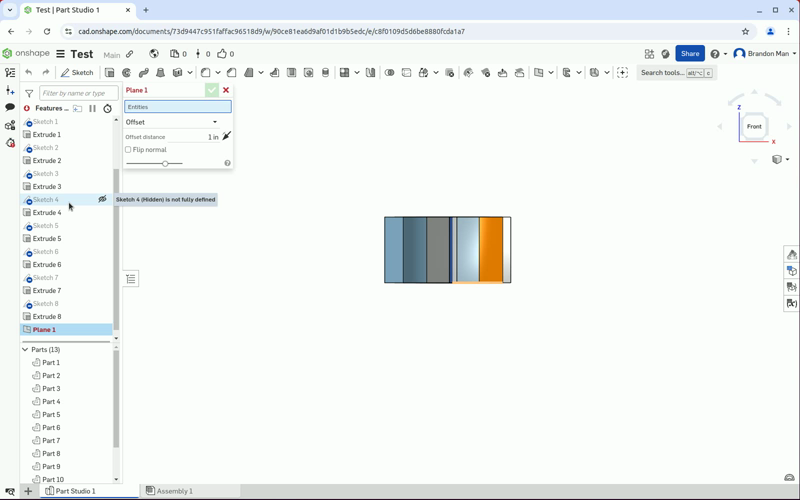
scroll(3)
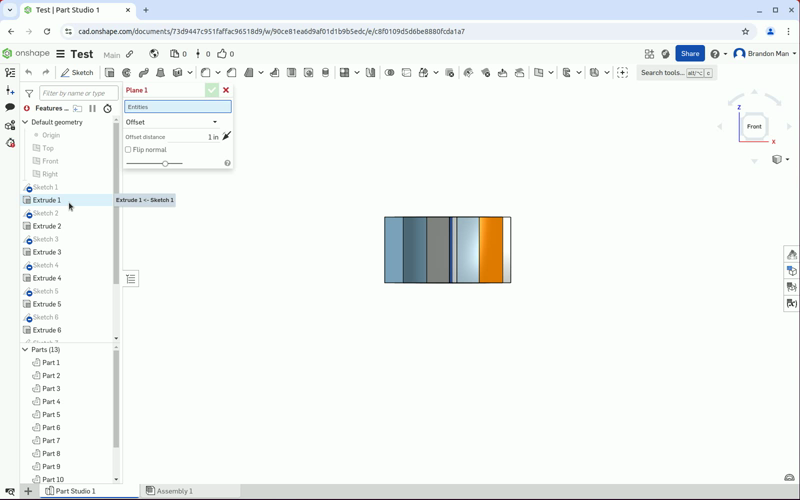
mouse_move(69, 163)
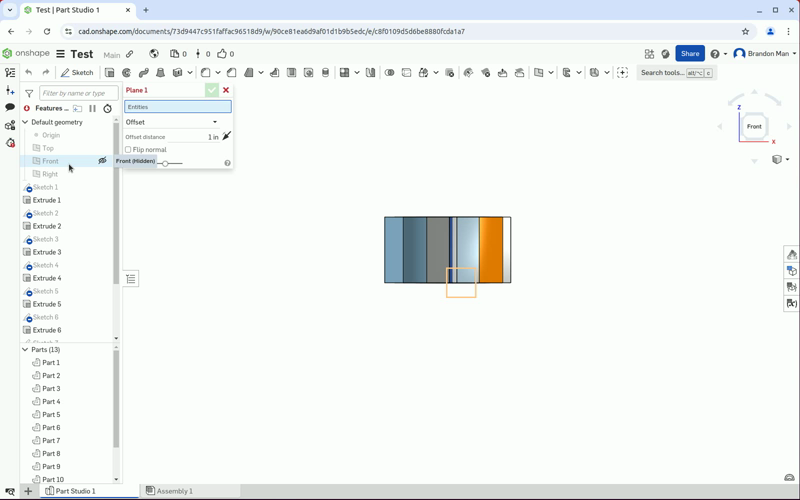
click(69, 163)
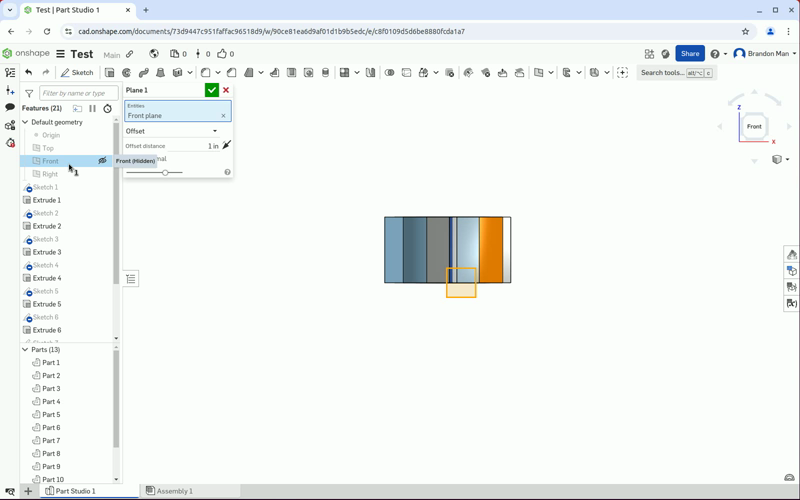
key(tab, 2)
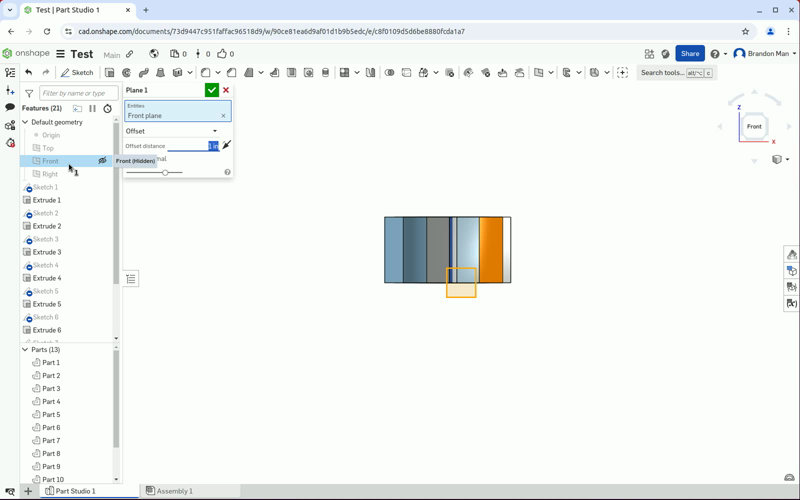
text(23.108)
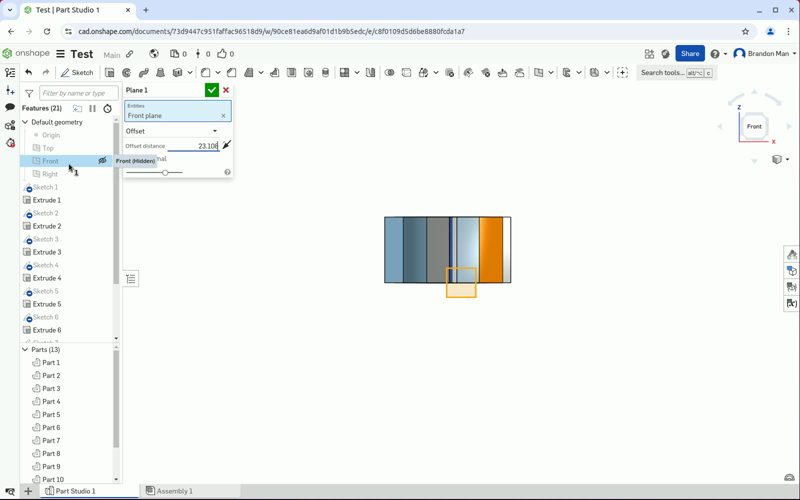
key(enter, 2)
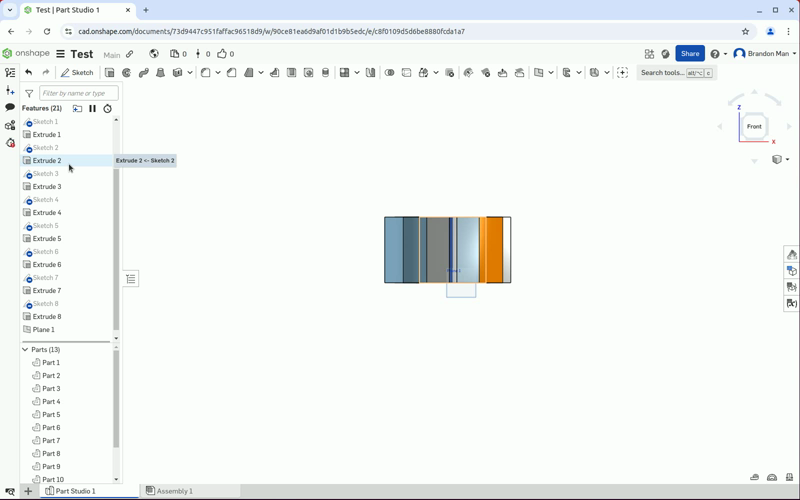
key(shift+s)
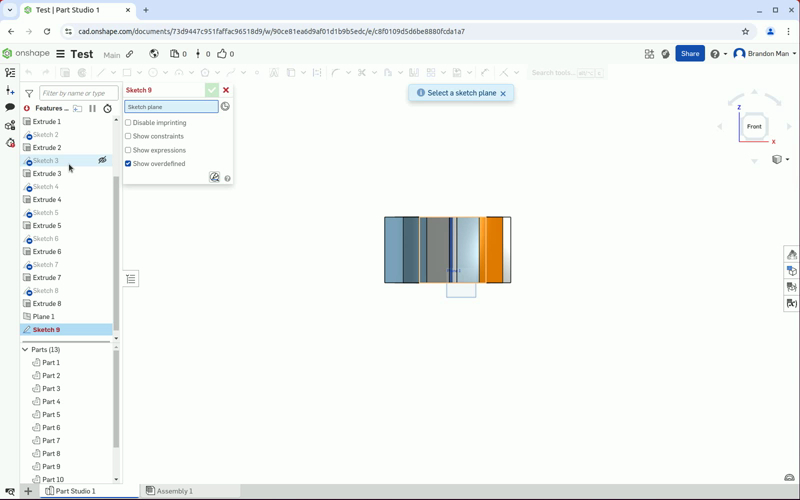
mouse_move(69, 319)
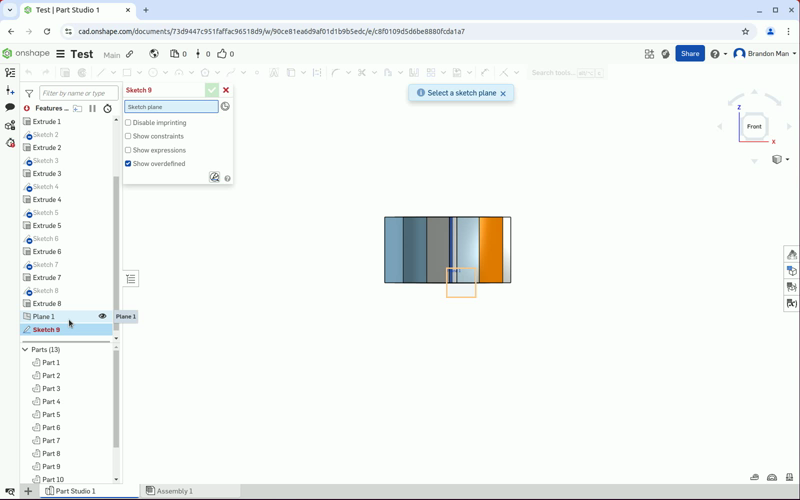
click(69, 319)
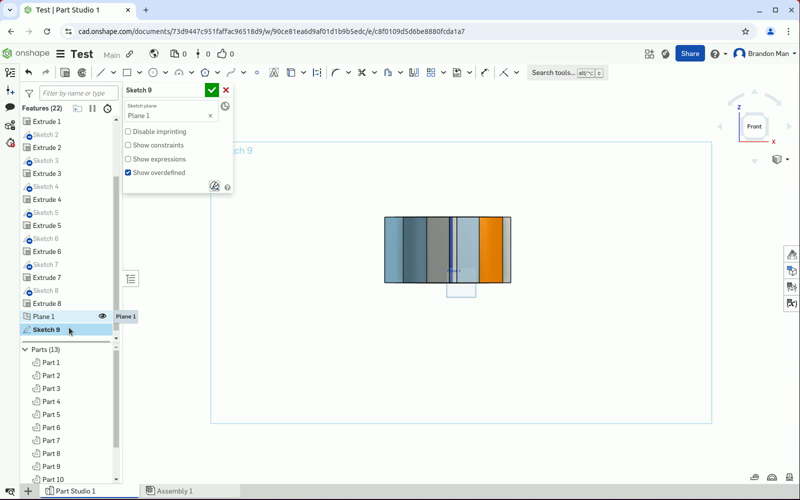
mouse_move(69, 352)
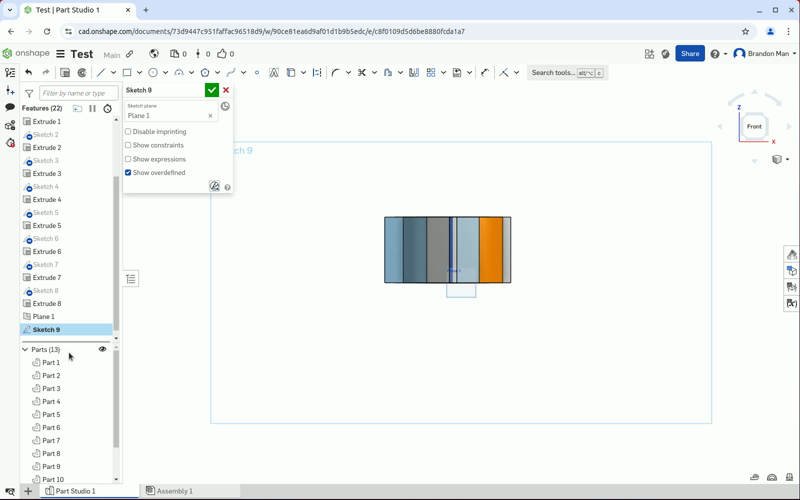
key(y)
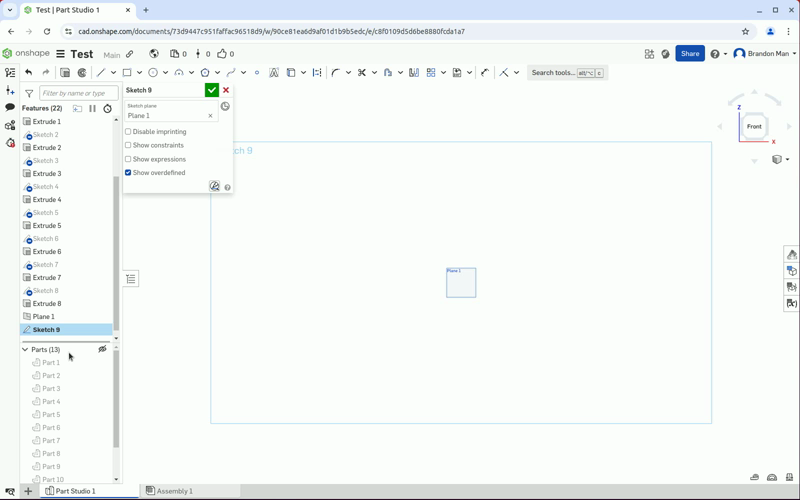
key(c)
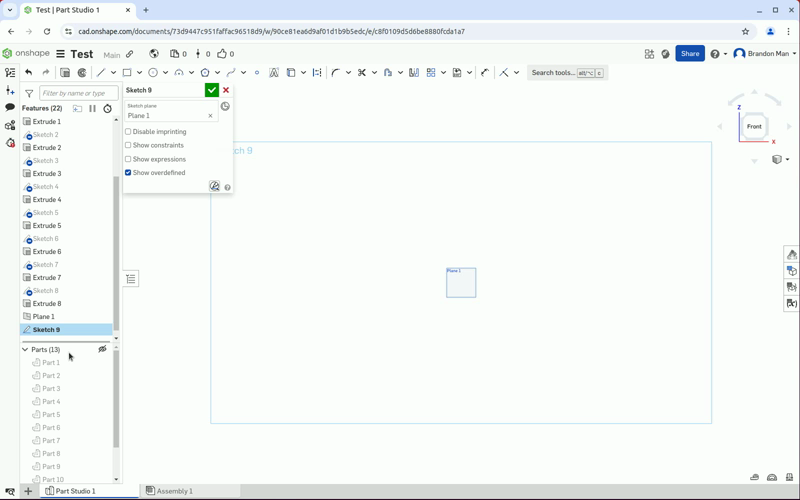
key_down(shift)
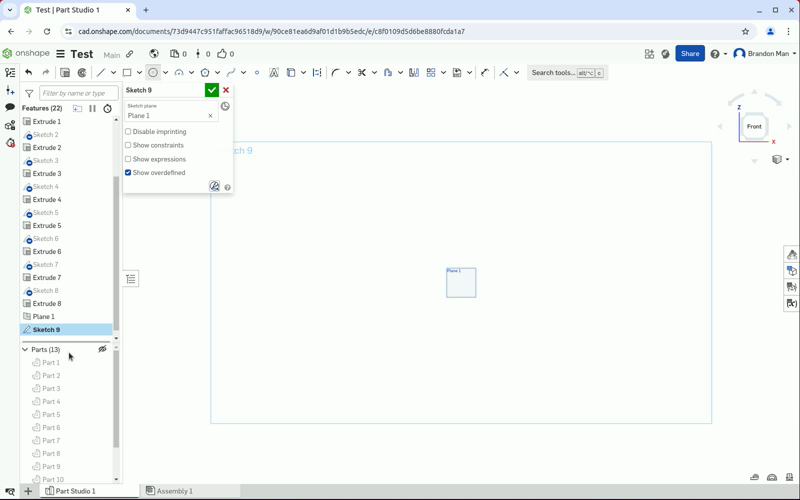
mouse_move(453, 250)
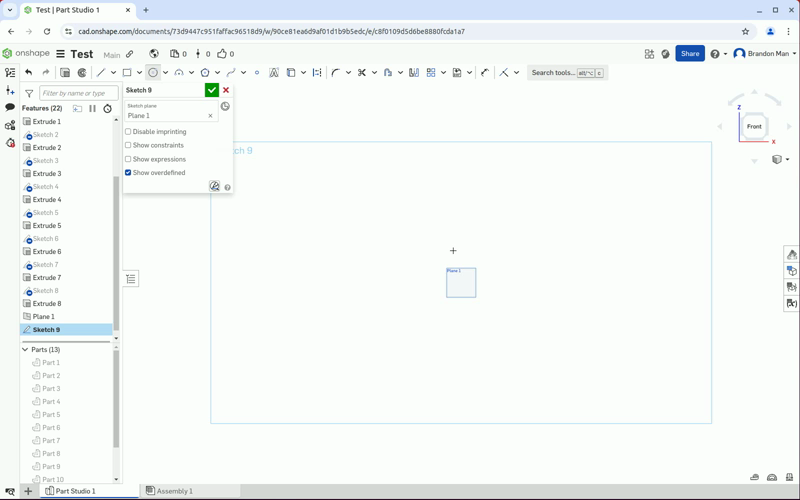
click(453, 250)
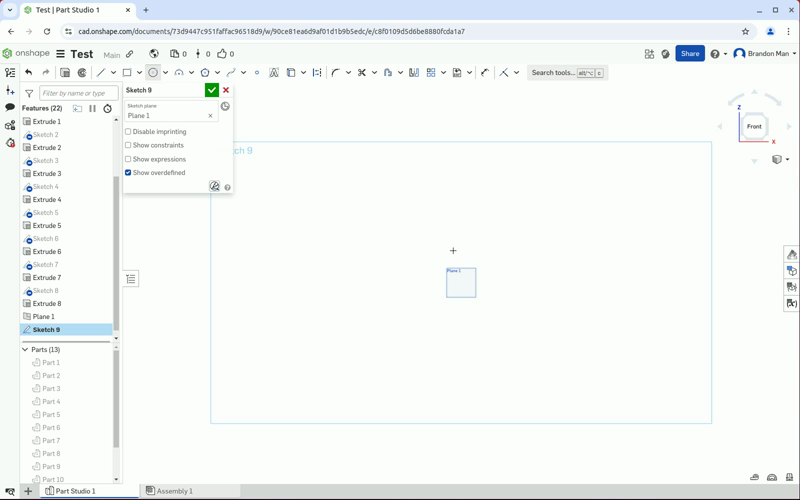
key_up(shift)
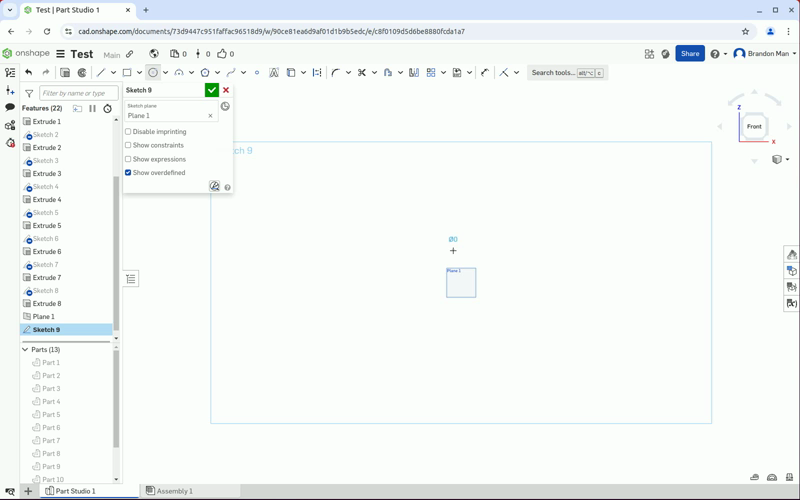
mouse_move(466, 250)
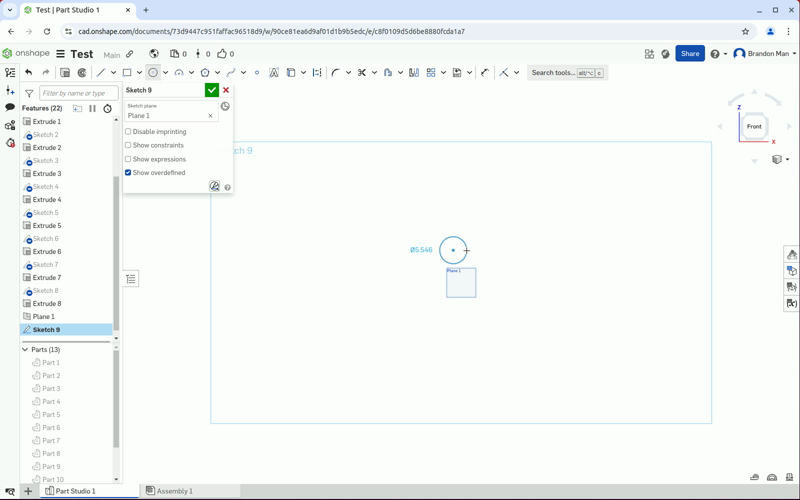
click(466, 250)
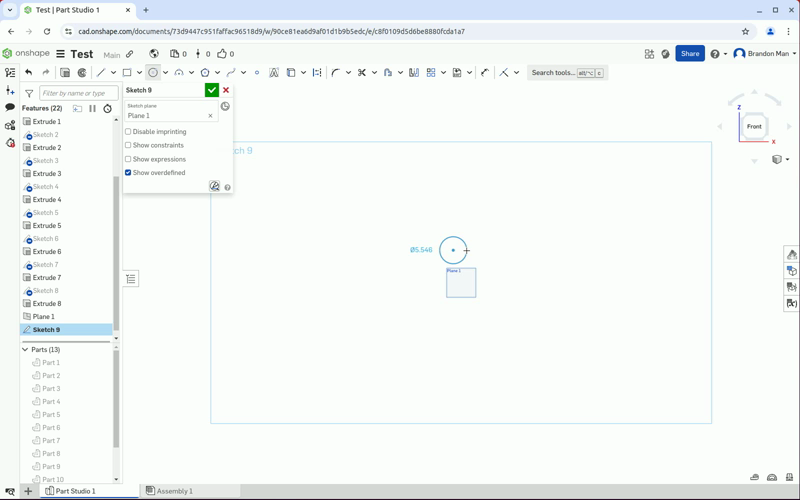
key(esc)
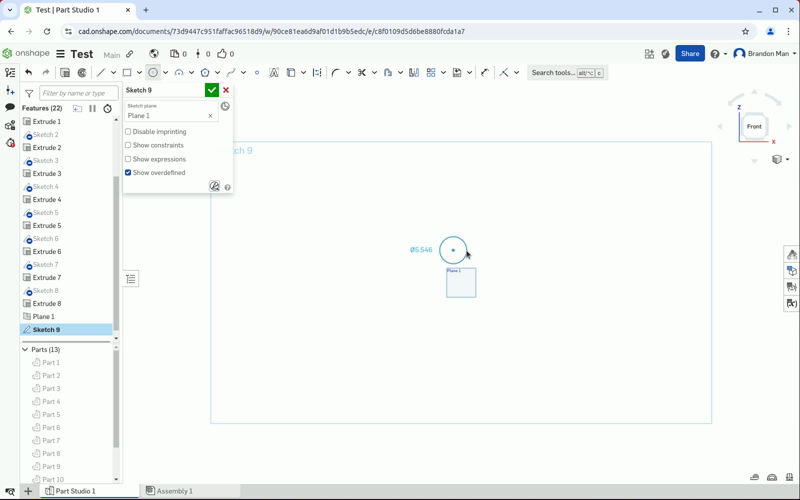
key(c)
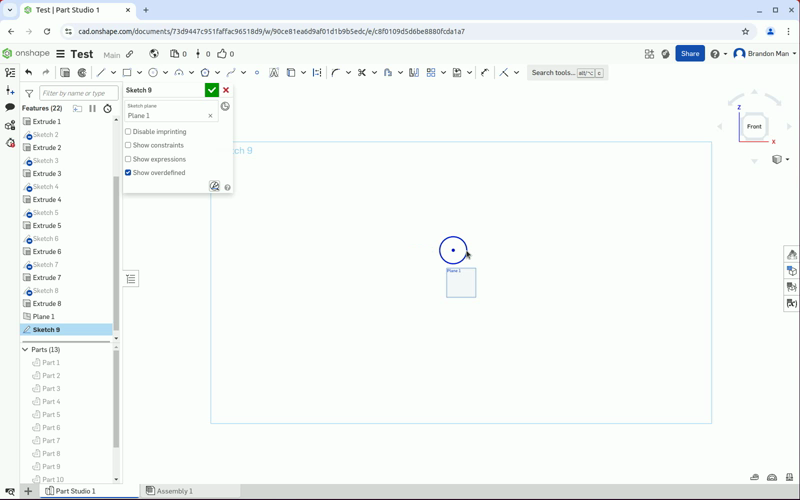
key_down(shift)
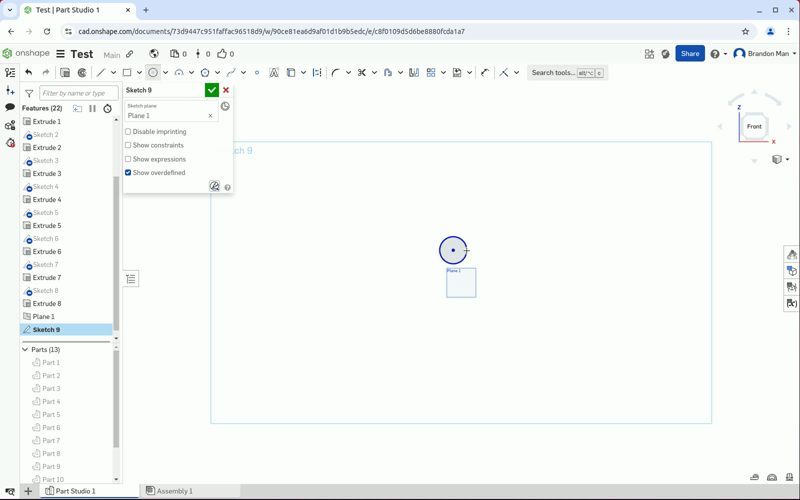
mouse_move(453, 250)
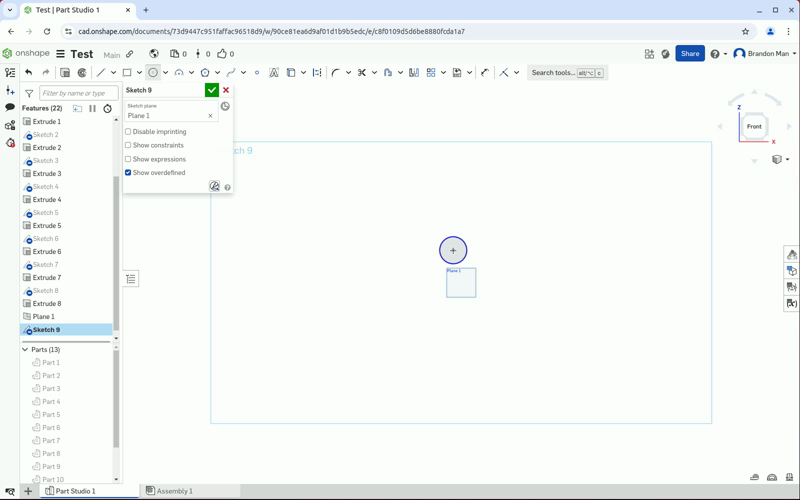
click(453, 250)
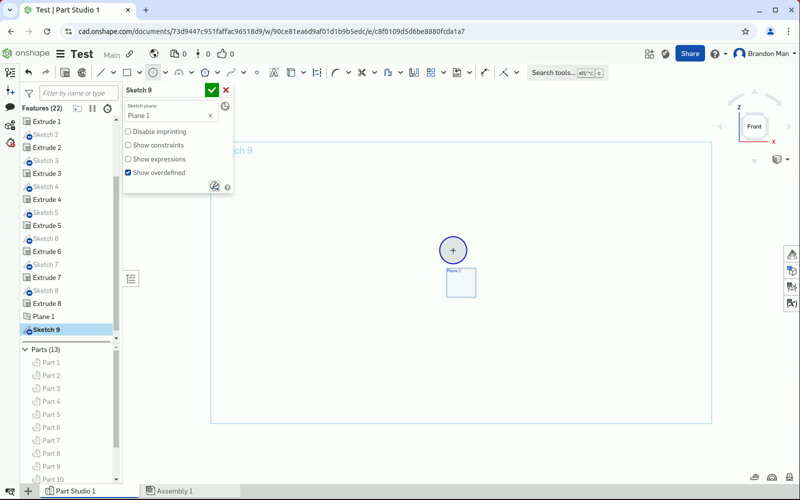
key_up(shift)
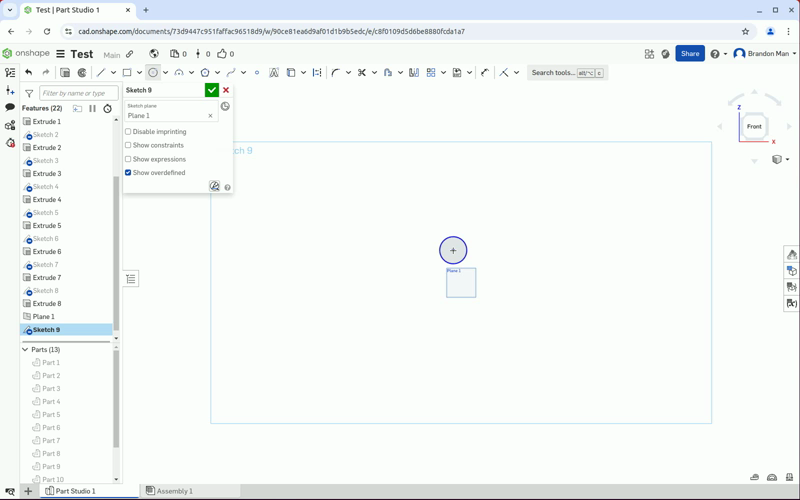
mouse_move(458, 250)
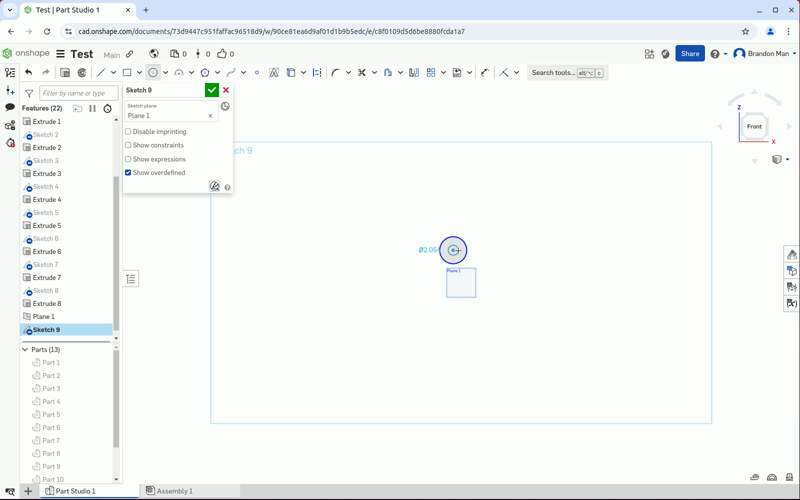
click(458, 250)
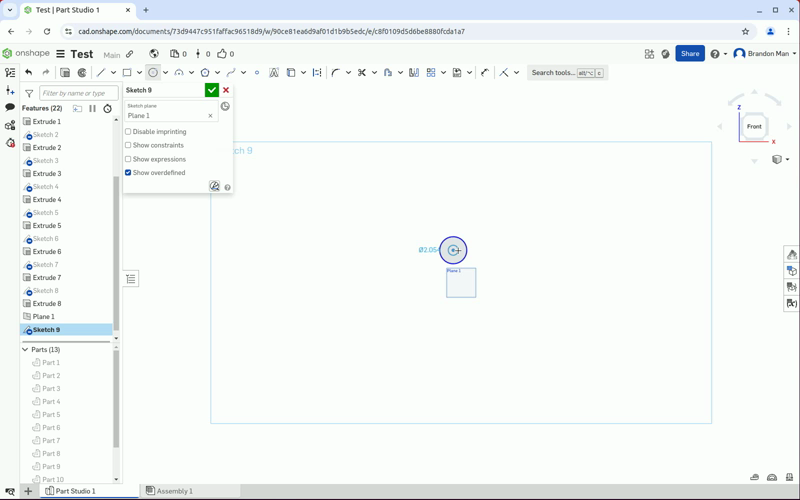
key(esc)
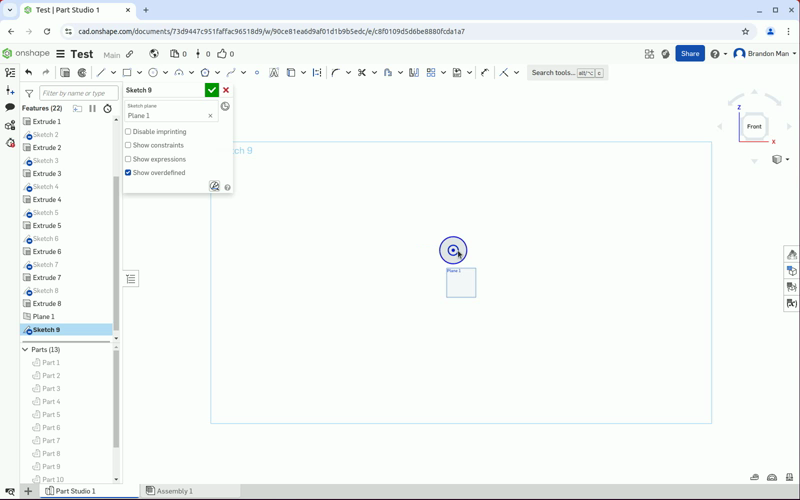
mouse_move(449, 239)
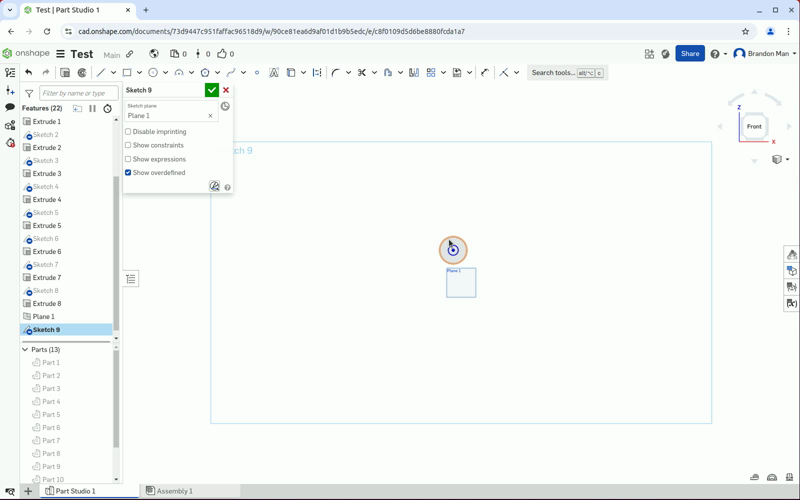
scroll(6)
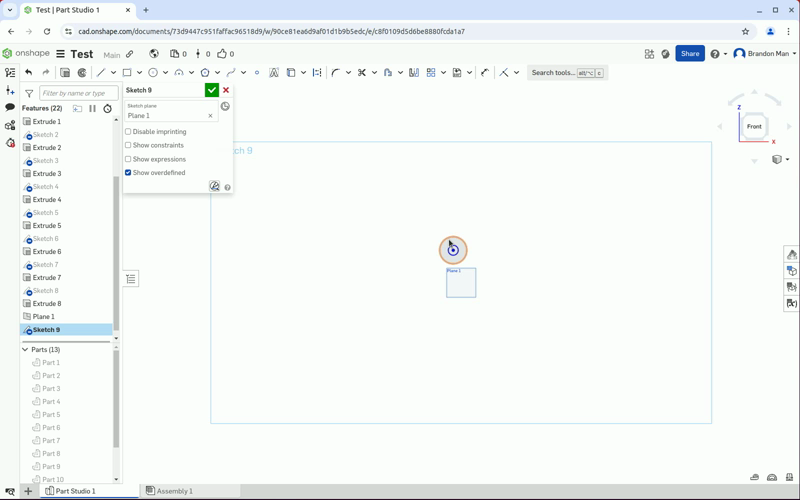
scroll(6)
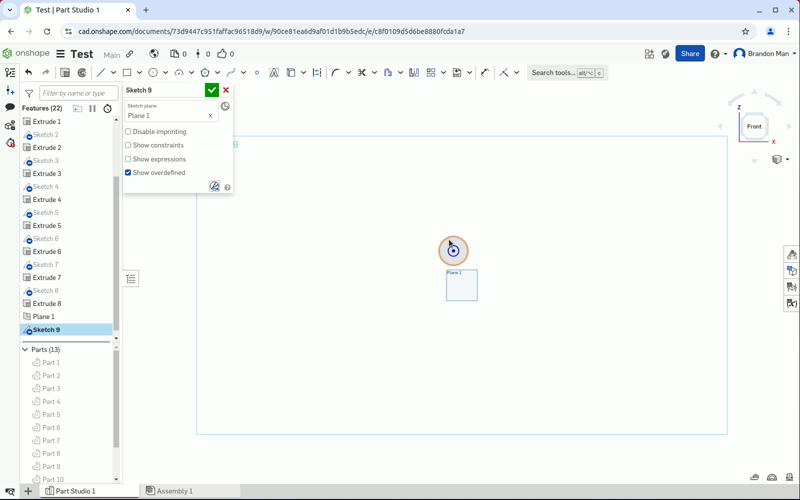
scroll(6)
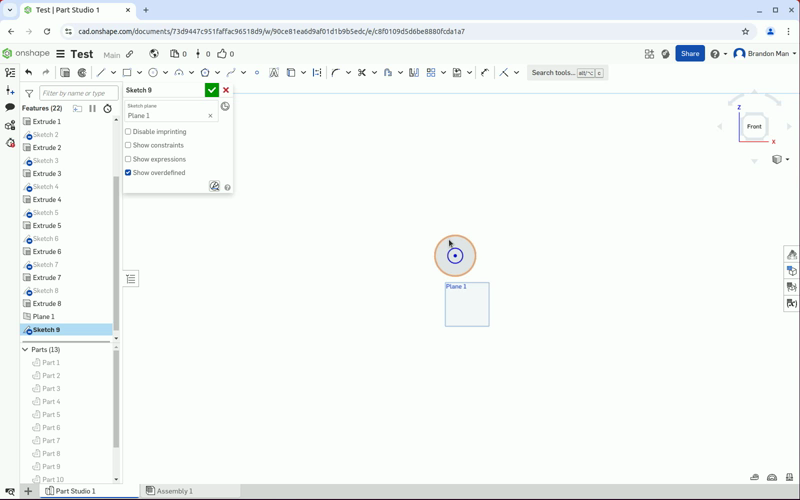
scroll(6)
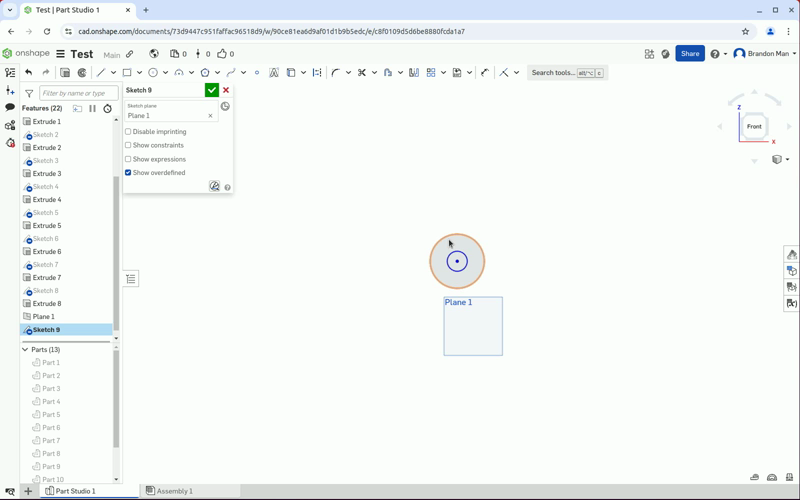
scroll(6)
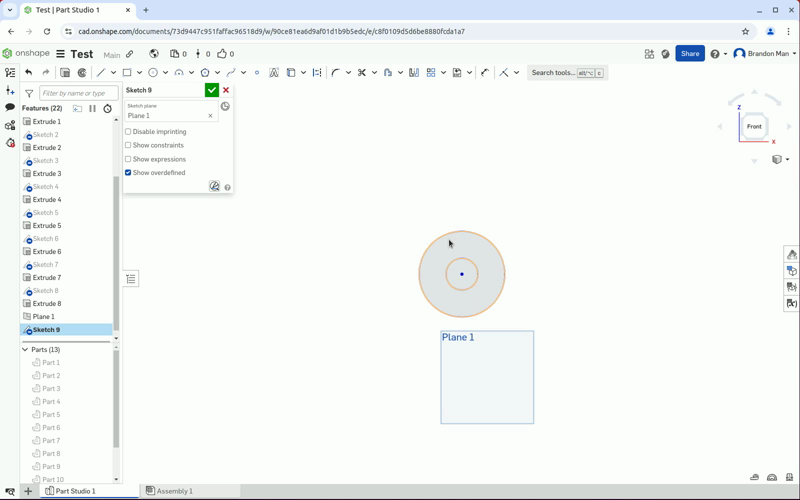
scroll(6)
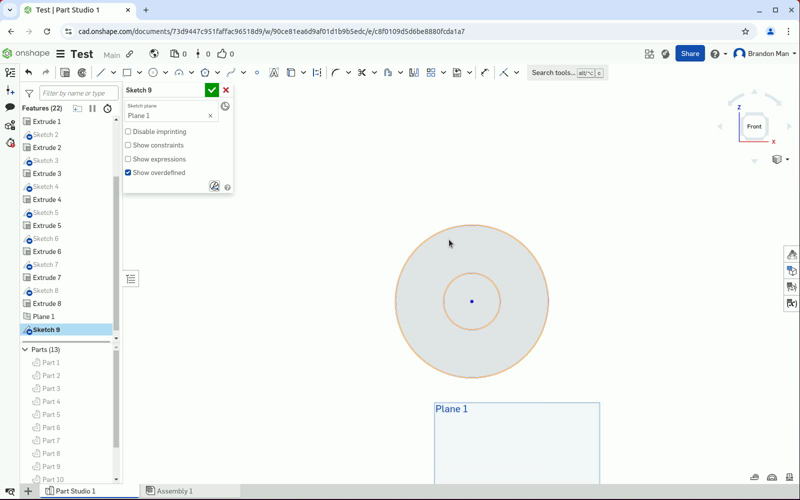
scroll(6)
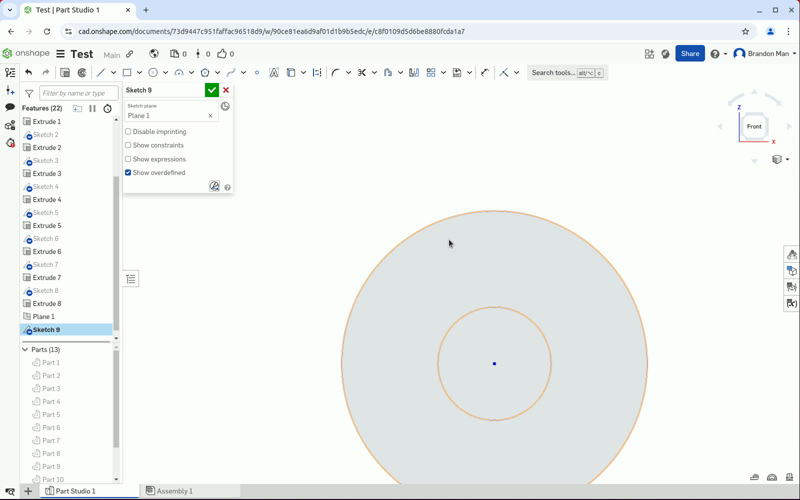
click(449, 239)
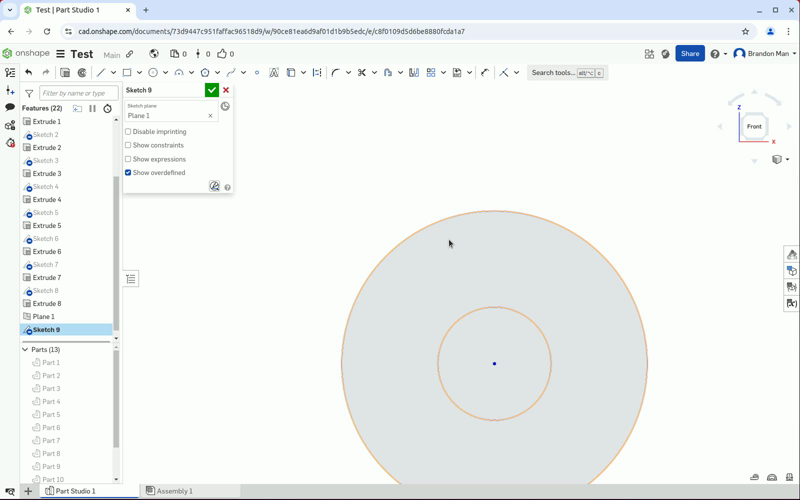
scroll(-6)
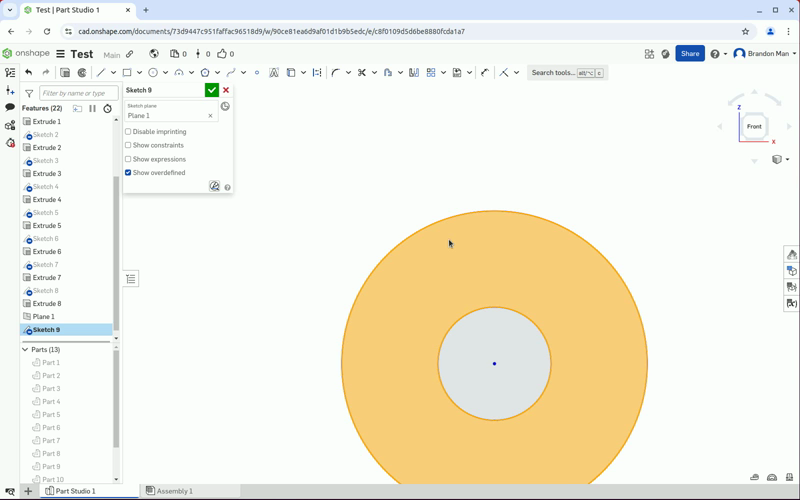
scroll(-6)
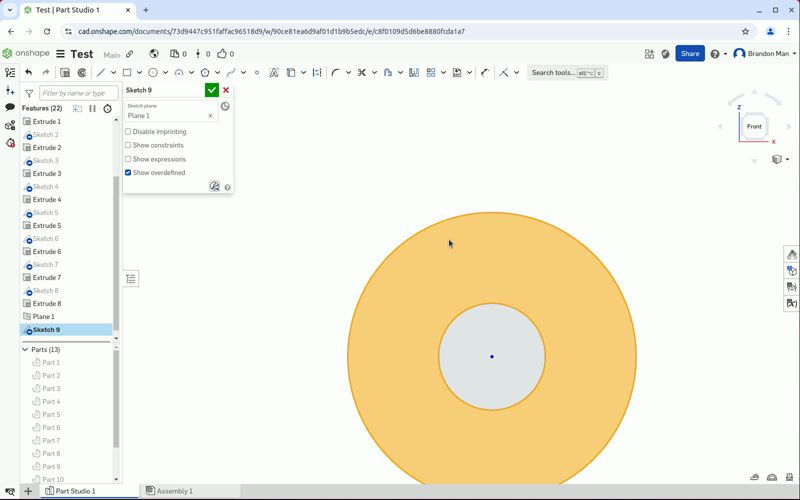
scroll(-6)
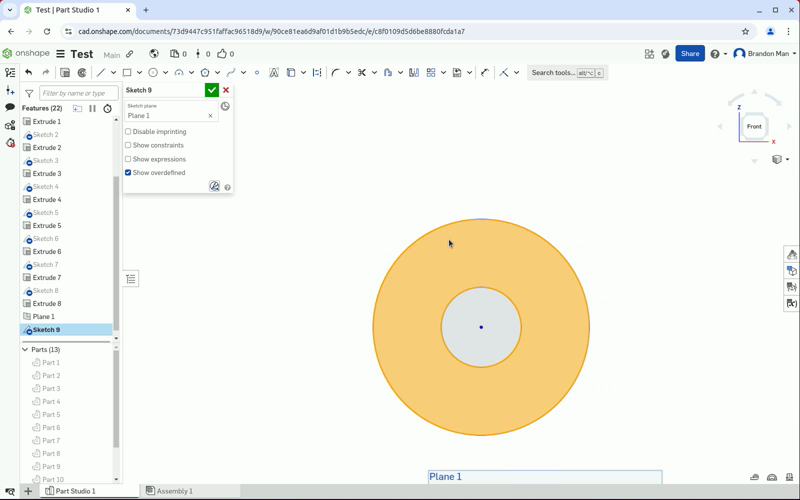
scroll(-6)
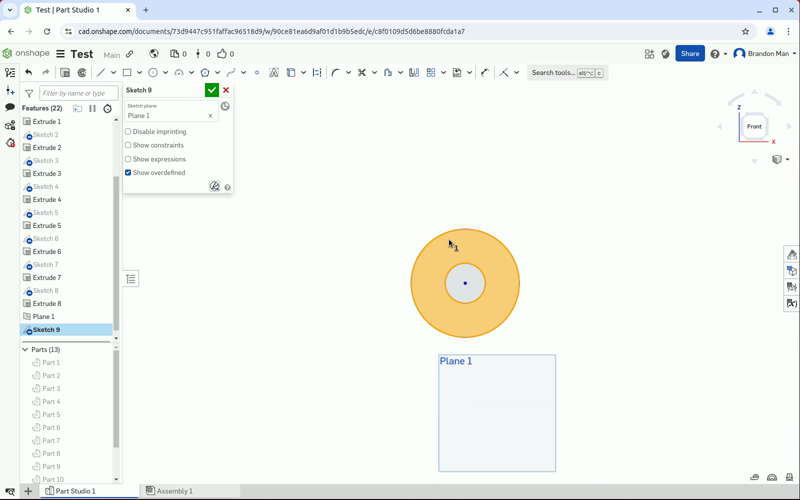
scroll(-6)
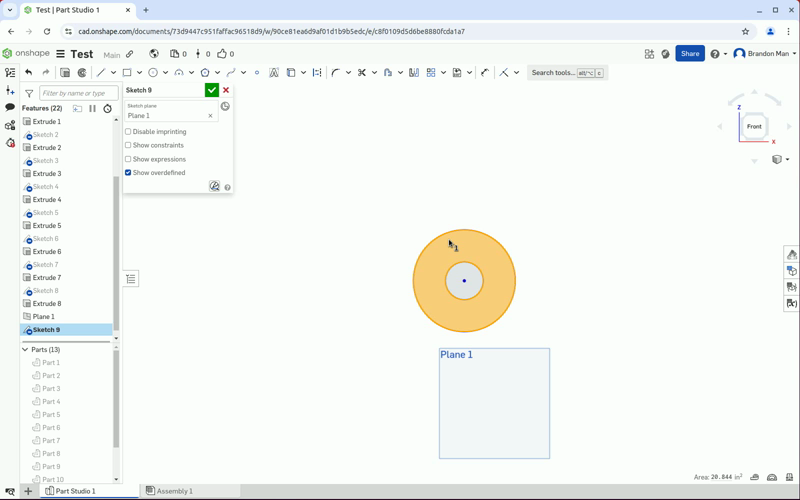
scroll(-6)
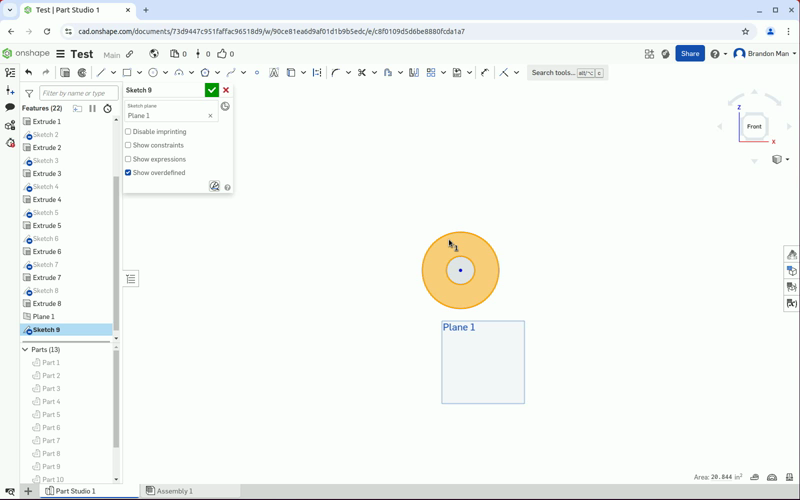
scroll(-6)
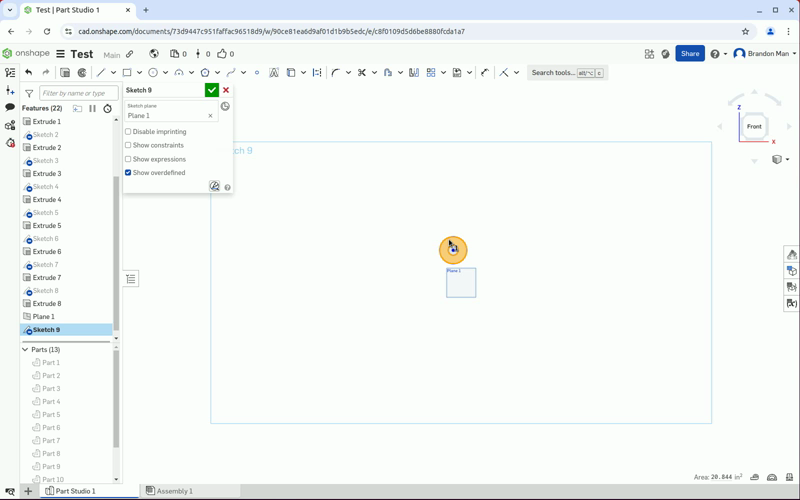
mouse_move(69, 352)
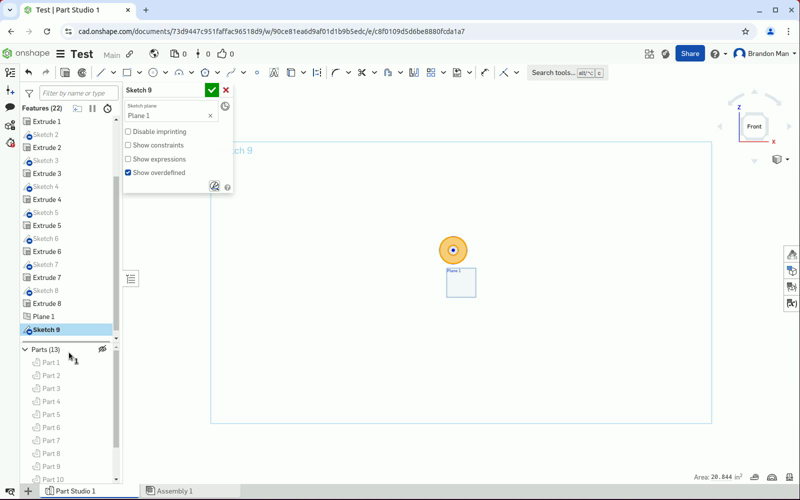
key(shift+y)
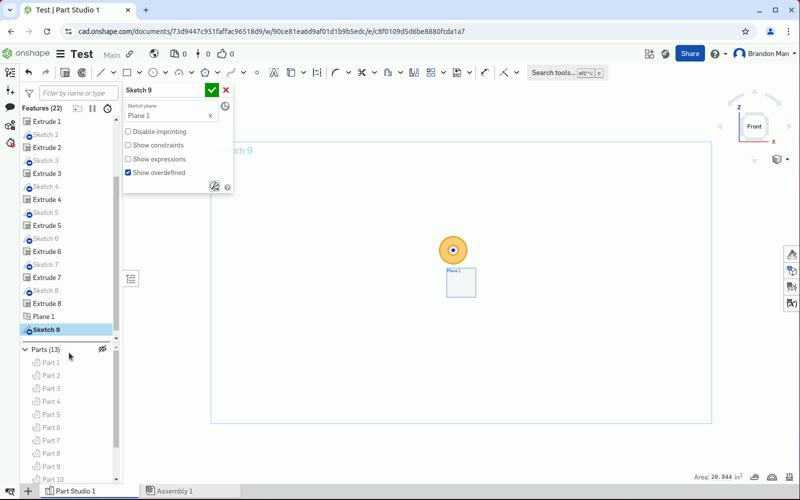
key(shift+e)
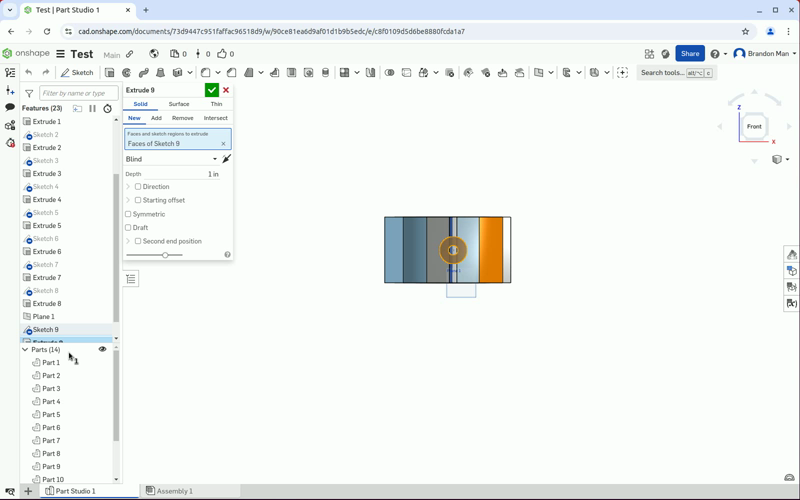
mouse_move(143, 106)
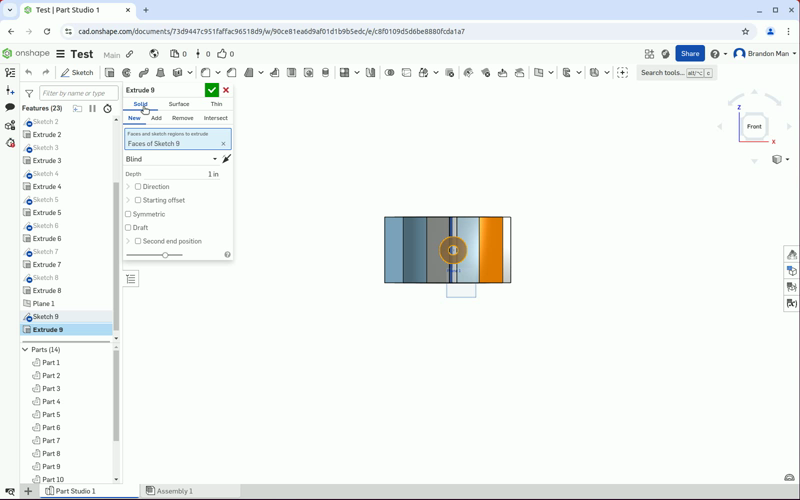
click(143, 106)
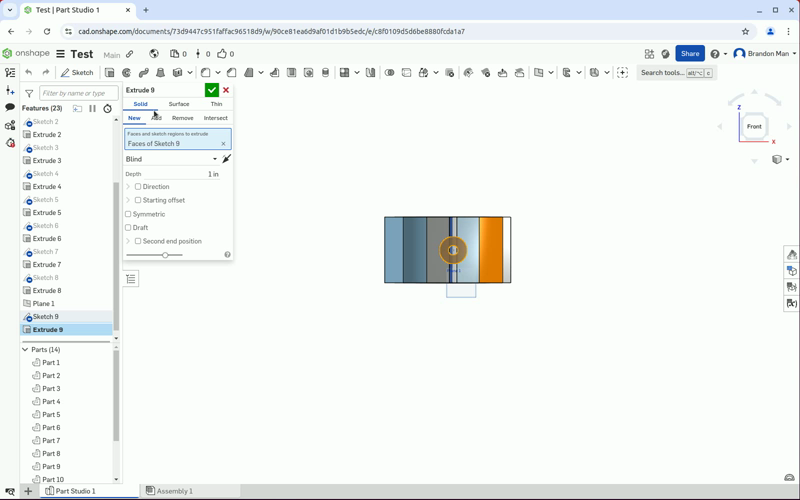
mouse_move(186, 120)
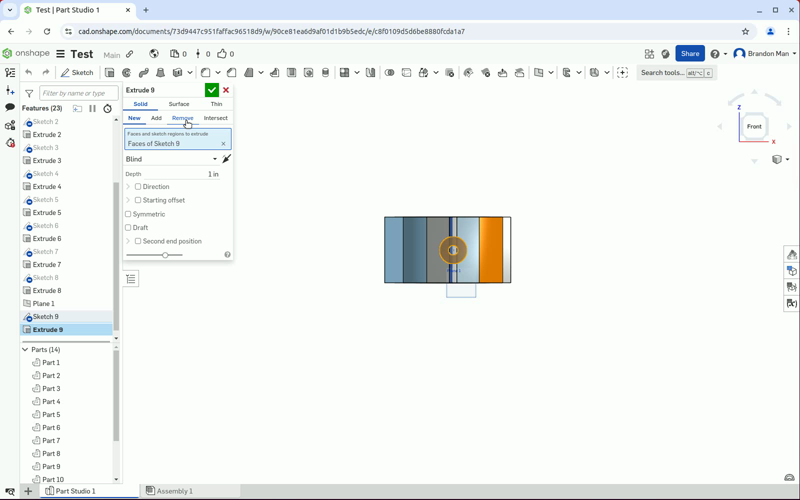
click(186, 120)
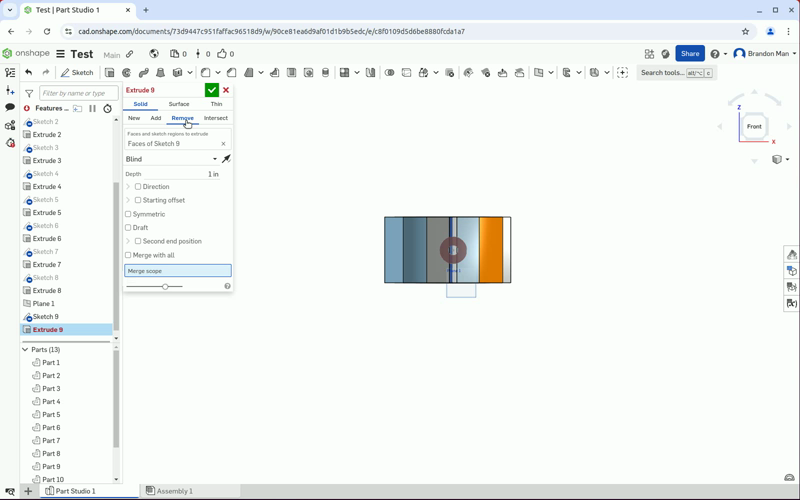
key(tab, 4)
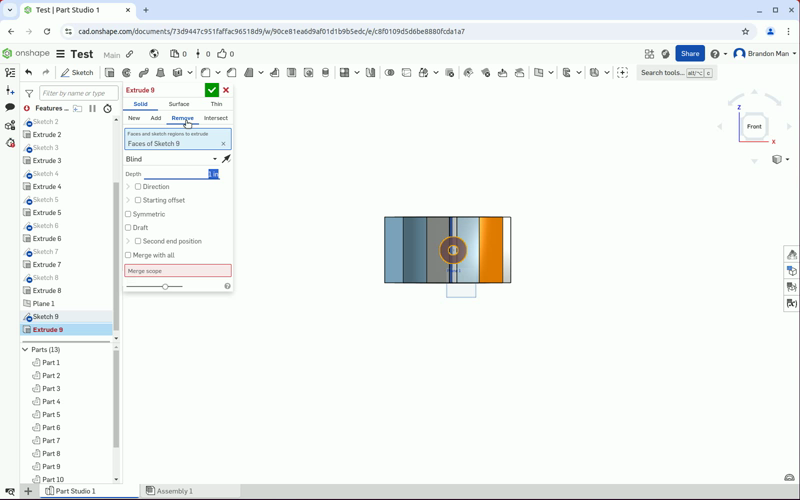
text(2.648)
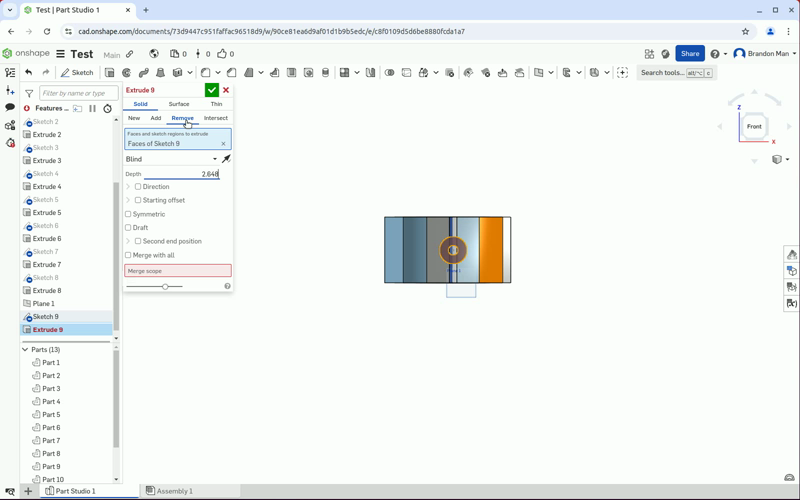
key(tab, 6)
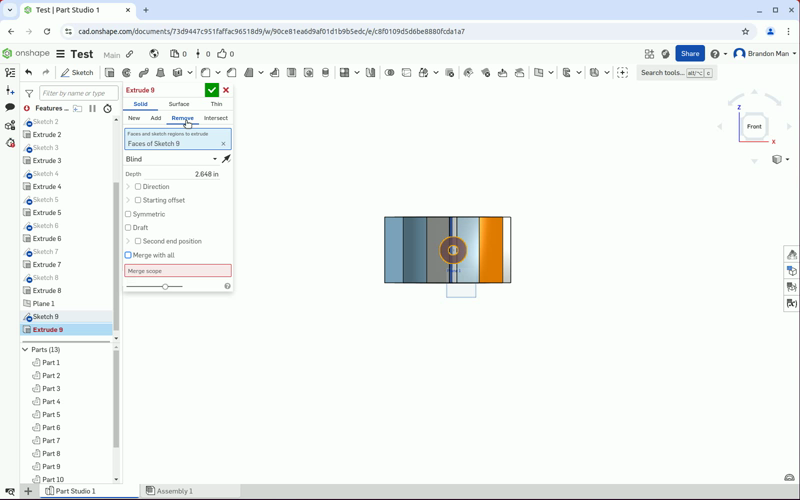
key(space)
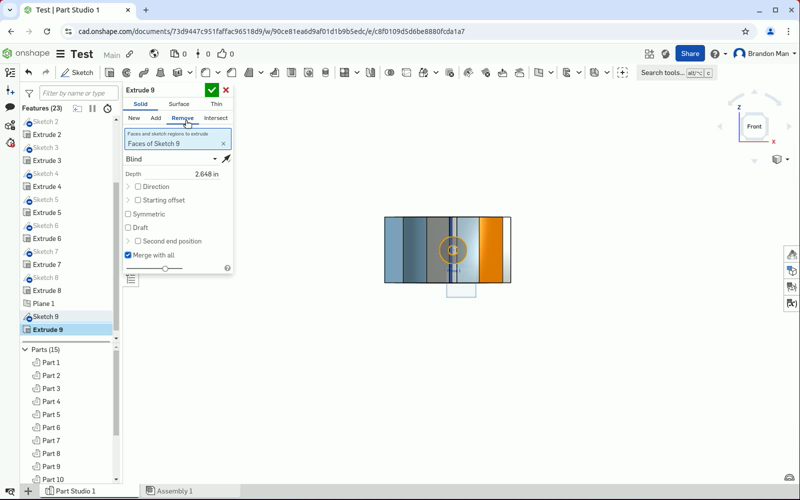
key(enter)
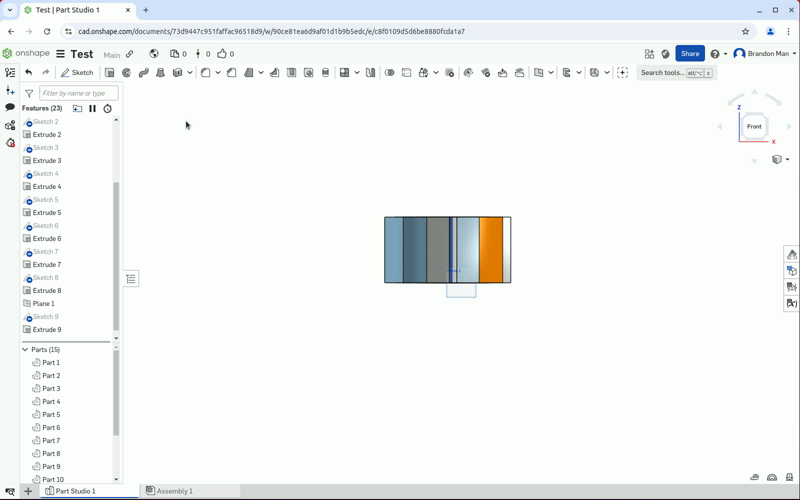
key(shift+h)
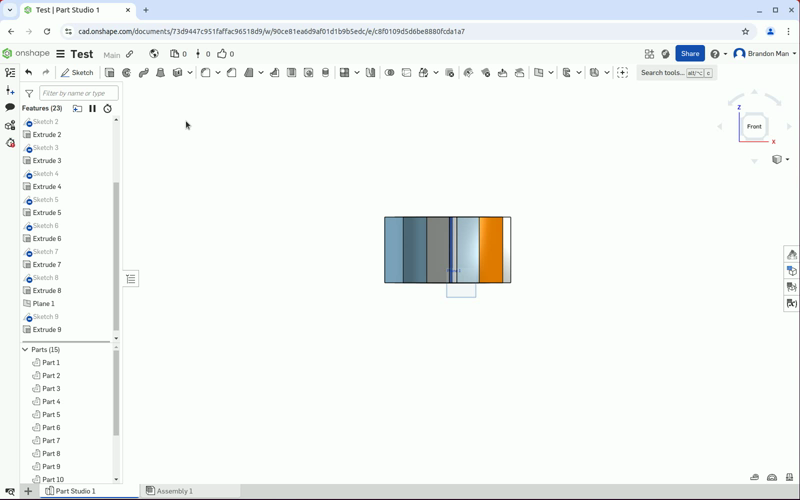
key(shift+h)
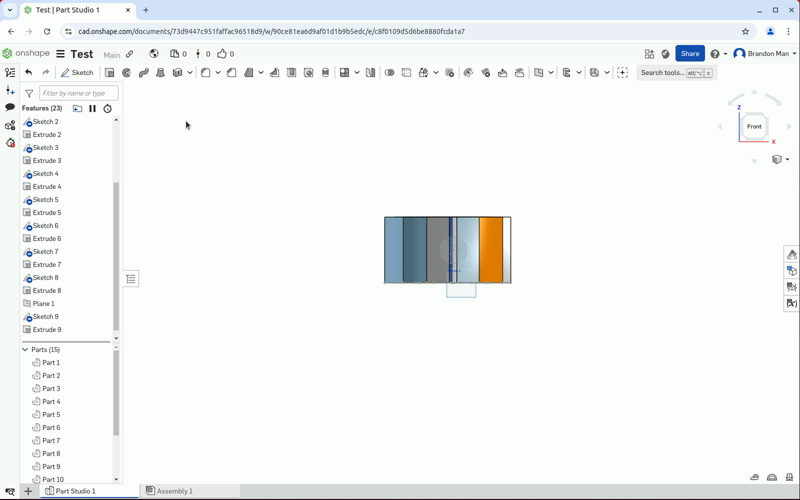
key(shift+7)
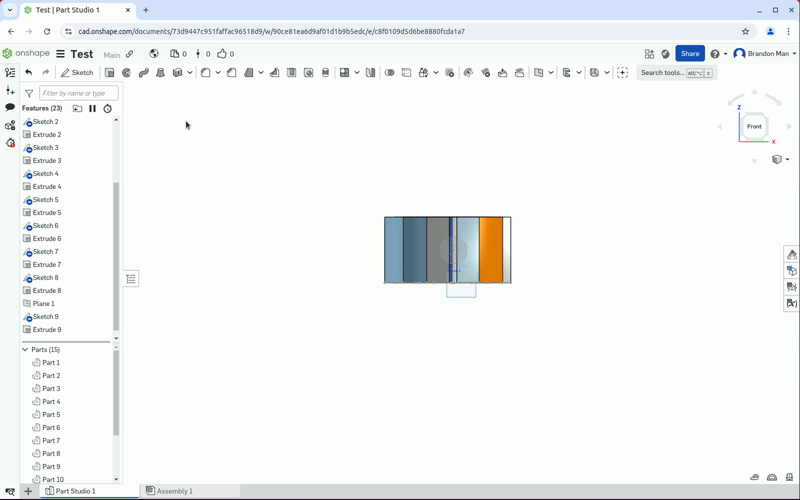
key(left, 2)
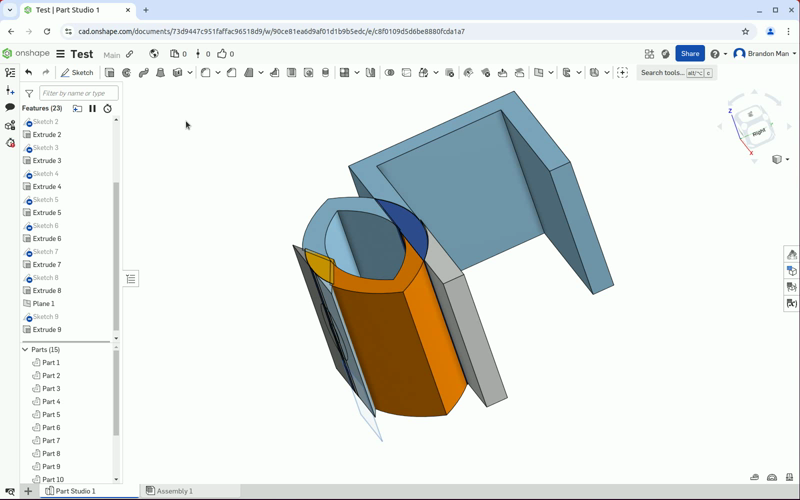
key(down, 2)
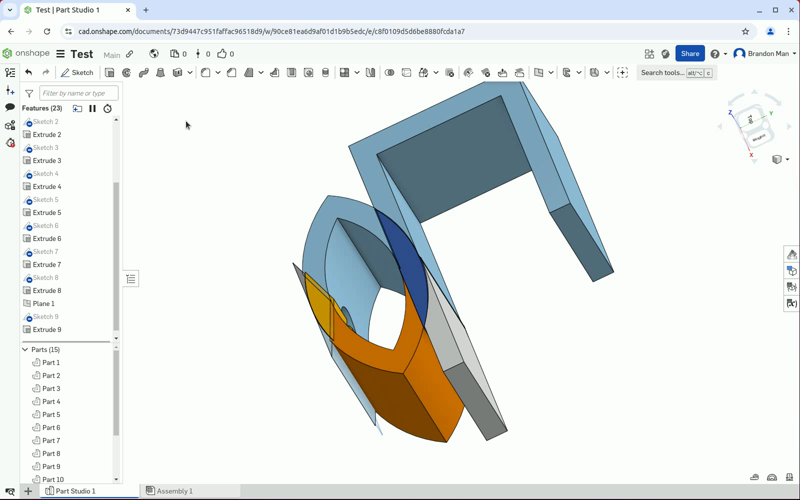
key(up, 2)
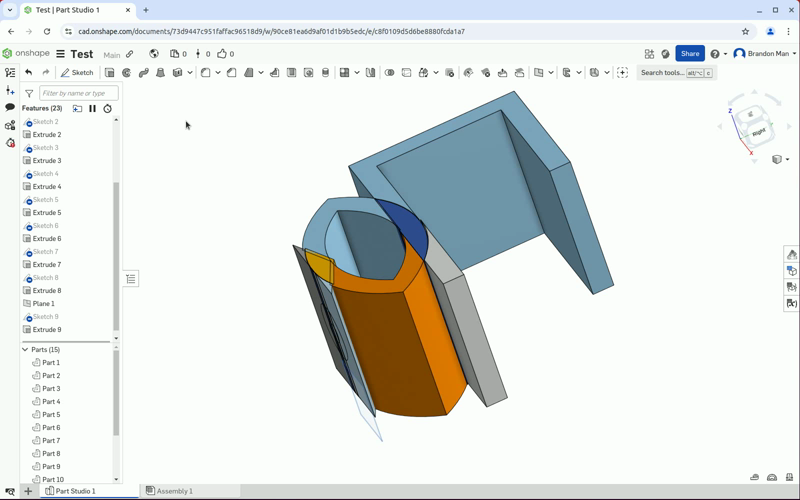
key(right, 2)
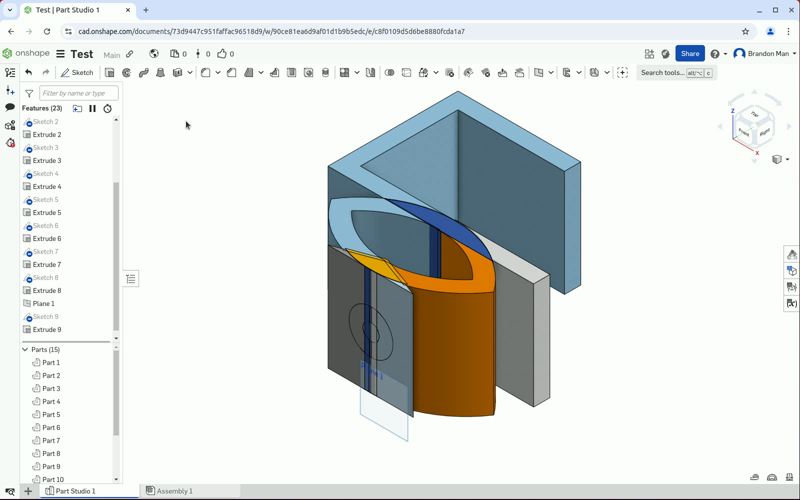
mouse_move(69, 98)
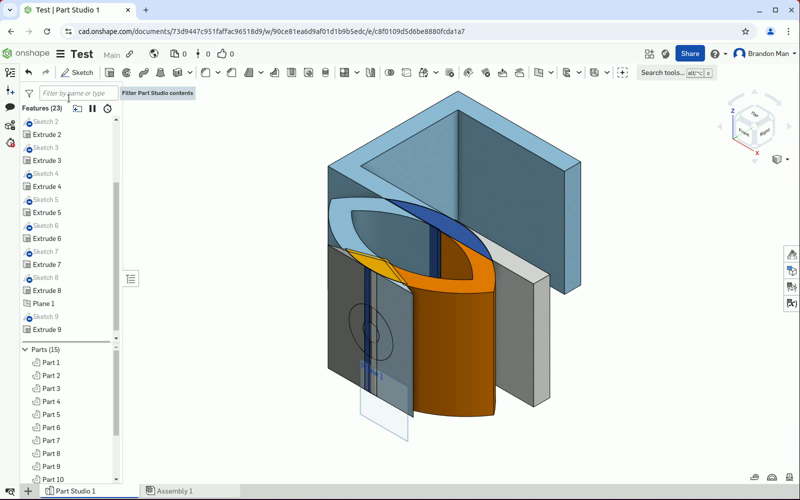
click(69, 98)